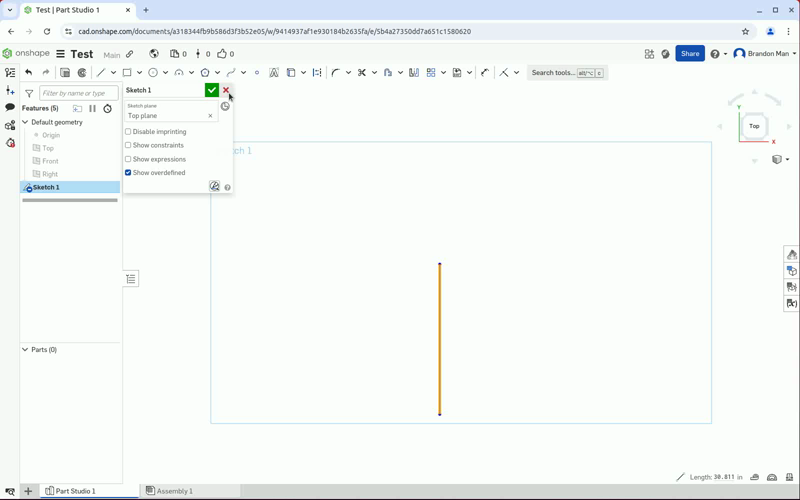
key(shift+h)
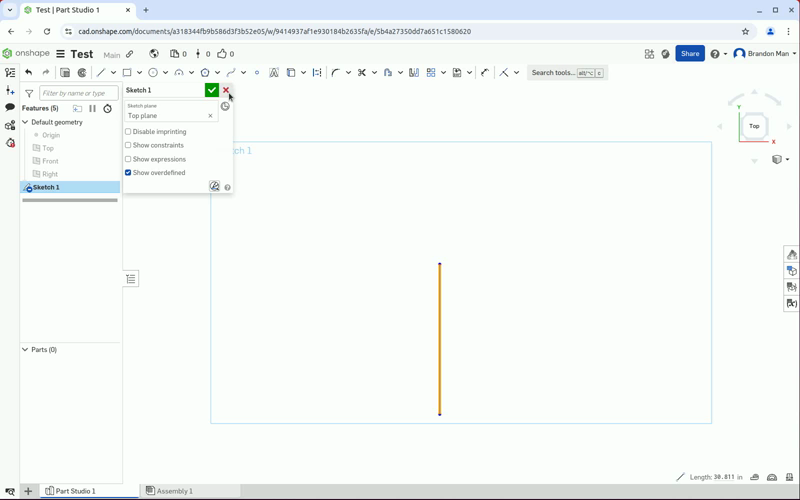
key(shift+s)
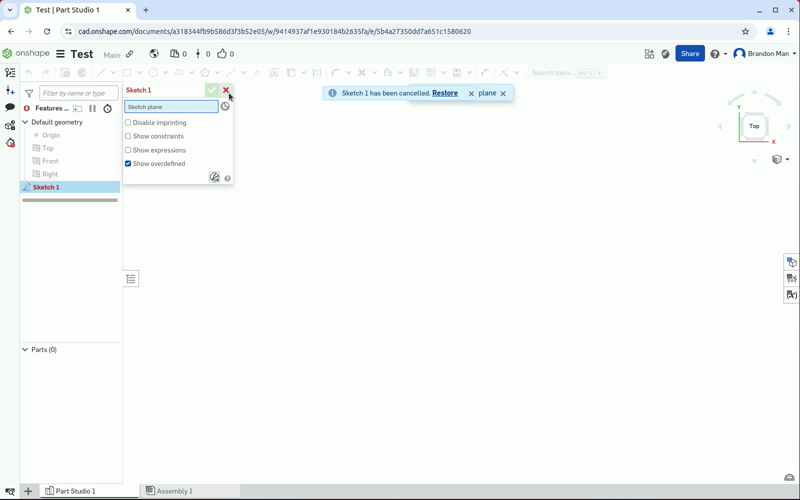
mouse_move(73, 150)
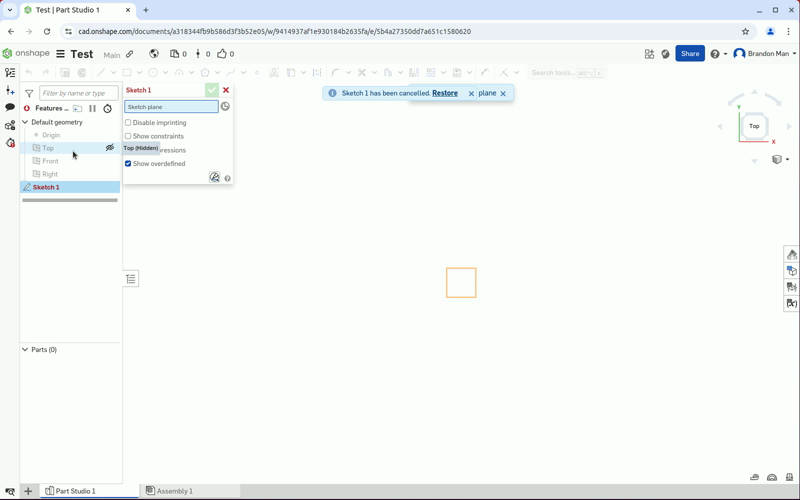
click(73, 150)
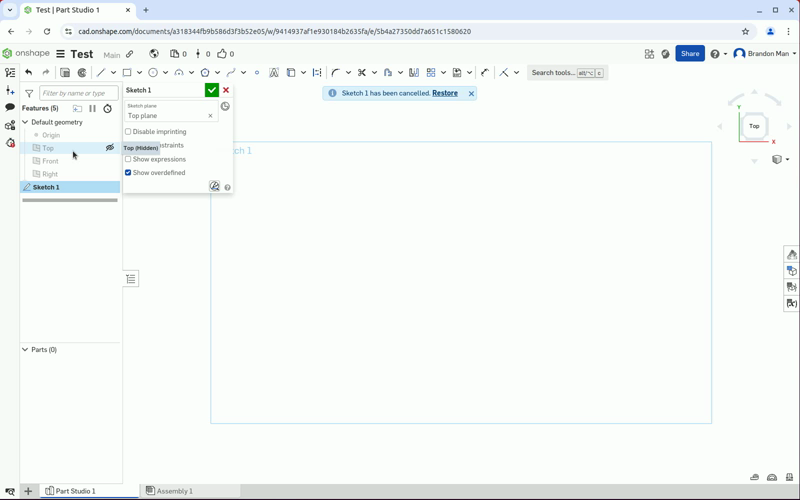
mouse_move(73, 352)
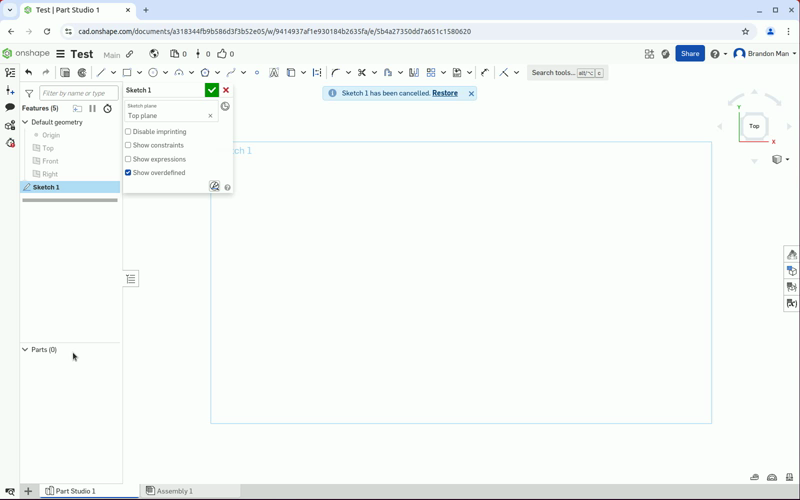
key(y)
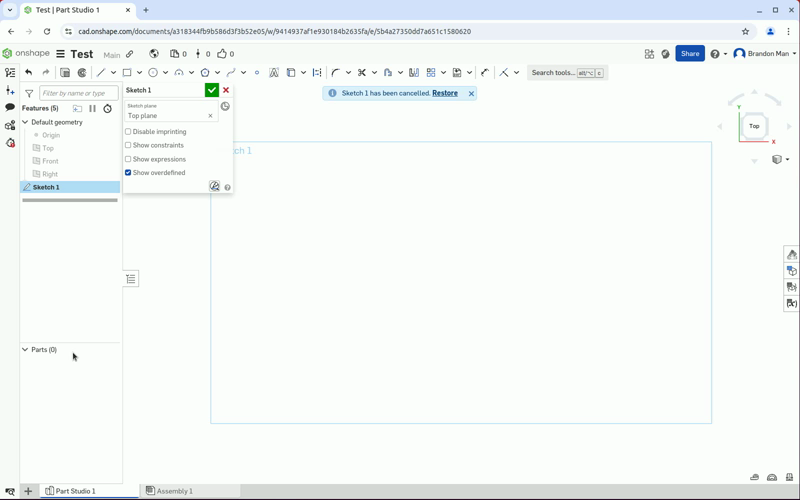
key(l)
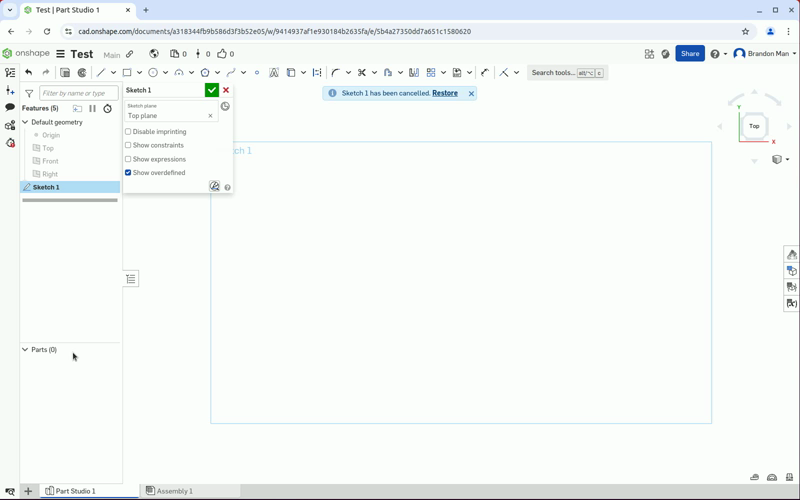
key_down(shift)
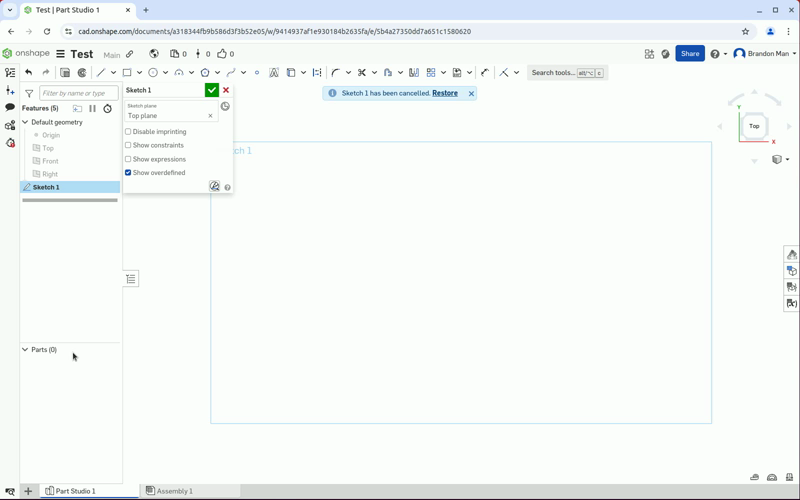
mouse_move(351, 335)
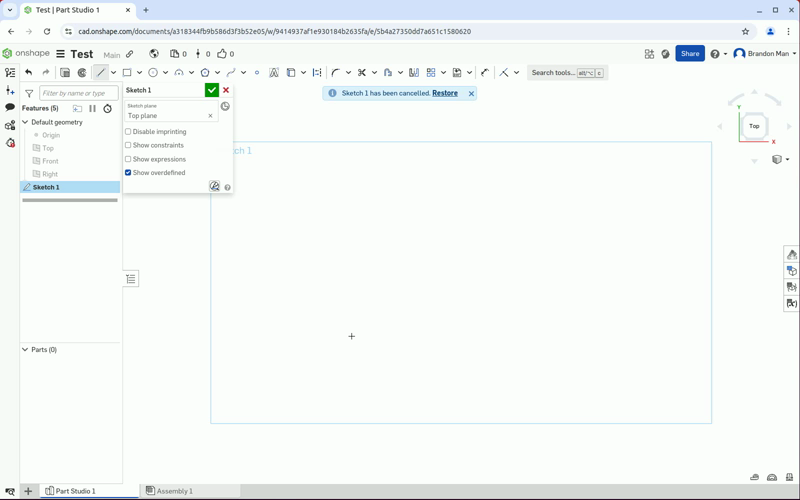
click(351, 335)
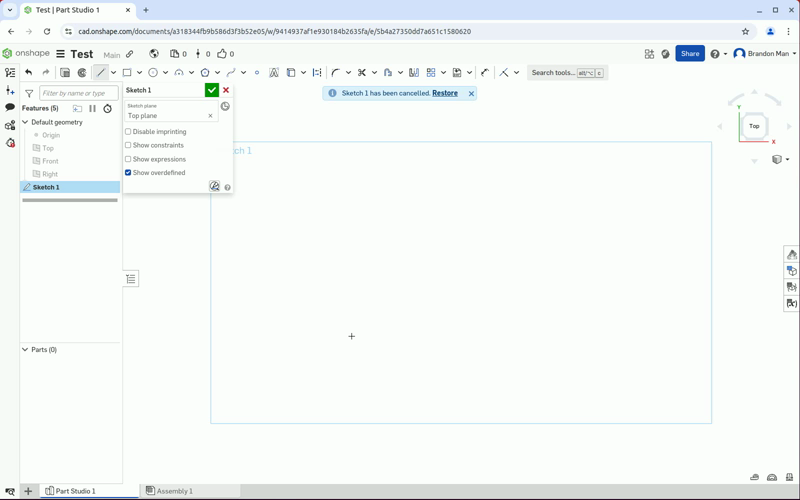
key_up(shift)
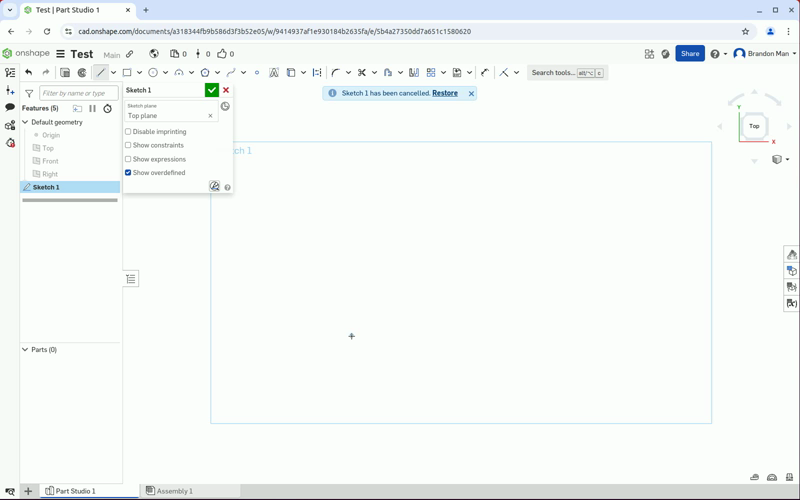
key_down(shift)
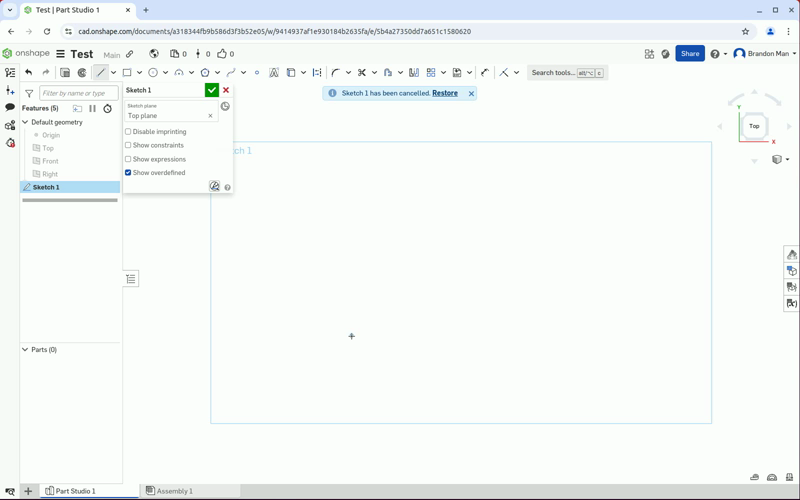
mouse_move(569, 335)
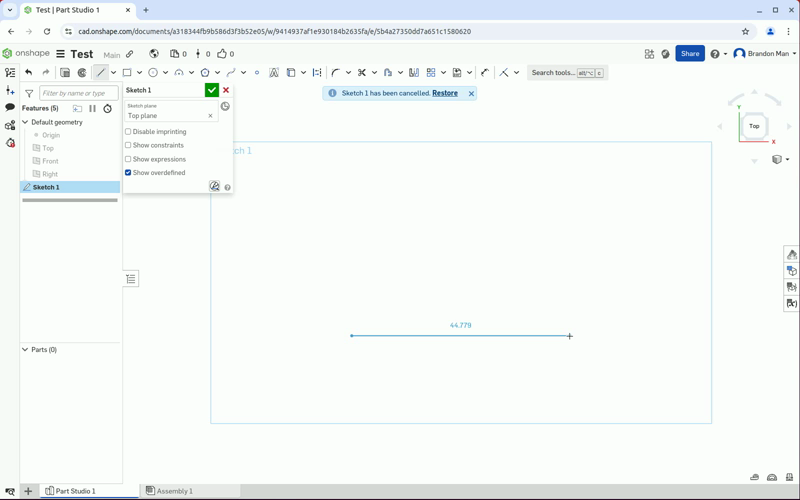
click(569, 335)
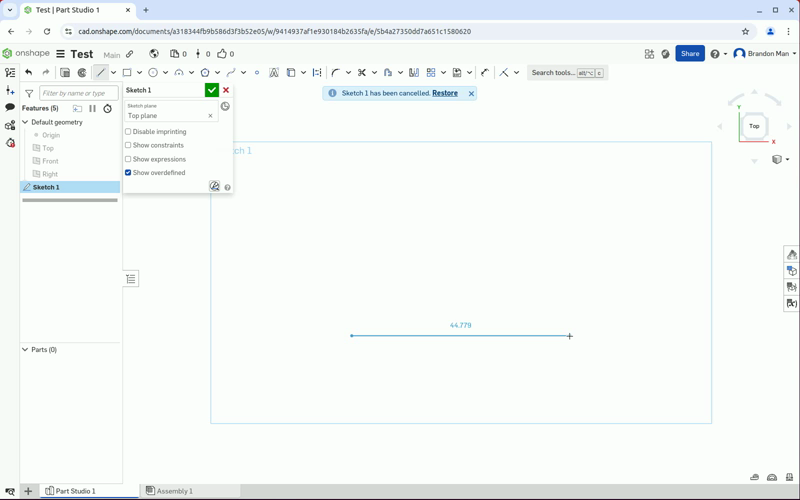
key_up(shift)
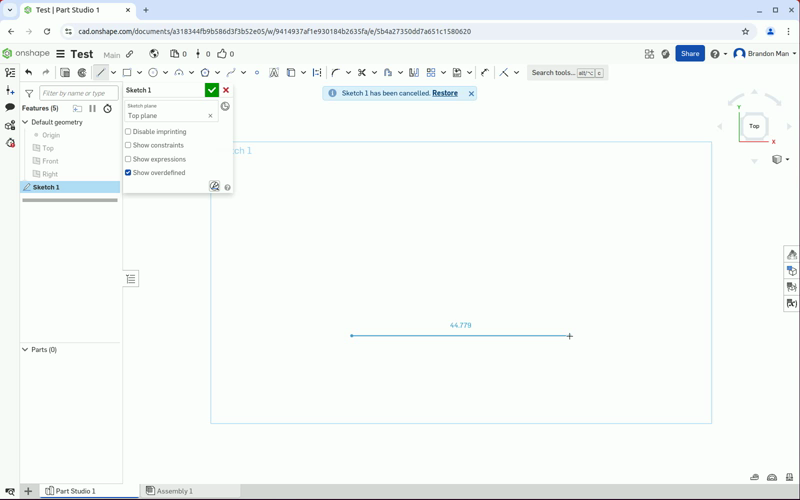
key_down(shift)
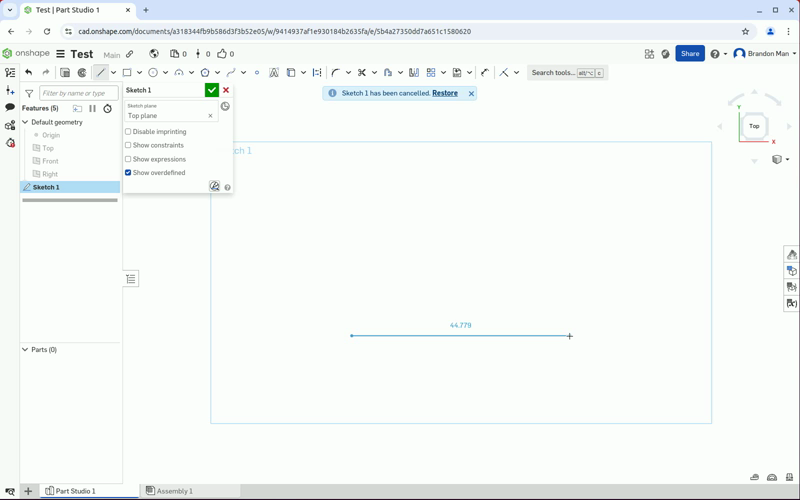
mouse_move(569, 230)
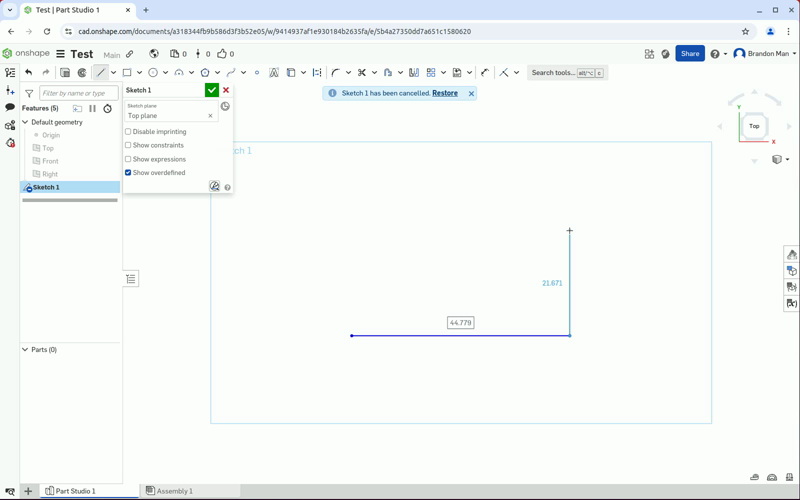
click(569, 230)
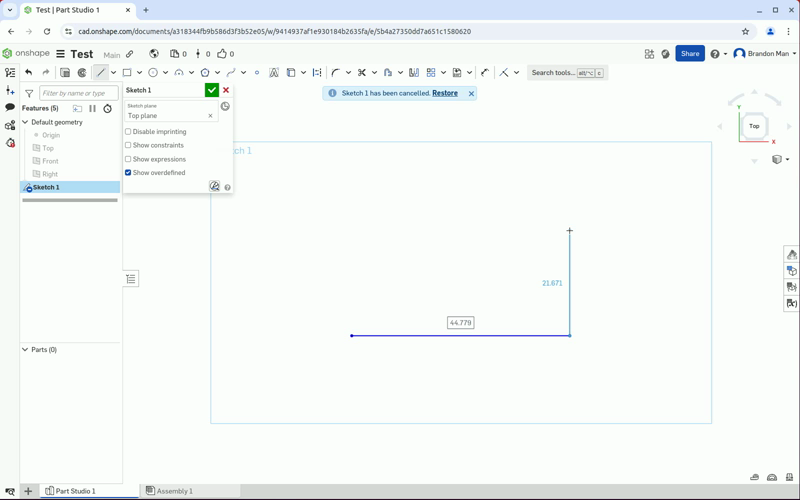
key_up(shift)
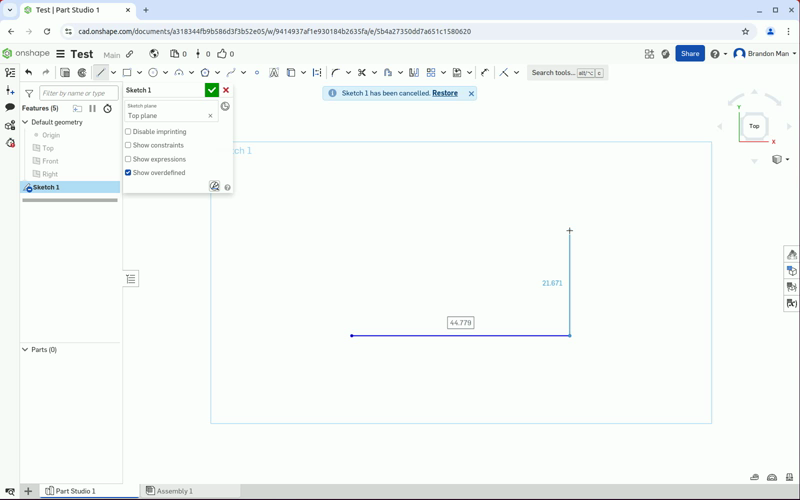
key_down(shift)
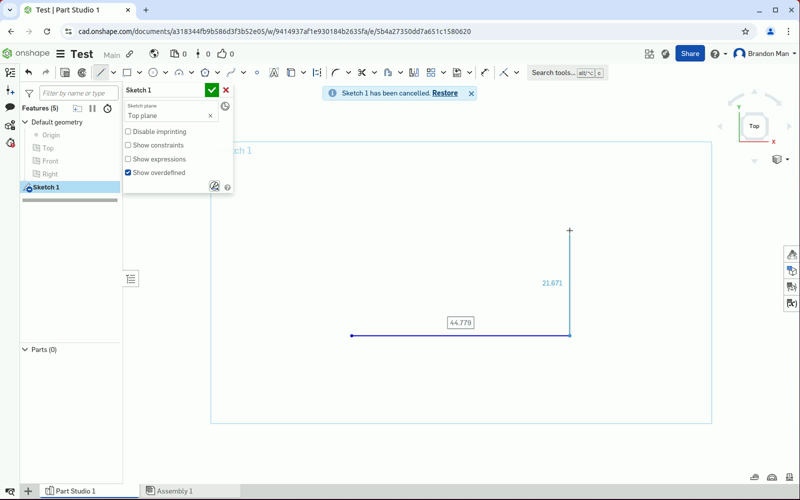
mouse_move(351, 230)
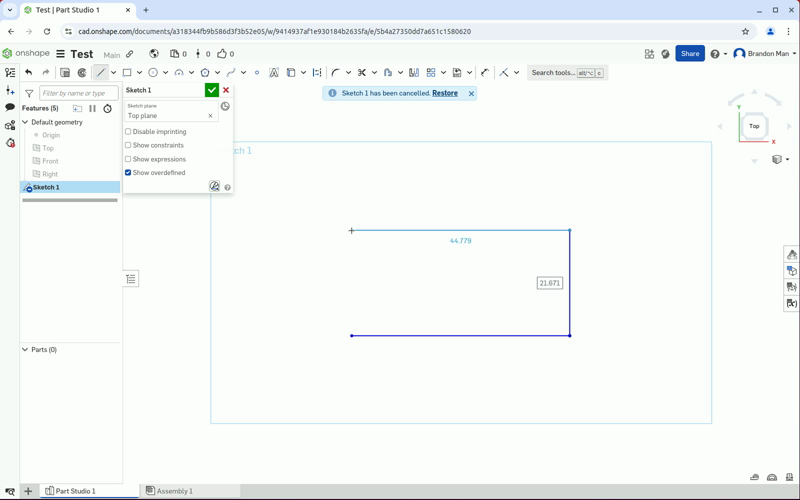
click(351, 230)
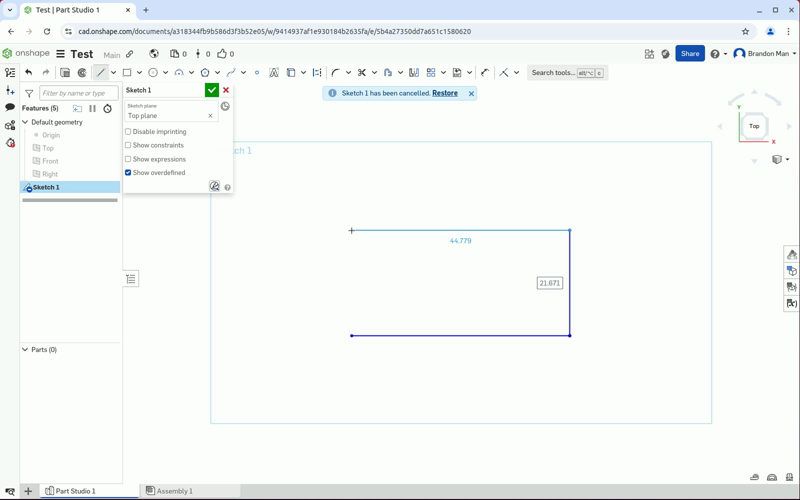
key_up(shift)
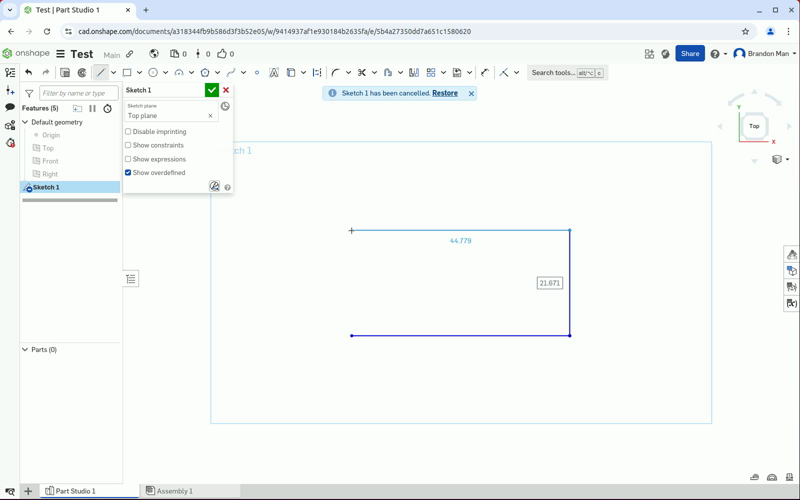
key_down(shift)
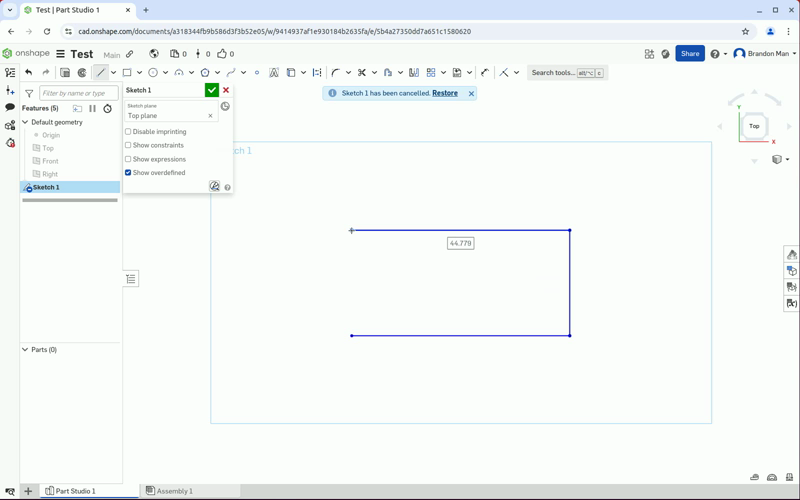
mouse_move(351, 335)
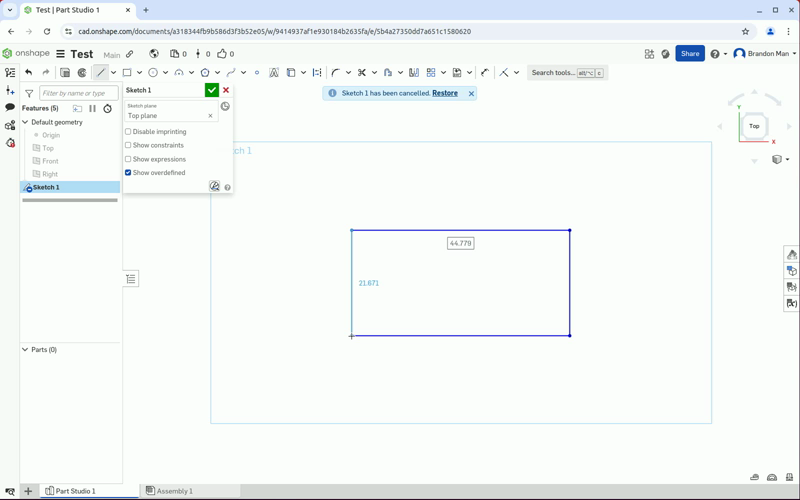
key_up(shift)
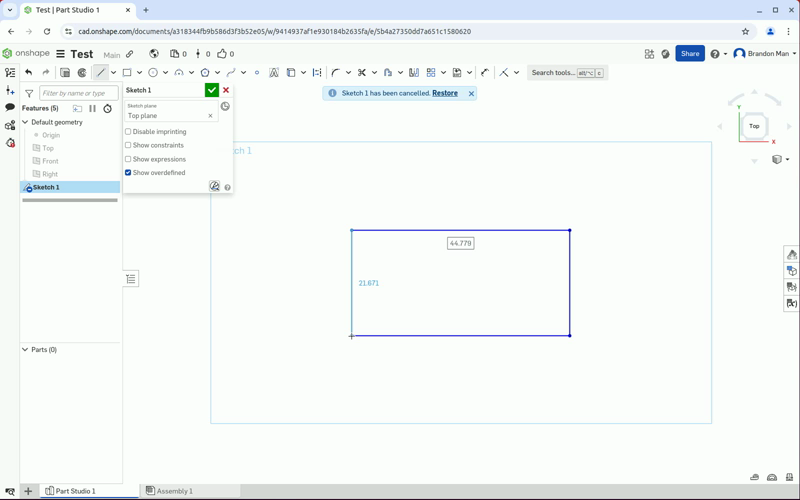
click(351, 335)
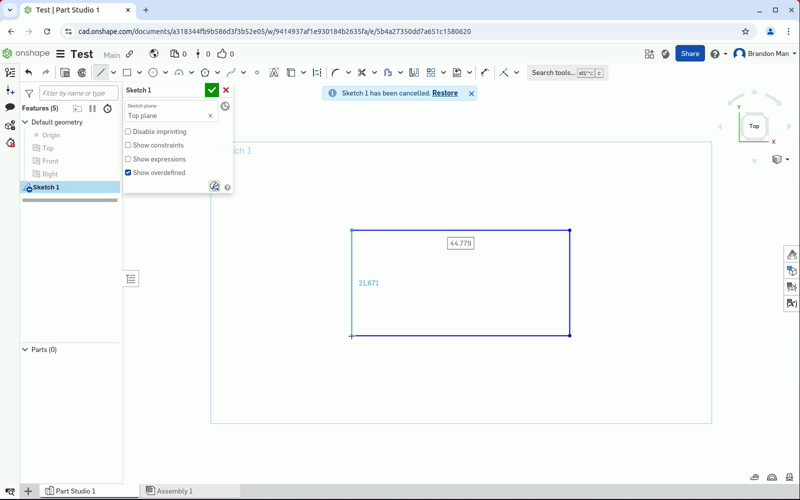
key(esc)
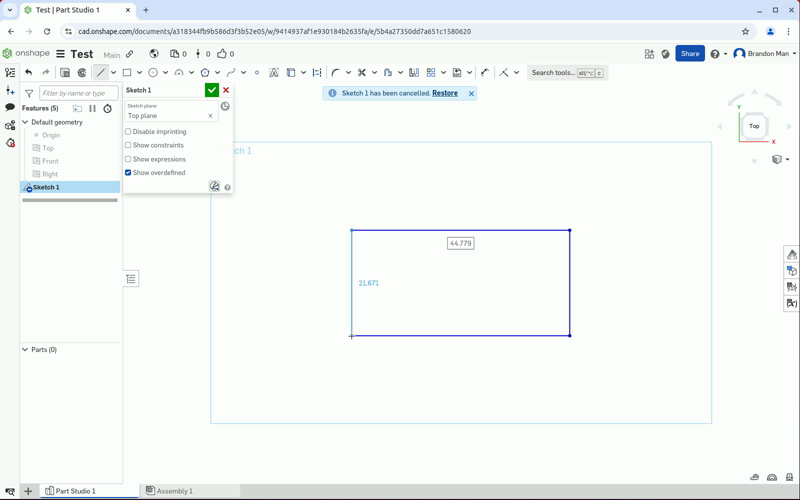
mouse_move(435, 289)
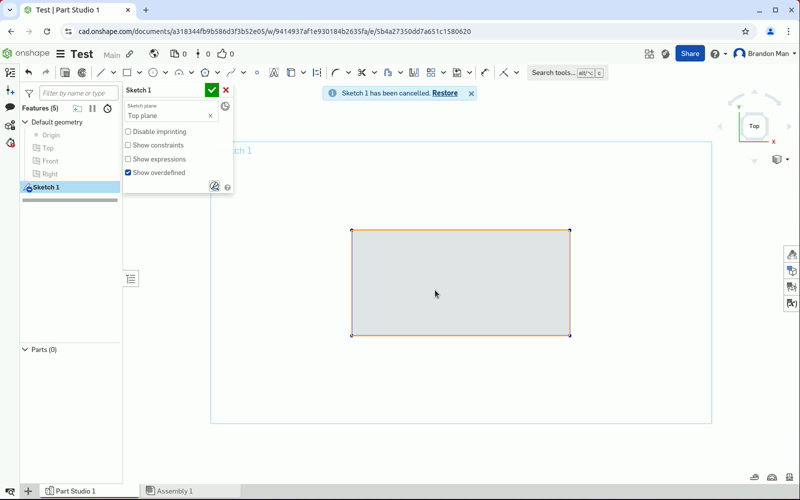
click(435, 289)
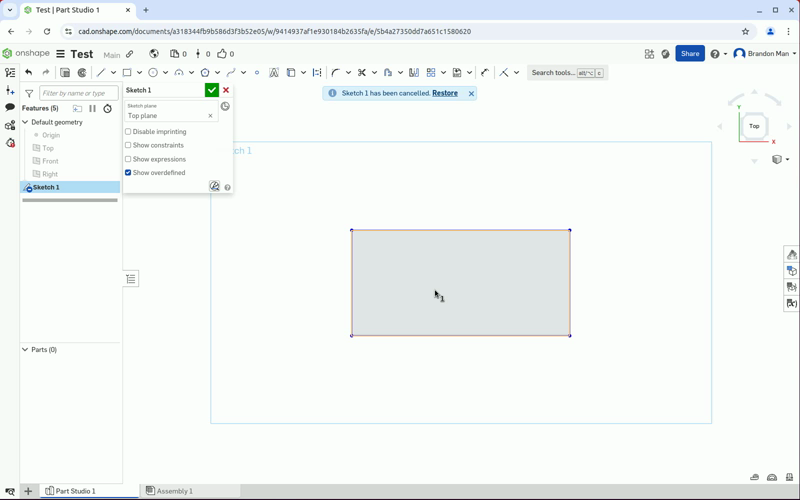
mouse_move(73, 352)
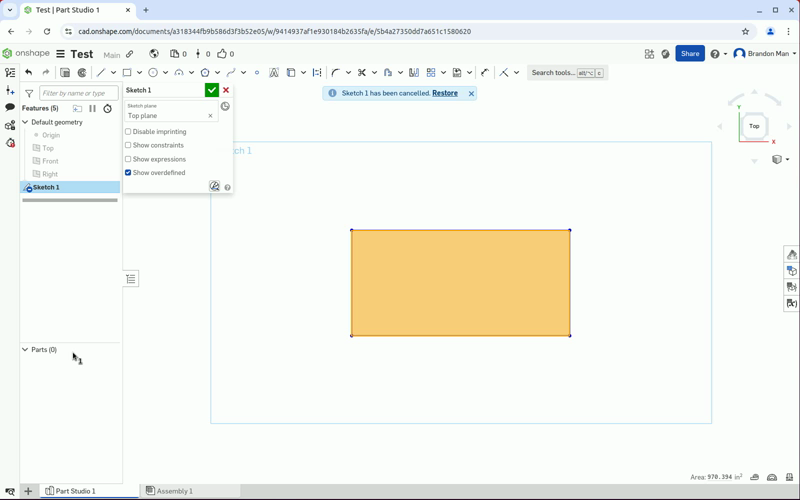
key(shift+y)
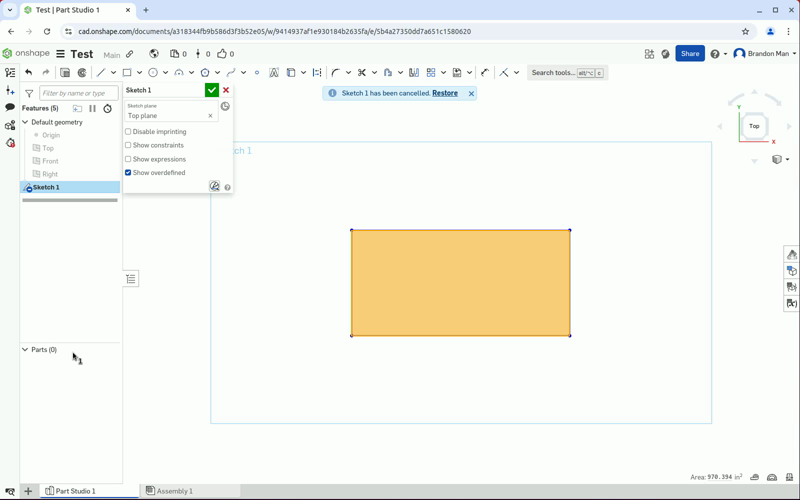
key(shift+e)
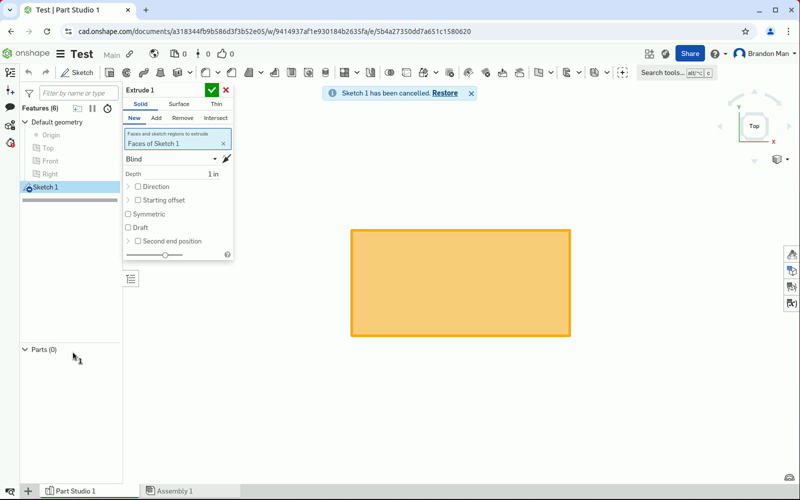
mouse_move(143, 106)
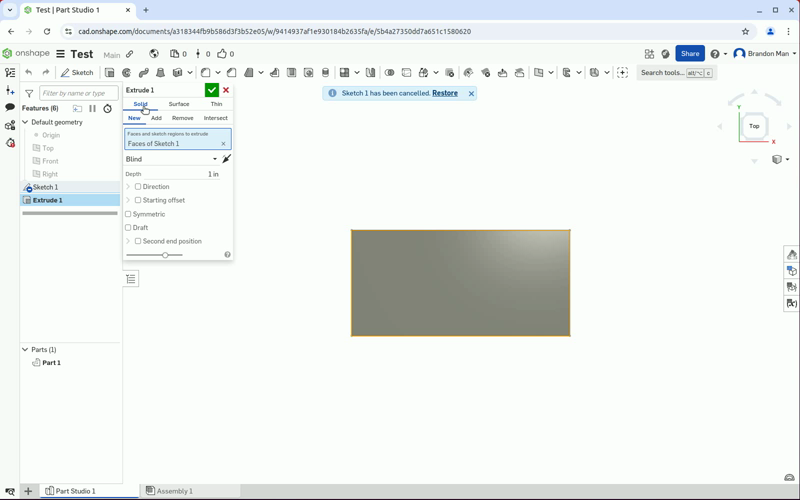
click(143, 106)
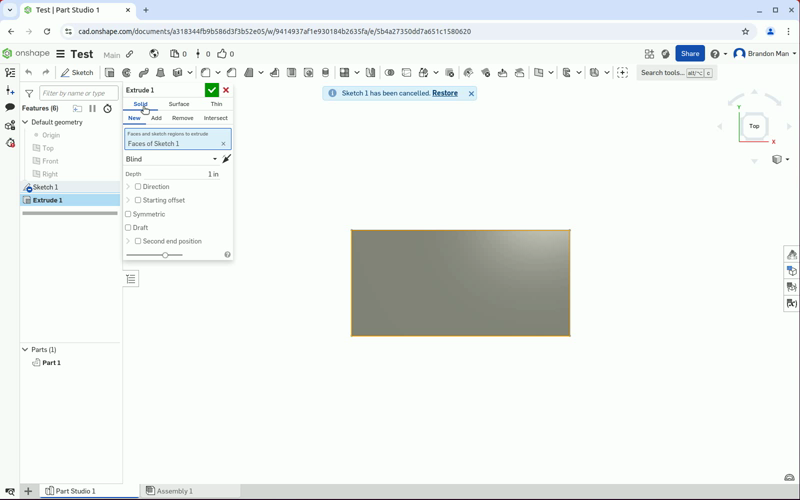
mouse_move(137, 120)
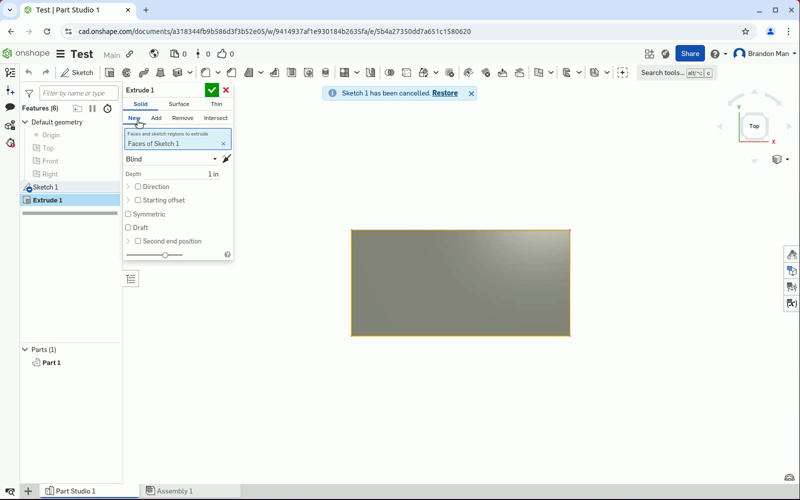
click(137, 120)
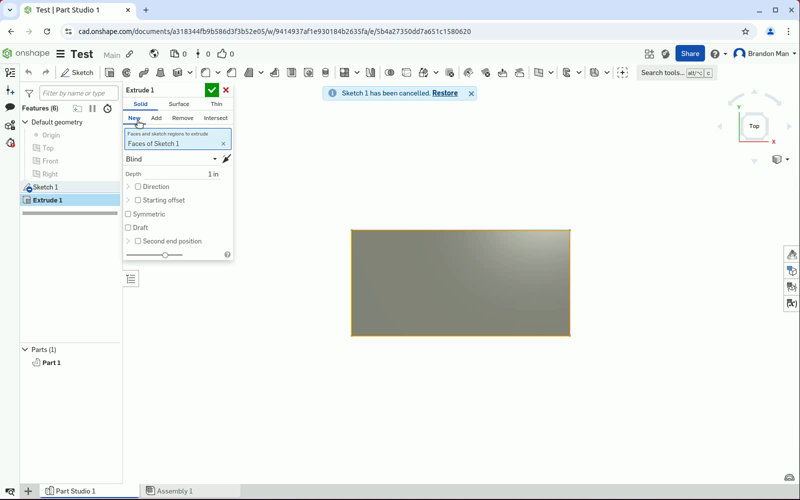
key(tab, 4)
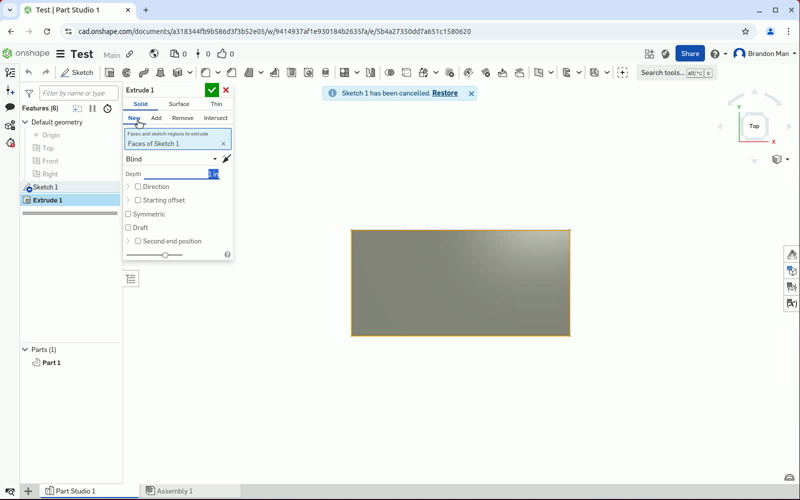
text(4.574)
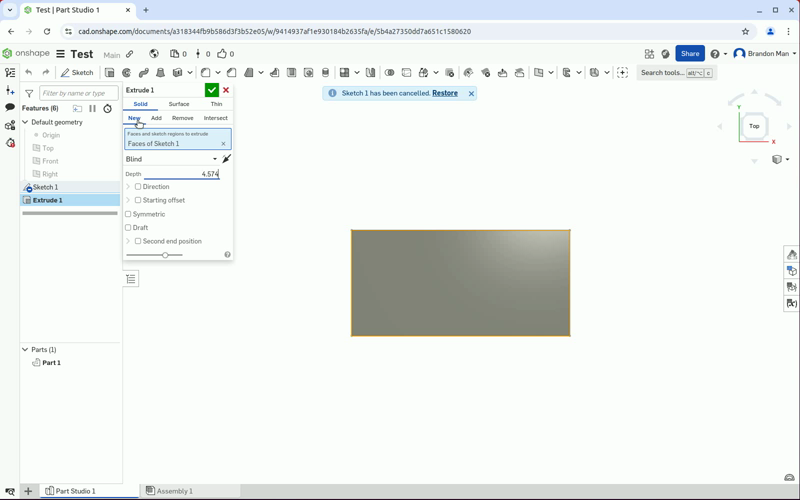
key(enter)
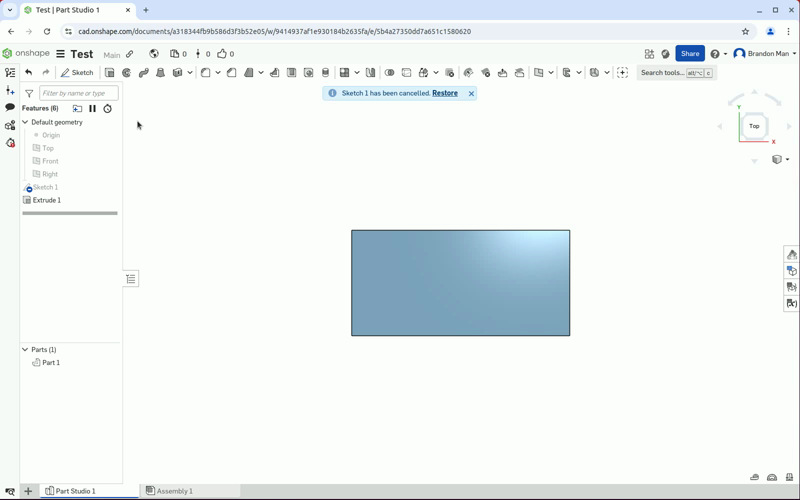
key(shift+h)
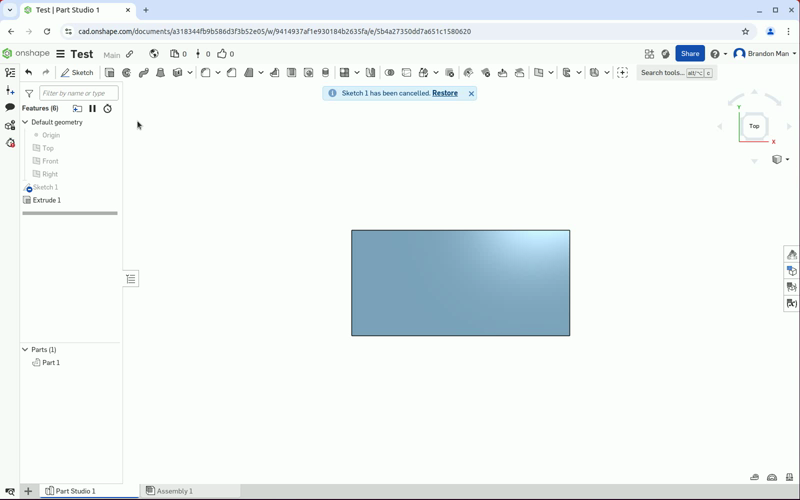
key(shift+h)
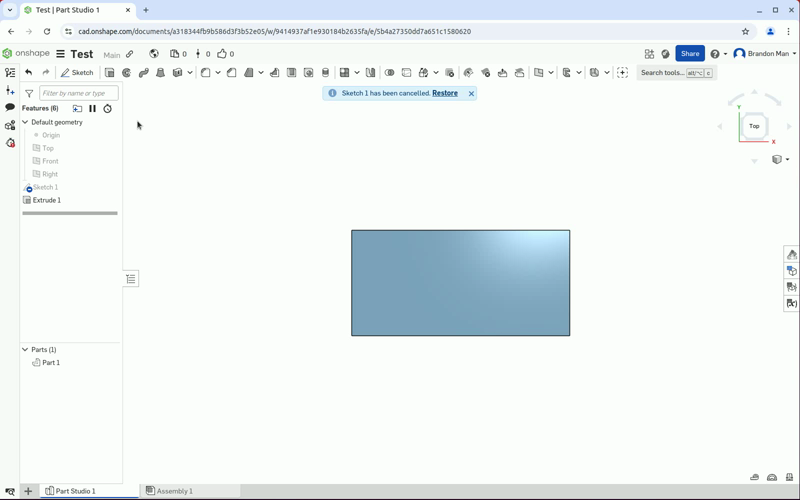
mouse_move(73, 189)
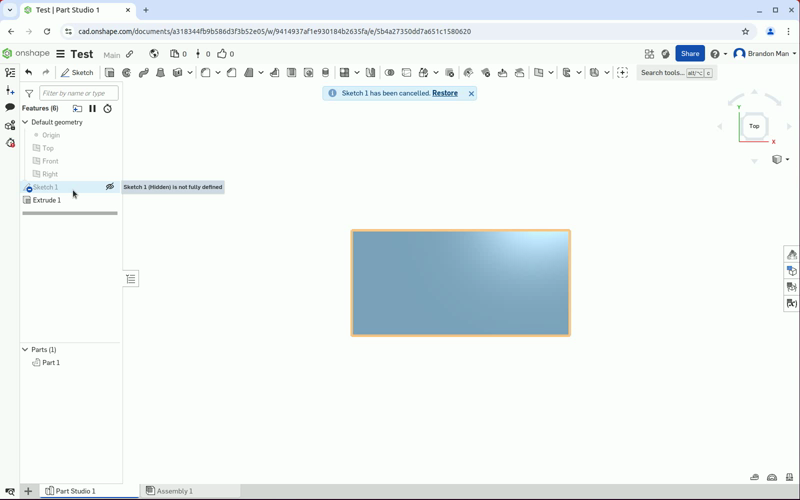
click(73, 189)
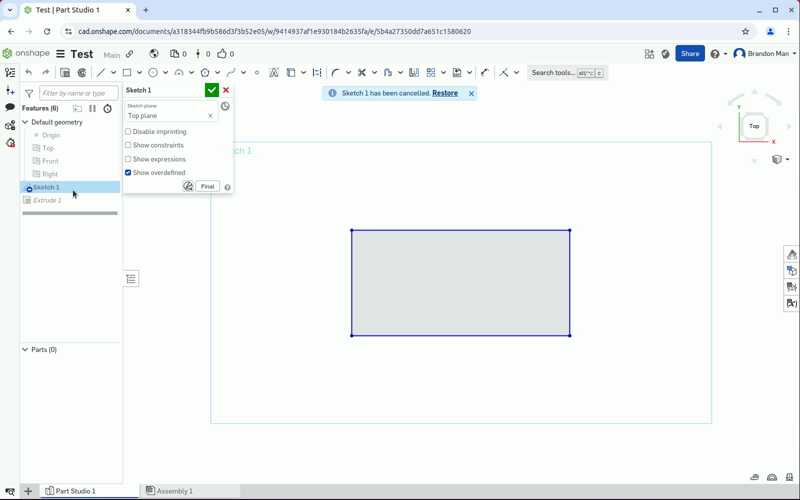
mouse_move(229, 92)
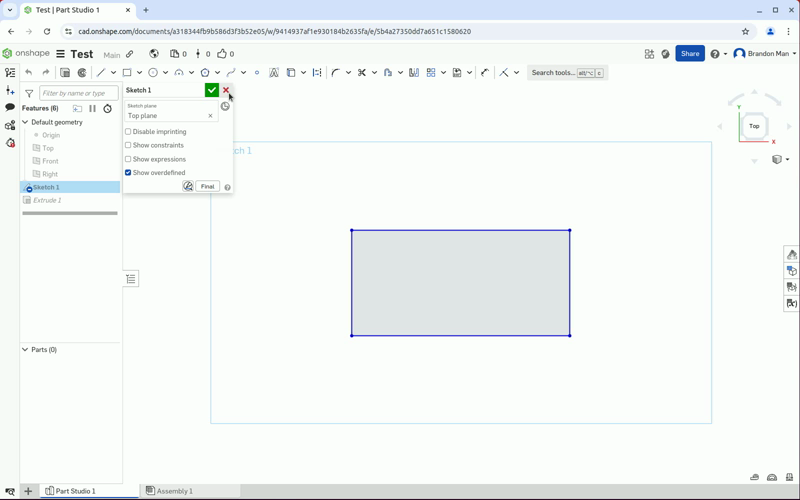
click(229, 92)
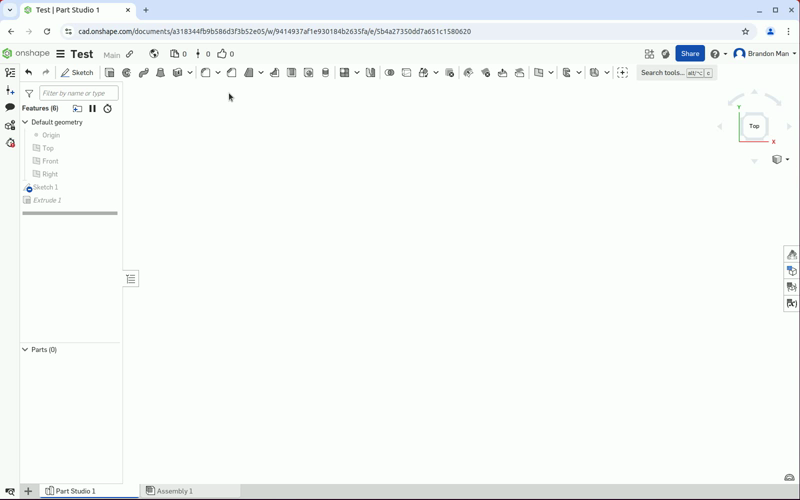
mouse_move(73, 352)
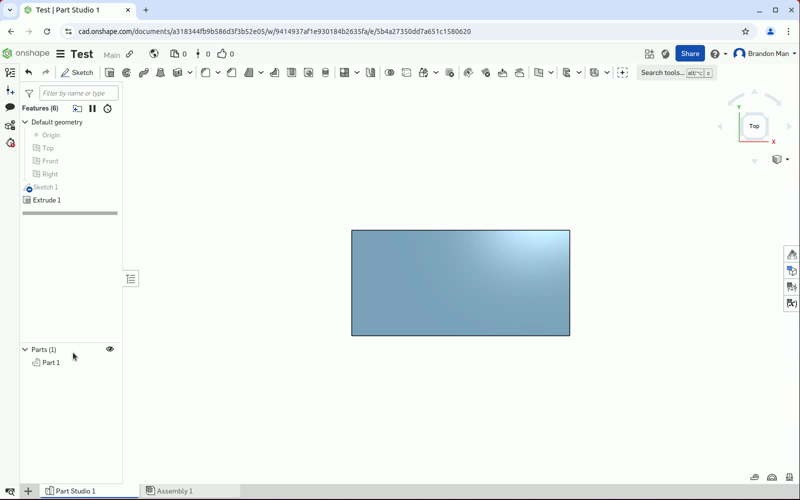
key(y)
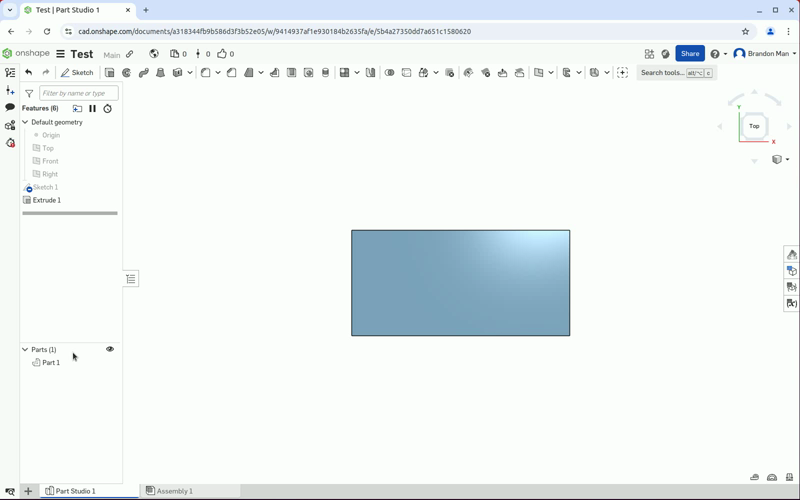
key(shift+p)
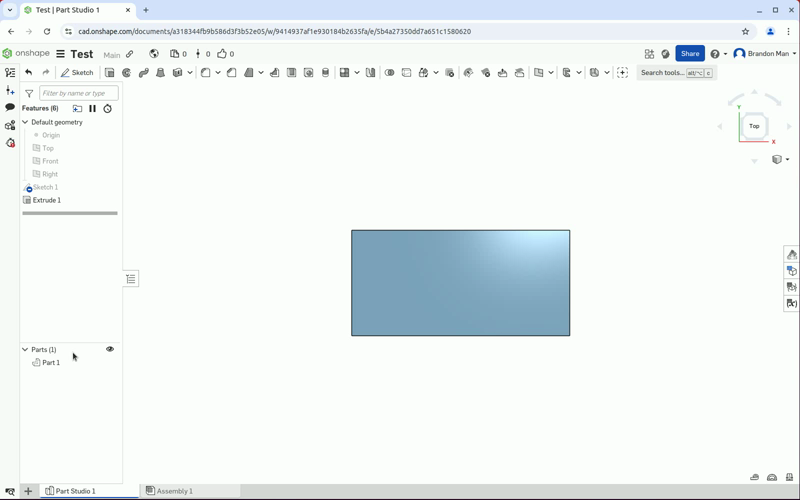
key(space)
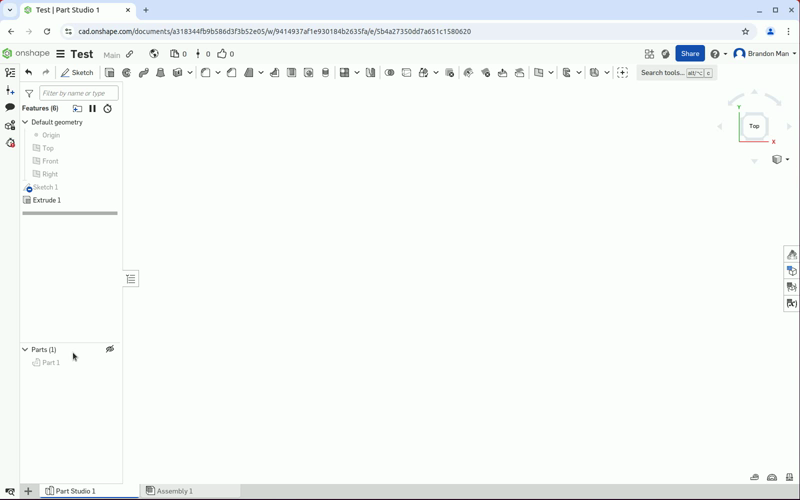
key_down(shift)
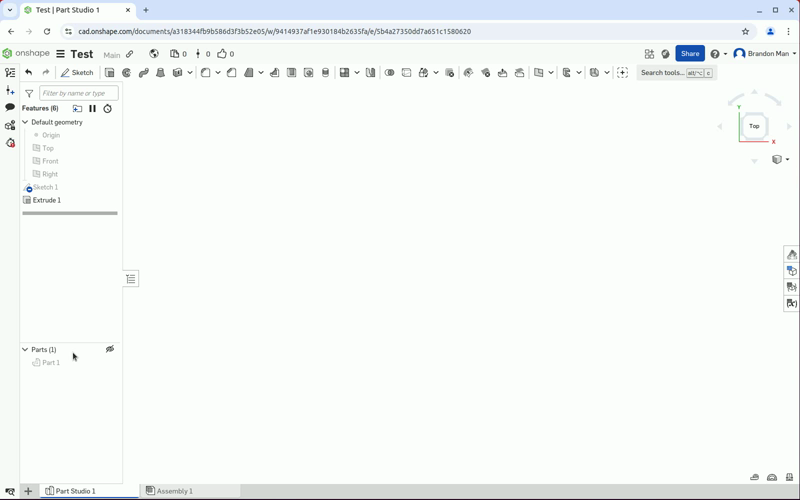
key(up)
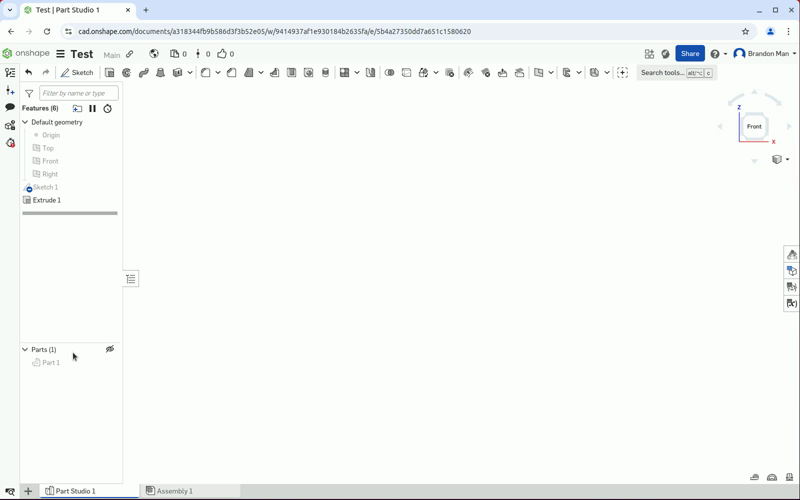
key_up(shift)
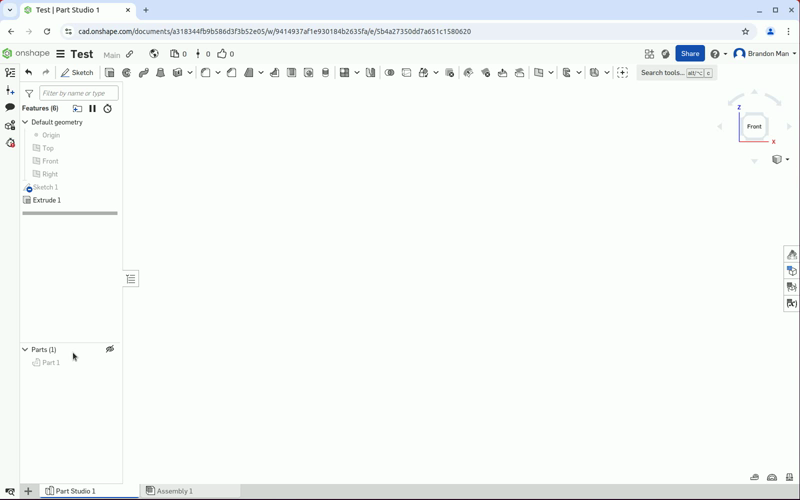
key(space)
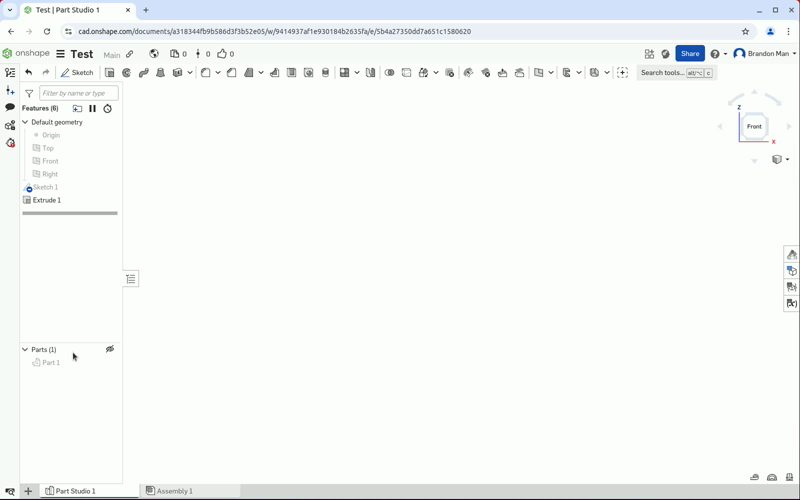
key_down(shift)
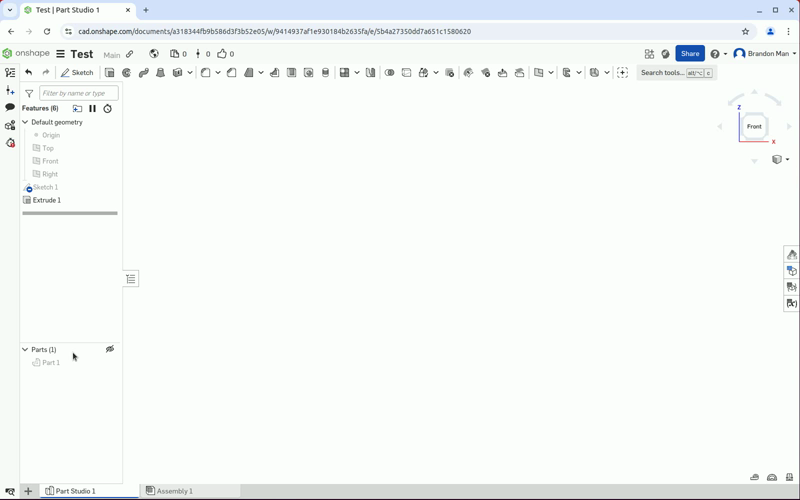
key(left)
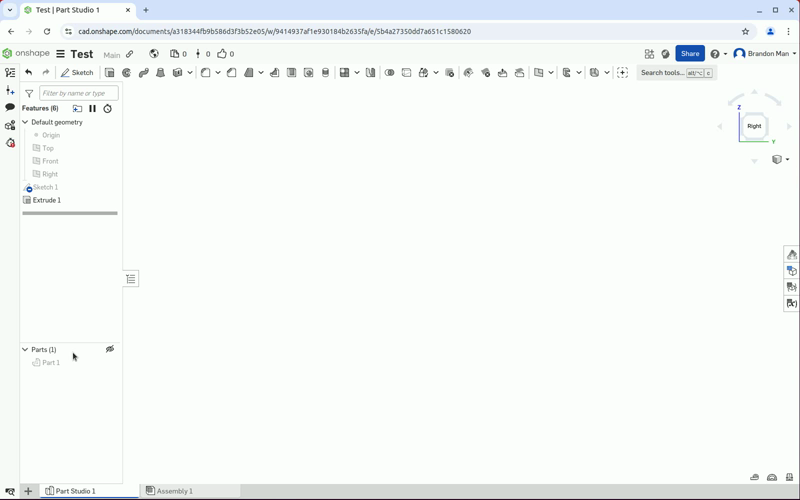
key_up(shift)
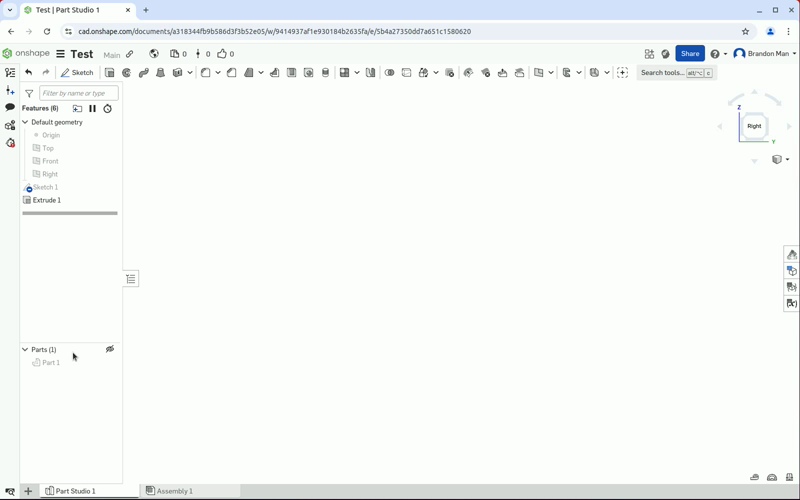
mouse_move(73, 352)
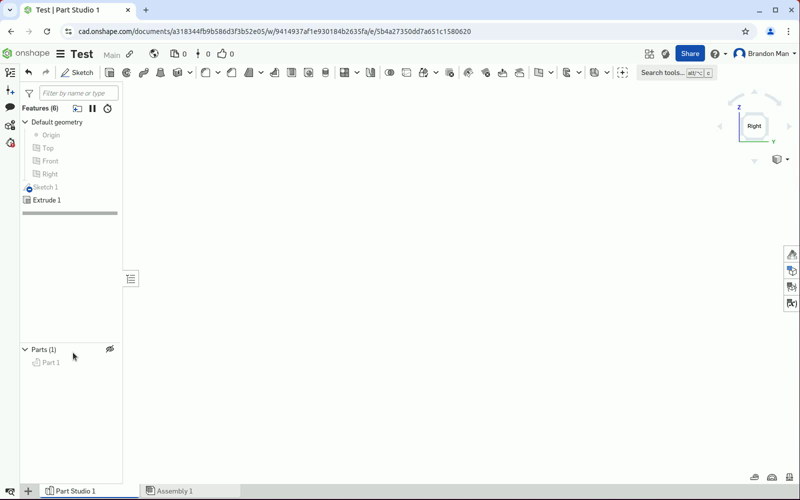
key(shift+y)
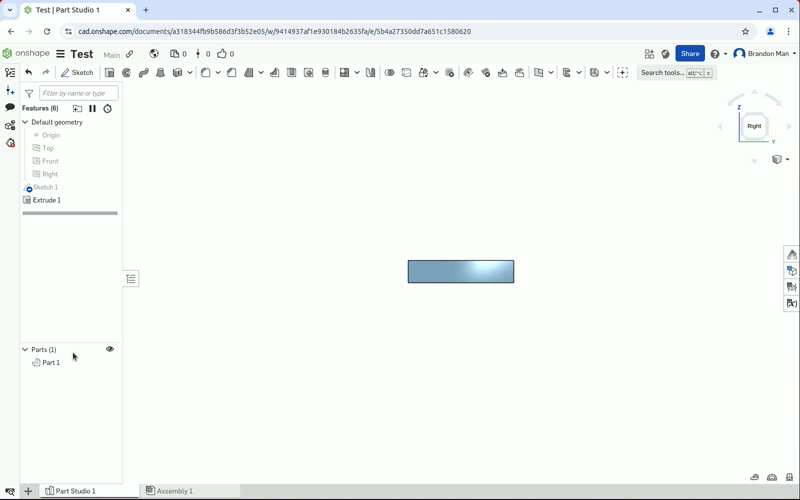
mouse_move(541, 75)
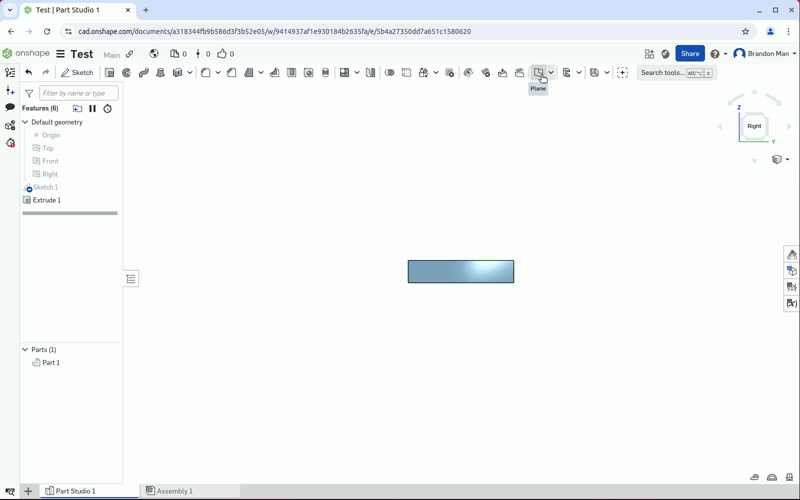
click(541, 75)
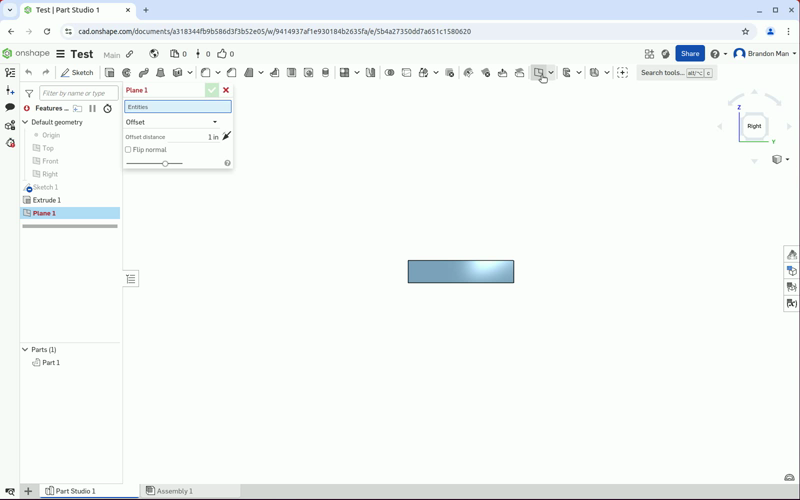
mouse_move(73, 176)
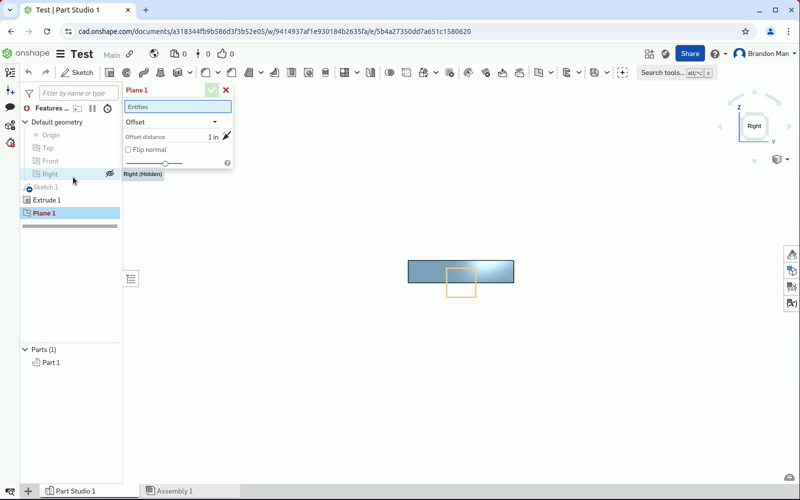
click(73, 176)
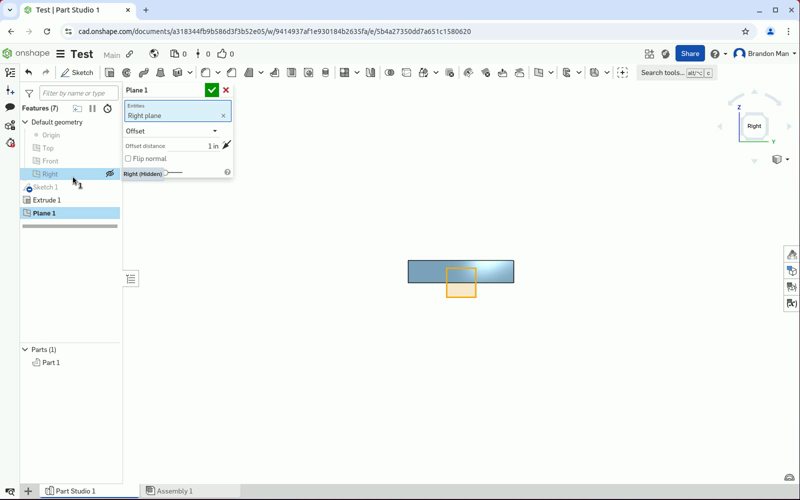
key(tab, 2)
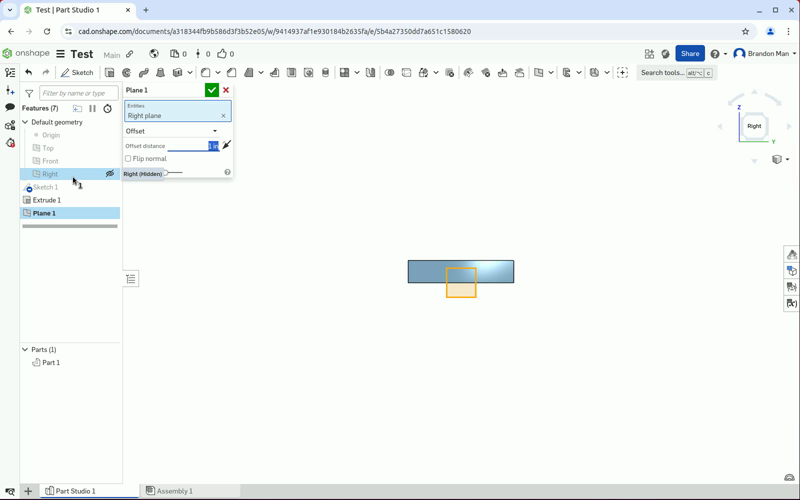
text(22.4)
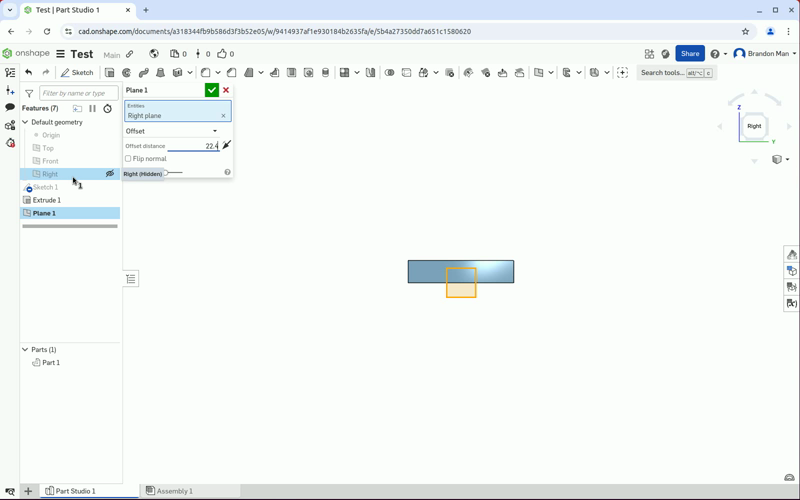
key(enter, 2)
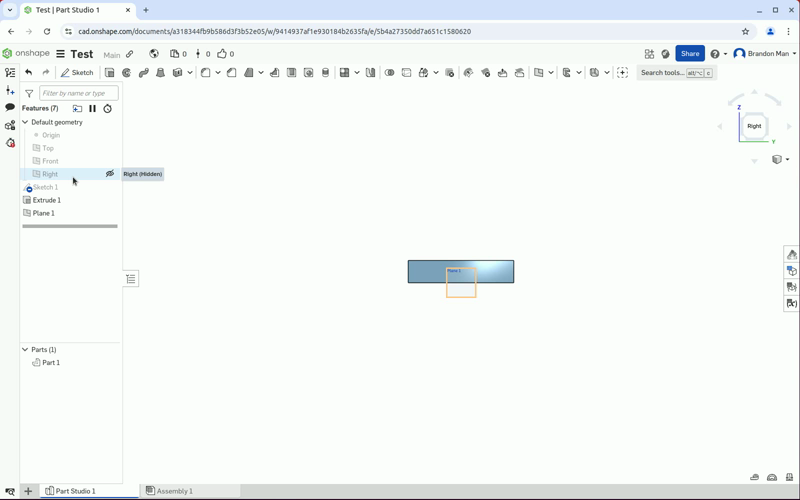
key(shift+s)
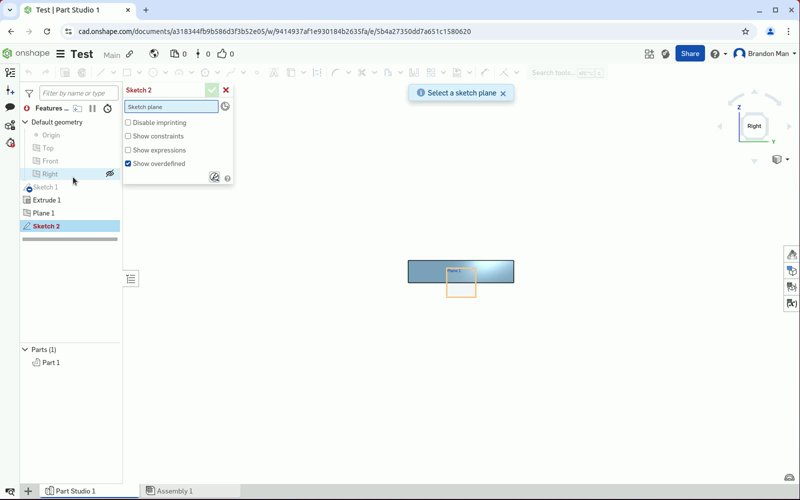
mouse_move(73, 215)
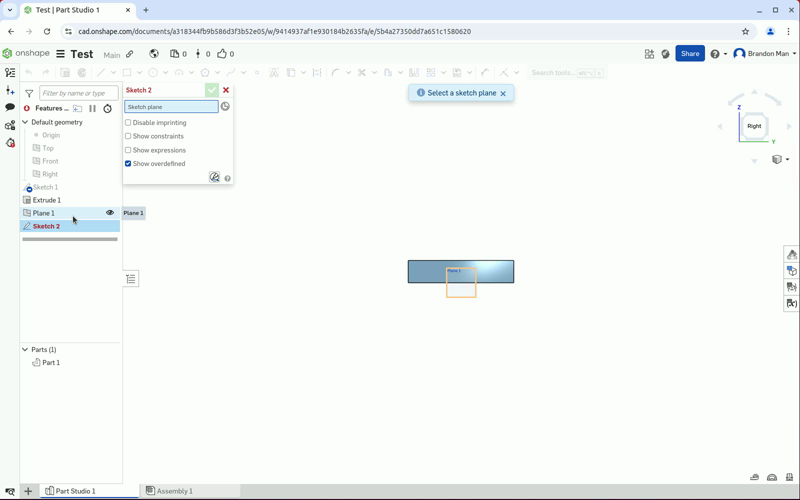
click(73, 215)
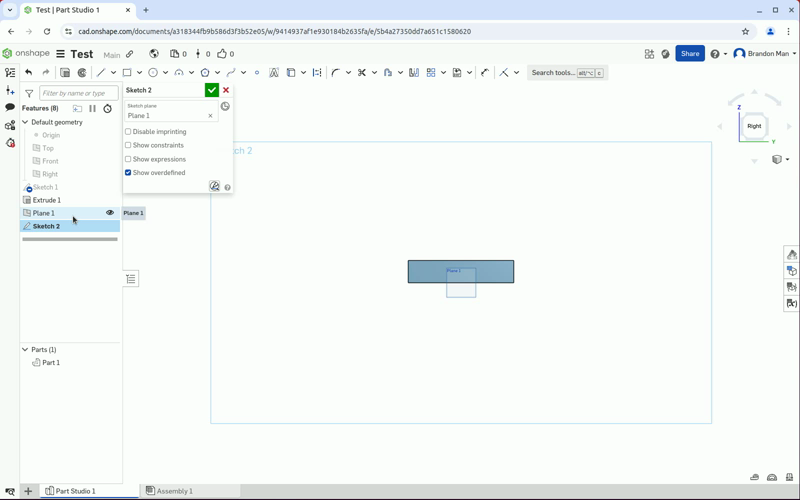
mouse_move(73, 352)
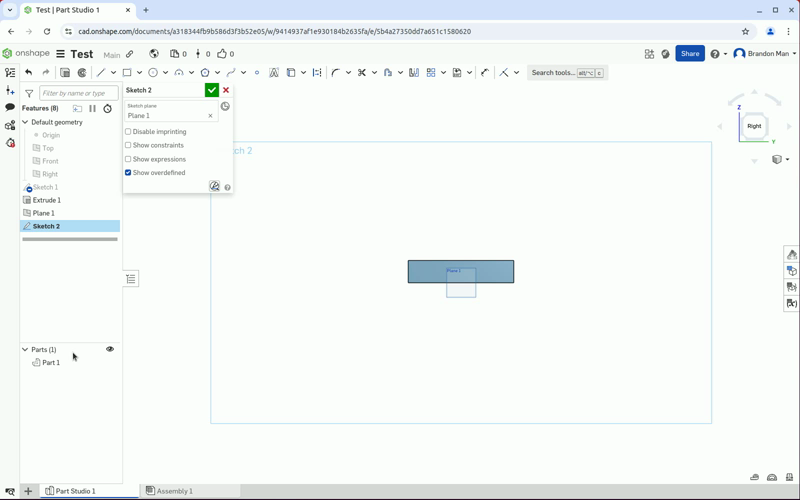
key(y)
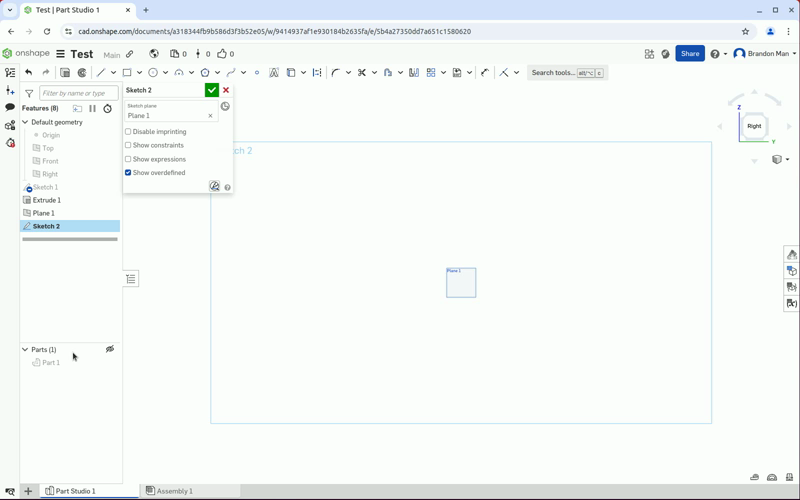
key(l)
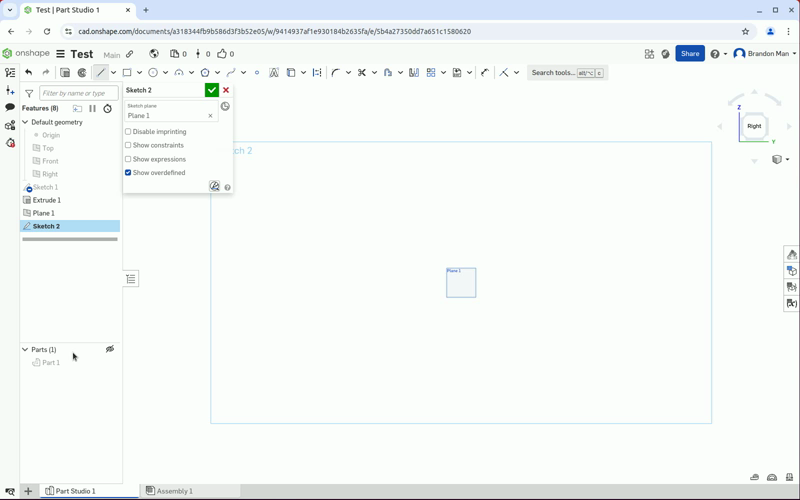
key_down(shift)
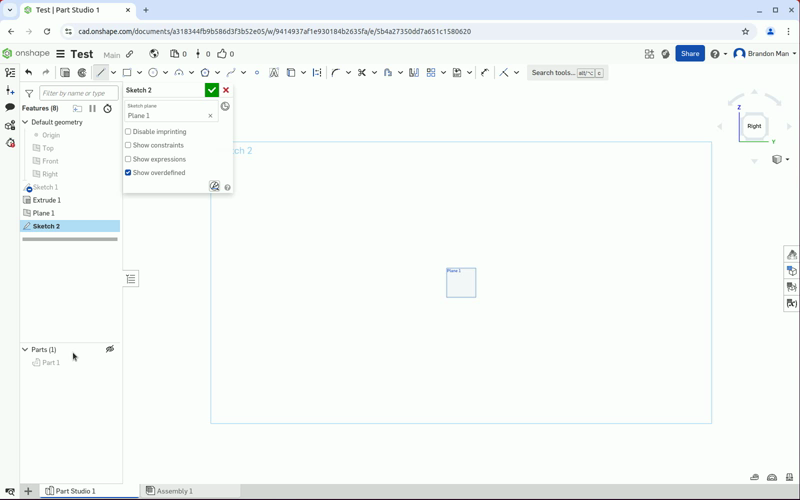
mouse_move(407, 282)
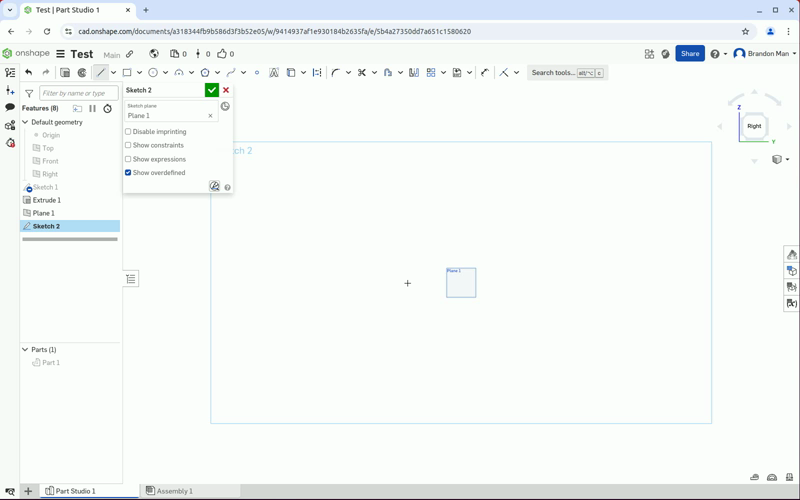
click(407, 282)
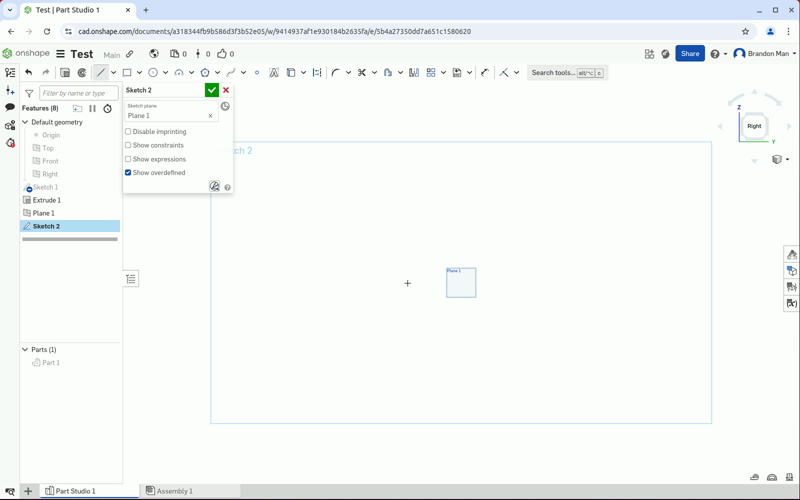
key_up(shift)
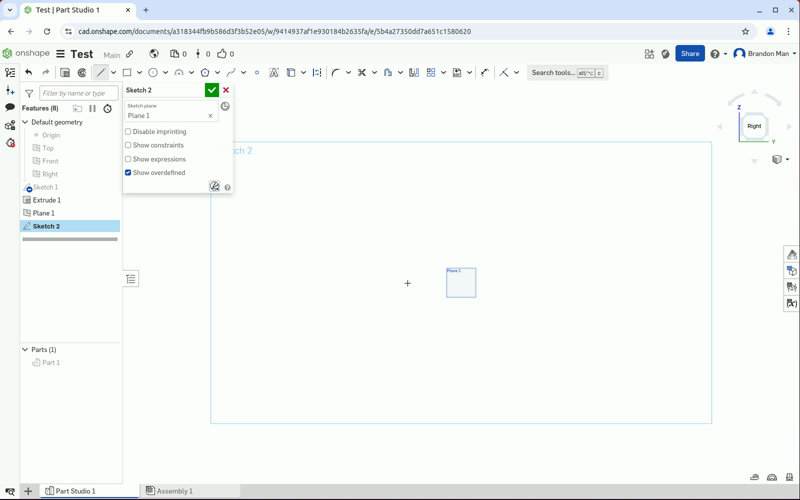
key_down(shift)
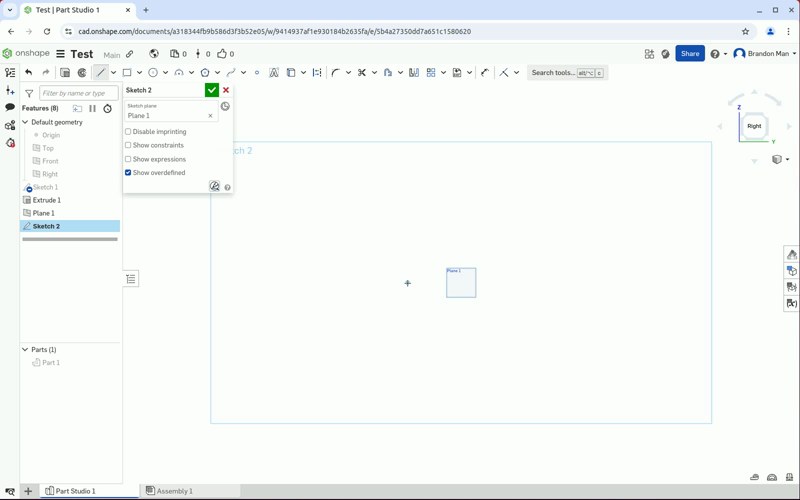
mouse_move(513, 282)
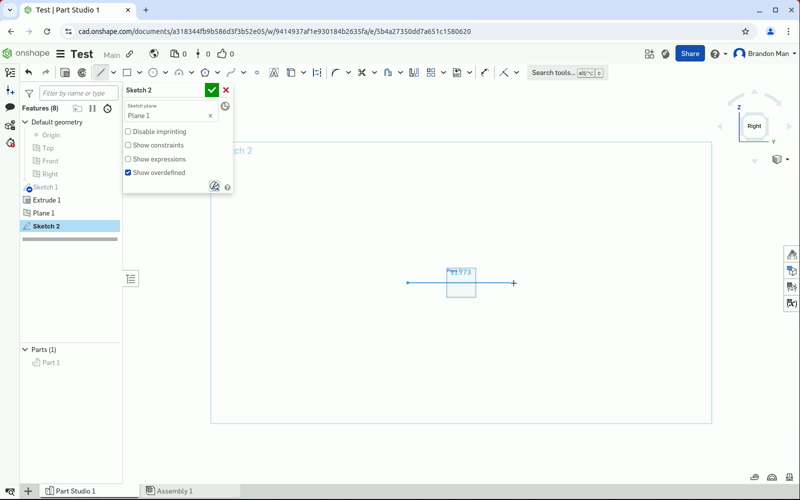
click(513, 282)
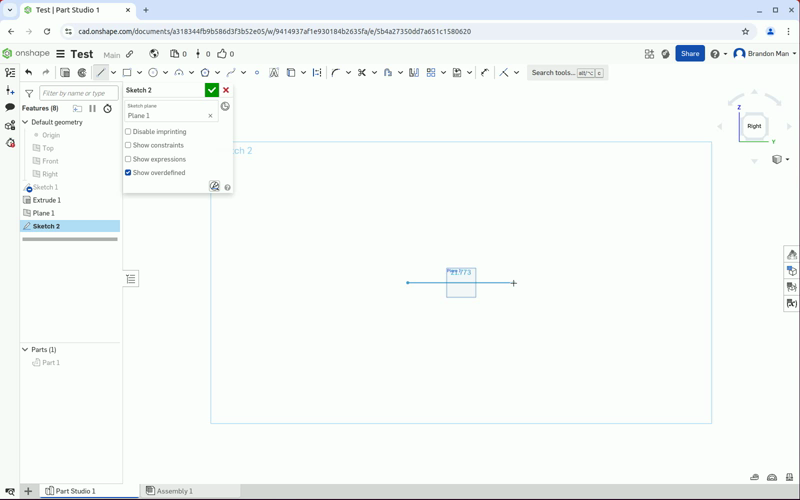
key_up(shift)
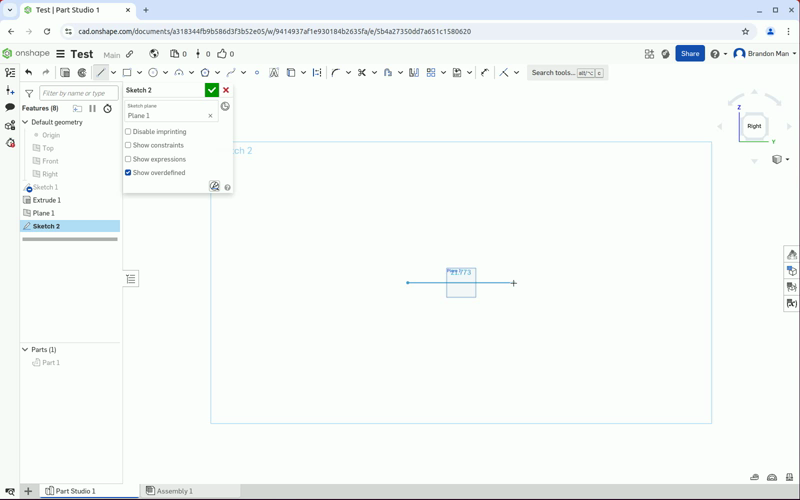
key_down(shift)
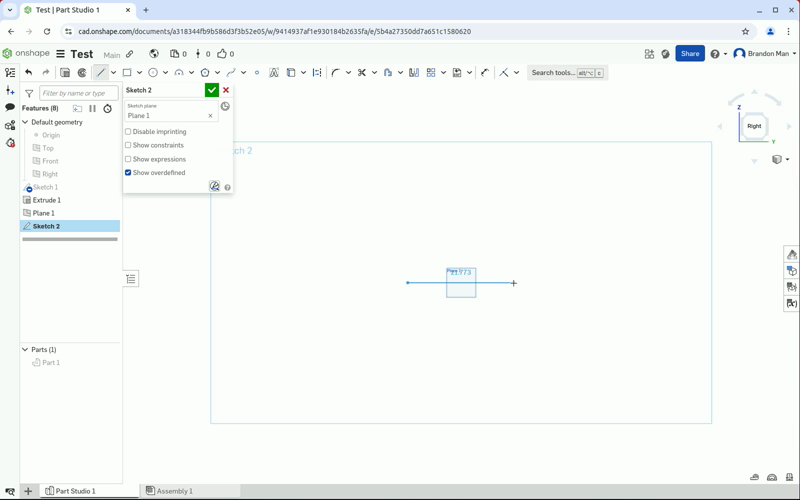
mouse_move(543, 282)
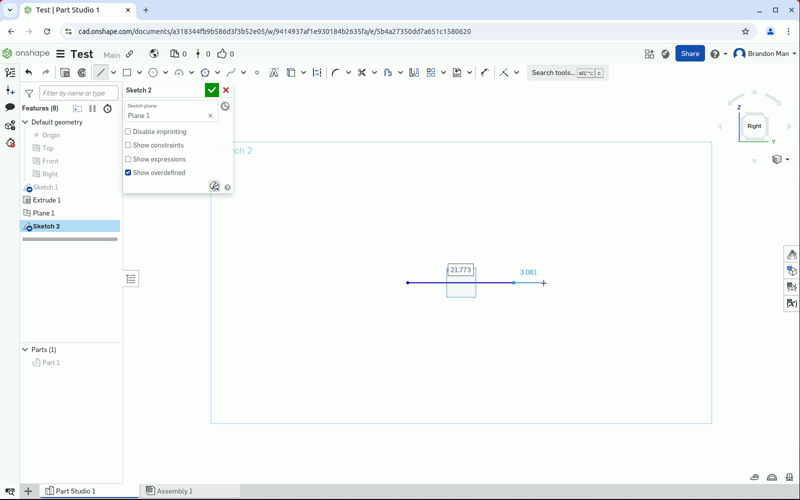
mouse_move(513, 260)
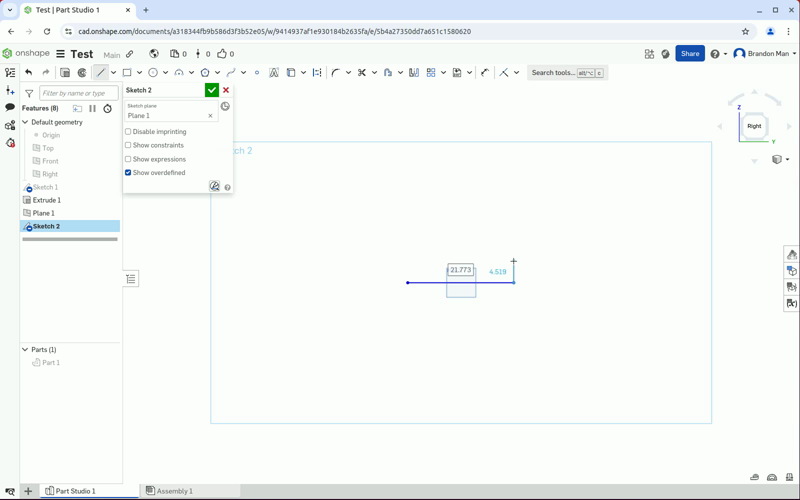
click(513, 260)
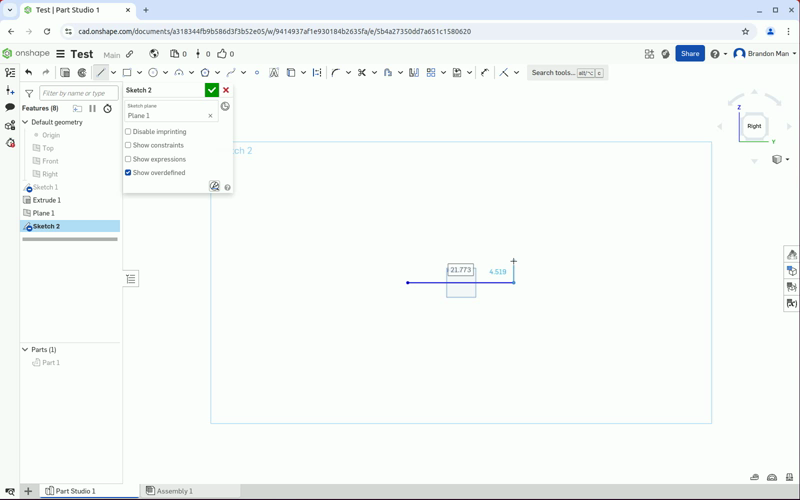
key_up(shift)
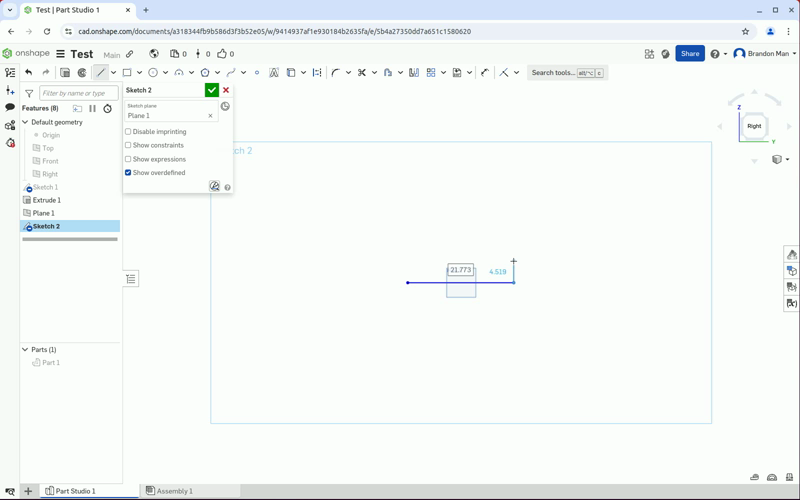
key_down(shift)
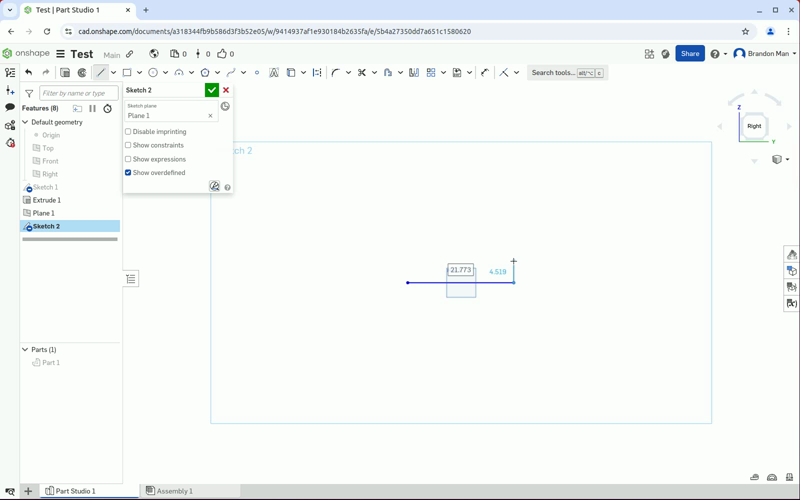
mouse_move(407, 260)
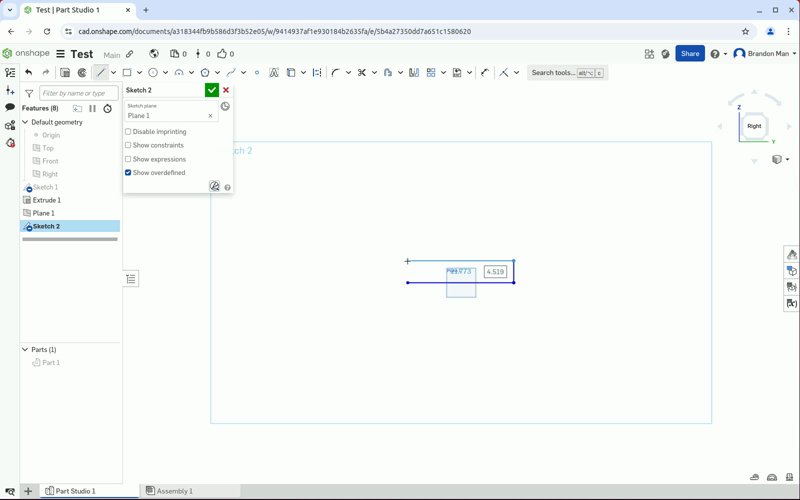
click(407, 260)
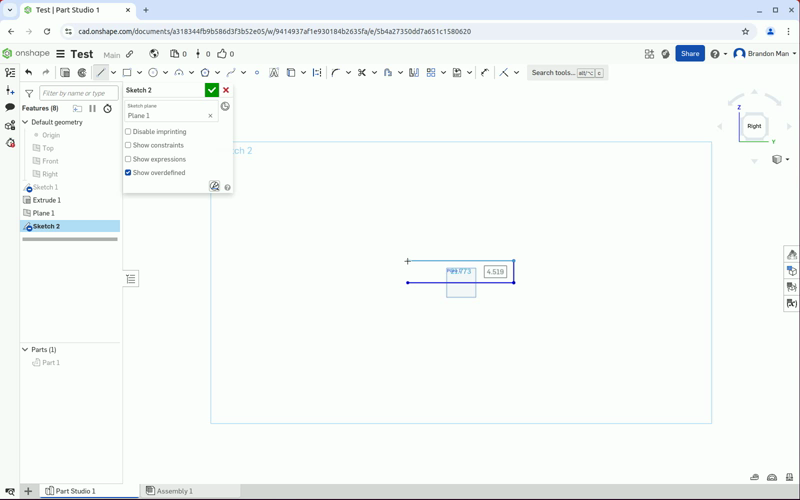
key_up(shift)
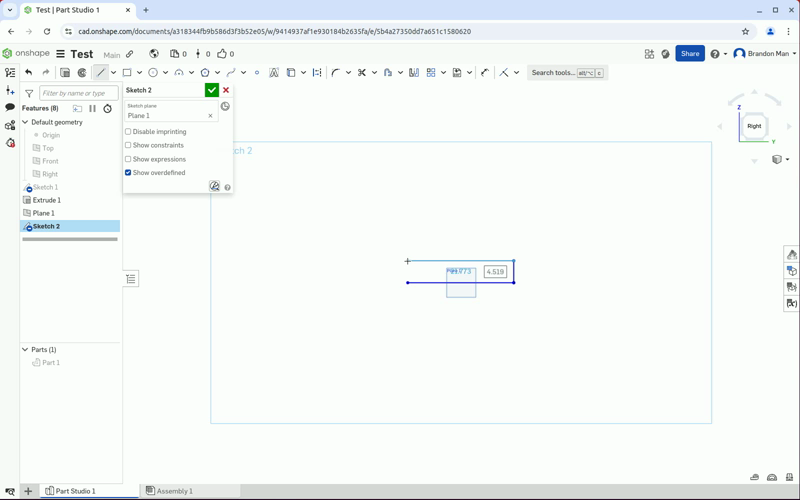
mouse_move(437, 260)
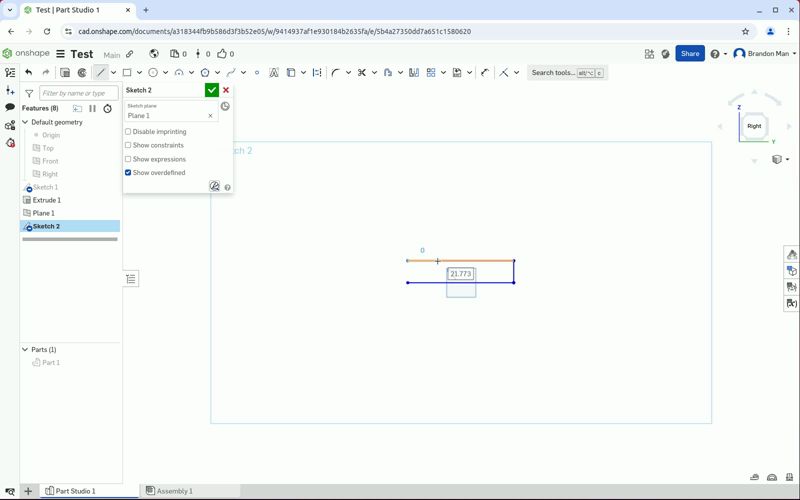
key_down(shift)
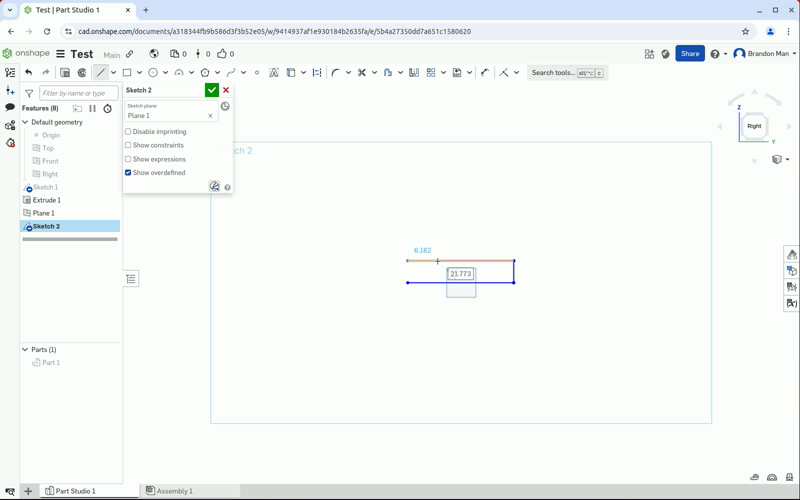
mouse_move(407, 282)
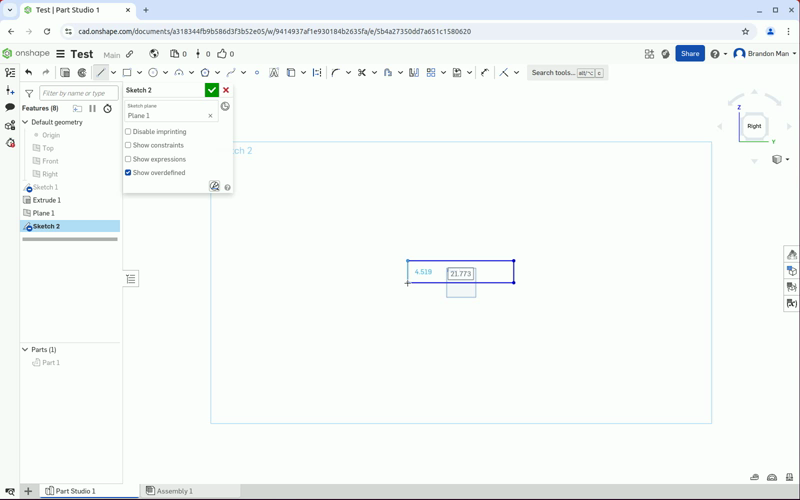
key_up(shift)
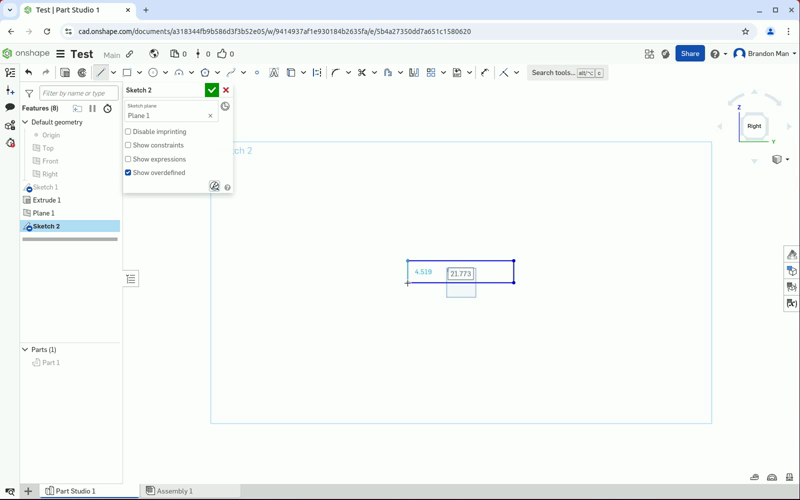
click(407, 282)
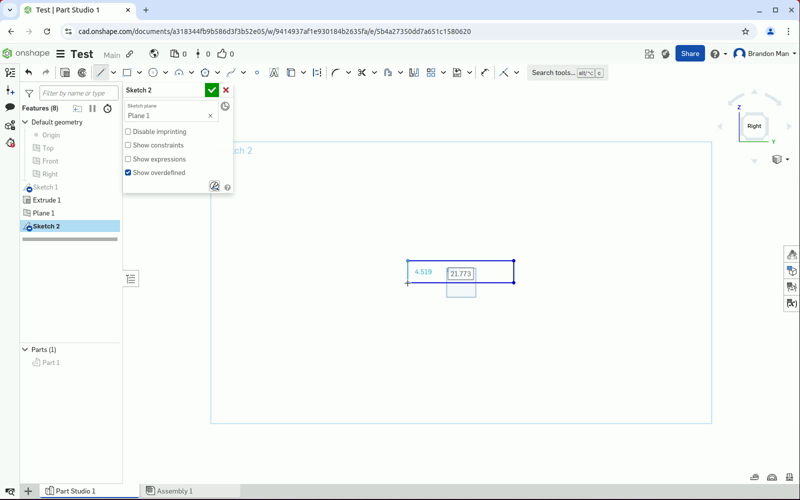
key(esc)
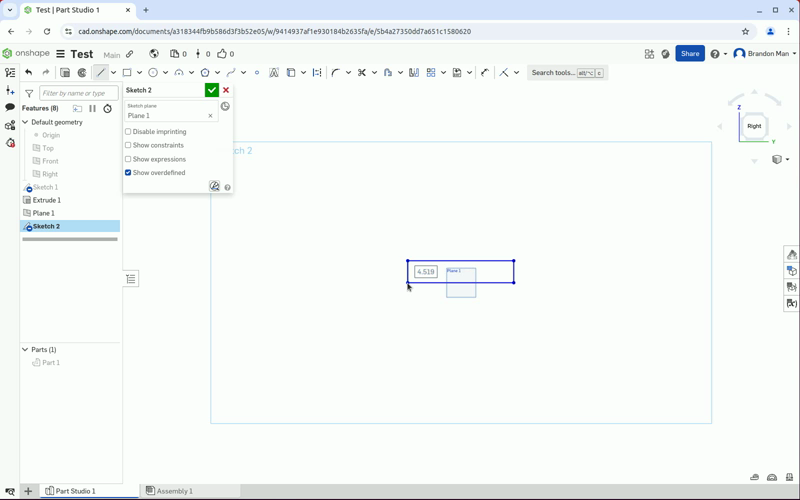
mouse_move(452, 275)
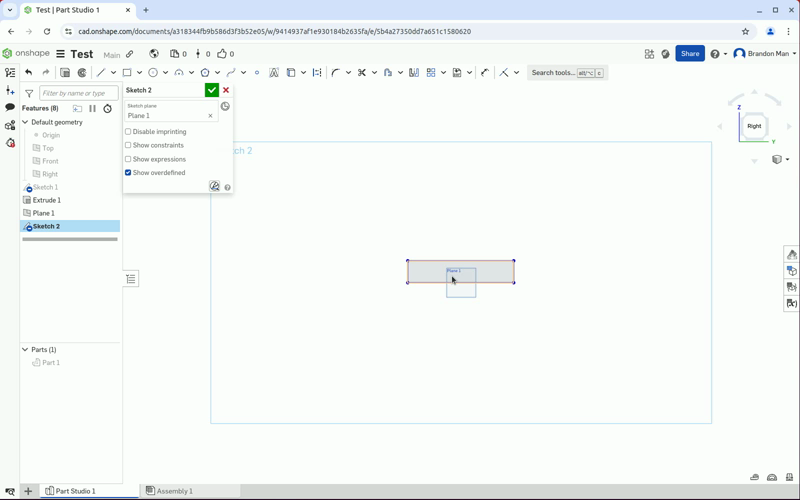
click(452, 275)
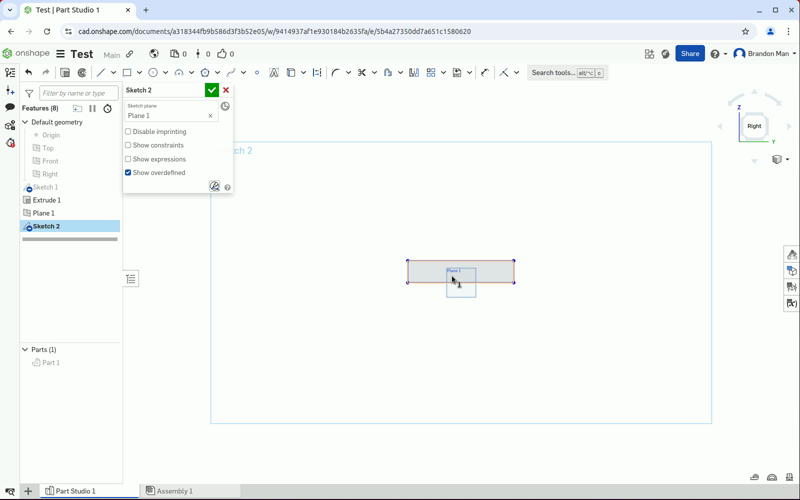
mouse_move(73, 352)
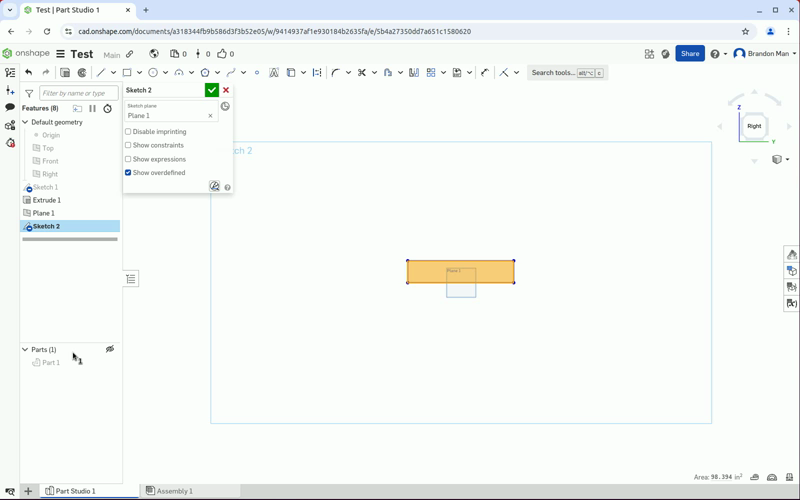
key(shift+y)
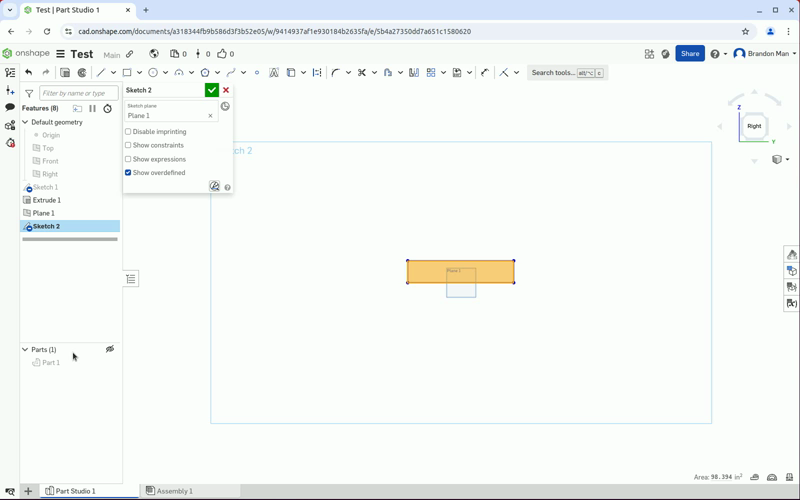
key(shift+e)
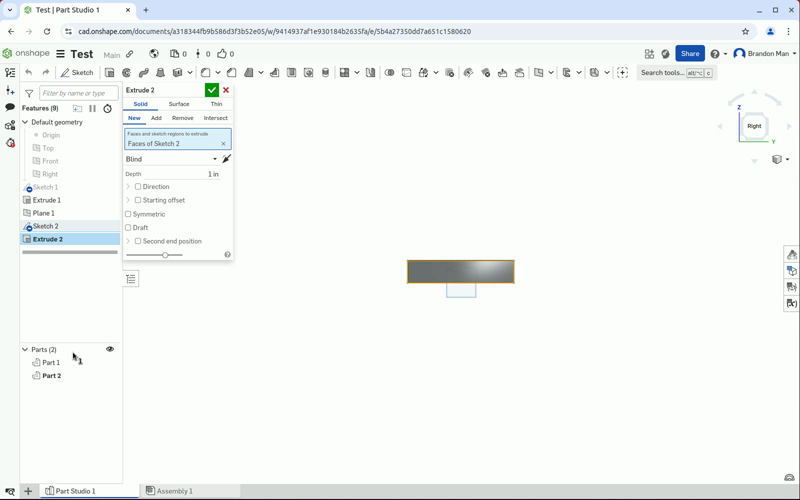
mouse_move(143, 106)
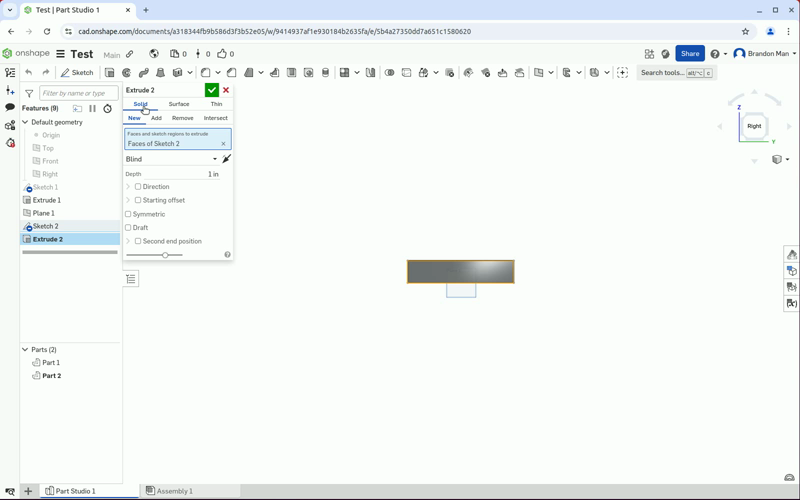
click(143, 106)
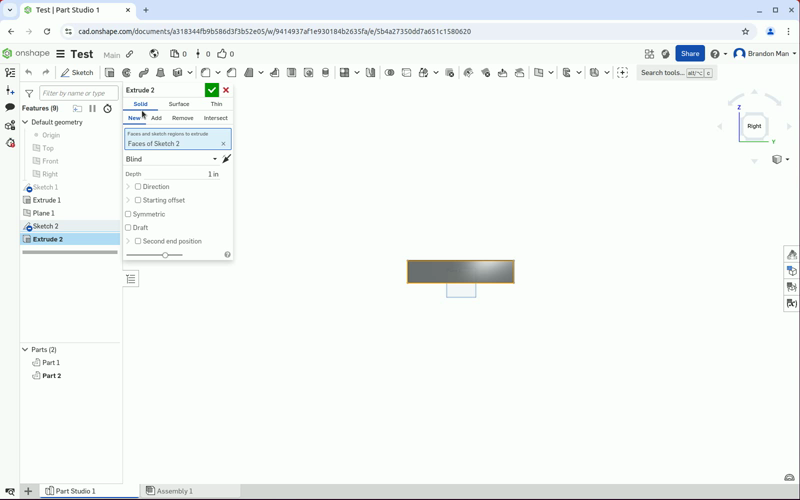
mouse_move(137, 120)
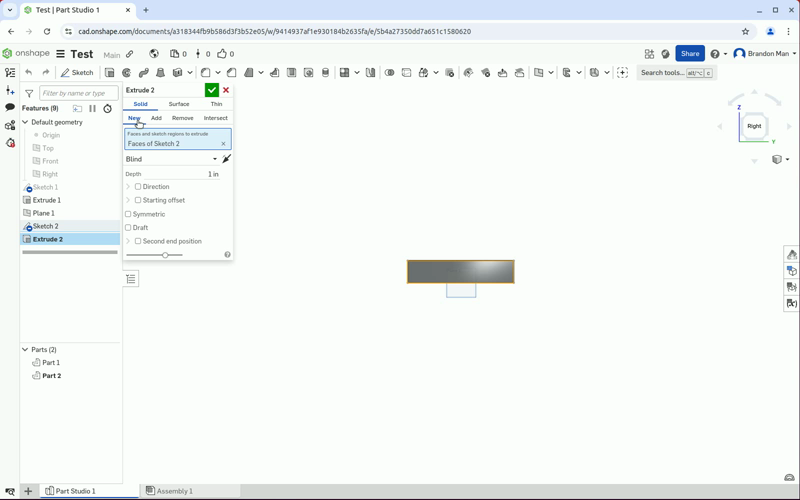
click(137, 120)
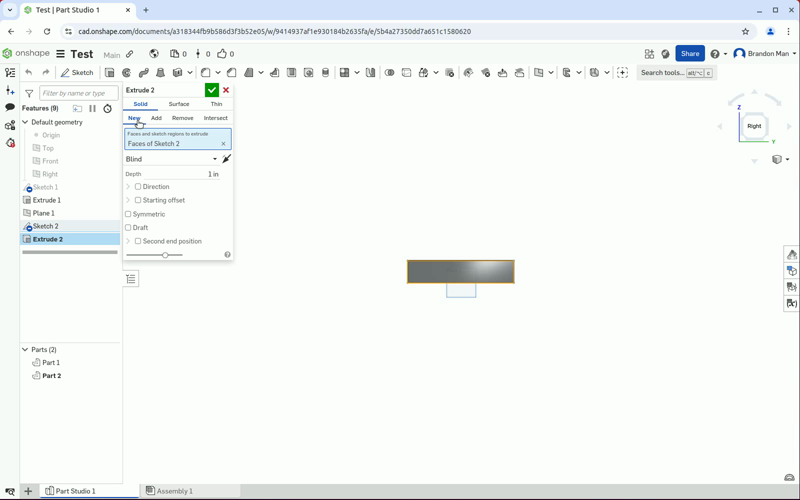
key(tab, 4)
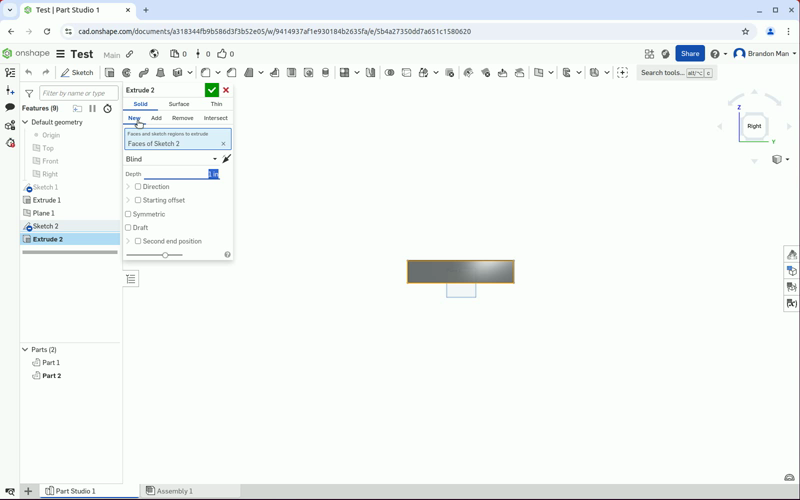
text(0.722)
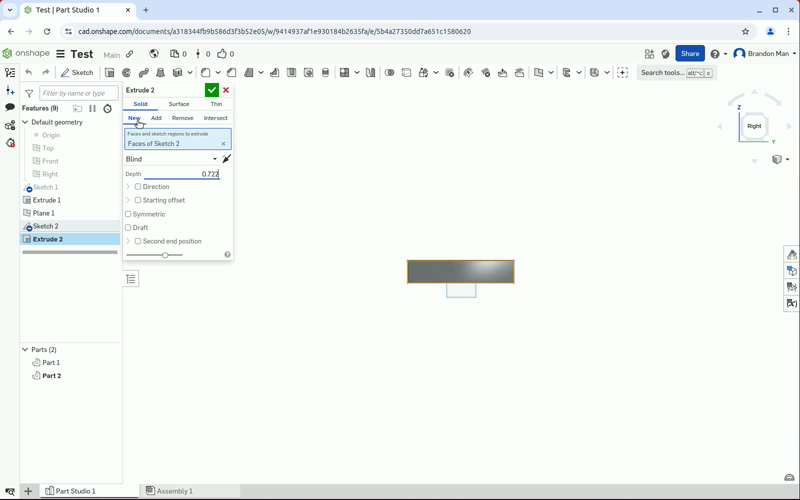
key(enter)
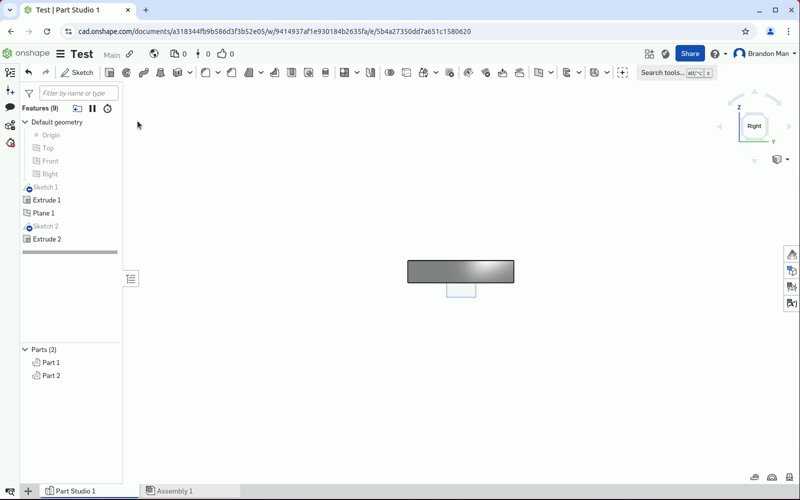
key(shift+h)
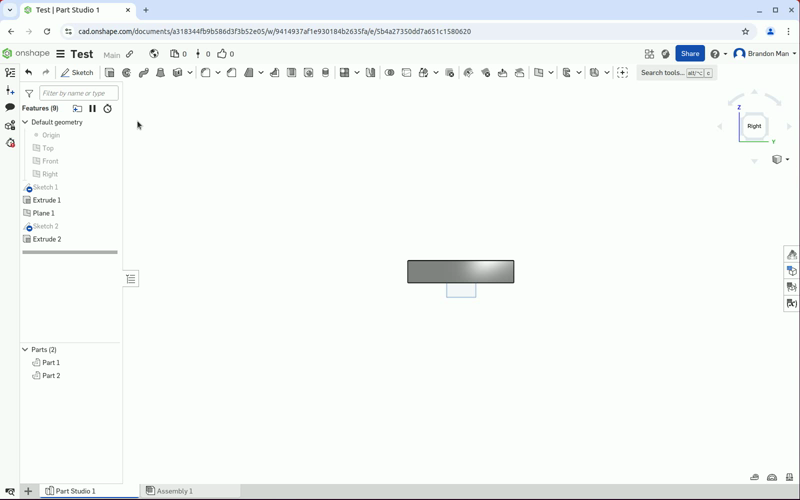
key(shift+h)
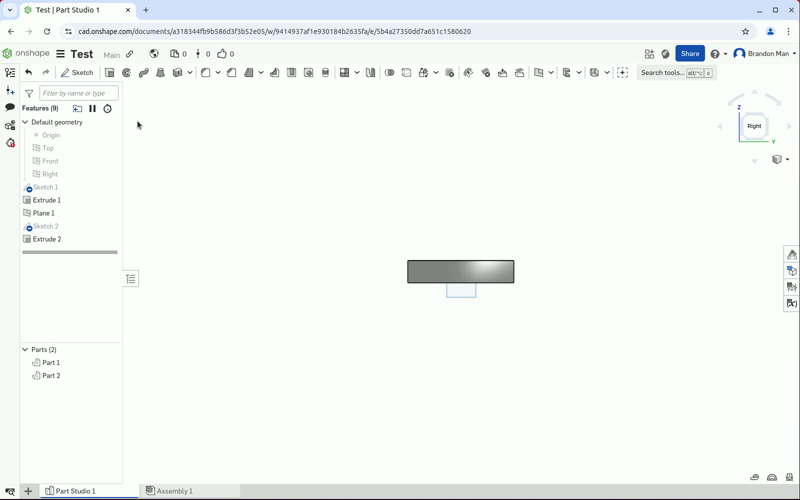
mouse_move(73, 189)
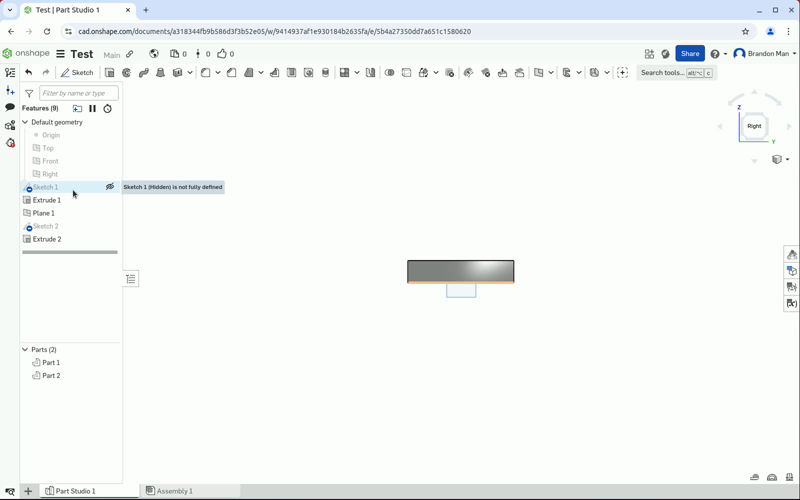
click(73, 189)
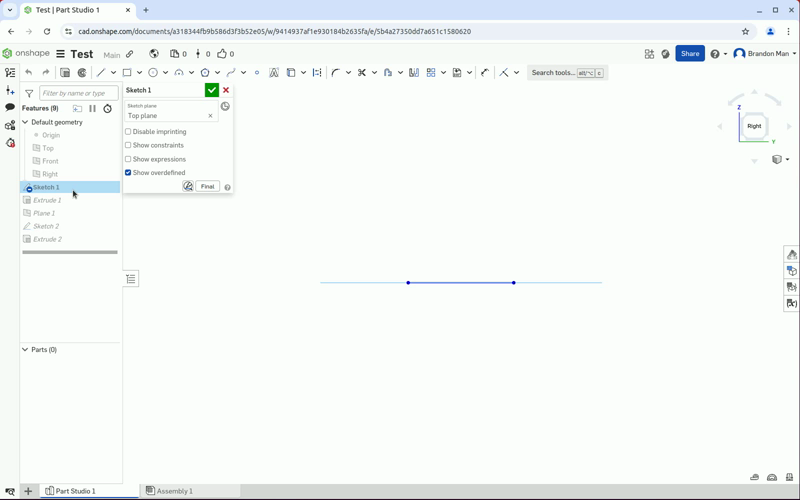
mouse_move(229, 92)
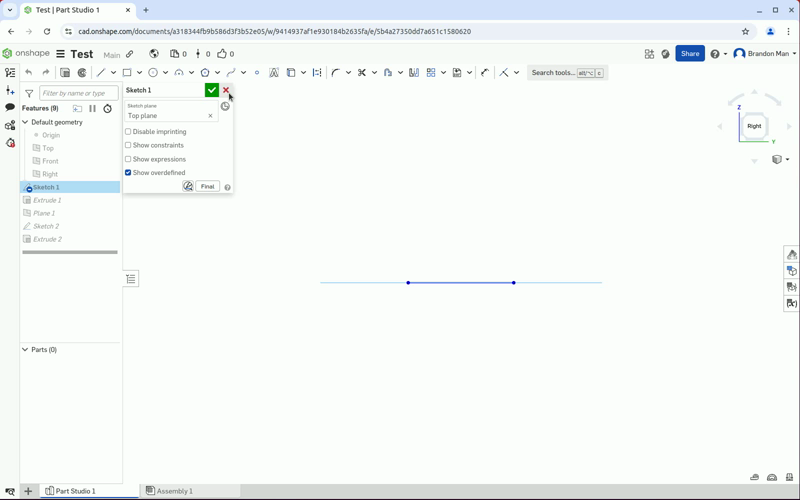
click(229, 92)
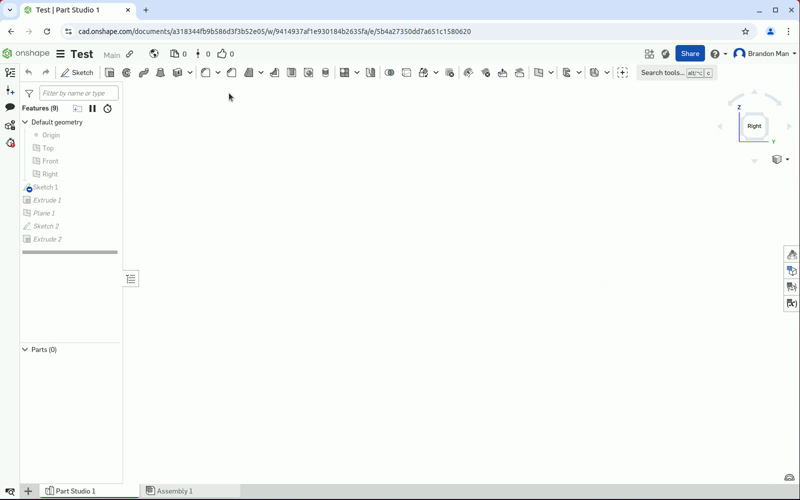
key(shift+s)
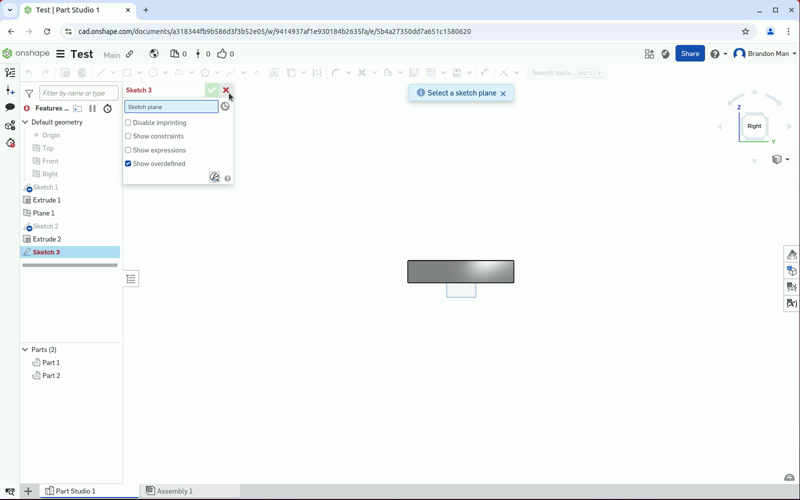
mouse_move(73, 215)
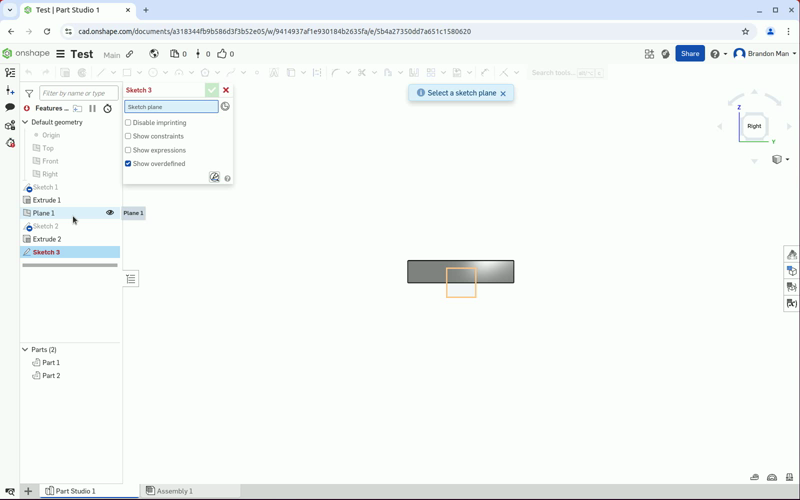
click(73, 215)
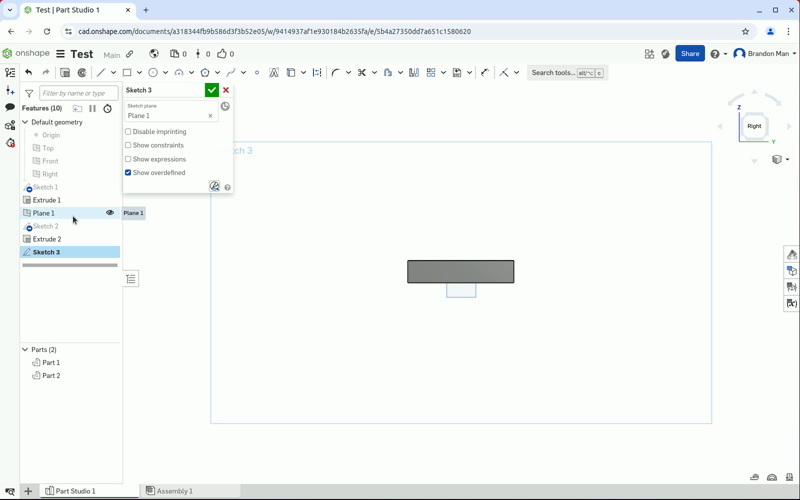
mouse_move(73, 352)
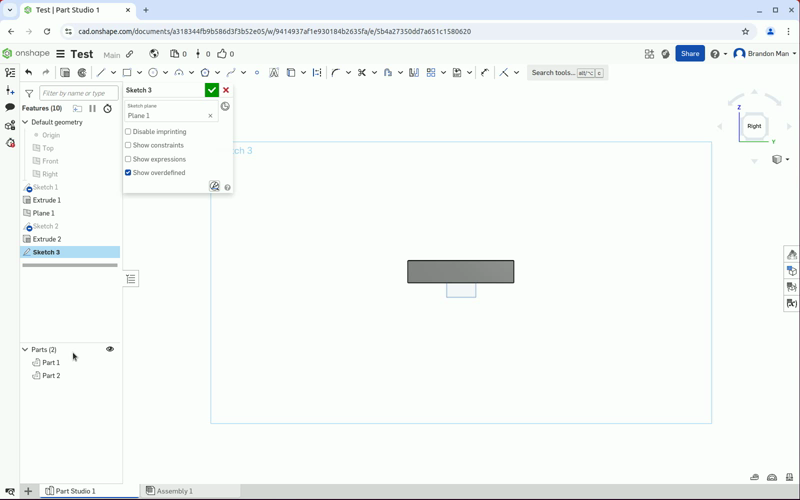
key(y)
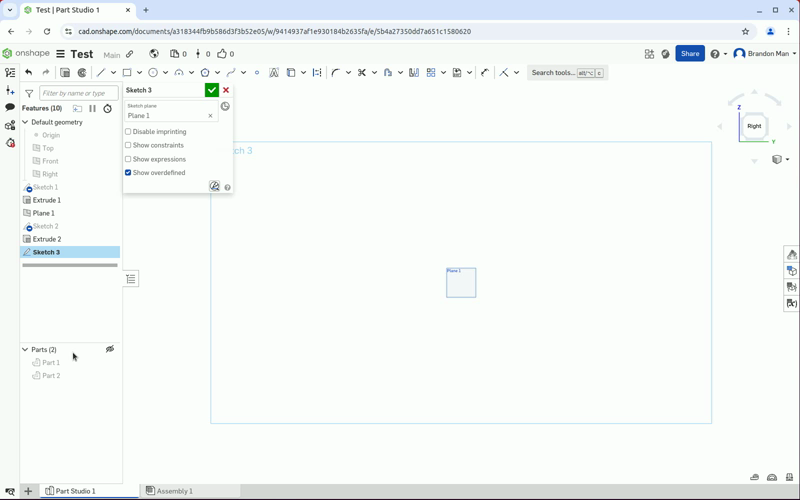
key(l)
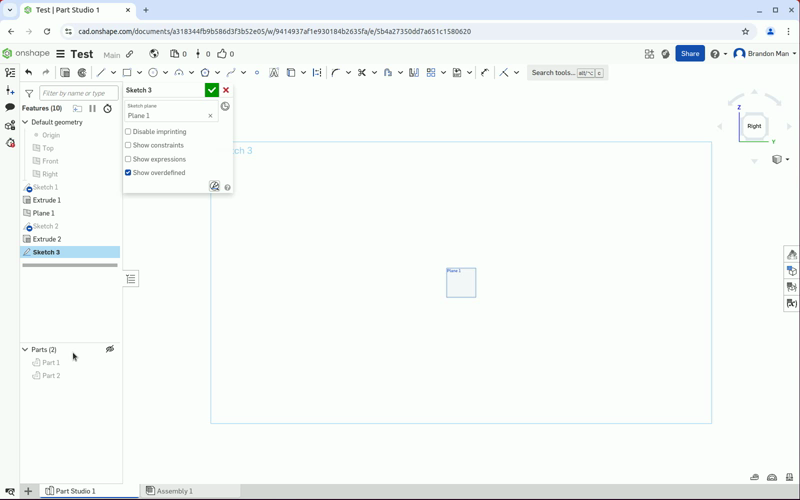
key_down(shift)
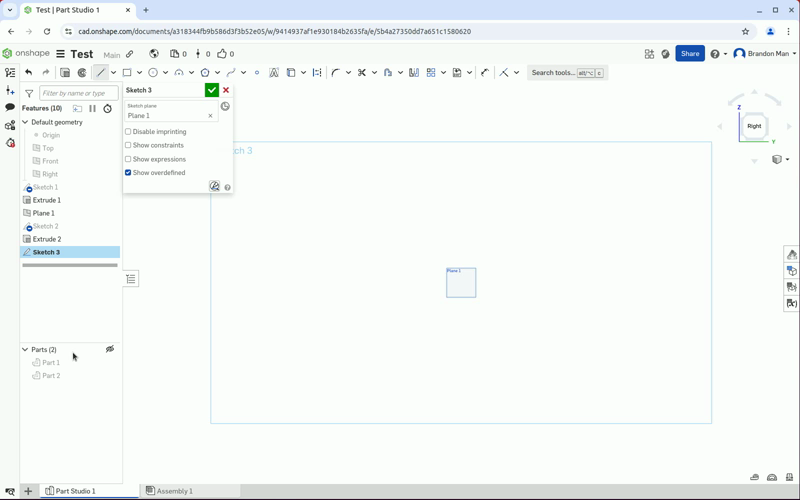
mouse_move(407, 260)
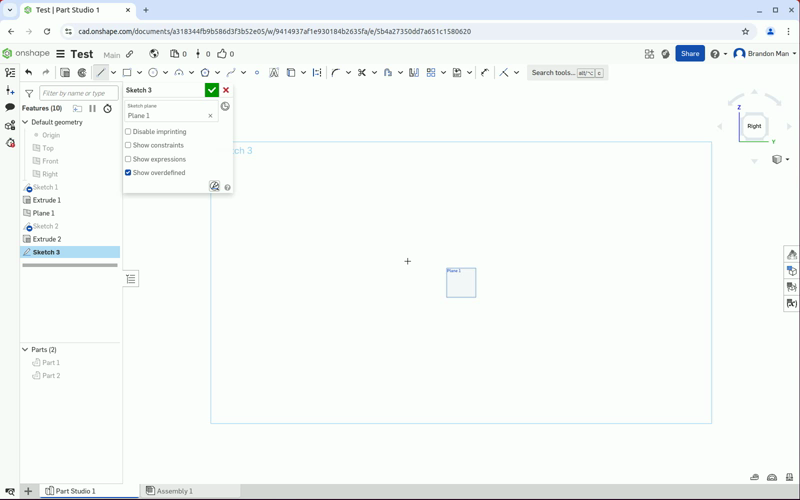
click(407, 260)
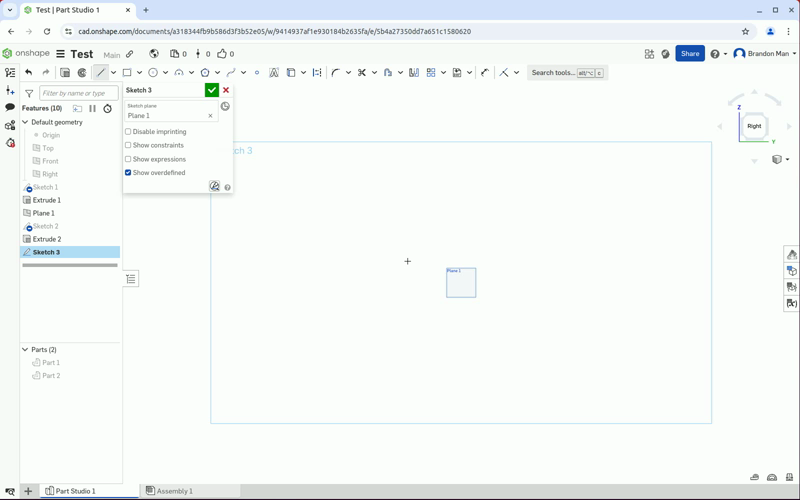
key_up(shift)
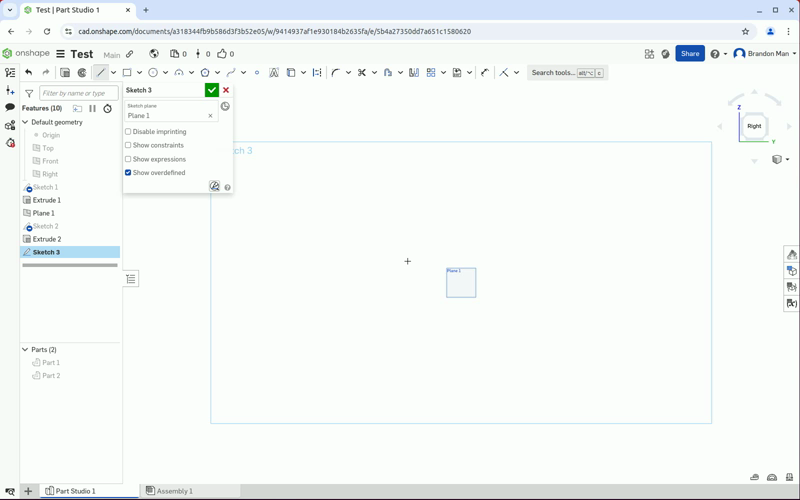
key_down(shift)
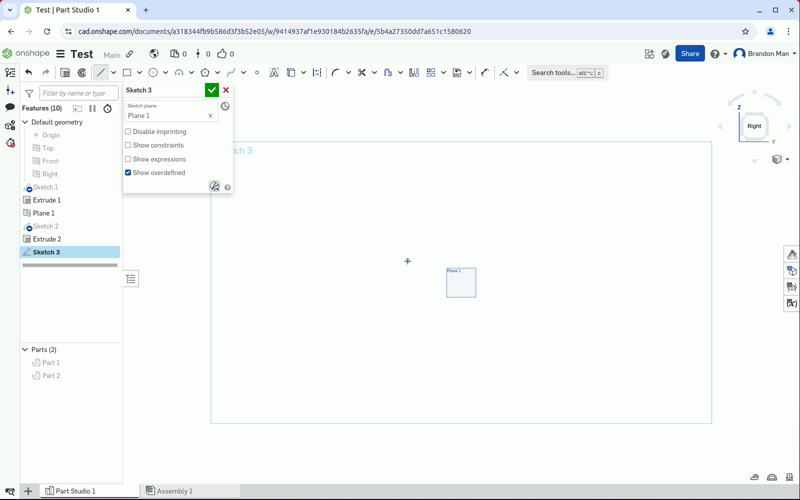
mouse_move(513, 260)
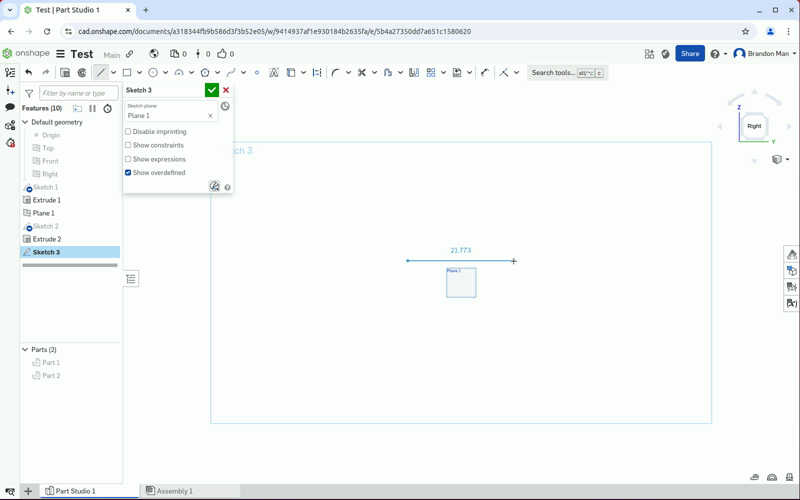
click(513, 260)
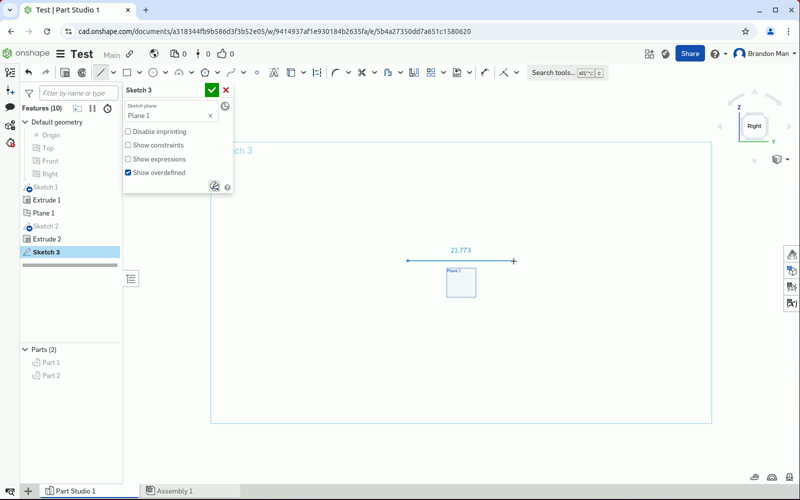
key_up(shift)
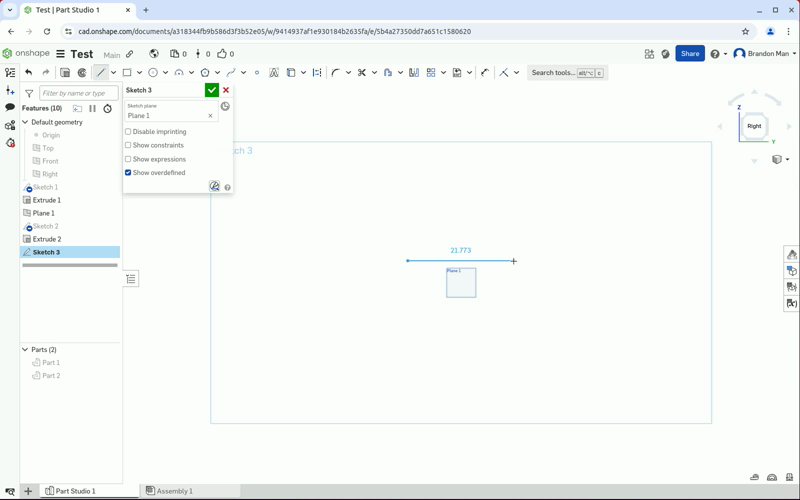
key_down(shift)
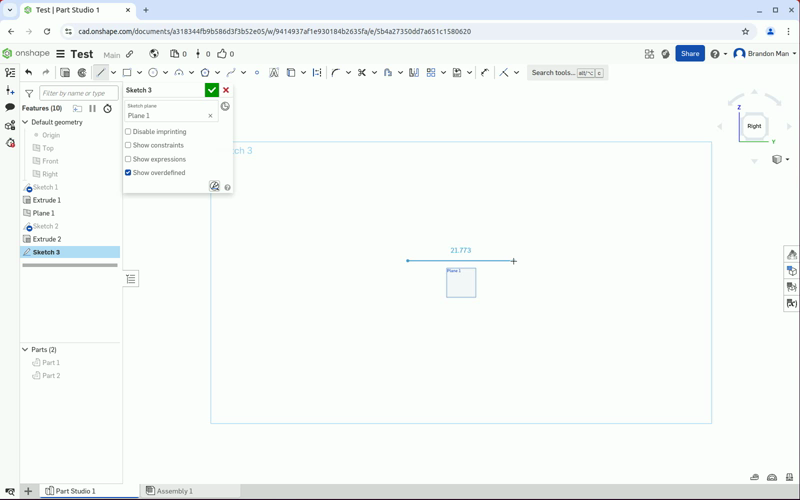
mouse_move(543, 260)
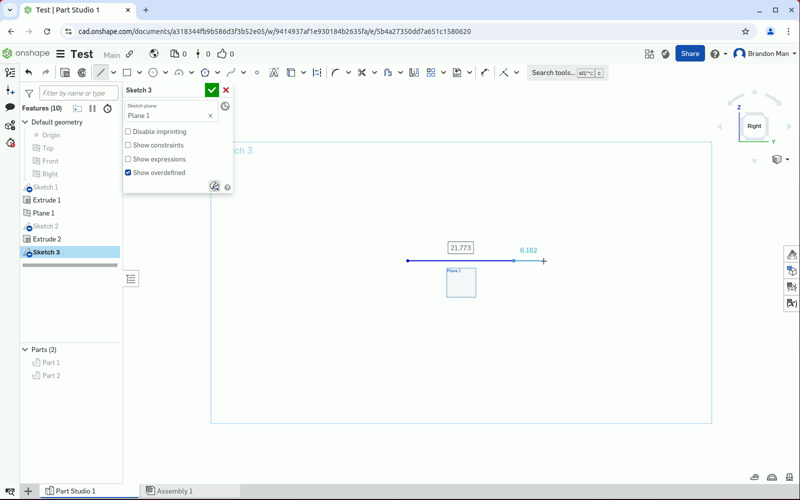
mouse_move(513, 257)
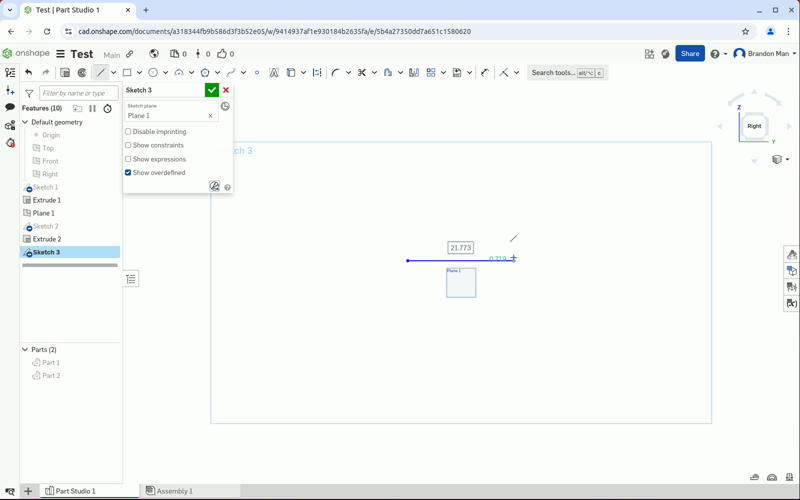
scroll(6)
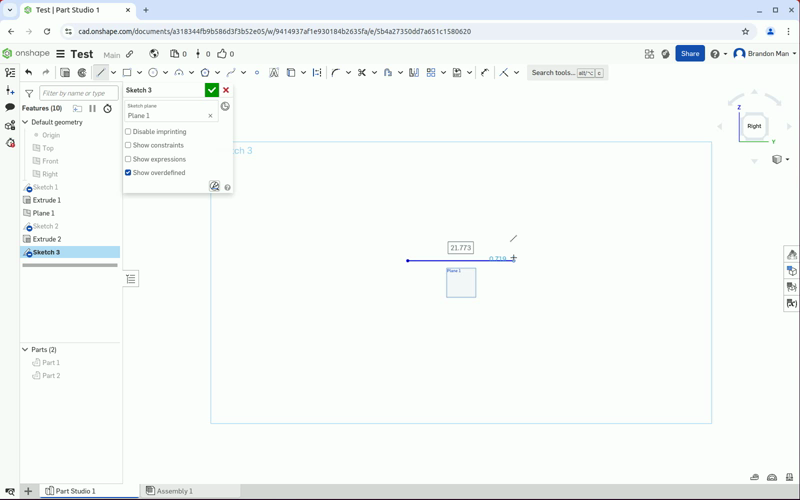
scroll(6)
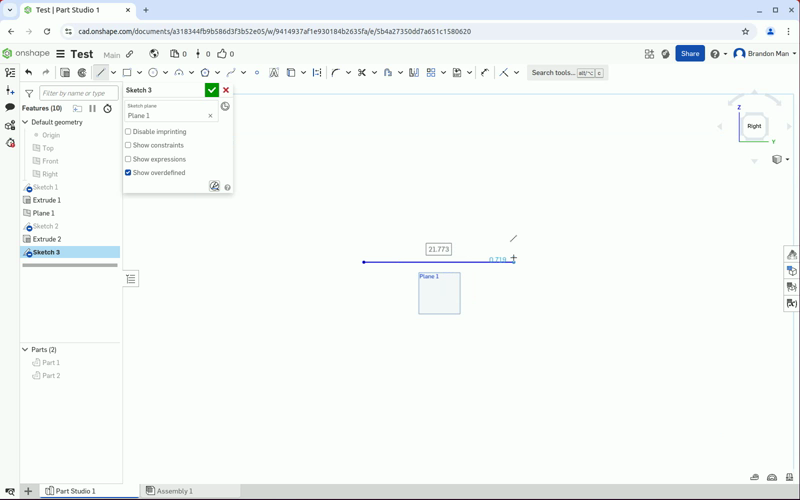
scroll(6)
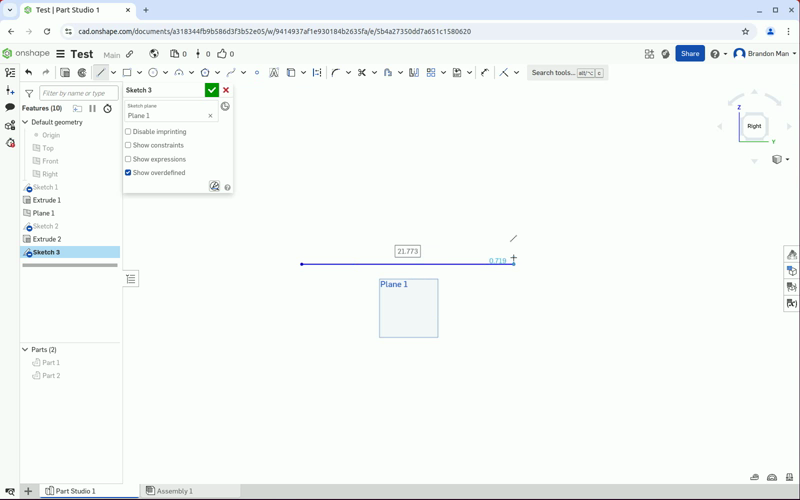
scroll(6)
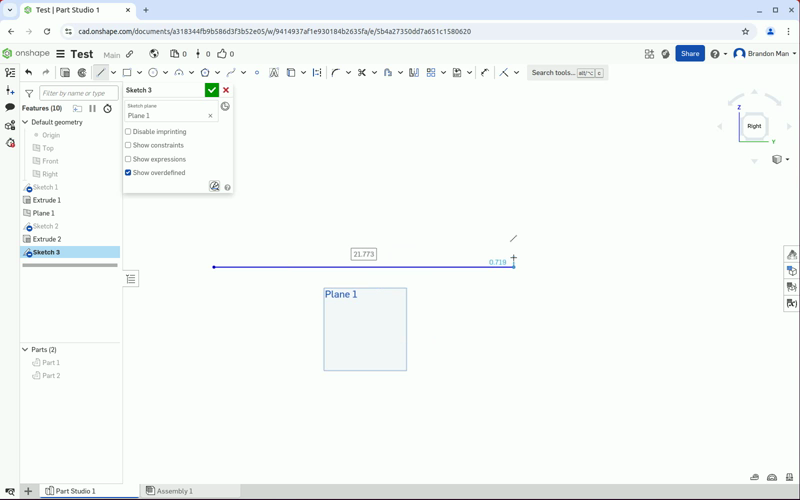
scroll(6)
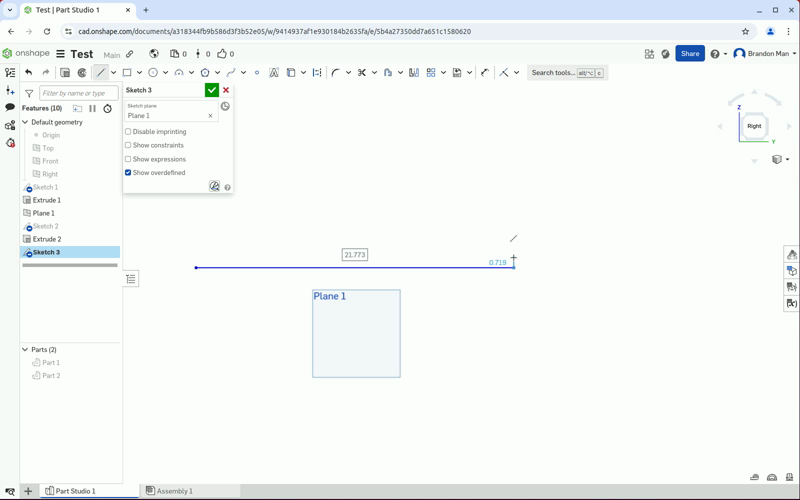
scroll(6)
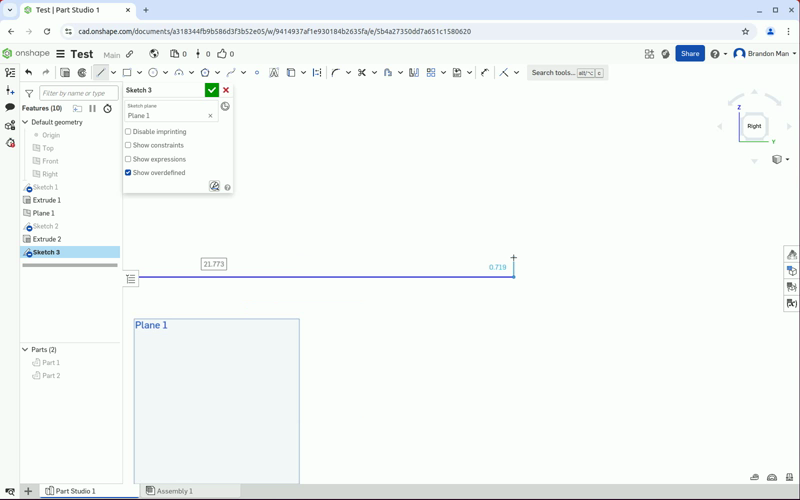
scroll(6)
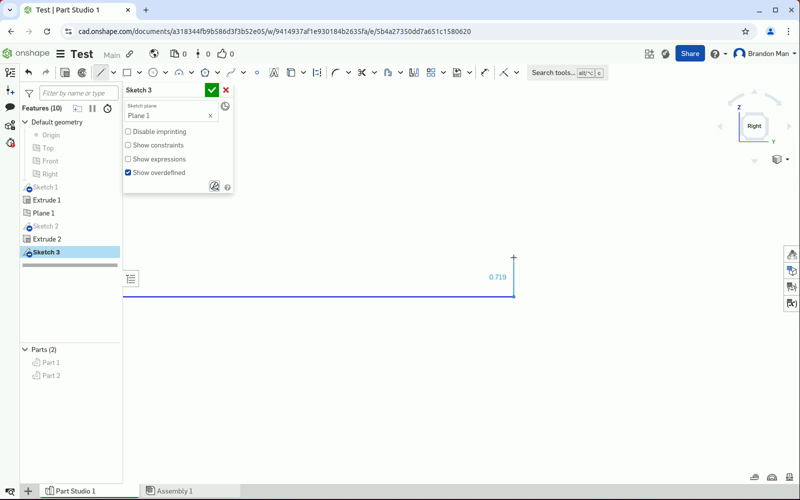
click(513, 257)
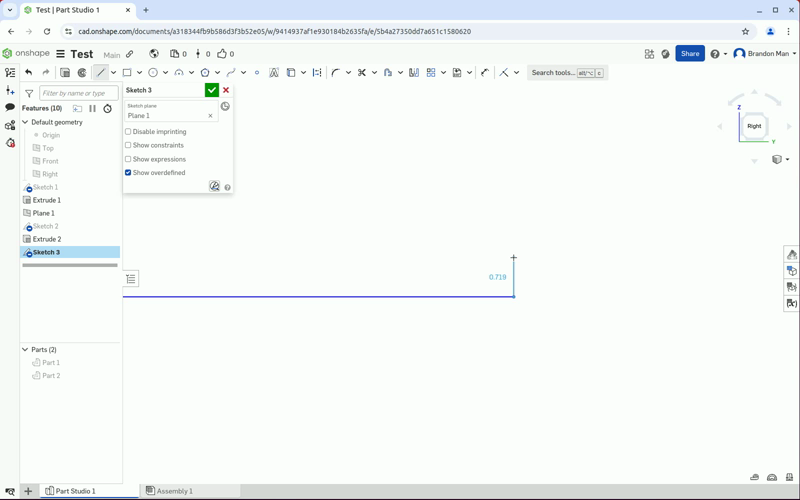
scroll(-6)
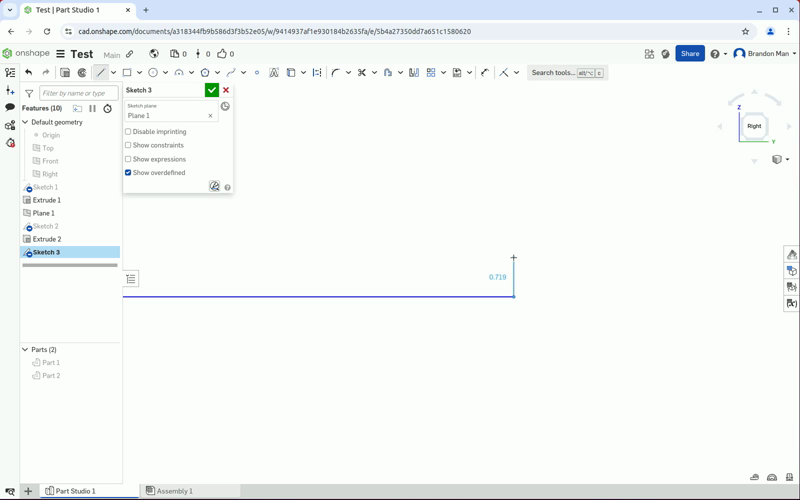
scroll(-6)
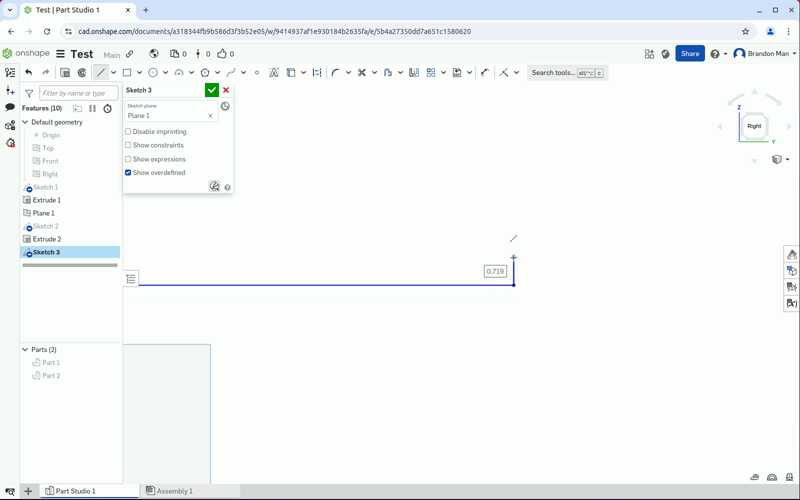
scroll(-6)
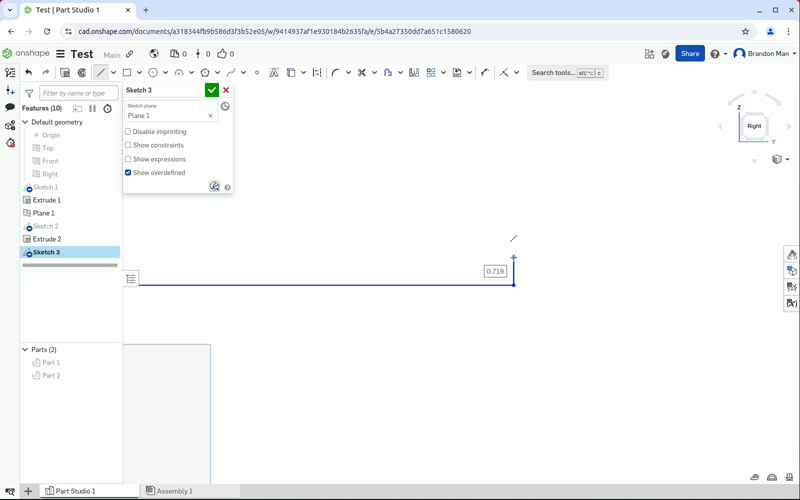
scroll(-6)
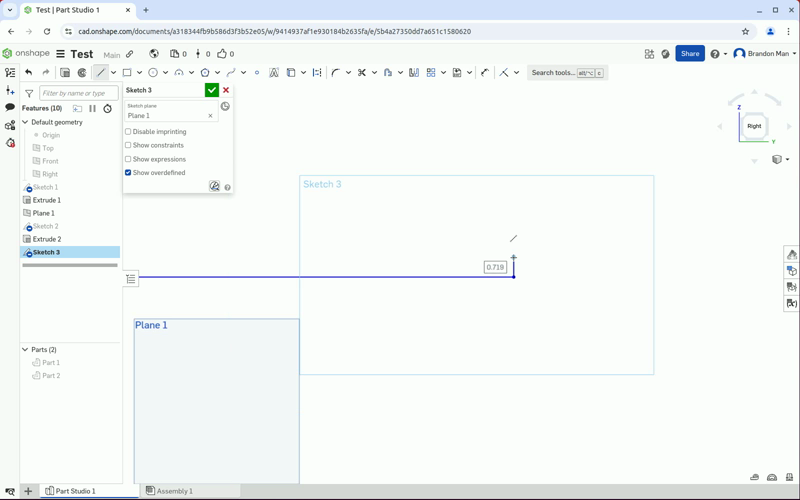
scroll(-6)
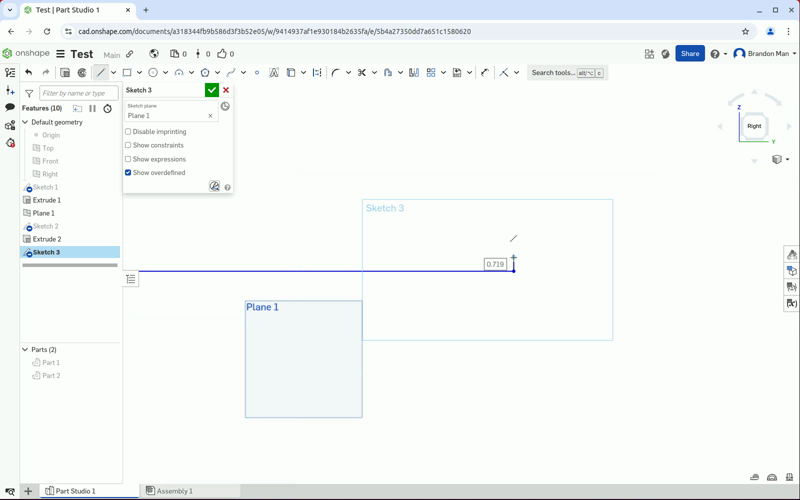
scroll(-6)
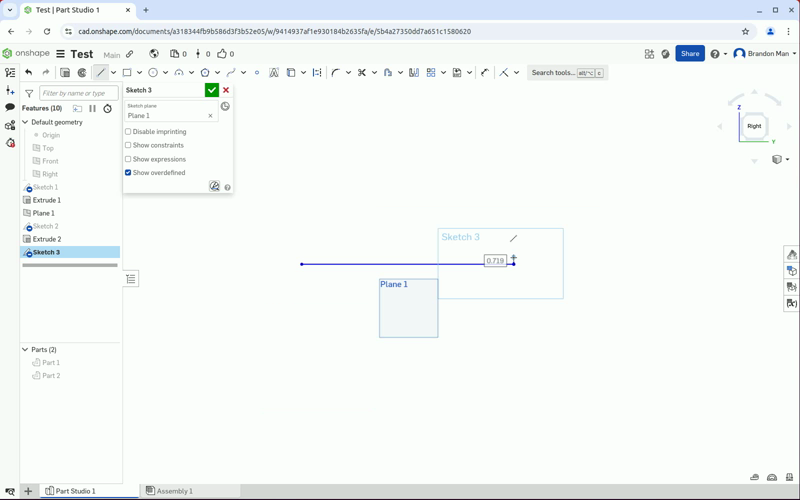
scroll(-6)
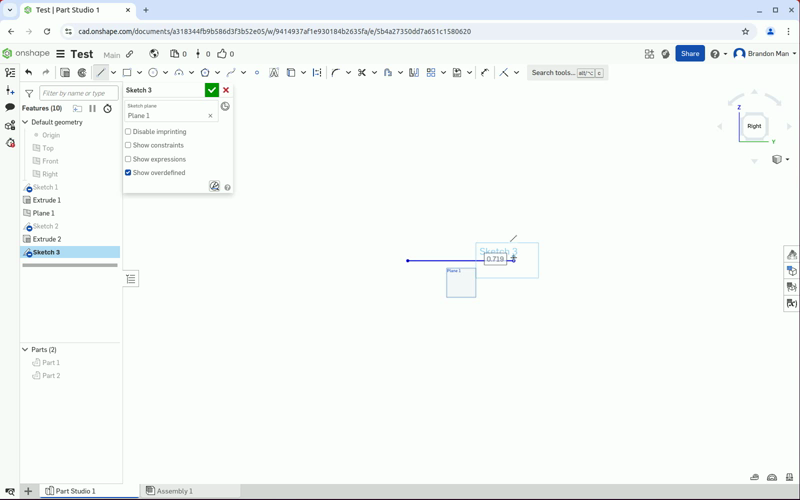
key_up(shift)
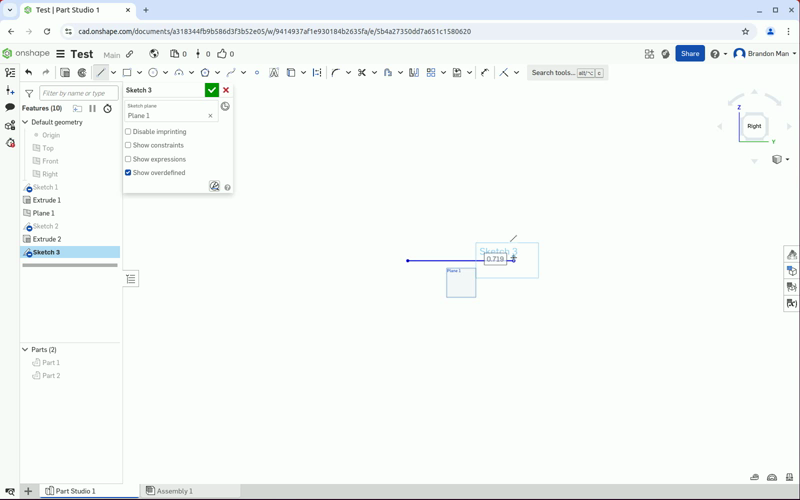
key_down(shift)
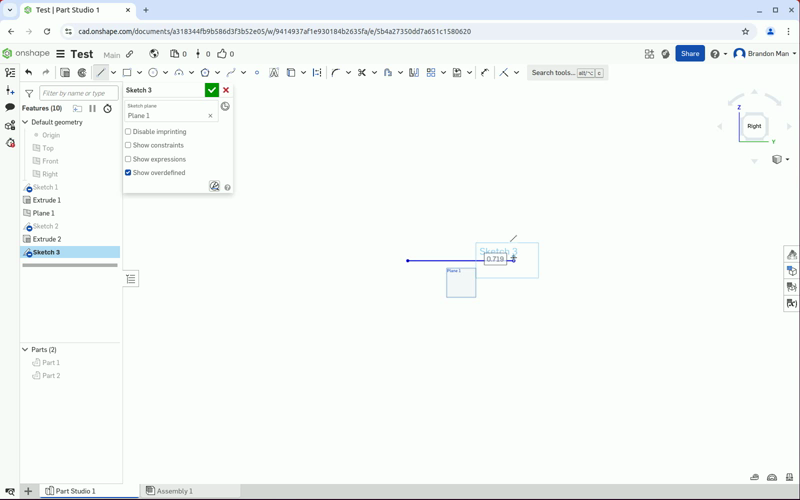
mouse_move(407, 257)
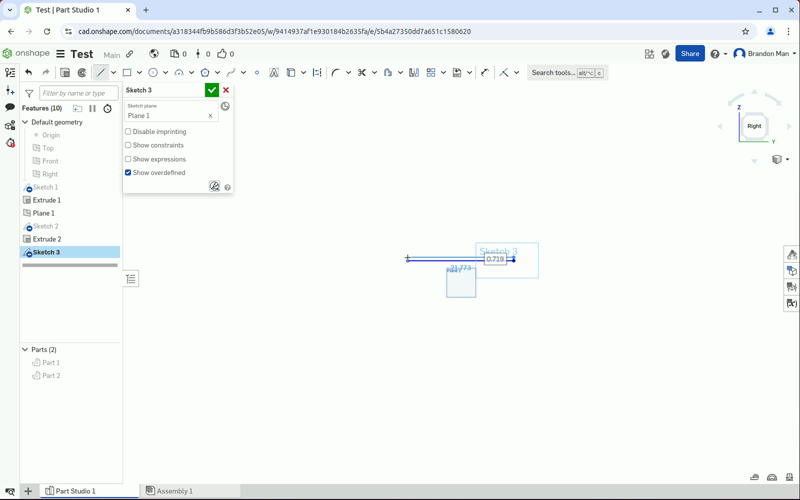
scroll(6)
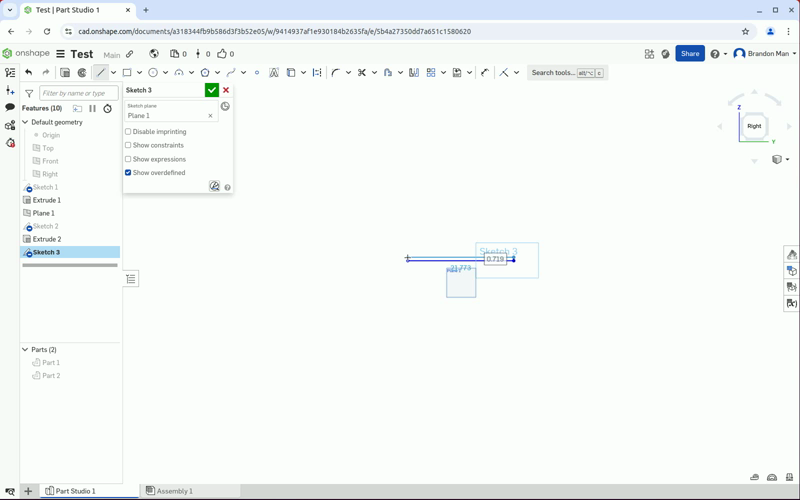
scroll(6)
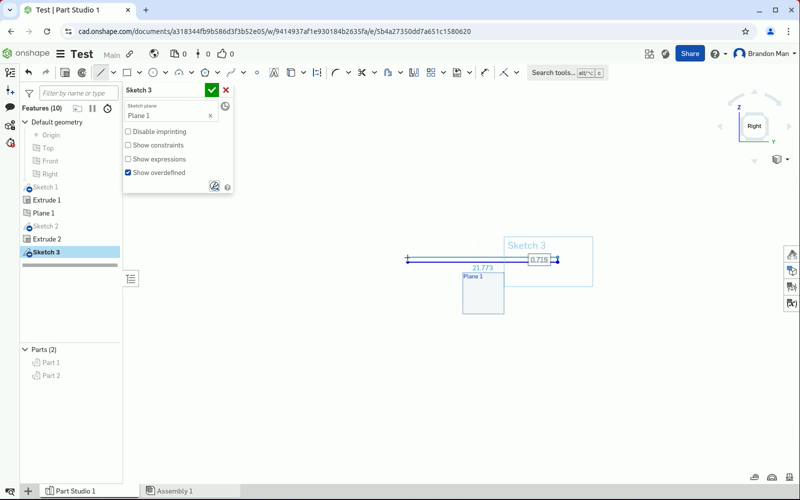
scroll(6)
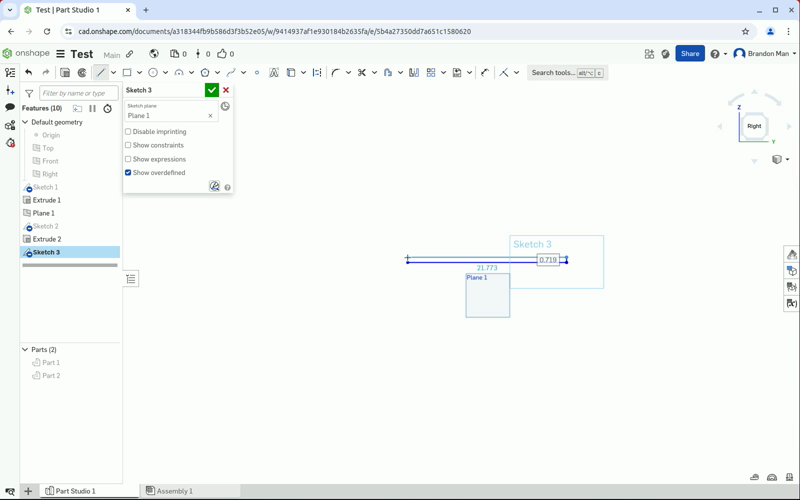
scroll(6)
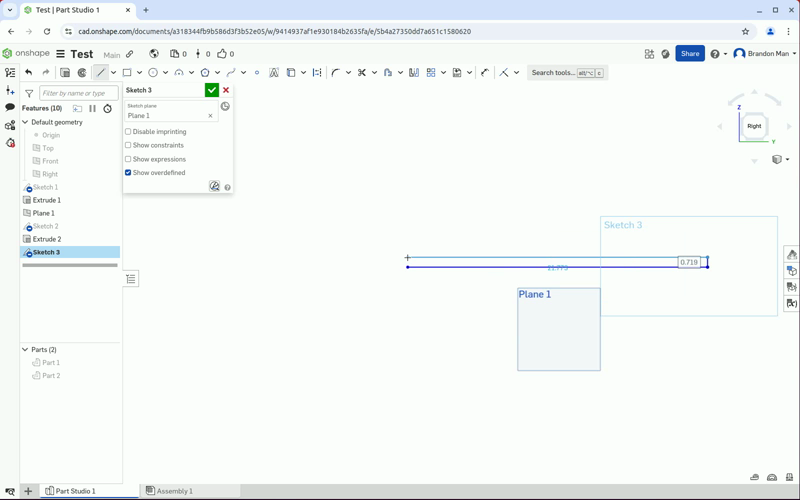
scroll(6)
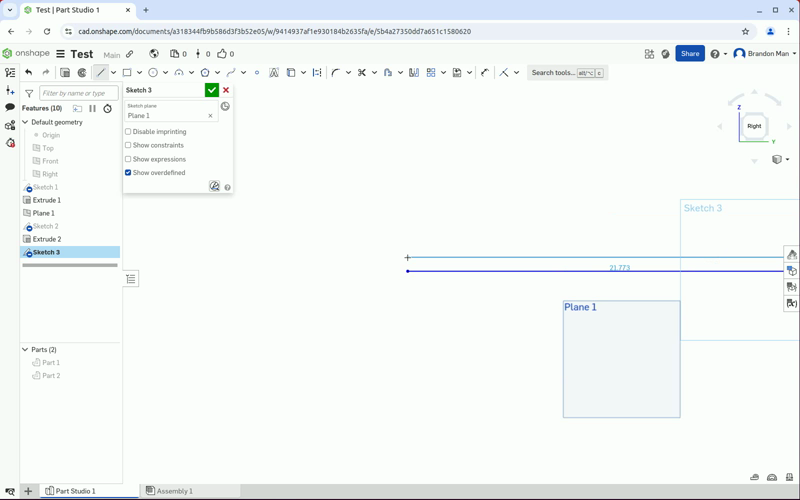
scroll(6)
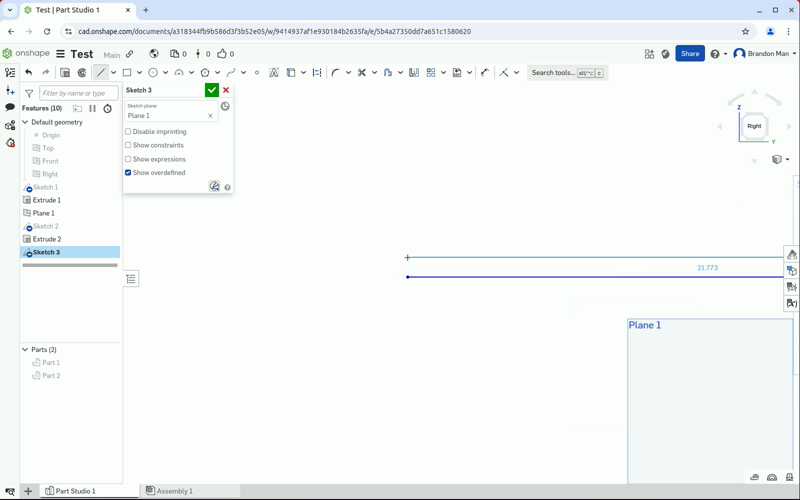
scroll(6)
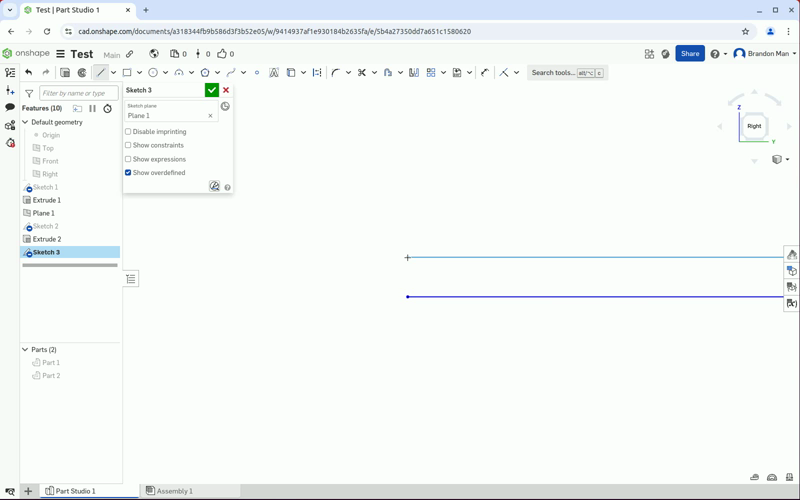
click(407, 257)
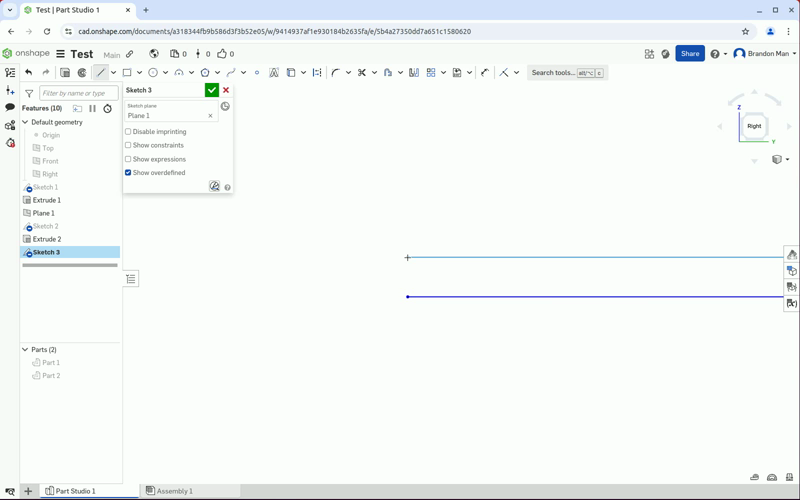
scroll(-6)
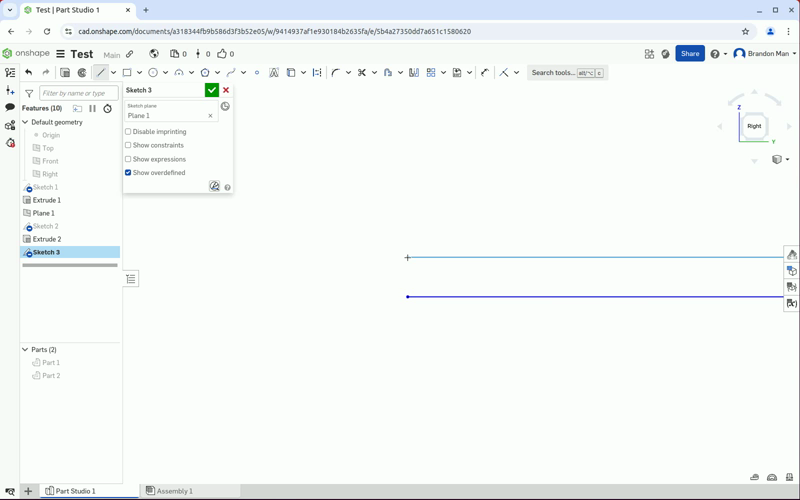
scroll(-6)
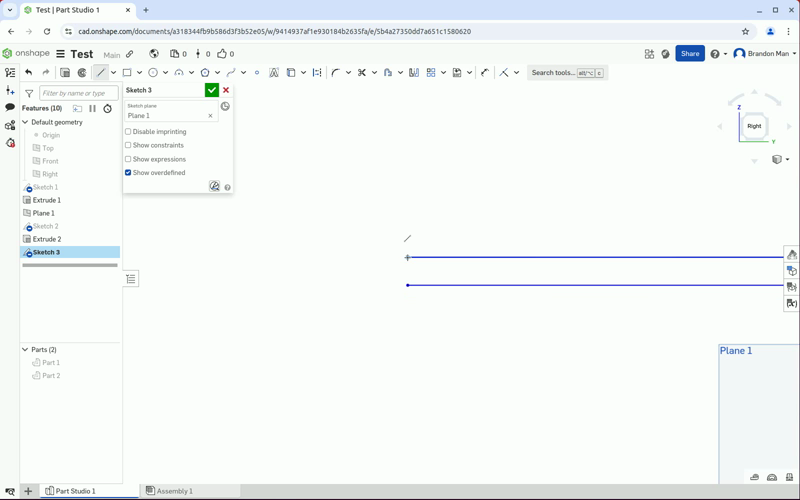
scroll(-6)
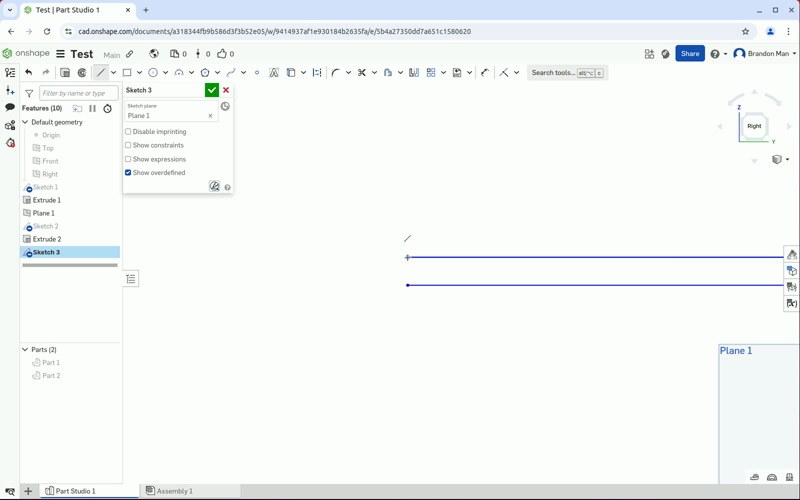
scroll(-6)
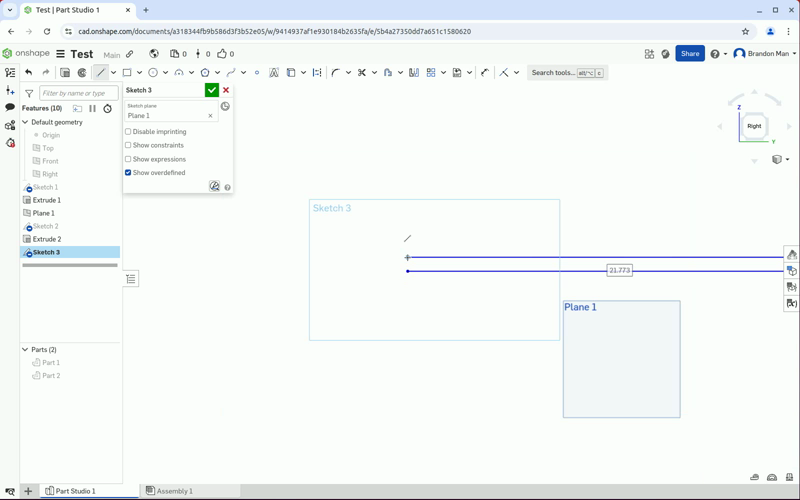
scroll(-6)
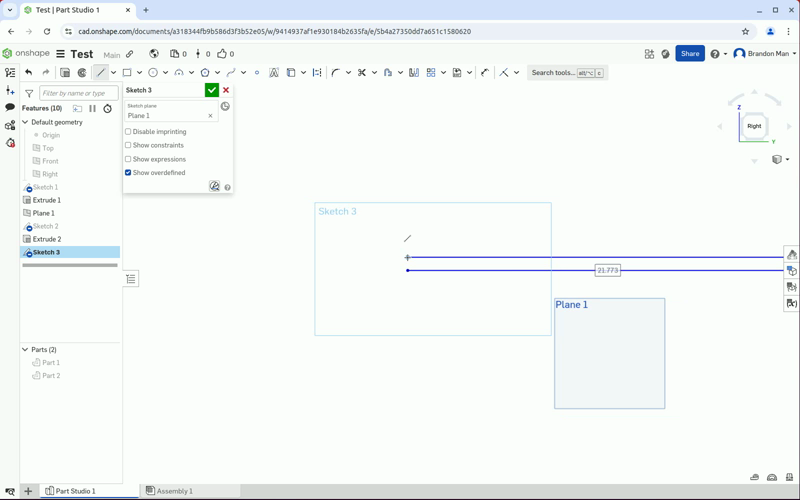
scroll(-6)
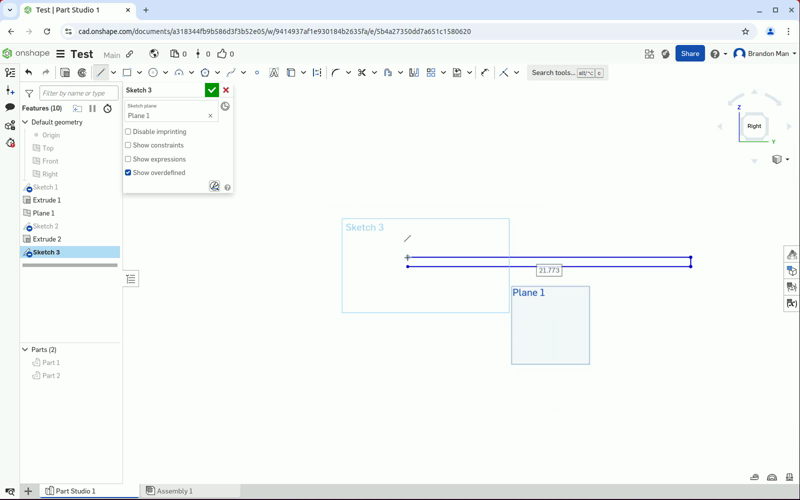
scroll(-6)
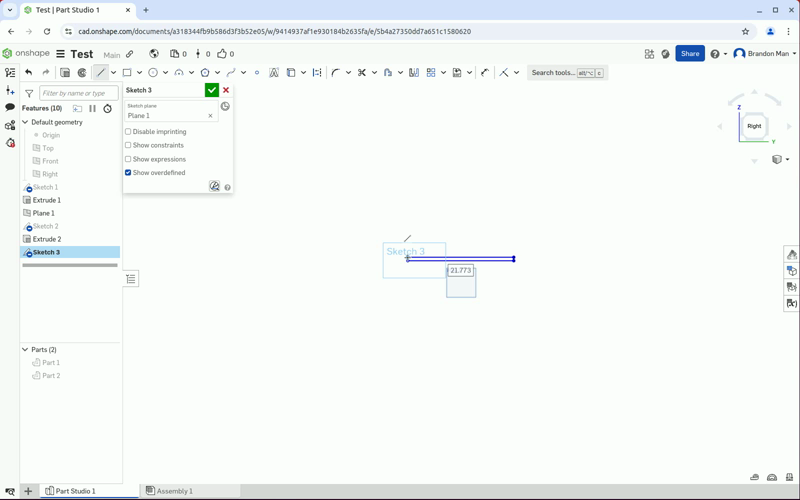
key_up(shift)
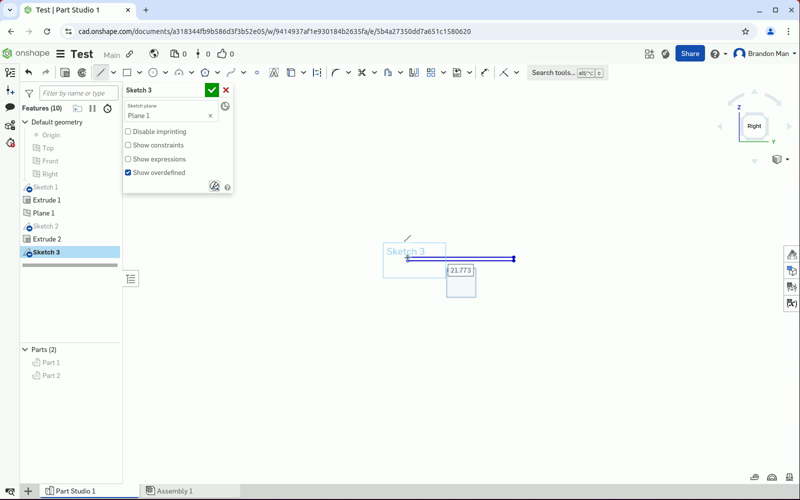
mouse_move(437, 257)
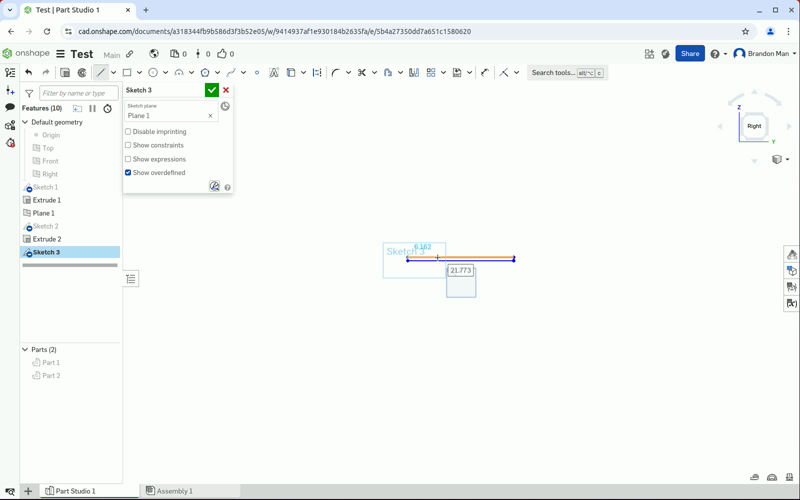
key_down(shift)
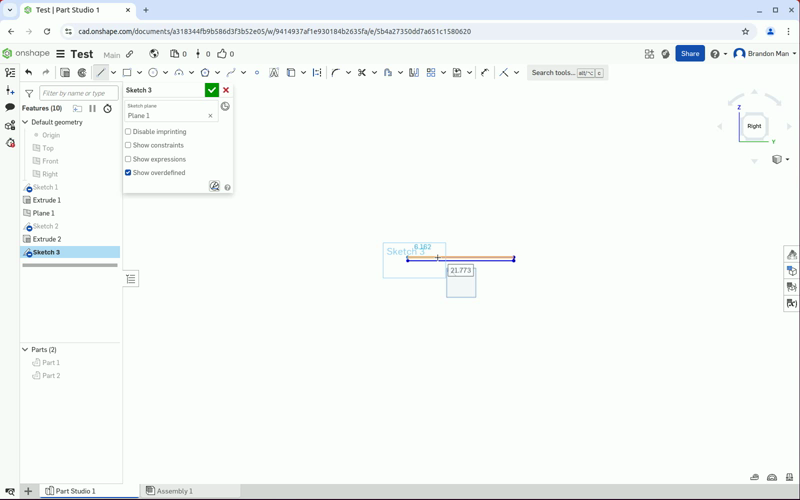
mouse_move(407, 260)
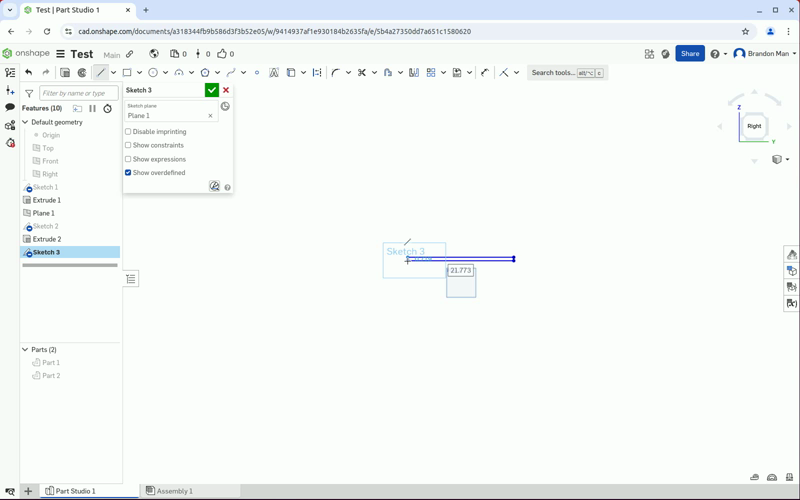
scroll(6)
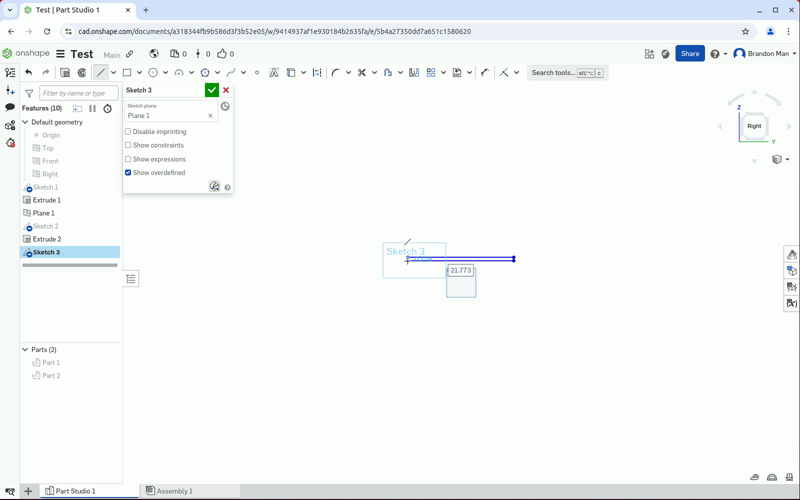
scroll(6)
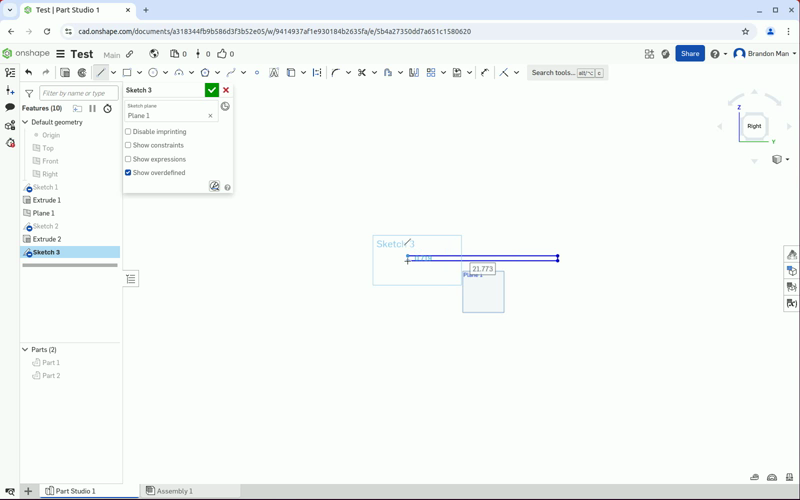
scroll(6)
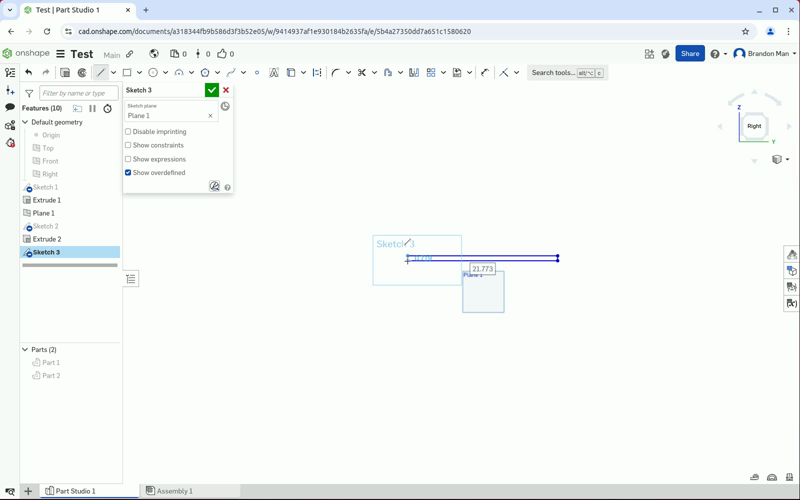
scroll(6)
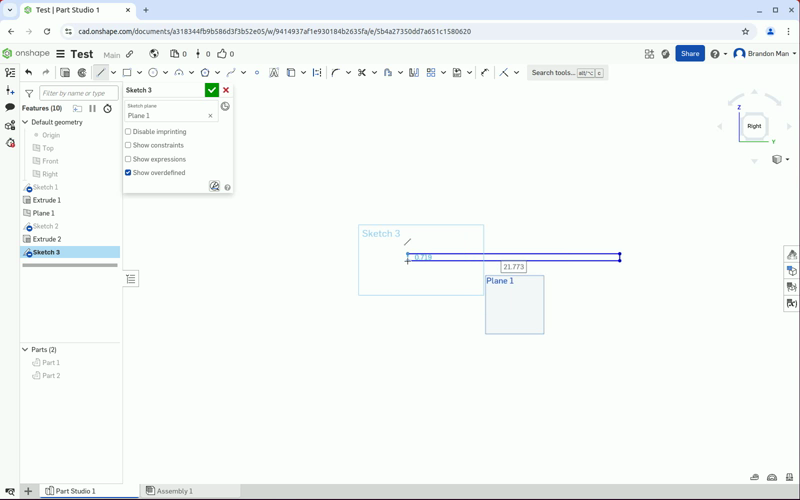
scroll(6)
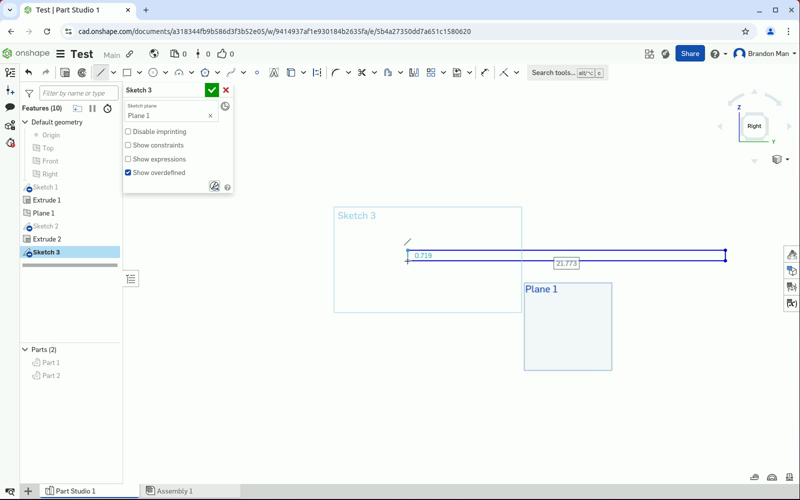
scroll(6)
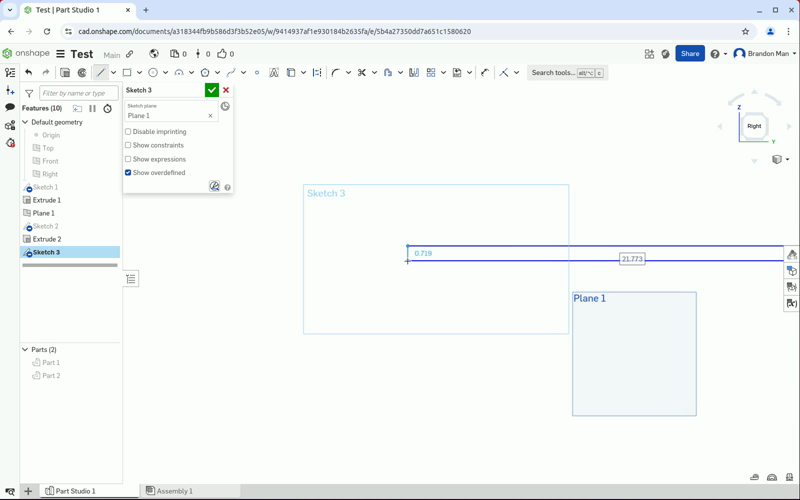
scroll(6)
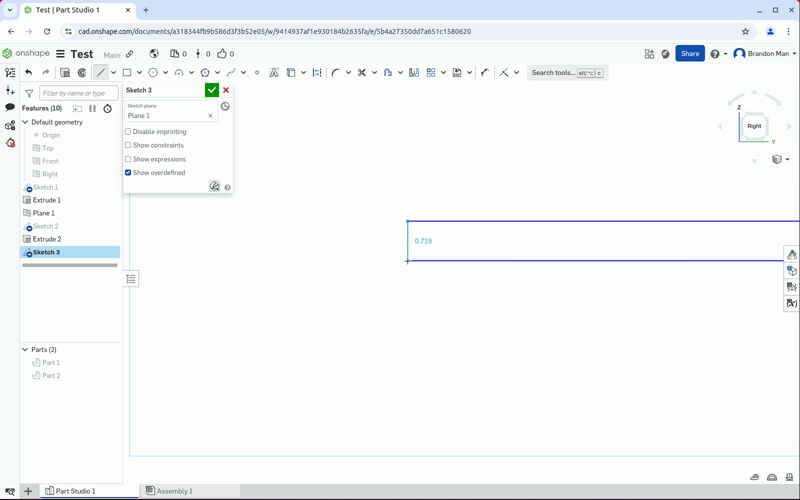
key_up(shift)
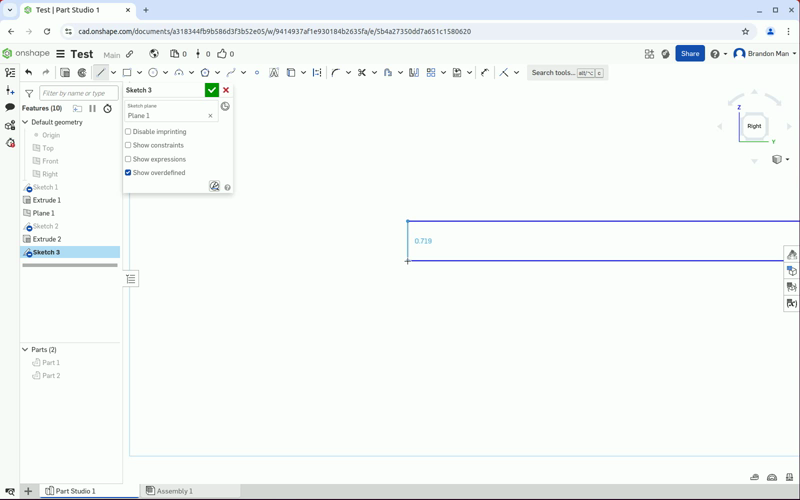
click(407, 260)
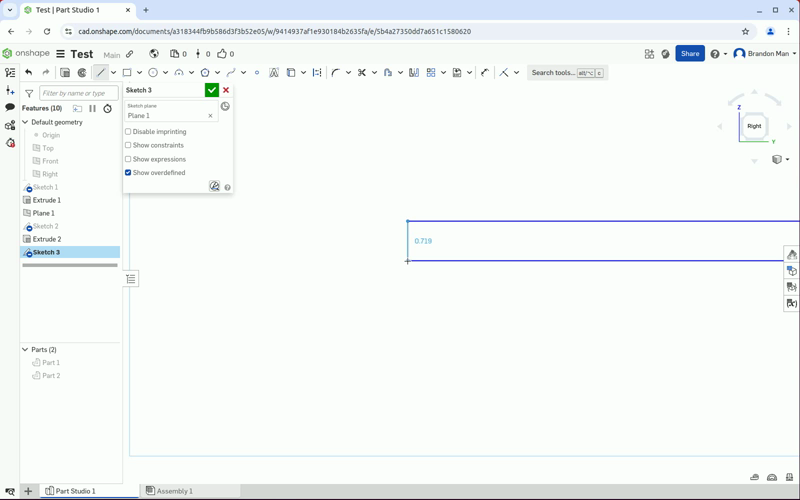
scroll(-6)
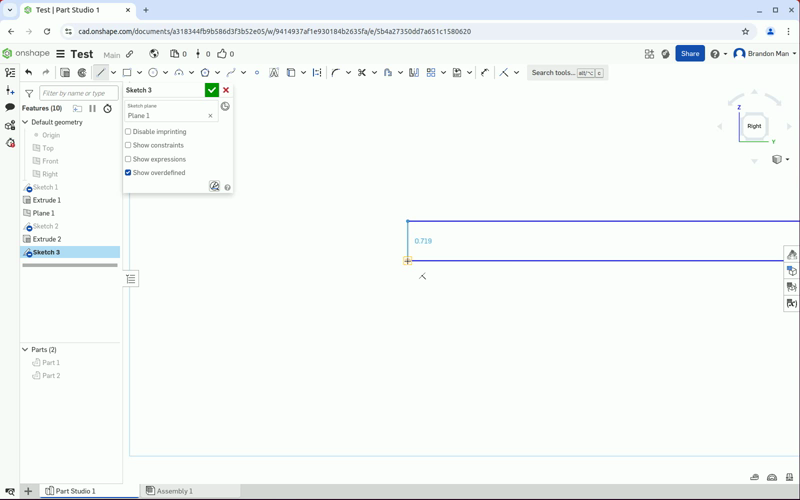
scroll(-6)
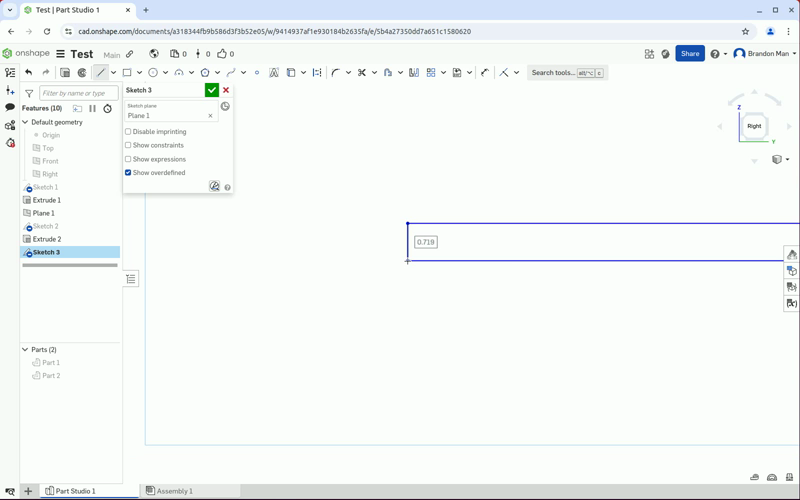
scroll(-6)
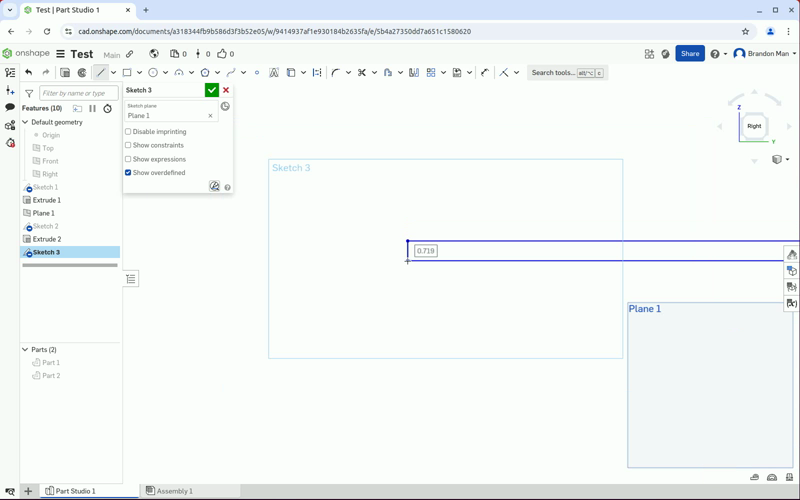
scroll(-6)
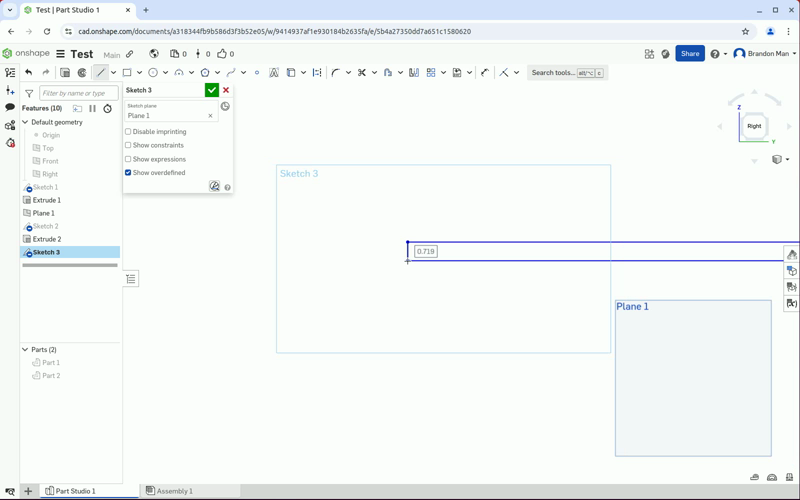
scroll(-6)
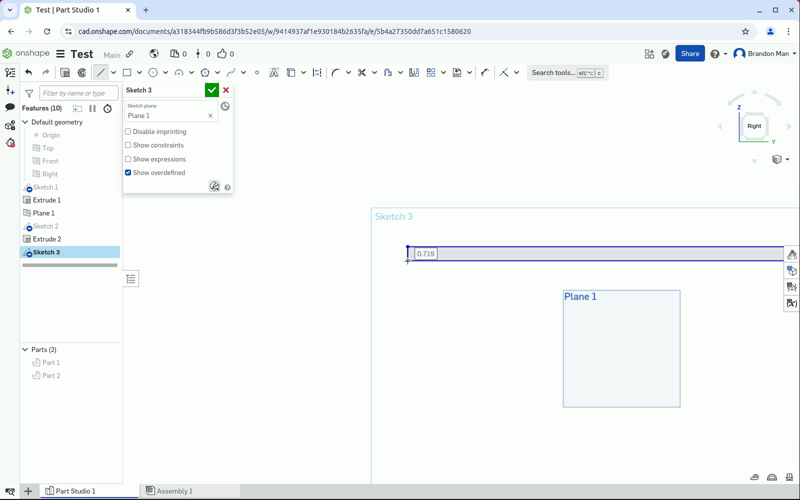
scroll(-6)
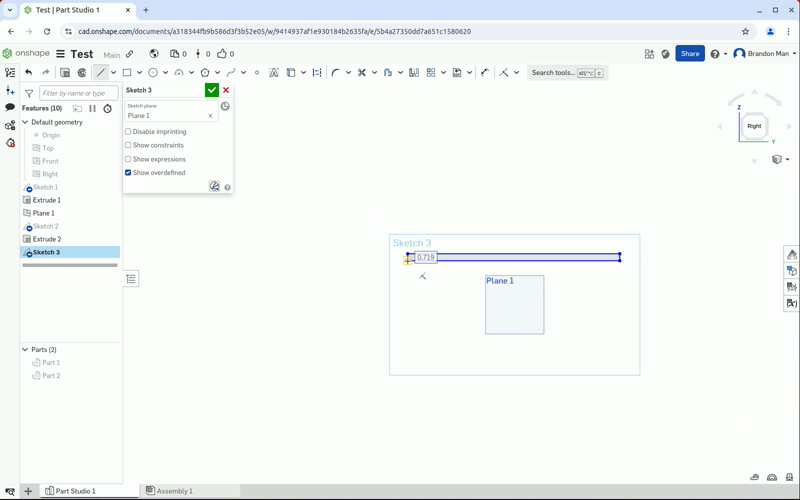
scroll(-6)
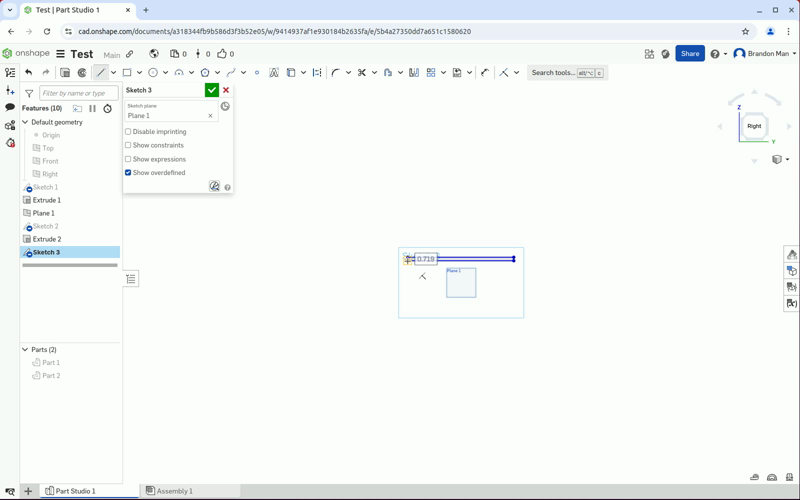
key(esc)
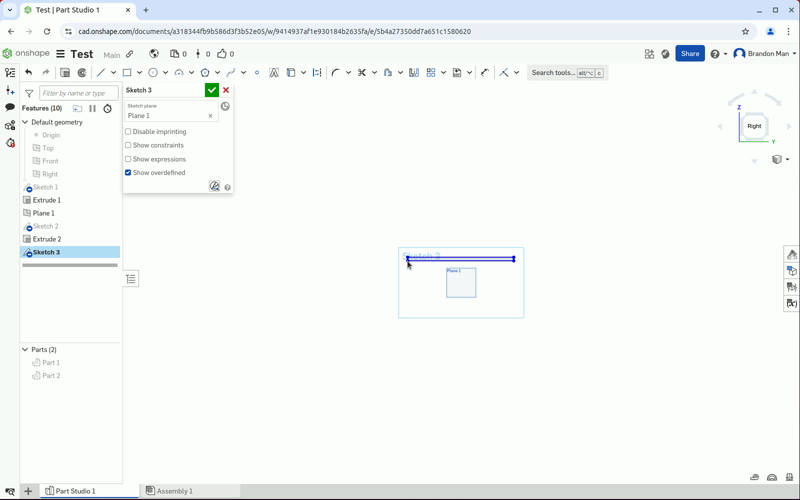
mouse_move(413, 258)
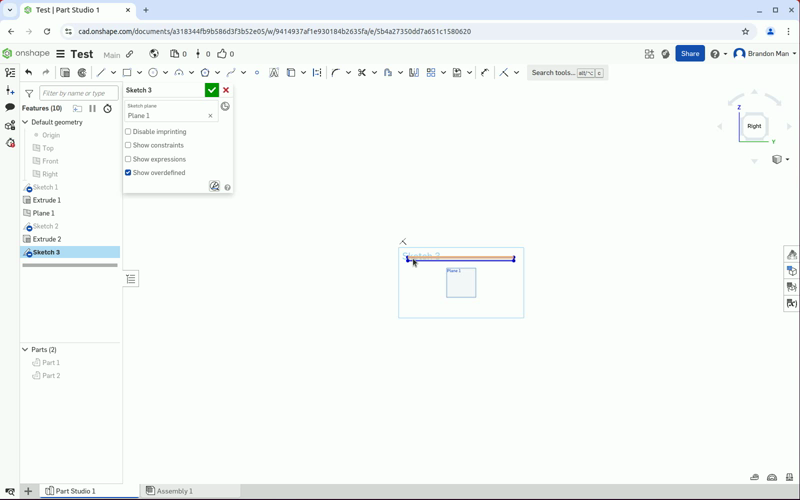
scroll(6)
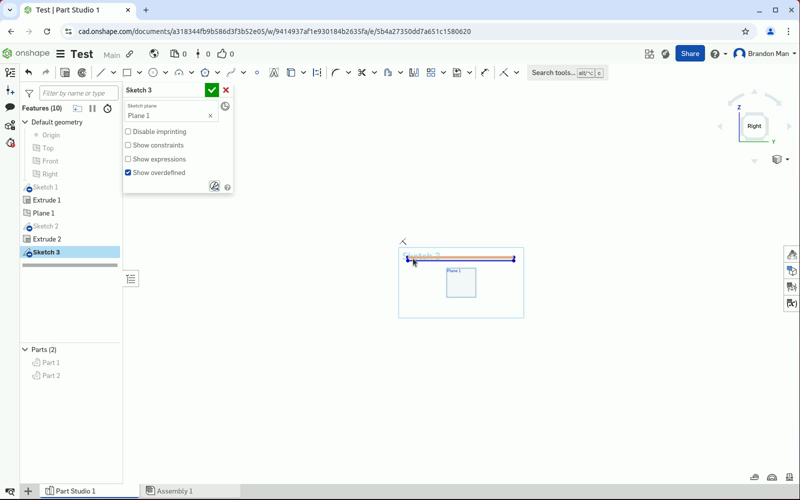
scroll(6)
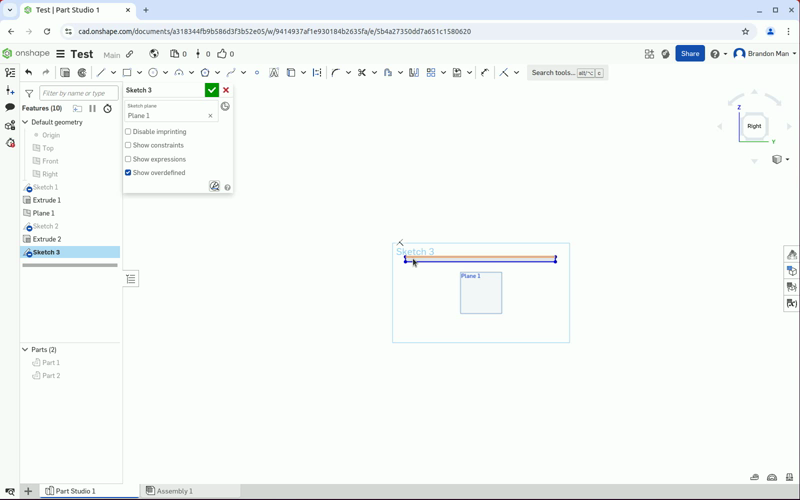
scroll(6)
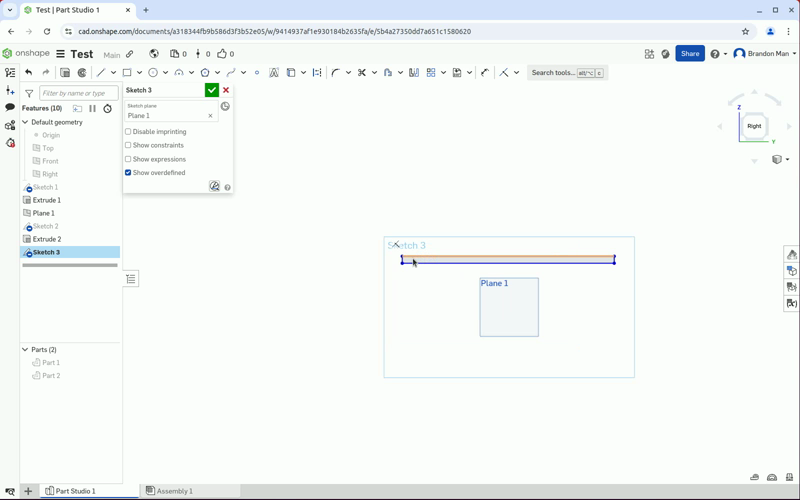
scroll(6)
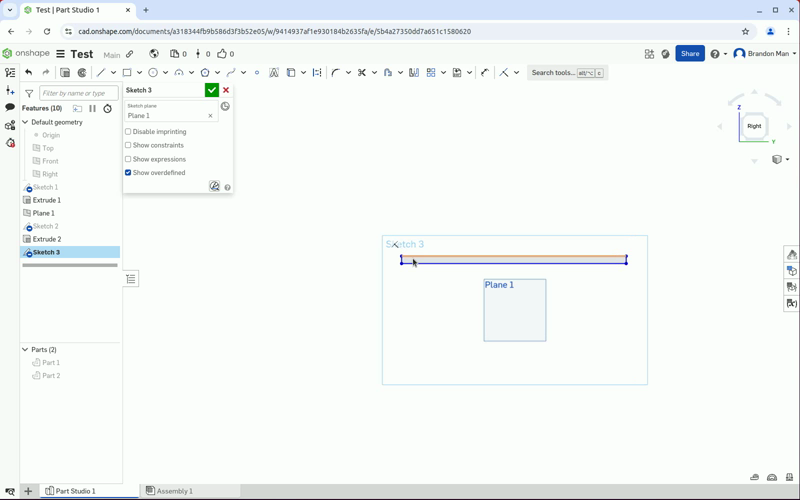
scroll(6)
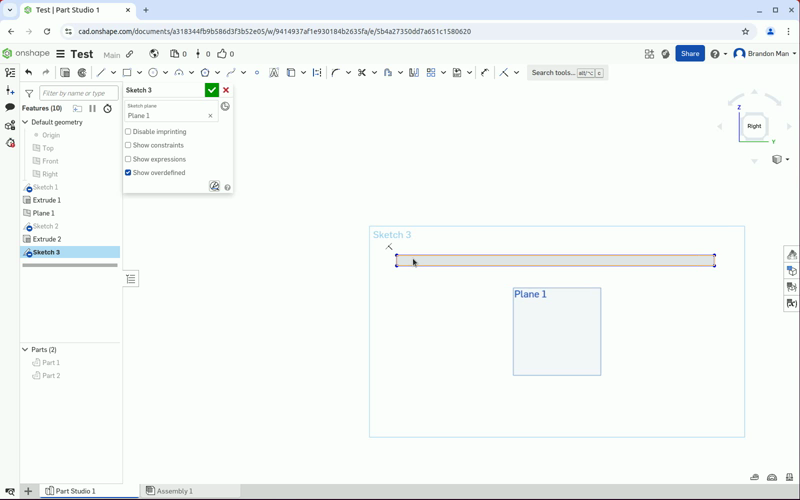
scroll(6)
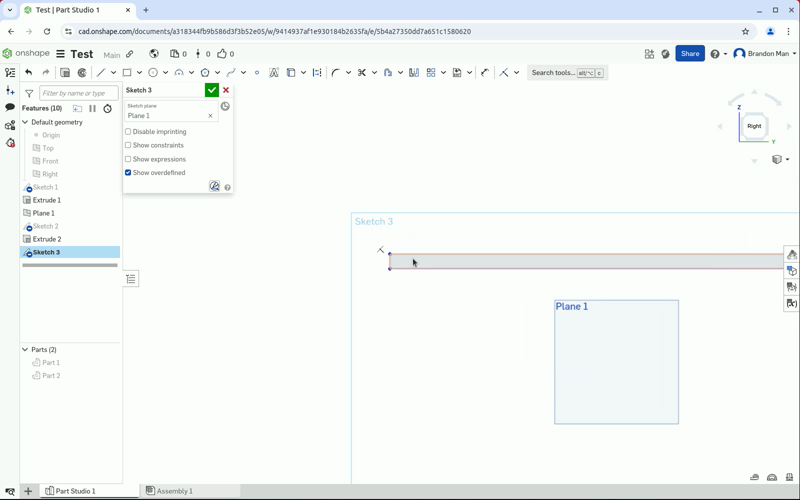
scroll(6)
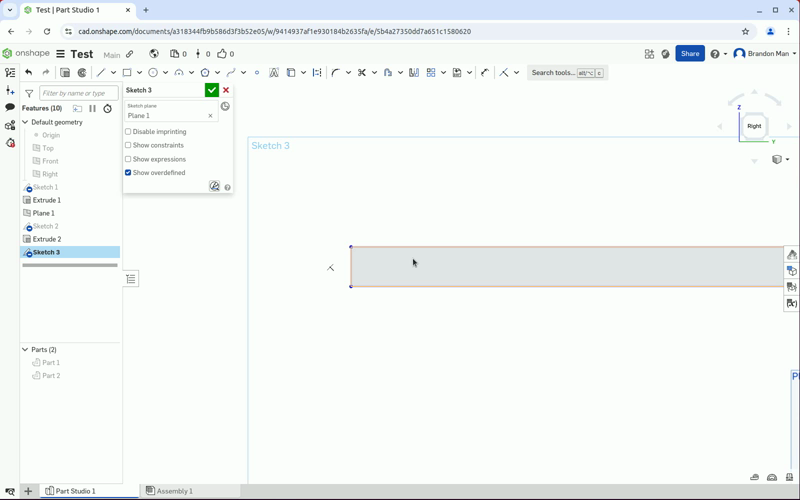
click(413, 258)
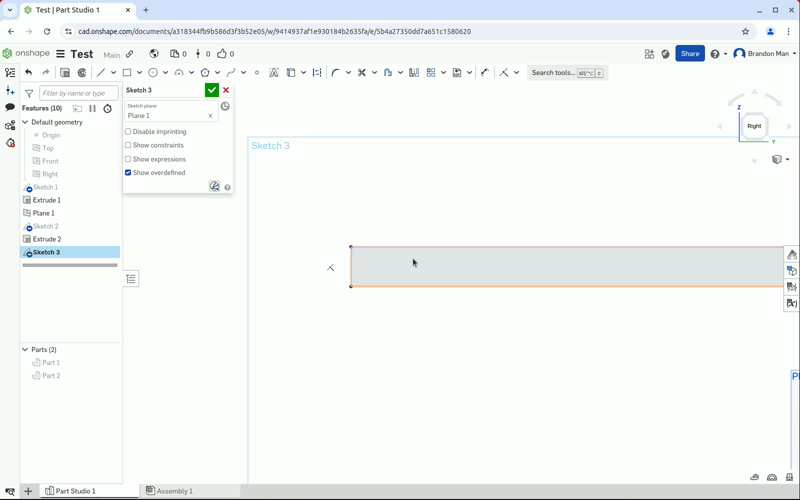
scroll(-6)
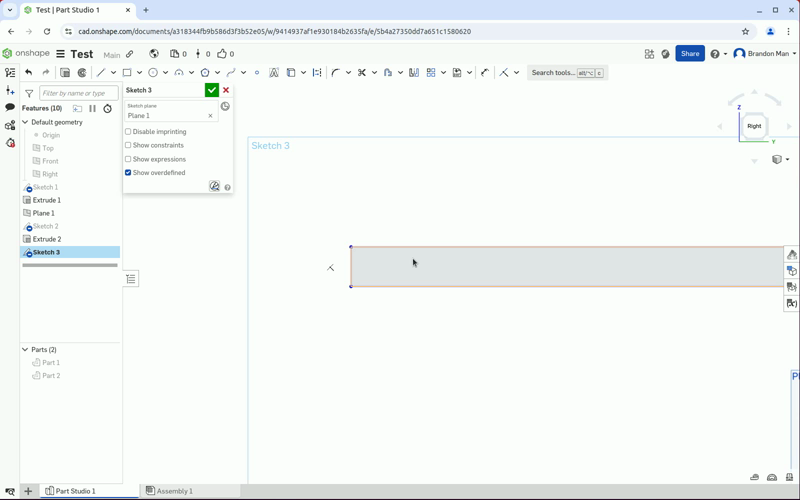
scroll(-6)
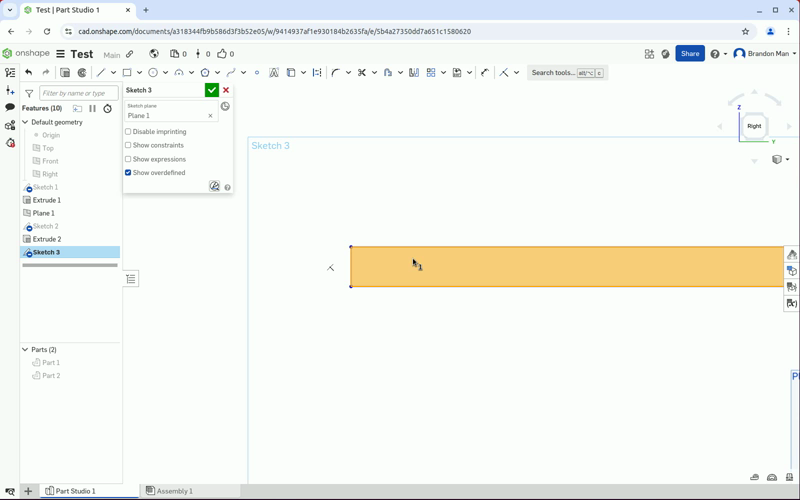
scroll(-6)
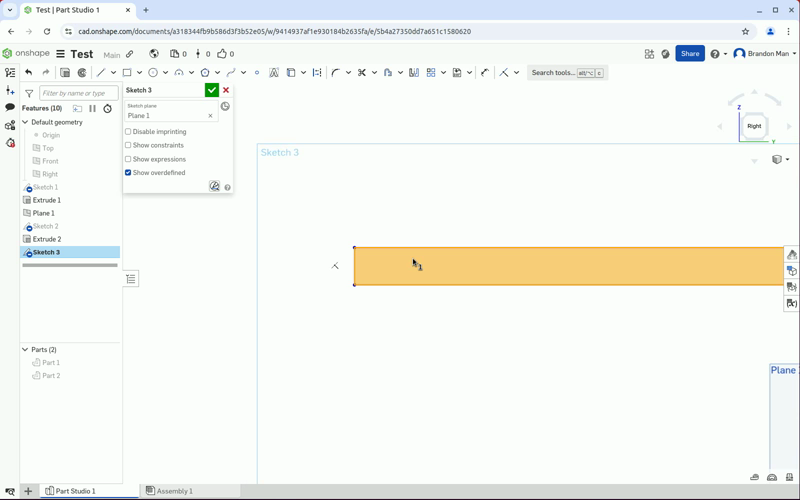
scroll(-6)
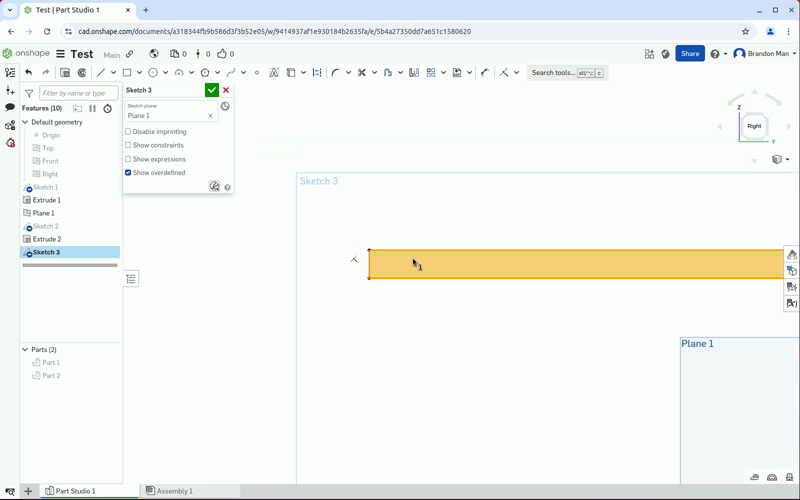
scroll(-6)
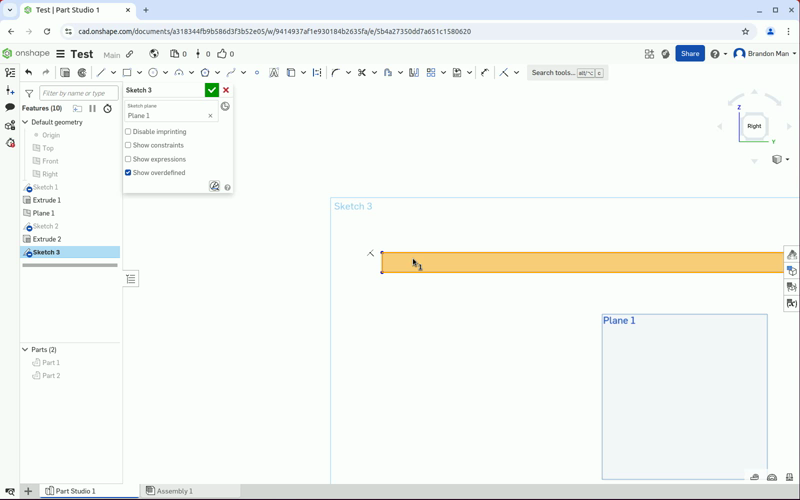
scroll(-6)
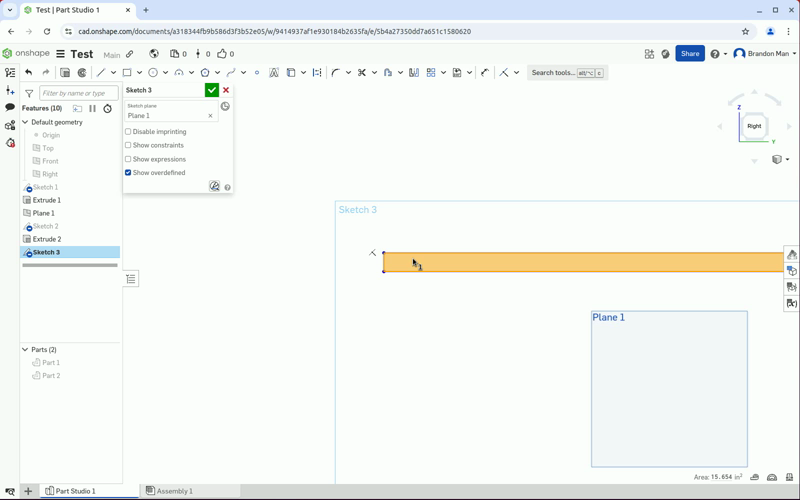
scroll(-6)
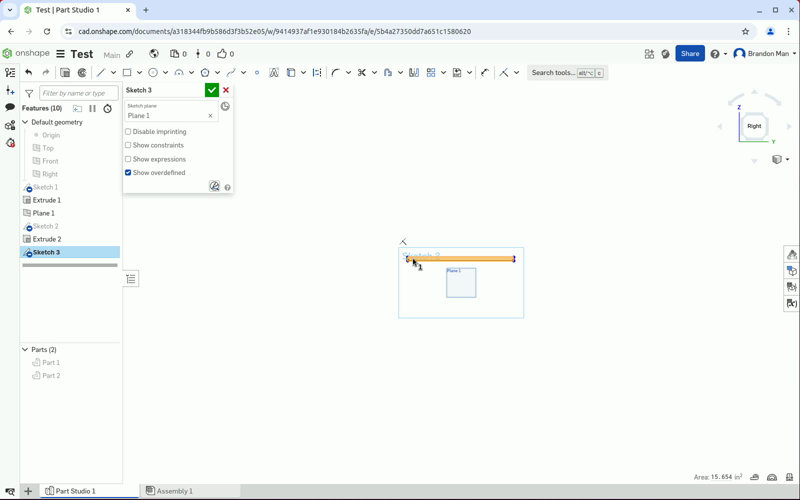
mouse_move(73, 352)
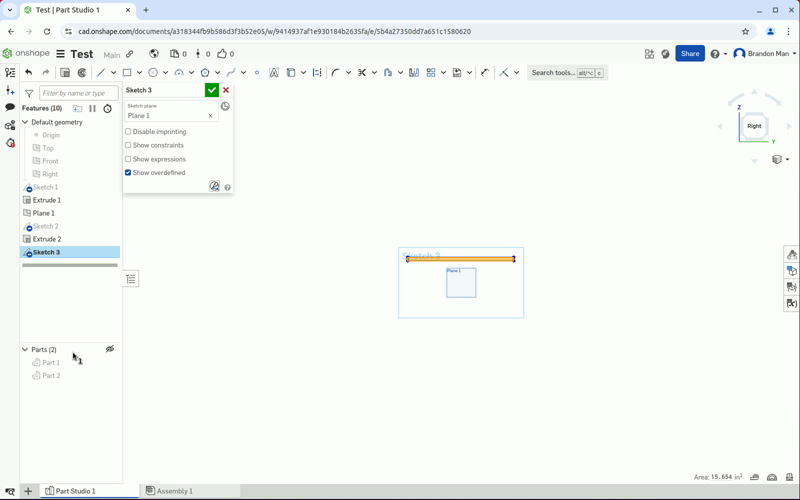
key(shift+y)
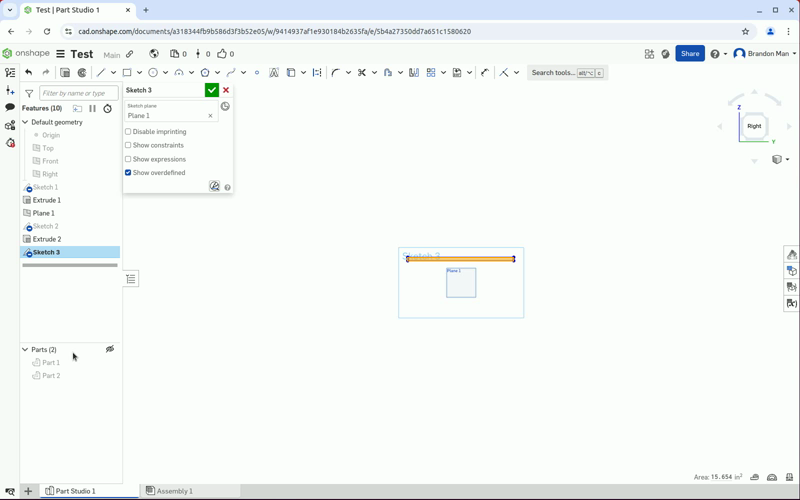
key(shift+e)
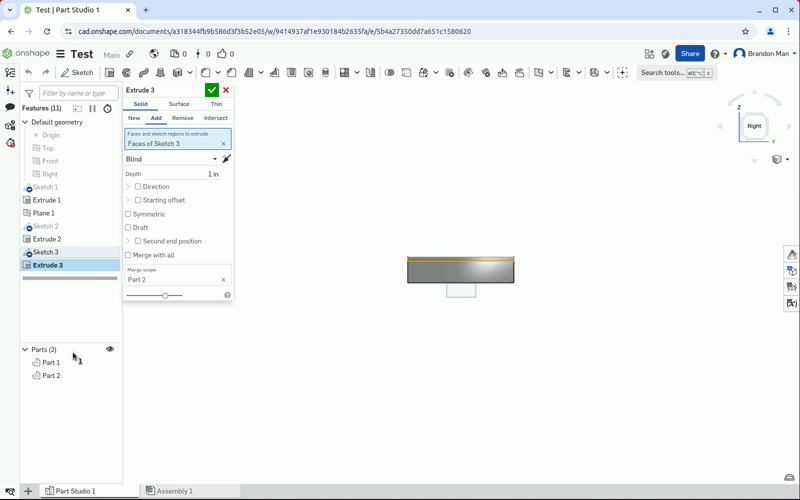
mouse_move(143, 106)
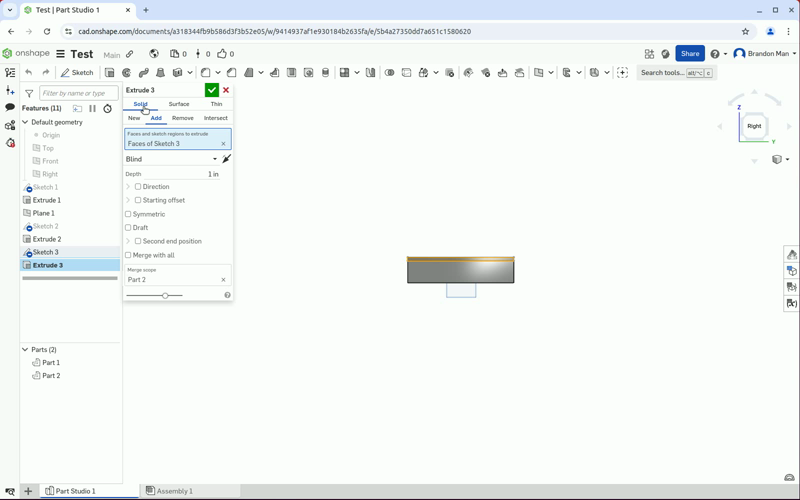
click(143, 106)
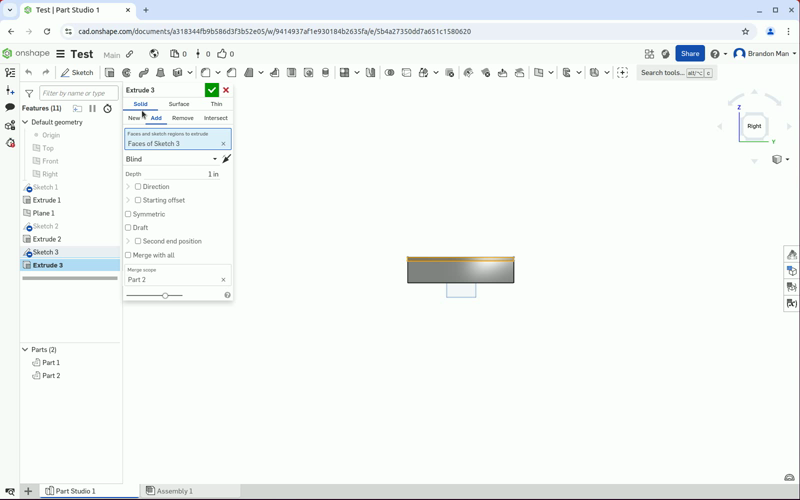
mouse_move(137, 120)
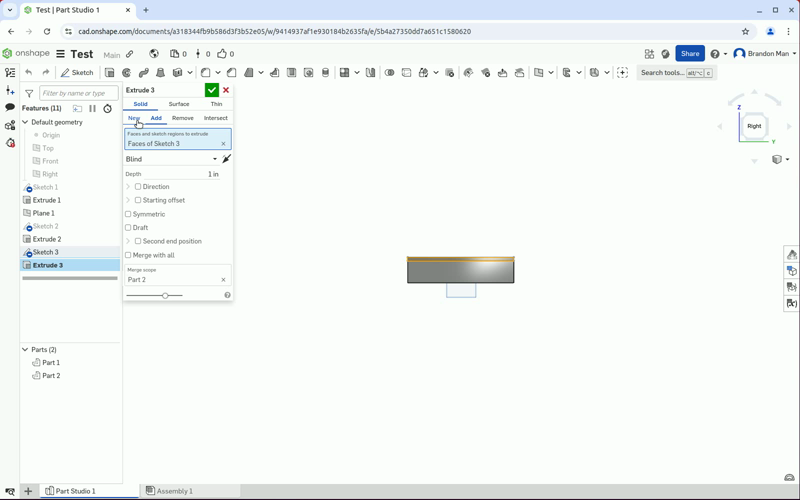
click(137, 120)
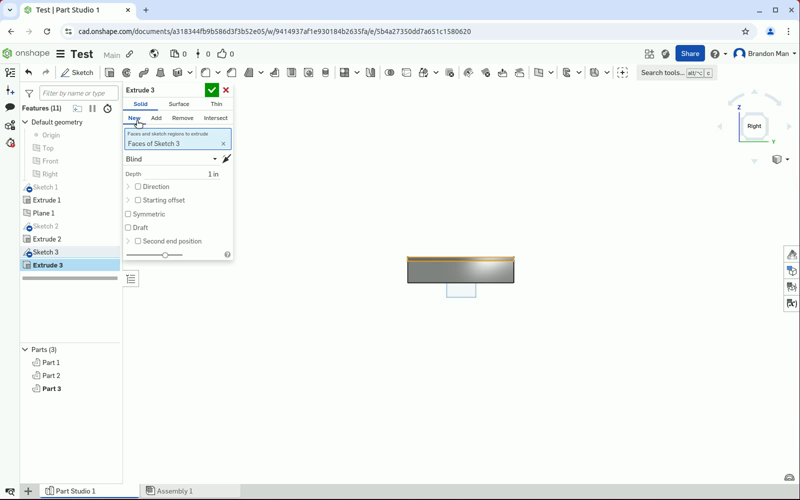
key(tab, 4)
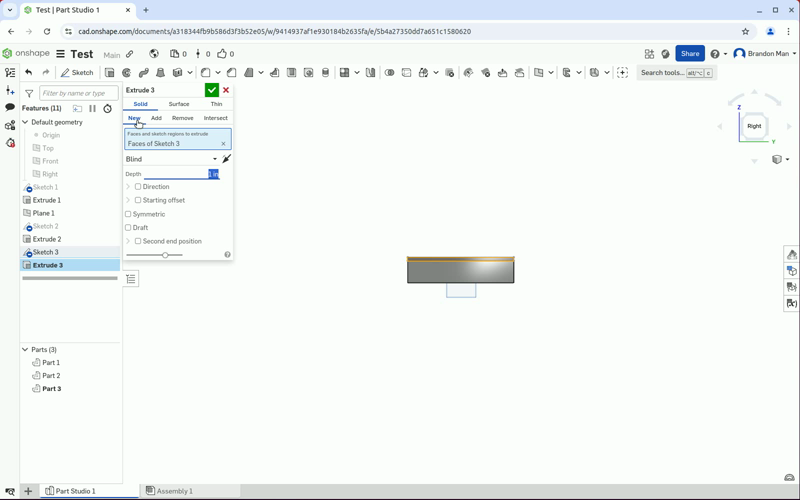
text(0.722)
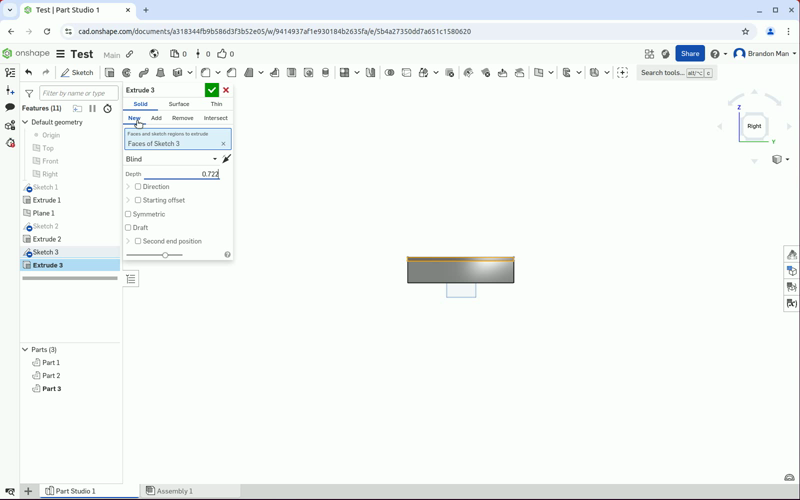
key(enter)
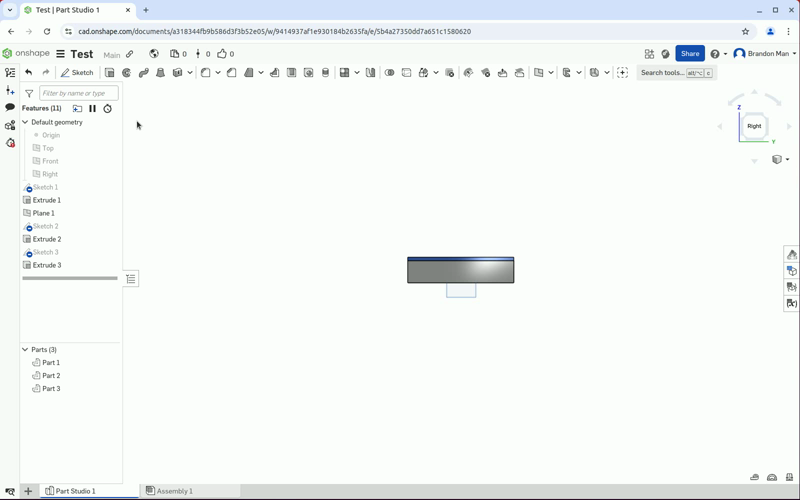
key(shift+h)
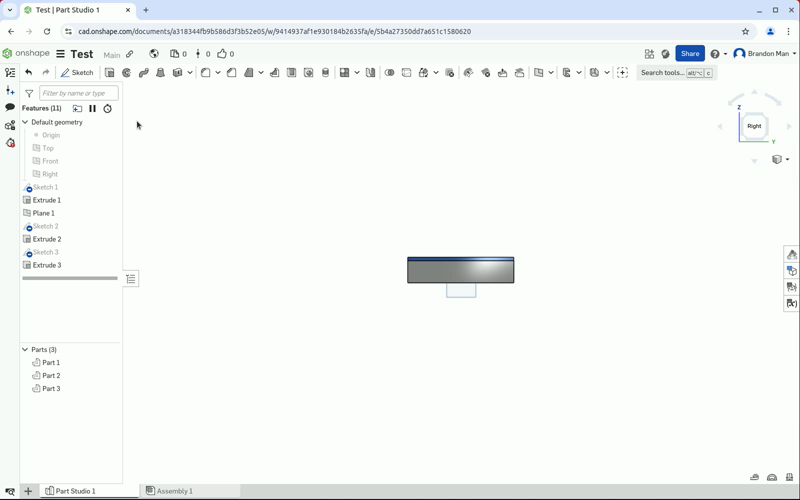
key(shift+h)
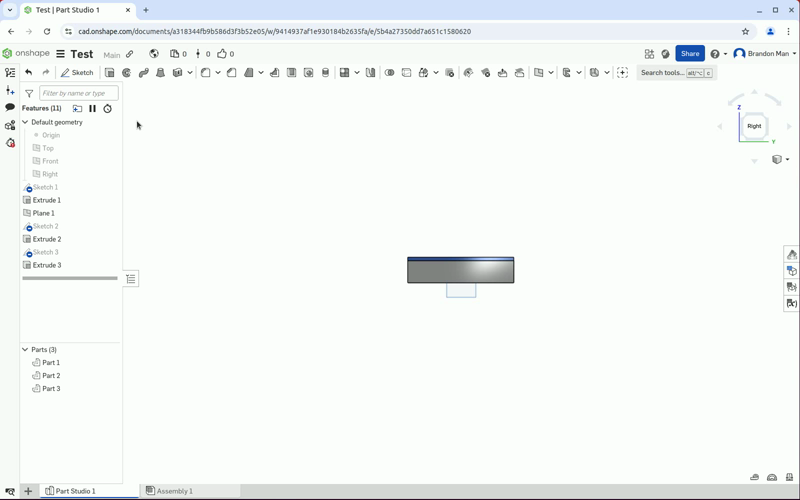
mouse_move(73, 189)
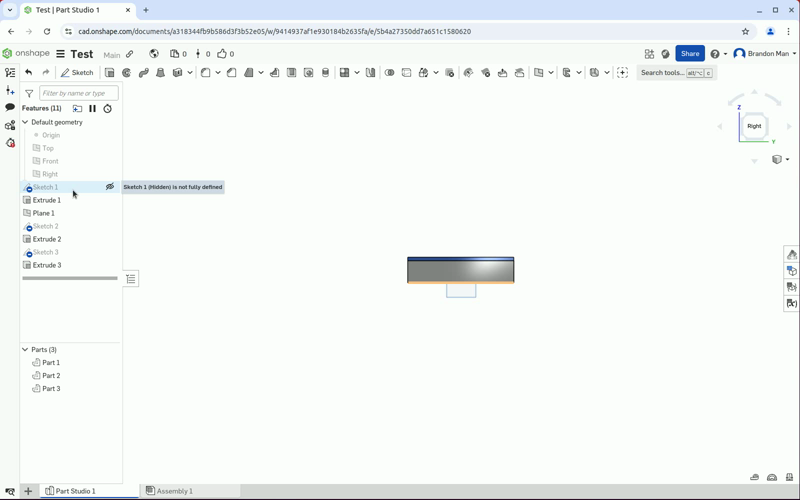
click(73, 189)
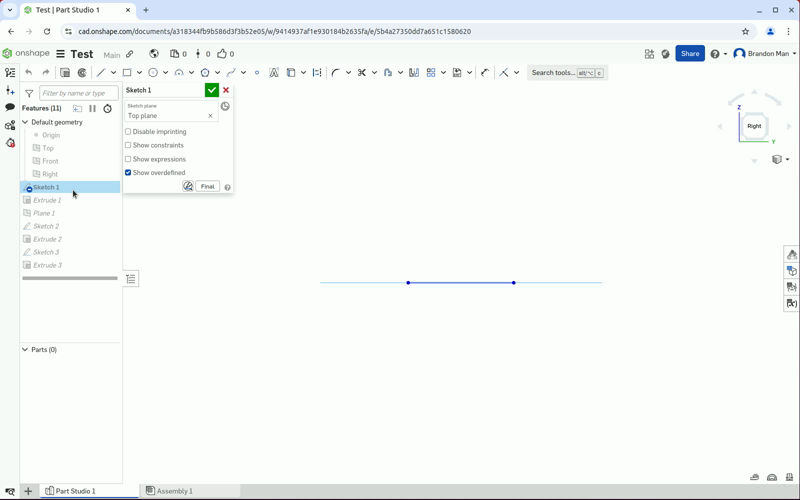
mouse_move(229, 92)
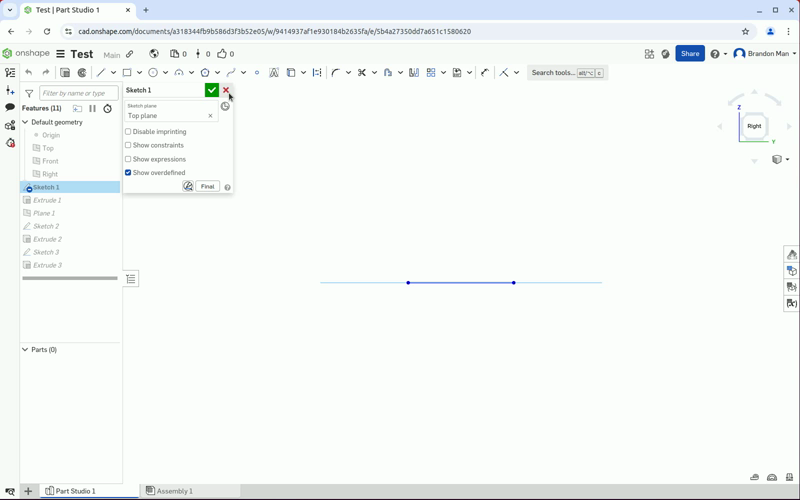
click(229, 92)
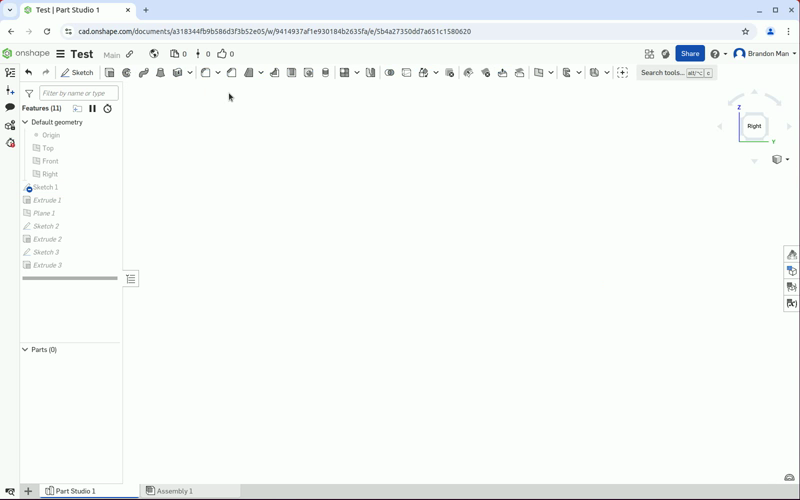
mouse_move(73, 352)
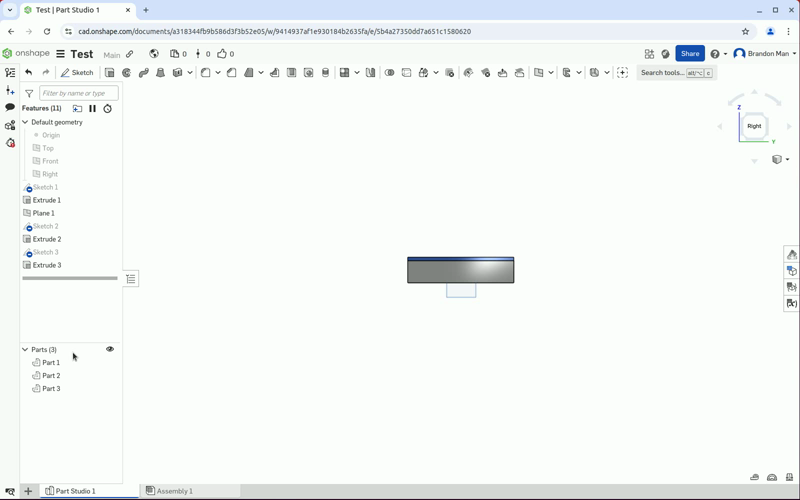
key(y)
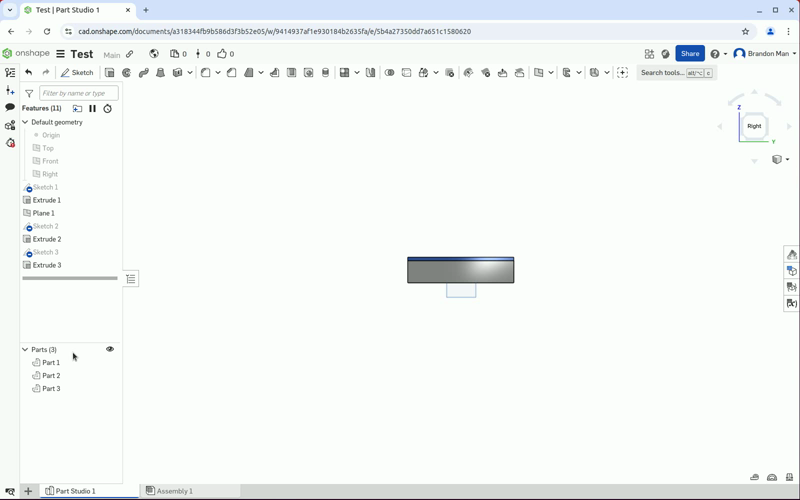
key(shift+p)
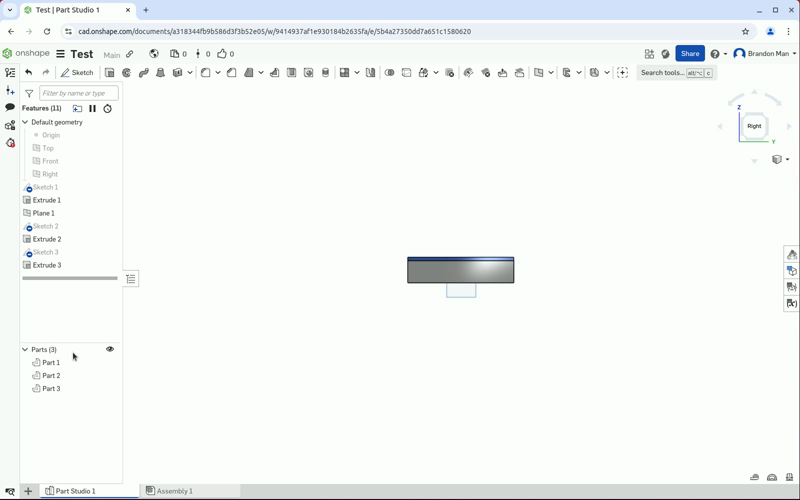
key(space)
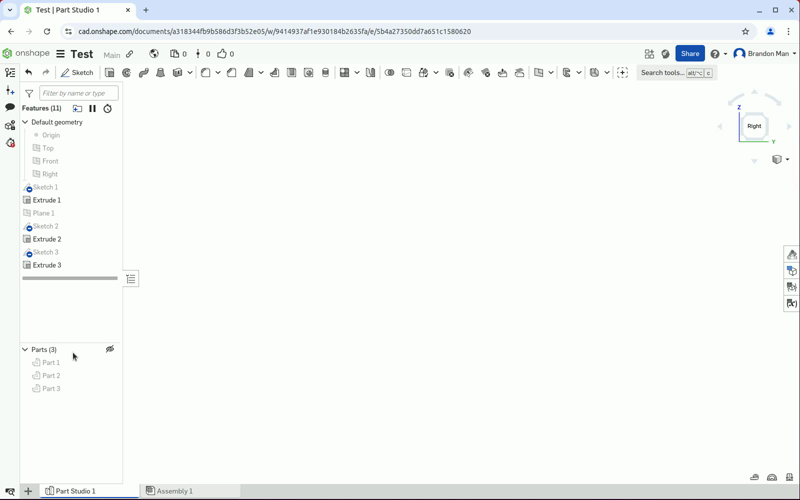
key_down(shift)
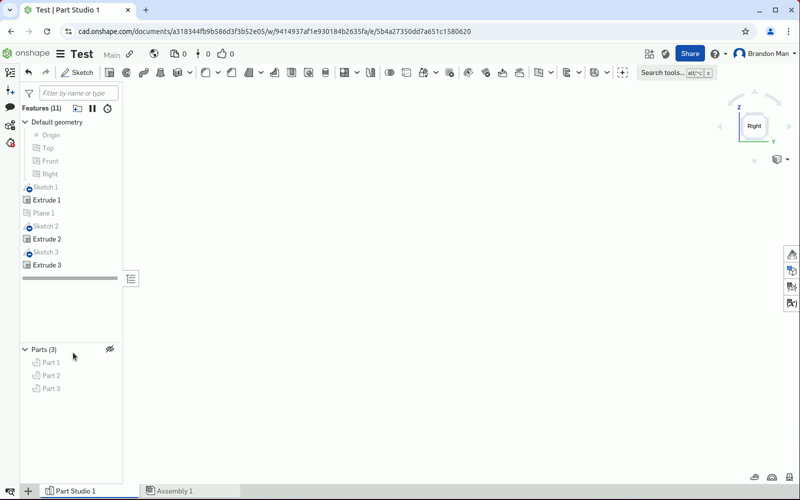
key(right)
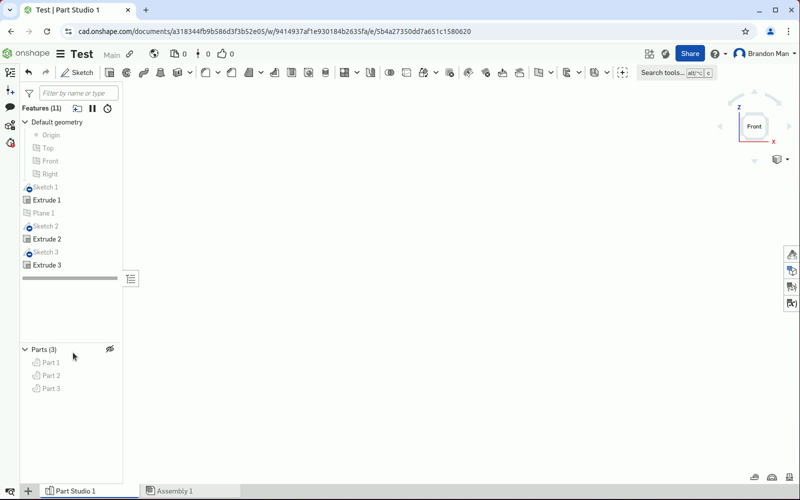
key_up(shift)
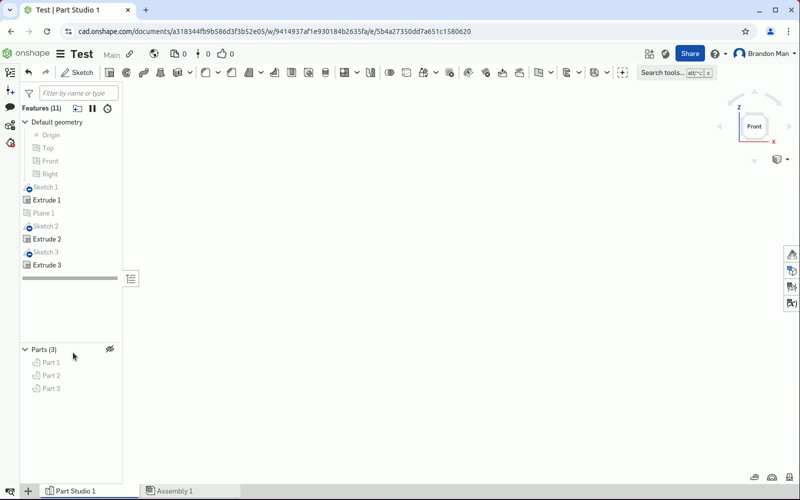
mouse_move(73, 352)
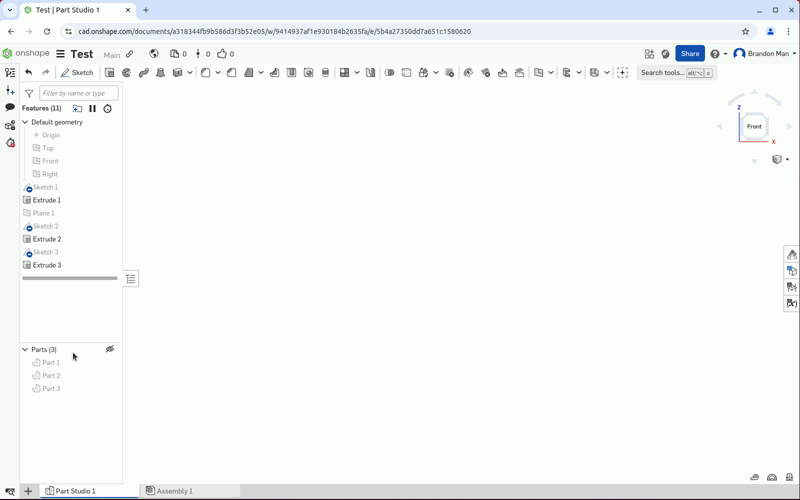
key(shift+y)
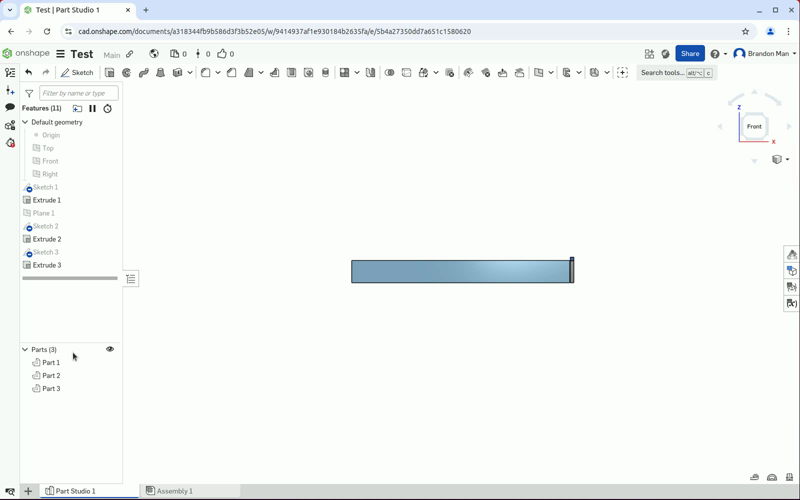
mouse_move(541, 75)
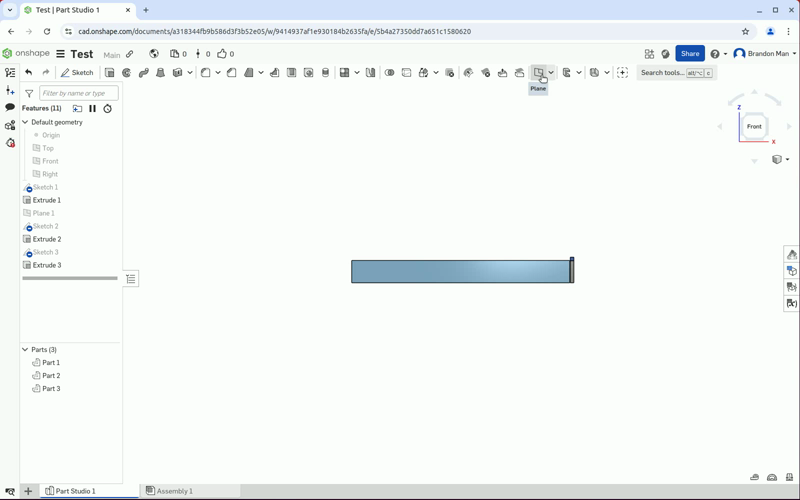
click(541, 75)
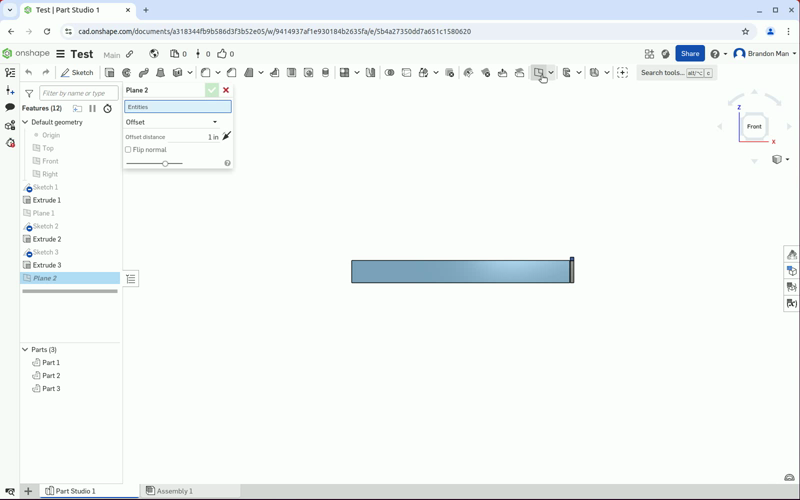
mouse_move(73, 163)
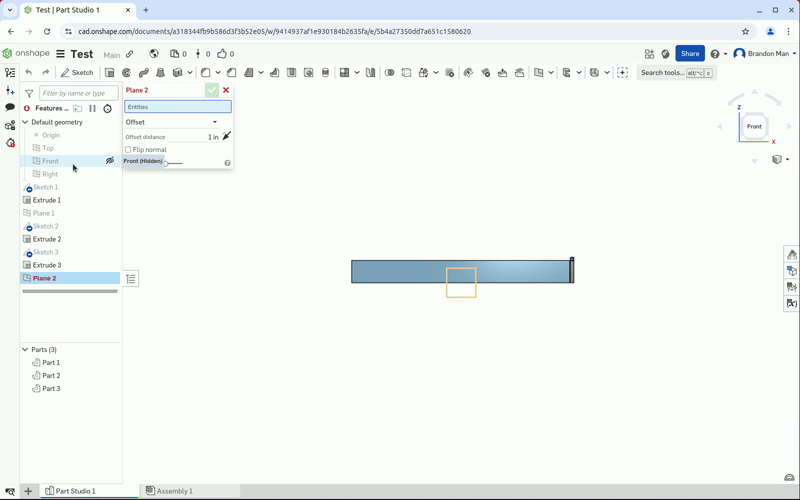
click(73, 163)
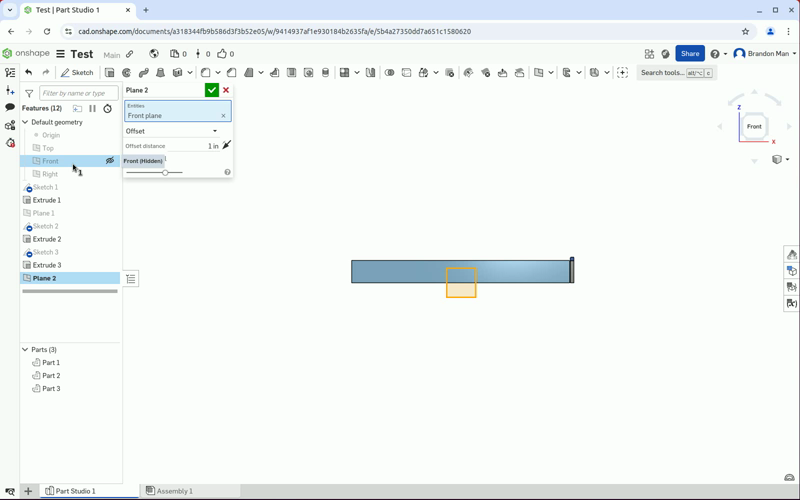
key(tab, 2)
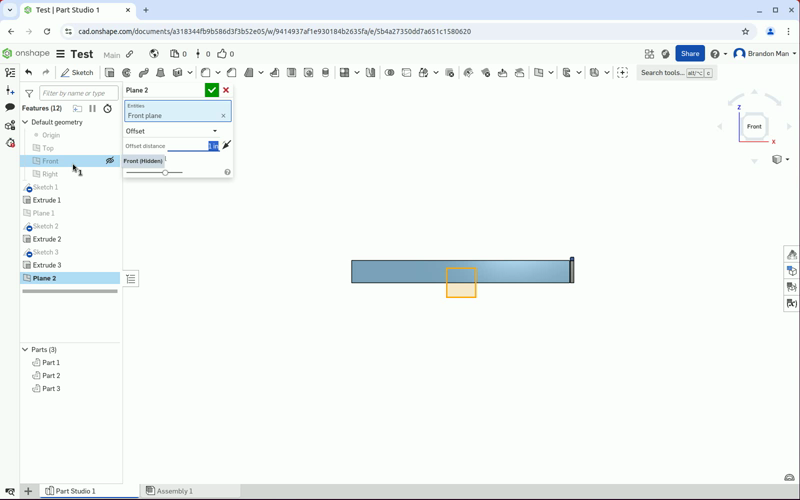
text(10.845)
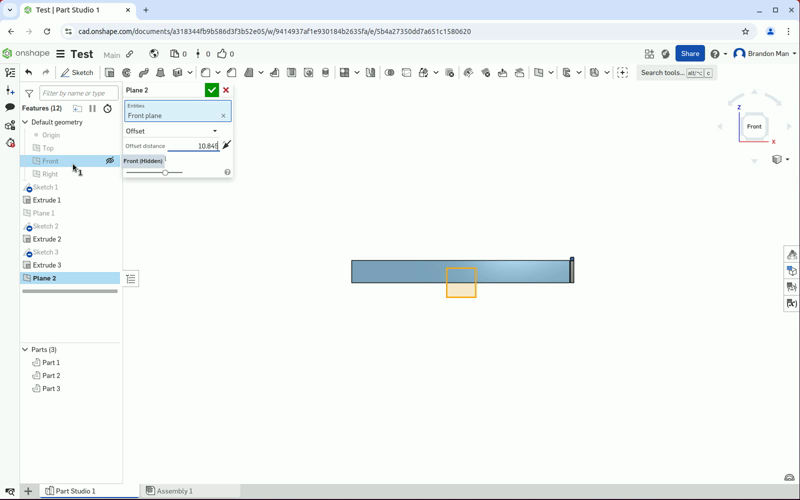
key(enter, 2)
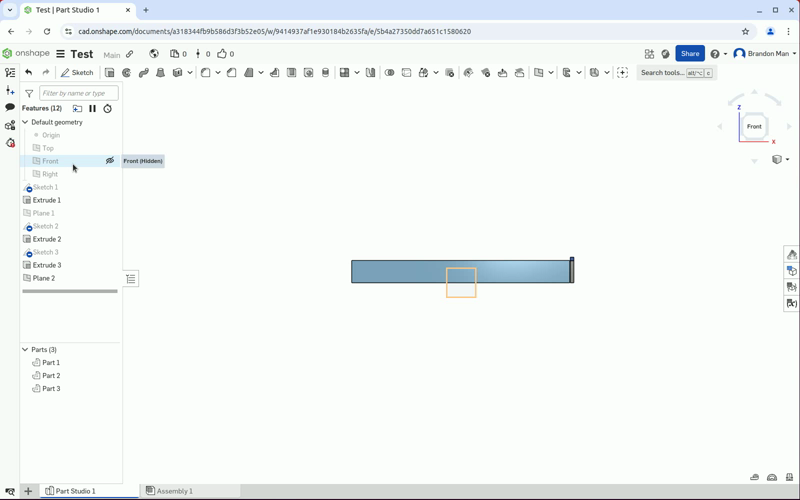
key(shift+s)
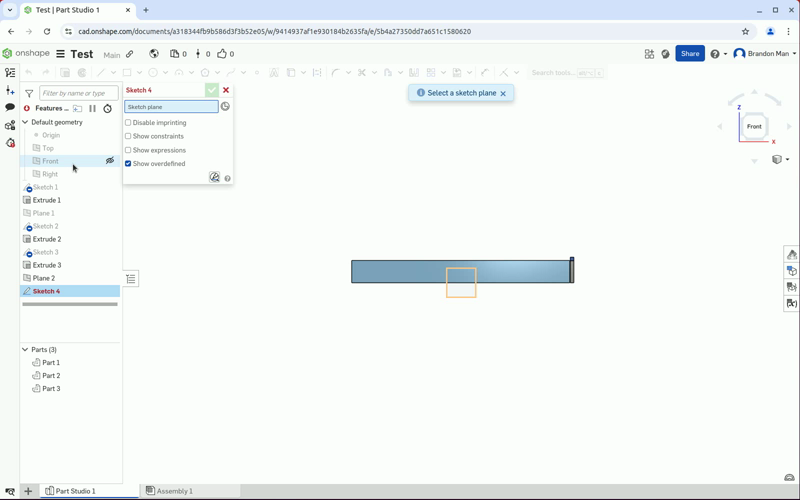
mouse_move(73, 280)
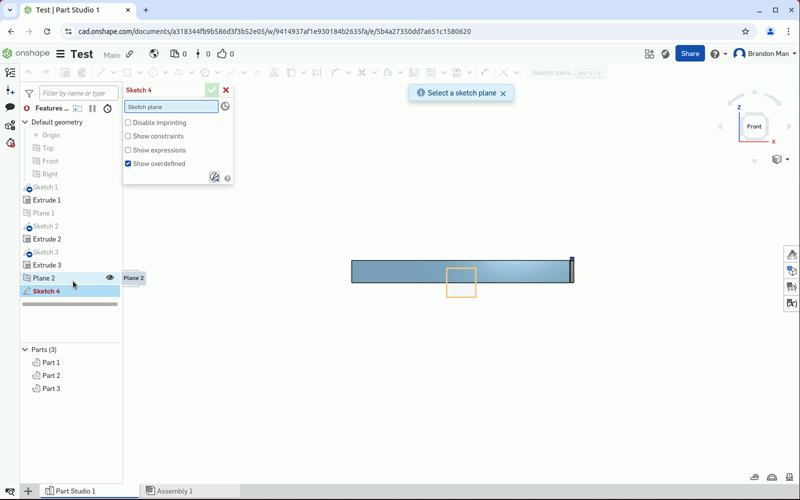
click(73, 280)
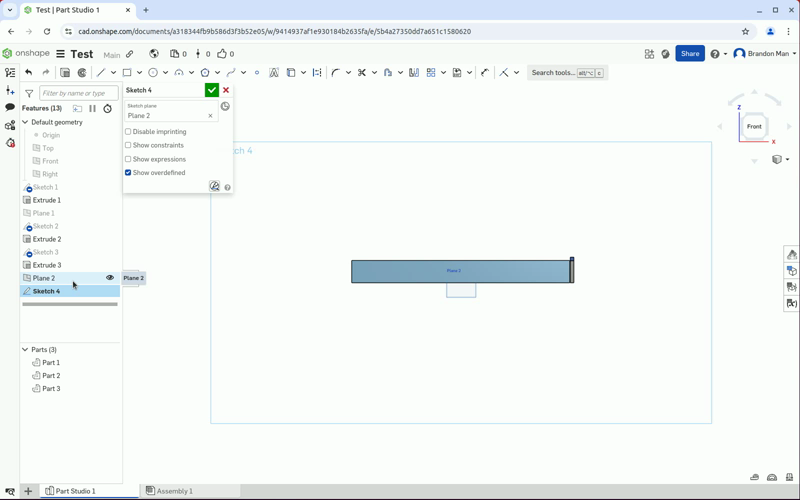
mouse_move(73, 352)
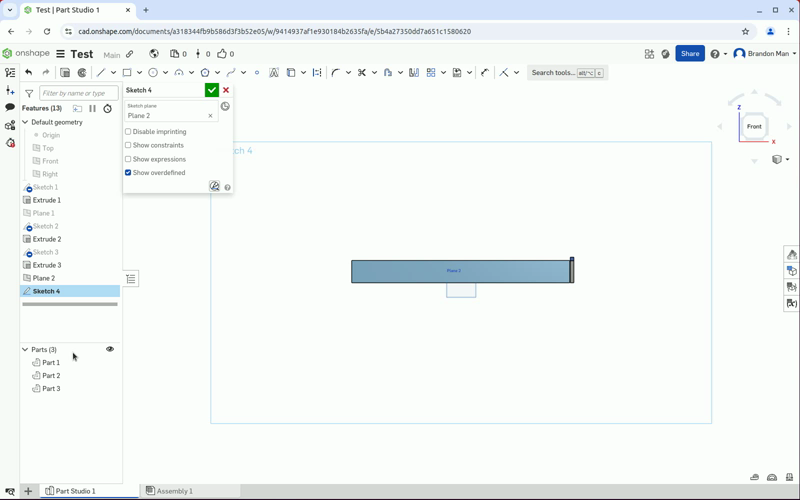
key(y)
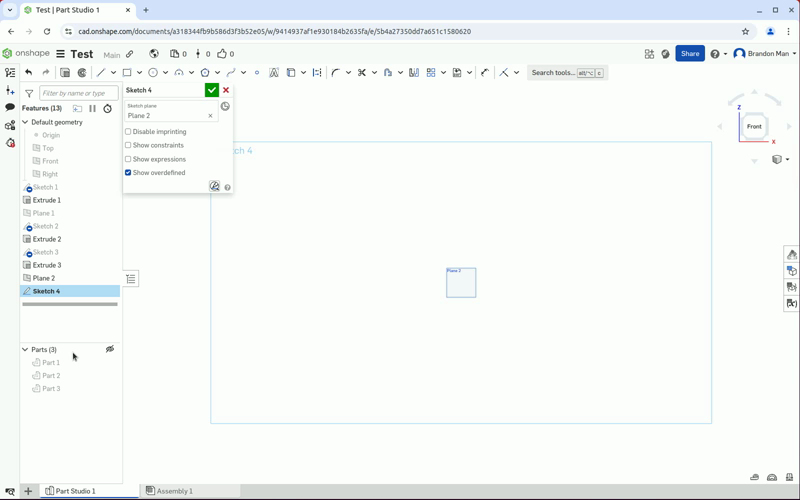
key(l)
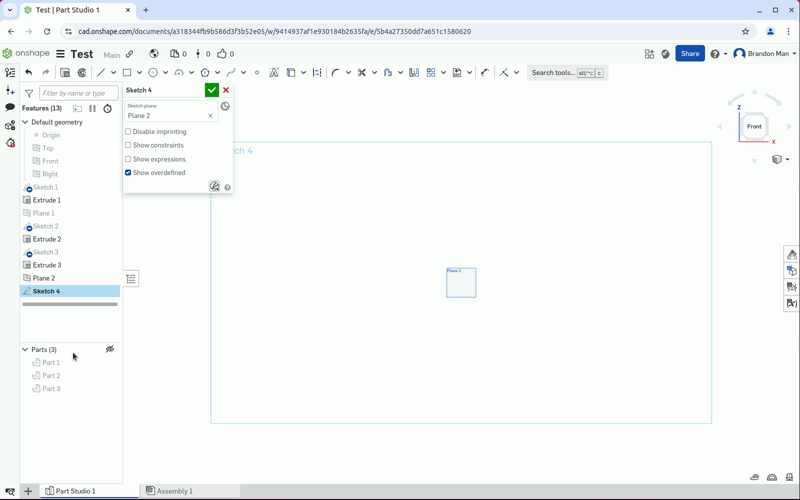
key_down(shift)
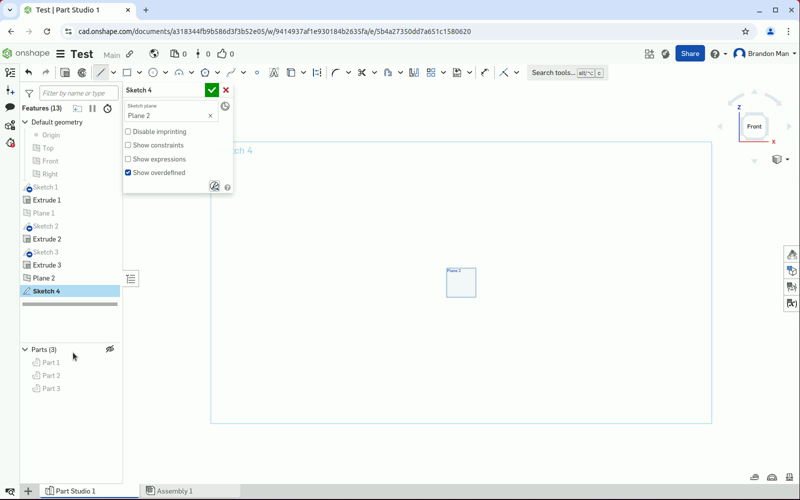
mouse_move(348, 282)
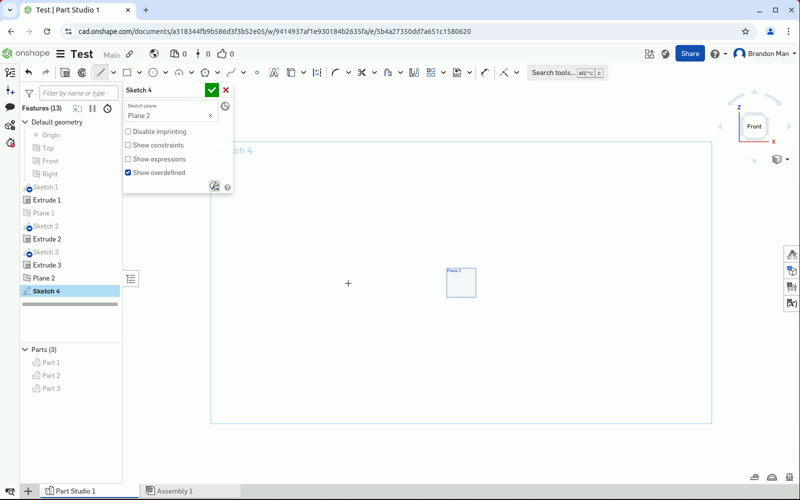
click(348, 282)
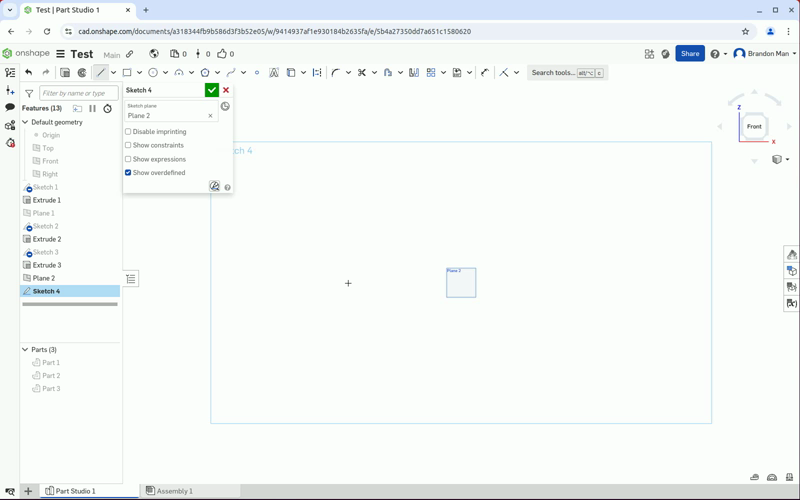
key_up(shift)
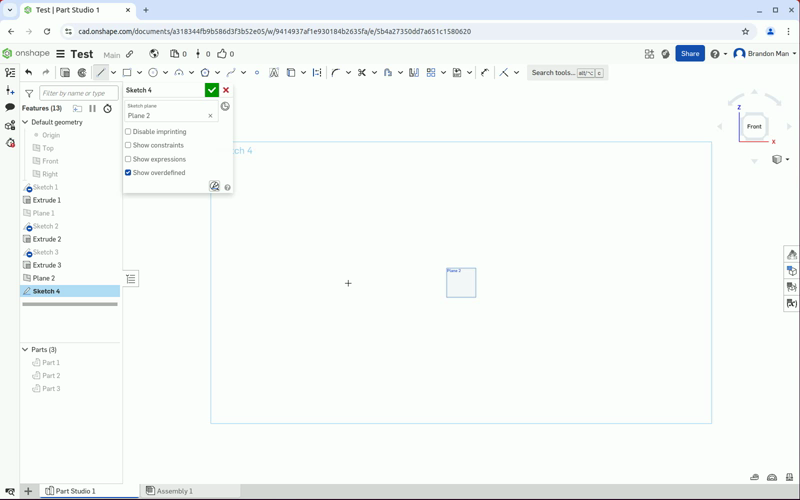
key_down(shift)
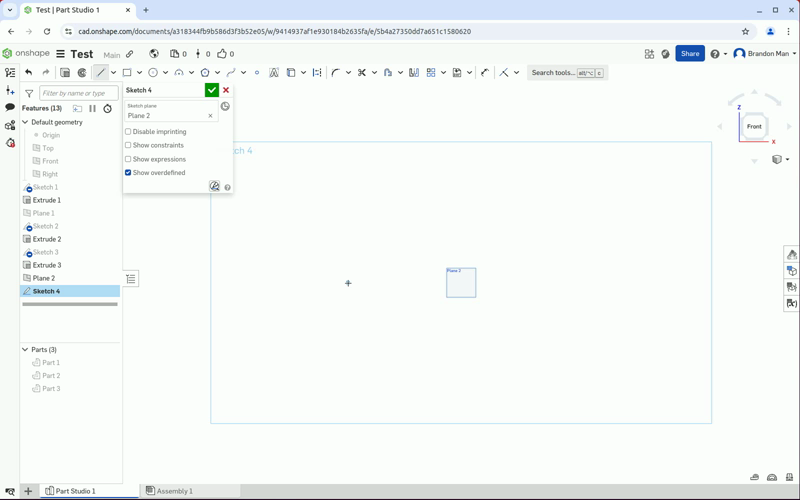
mouse_move(378, 282)
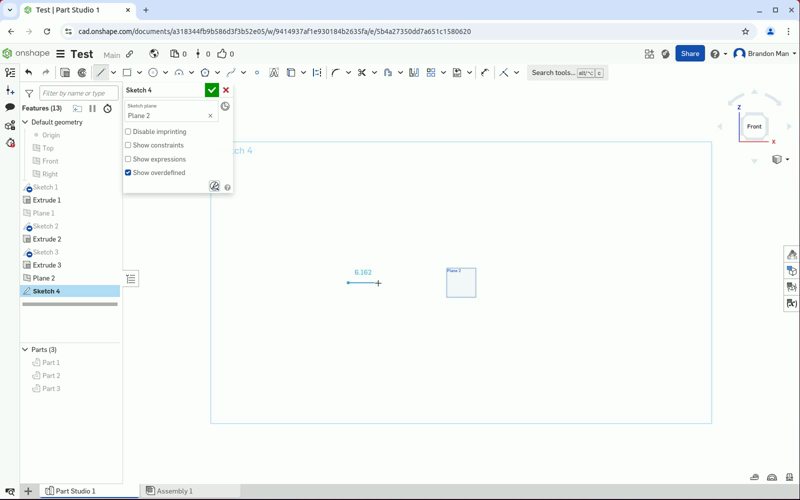
mouse_move(350, 282)
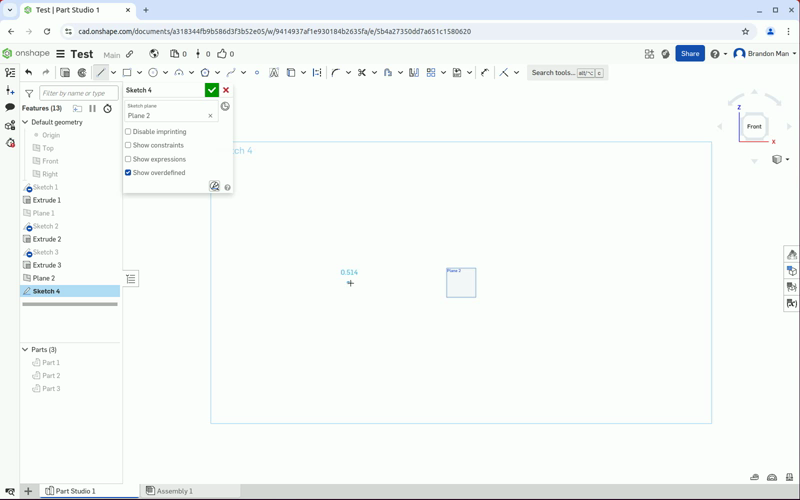
scroll(6)
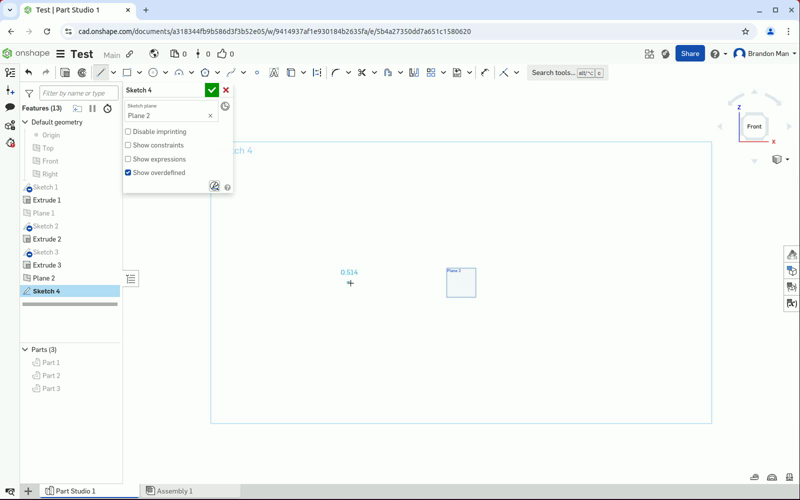
scroll(6)
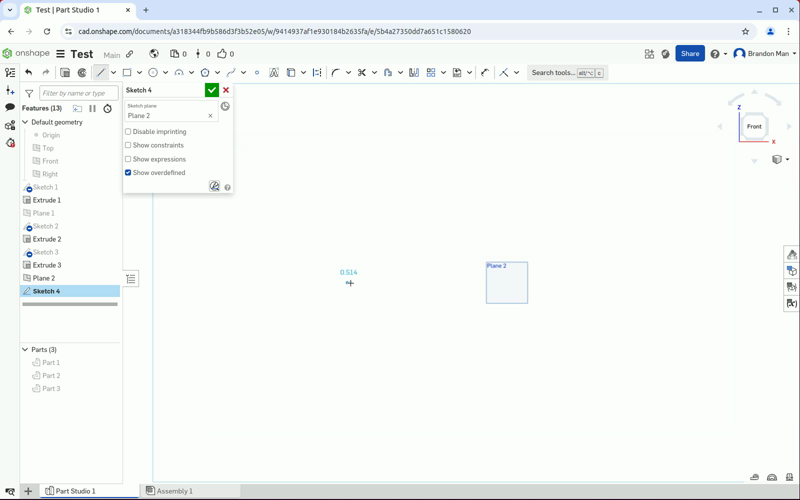
scroll(6)
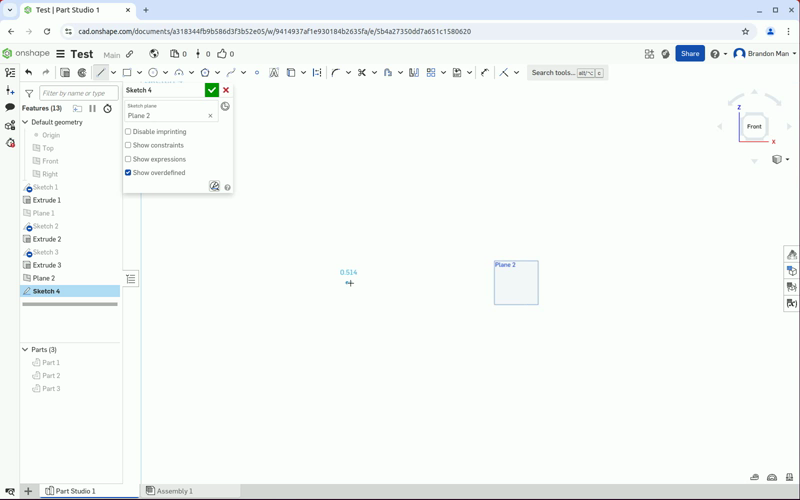
scroll(6)
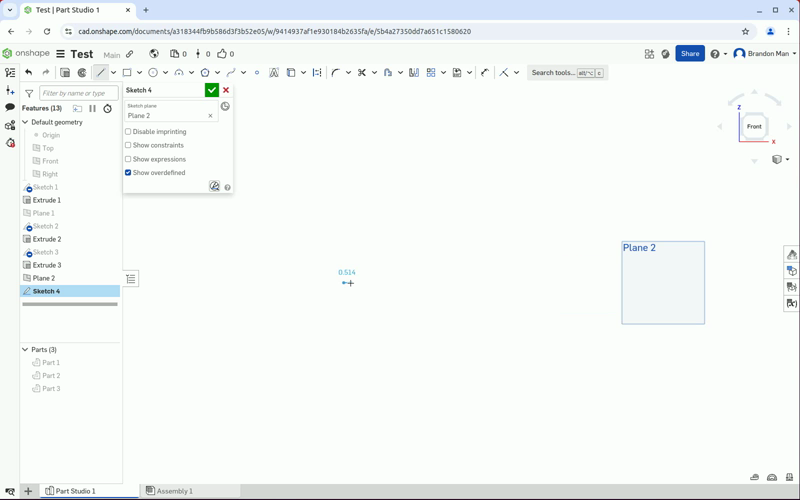
scroll(6)
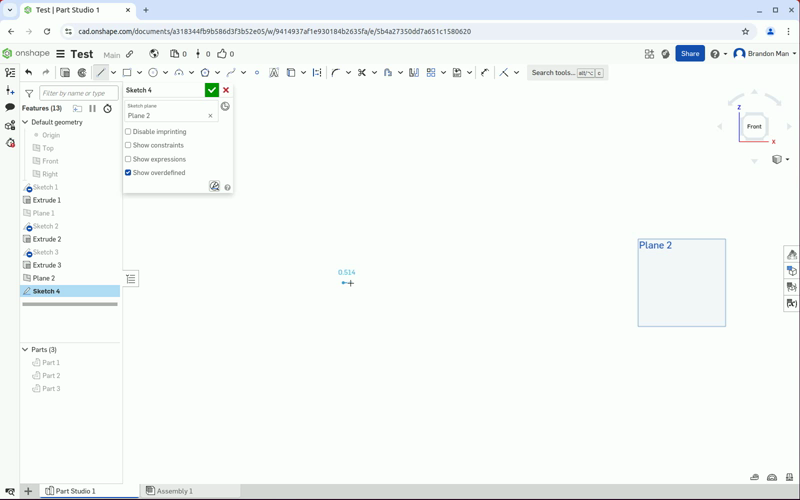
scroll(6)
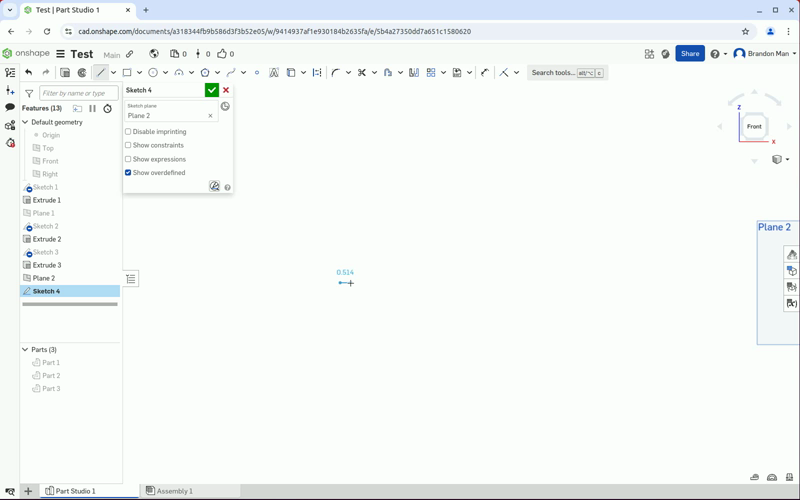
scroll(6)
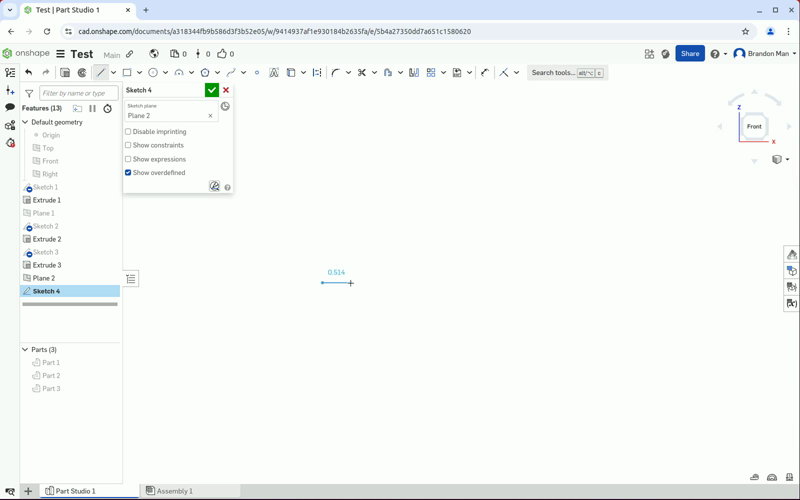
click(350, 282)
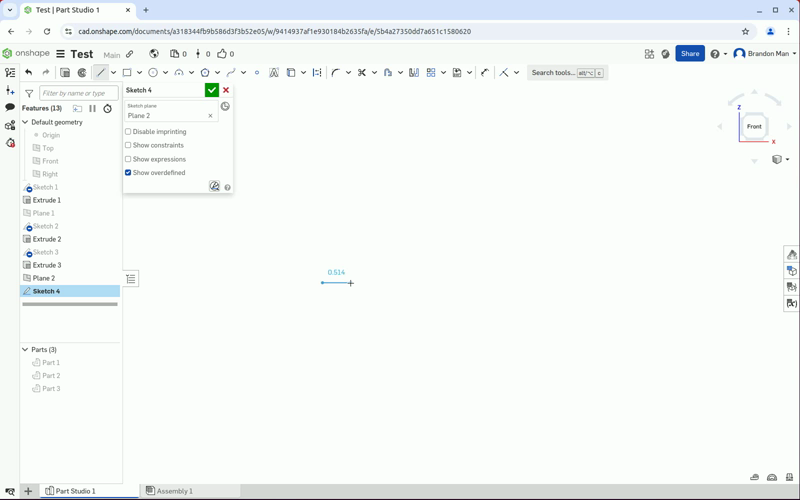
scroll(-6)
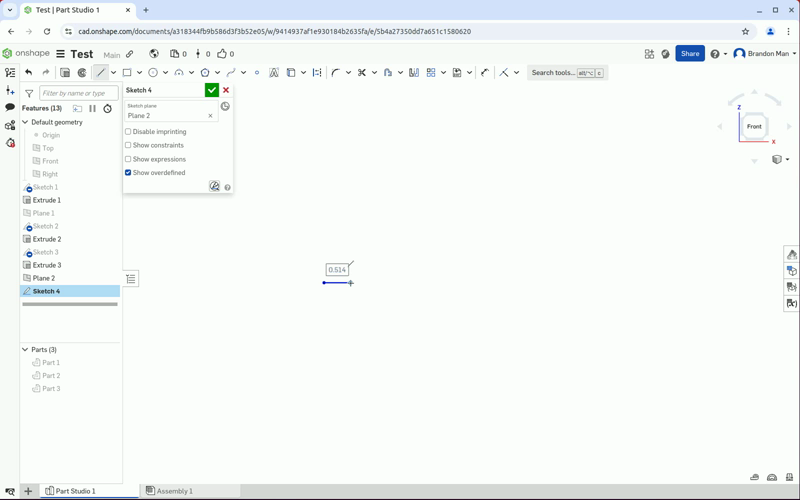
scroll(-6)
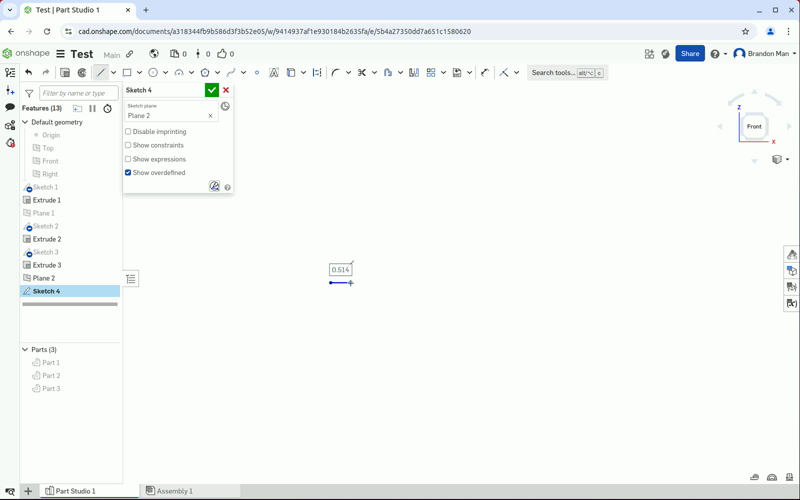
scroll(-6)
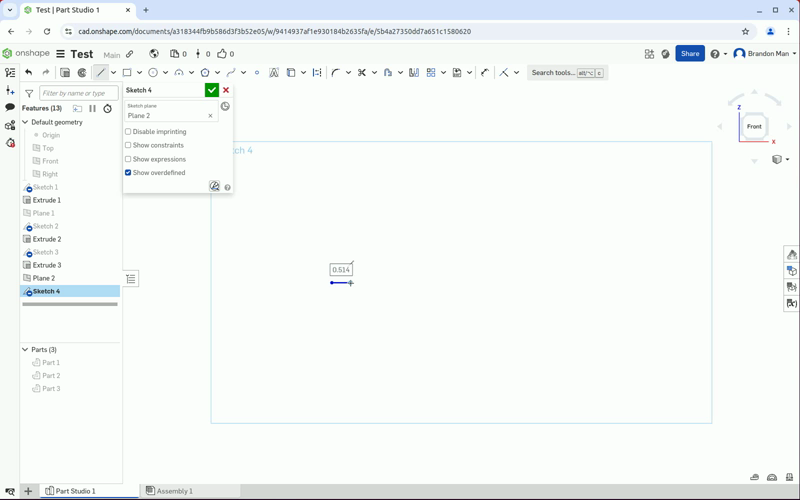
scroll(-6)
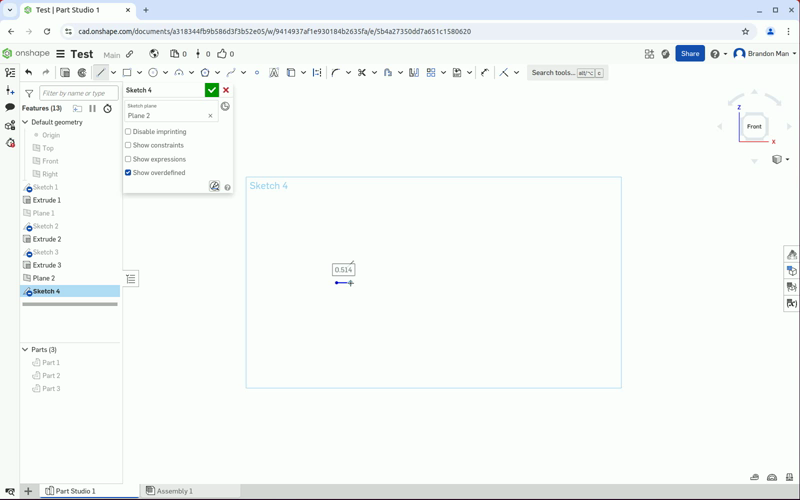
scroll(-6)
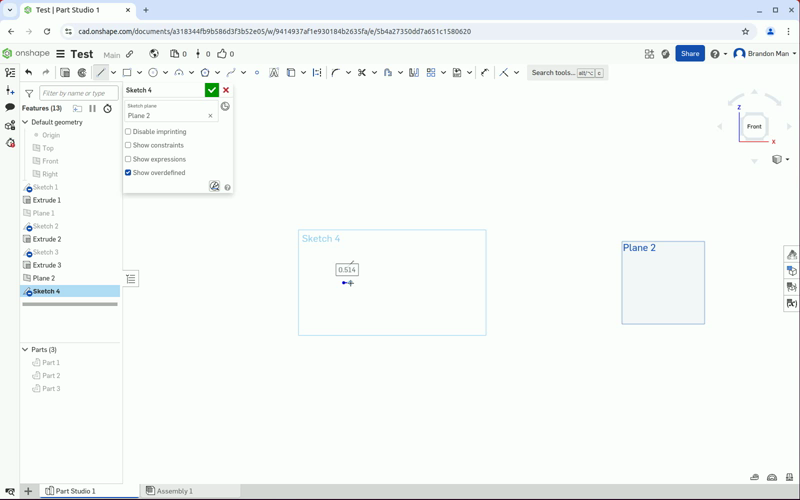
scroll(-6)
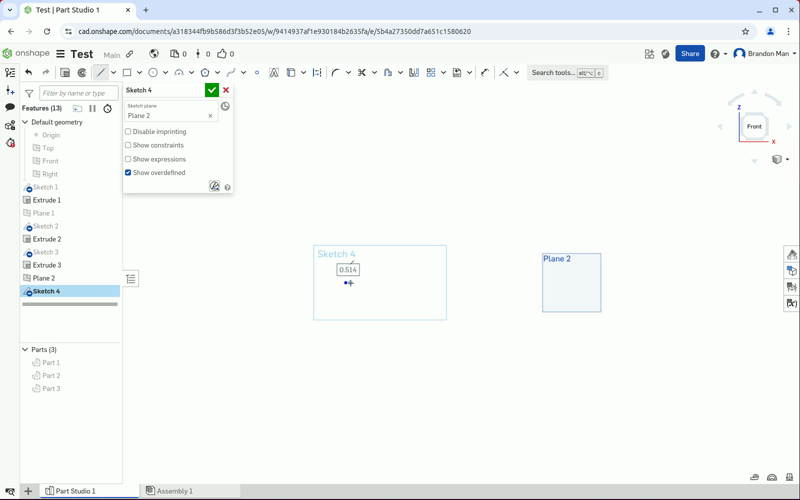
scroll(-6)
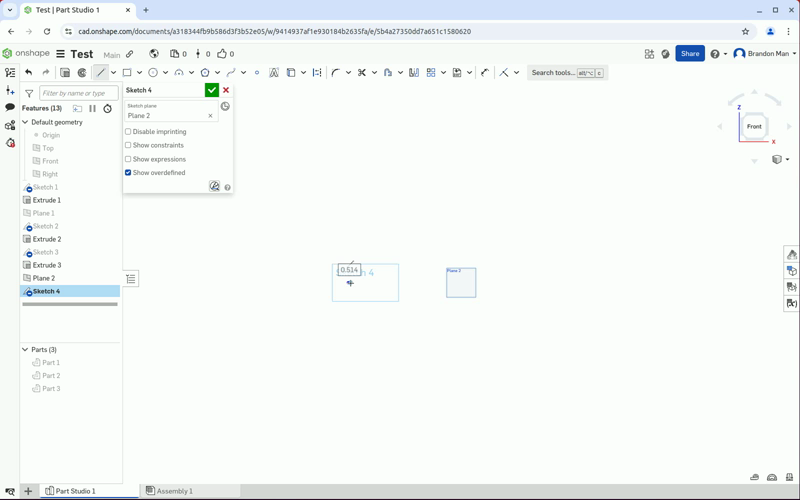
key_up(shift)
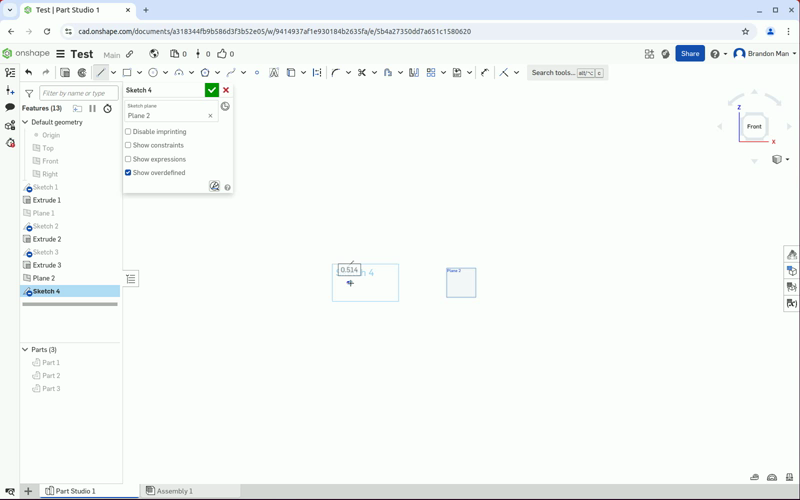
key_down(shift)
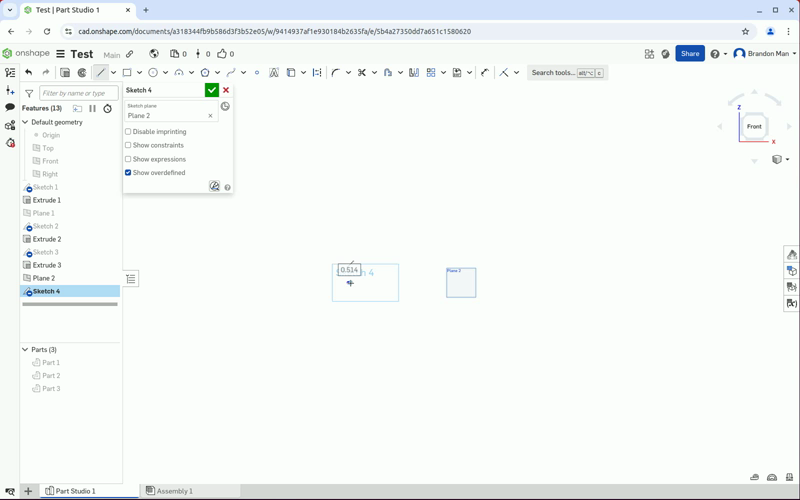
mouse_move(380, 282)
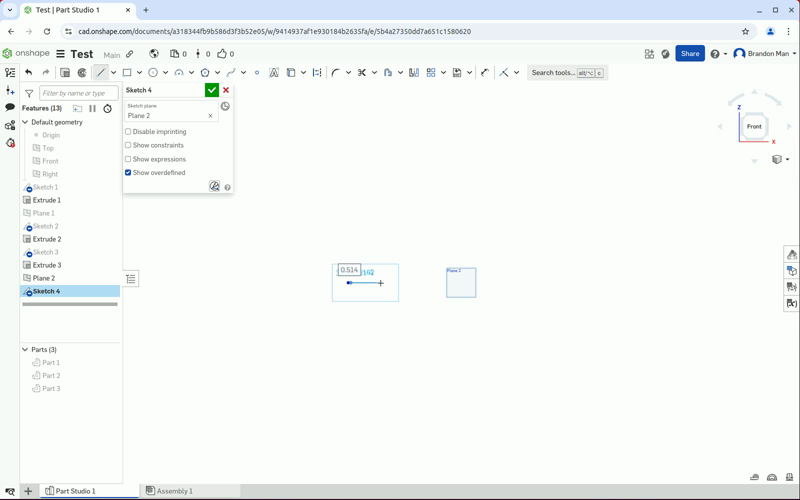
mouse_move(350, 259)
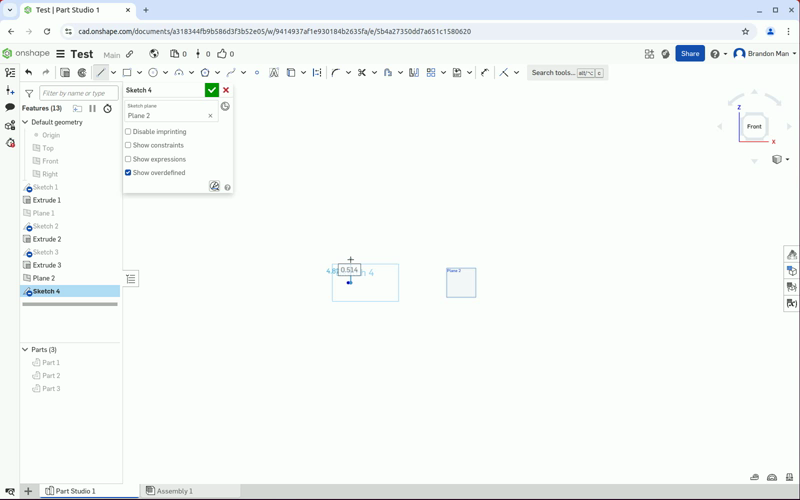
click(350, 259)
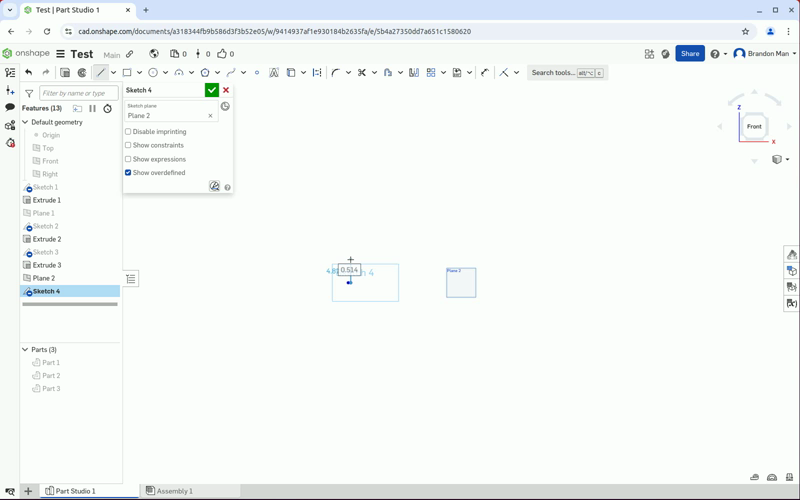
key_up(shift)
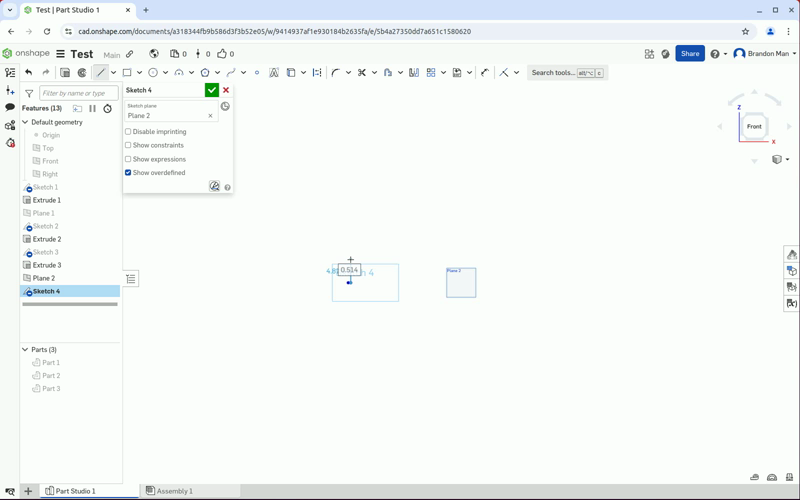
key_down(shift)
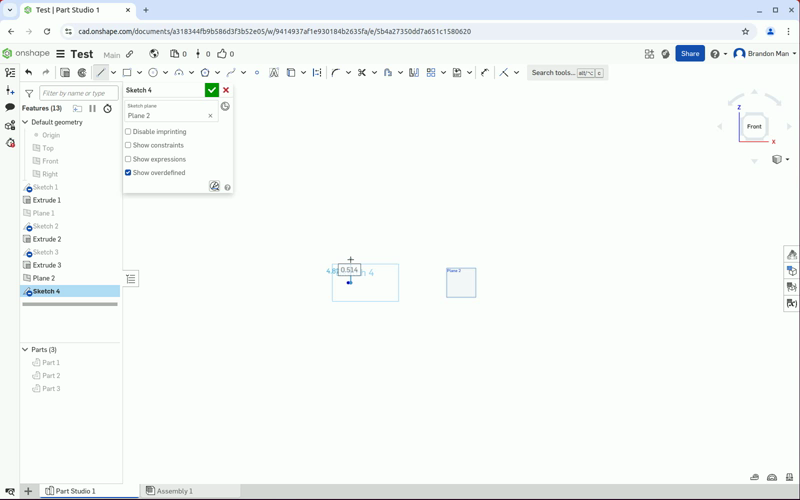
mouse_move(569, 259)
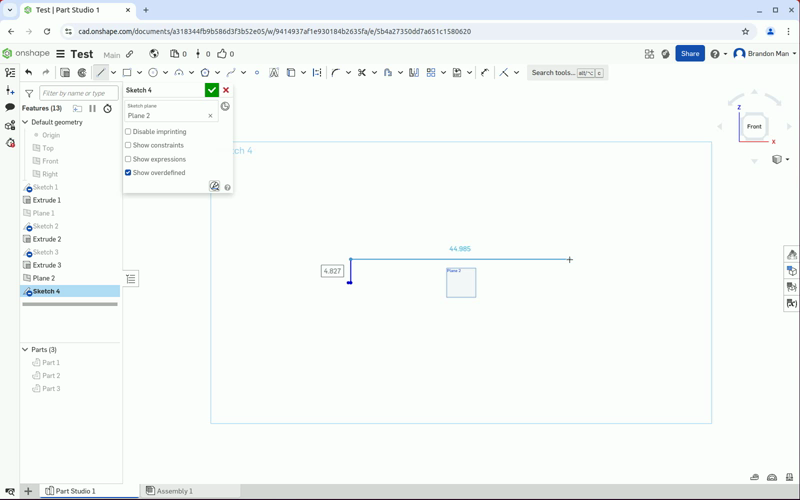
click(569, 259)
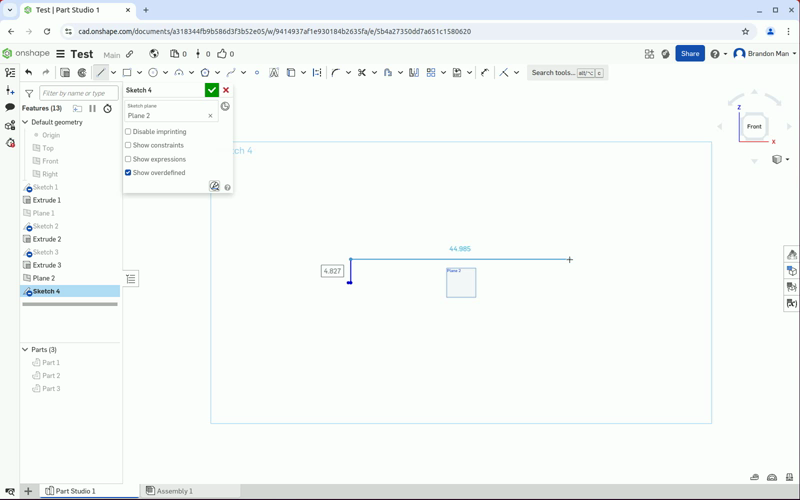
key_up(shift)
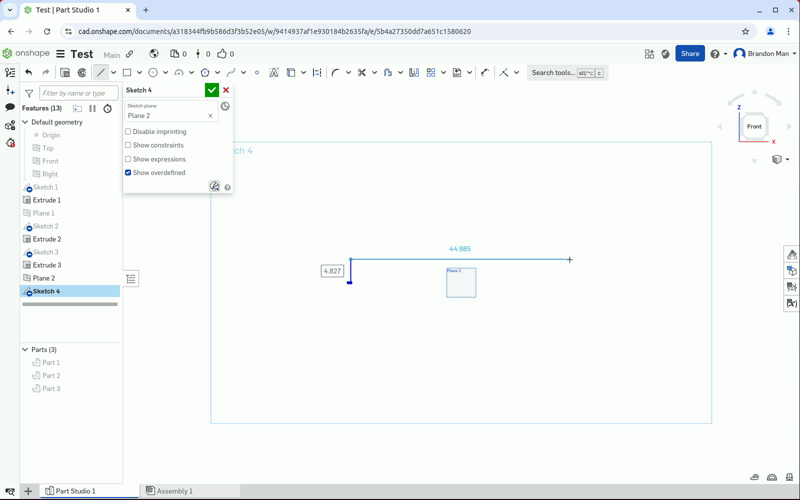
key_down(shift)
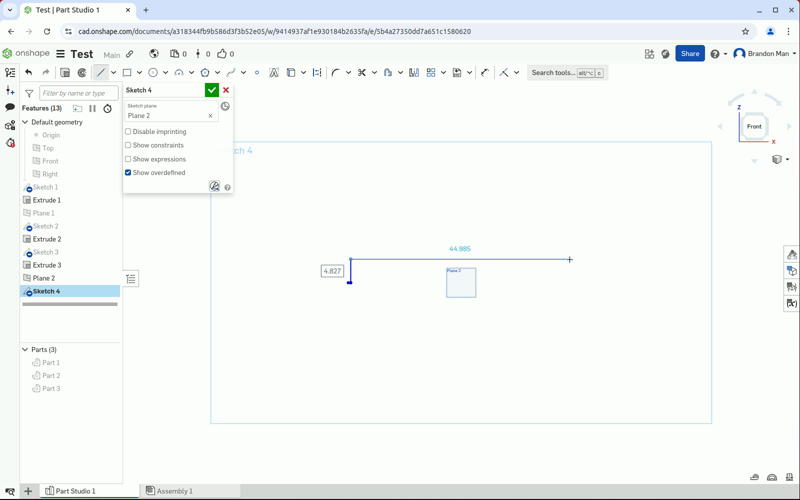
mouse_move(589, 259)
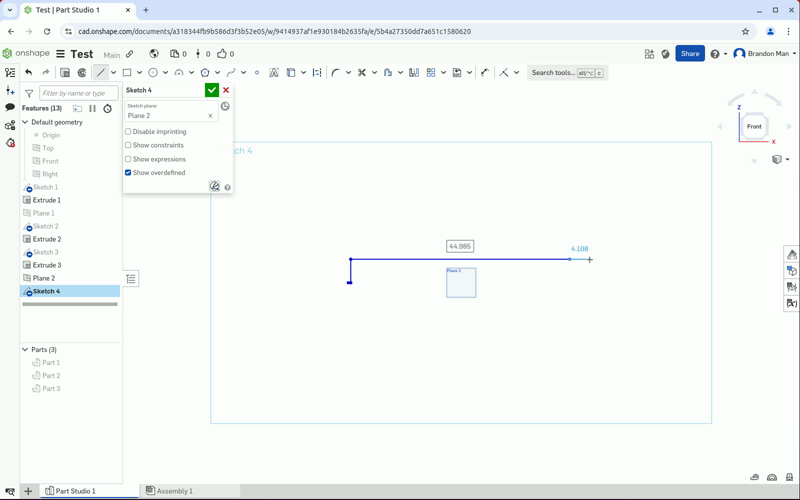
mouse_move(569, 282)
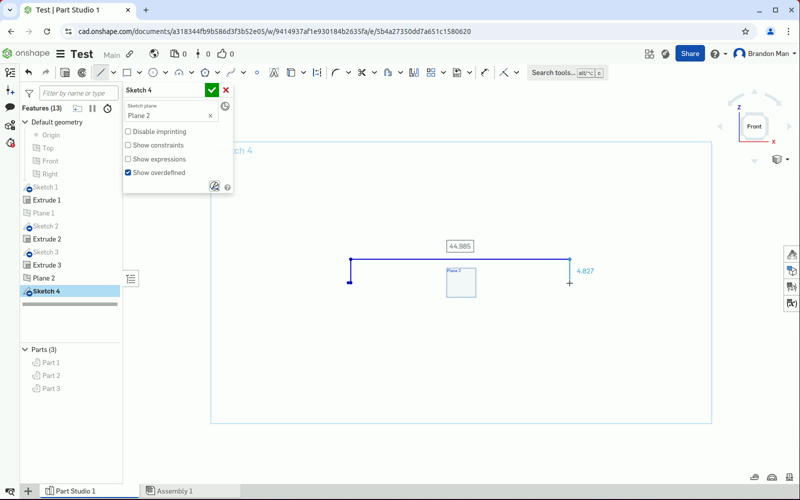
click(569, 282)
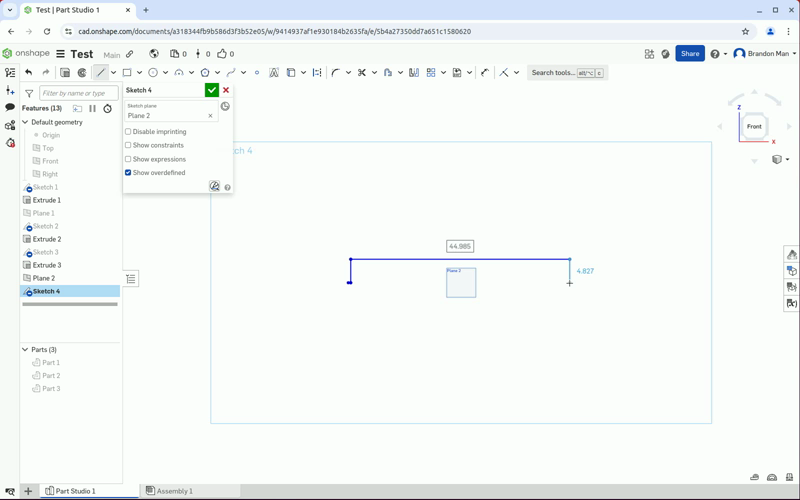
key_up(shift)
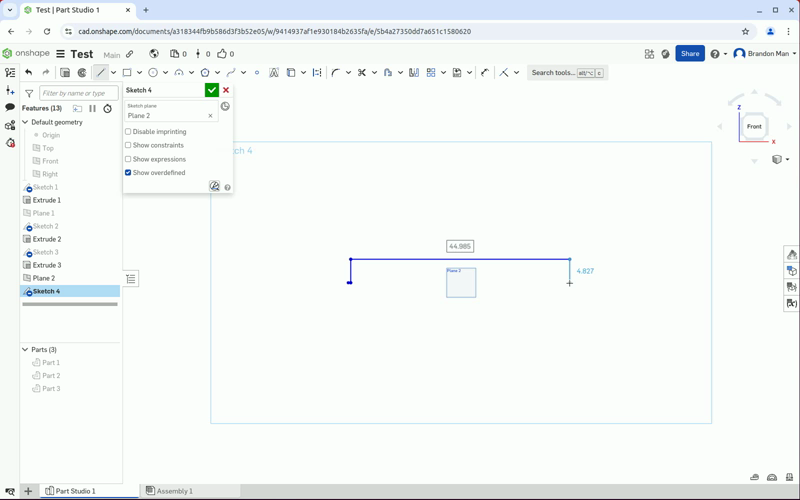
key_down(shift)
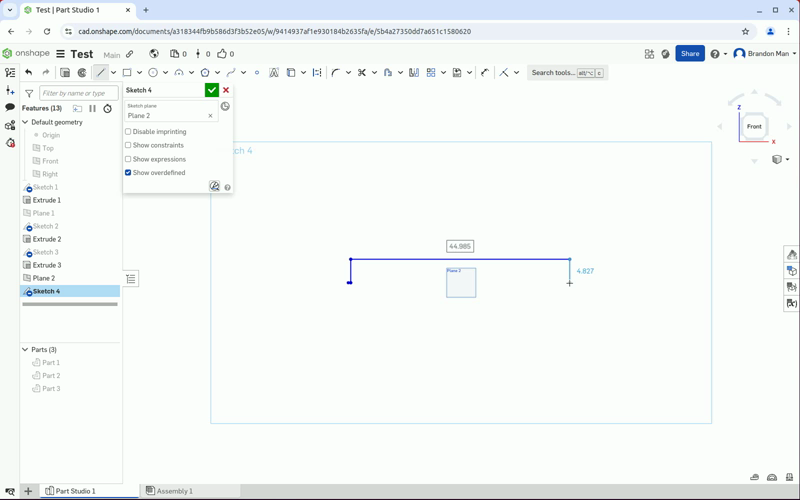
mouse_move(589, 282)
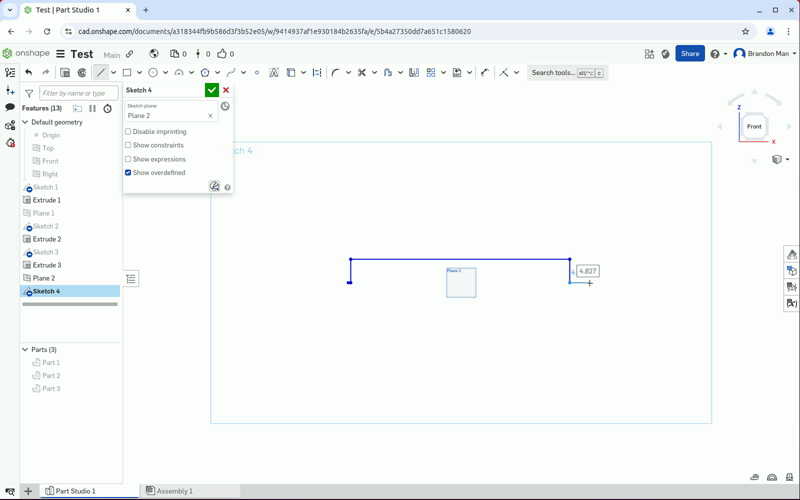
mouse_move(572, 282)
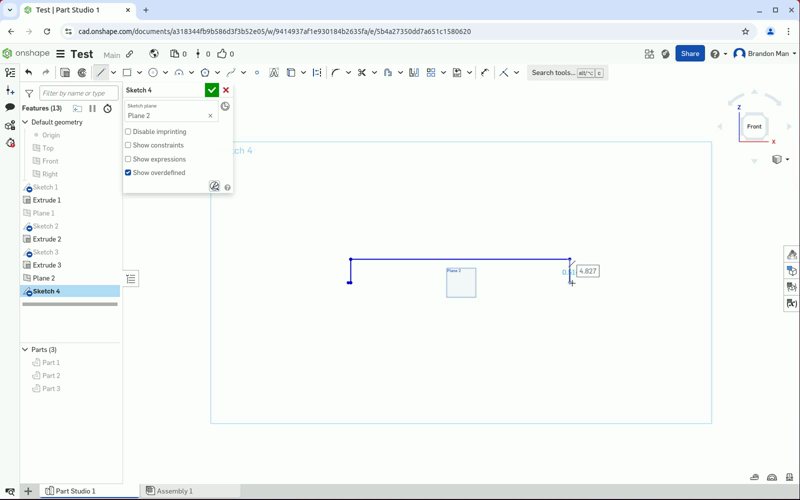
scroll(6)
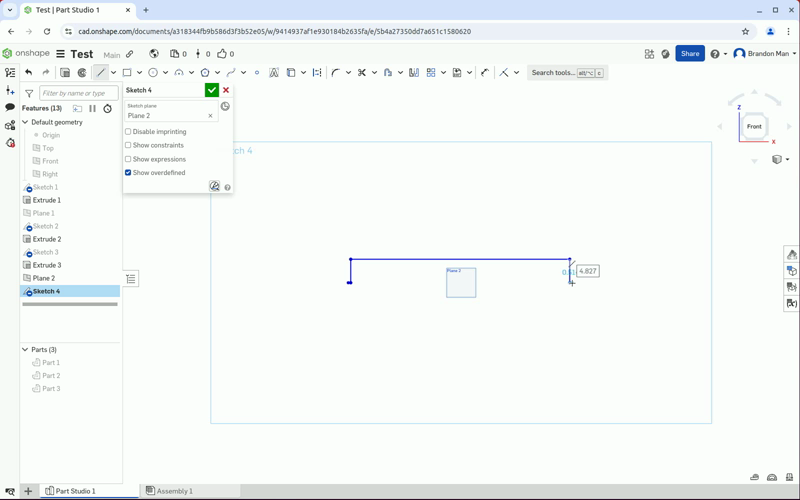
scroll(6)
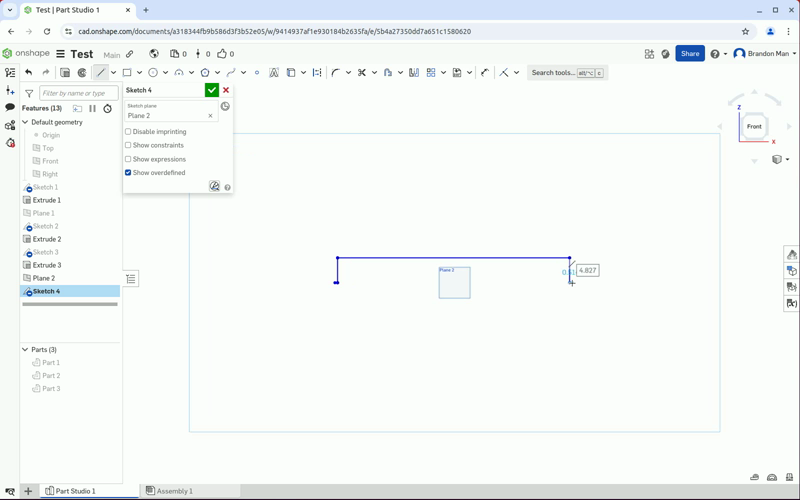
scroll(6)
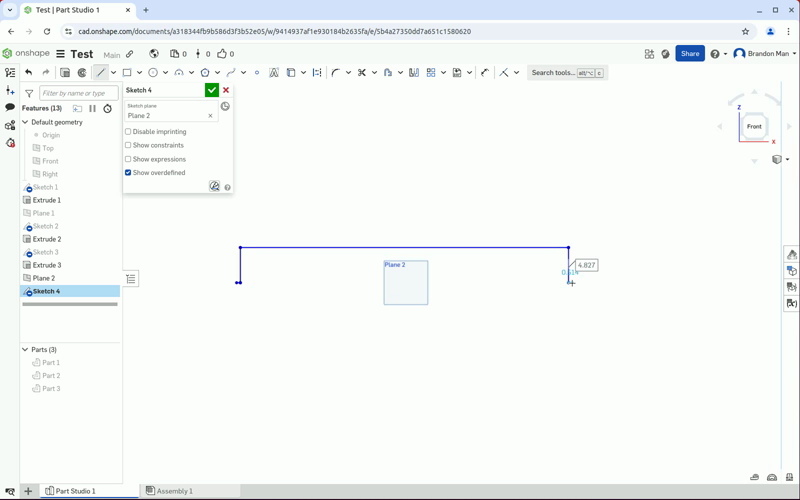
scroll(6)
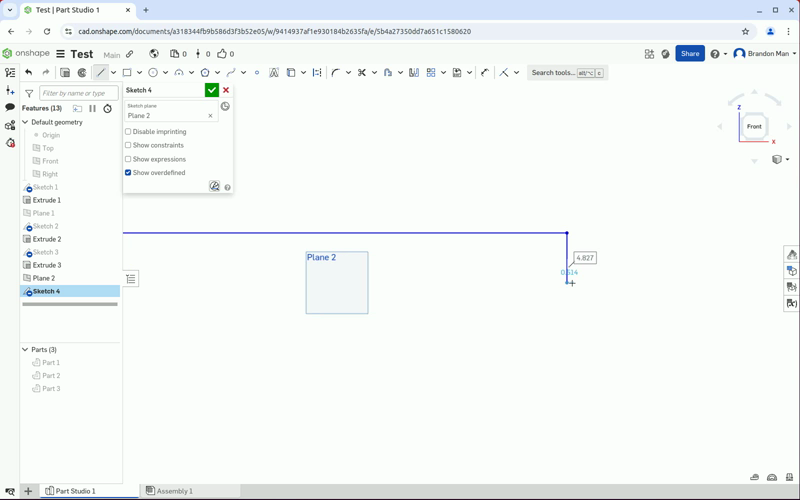
scroll(6)
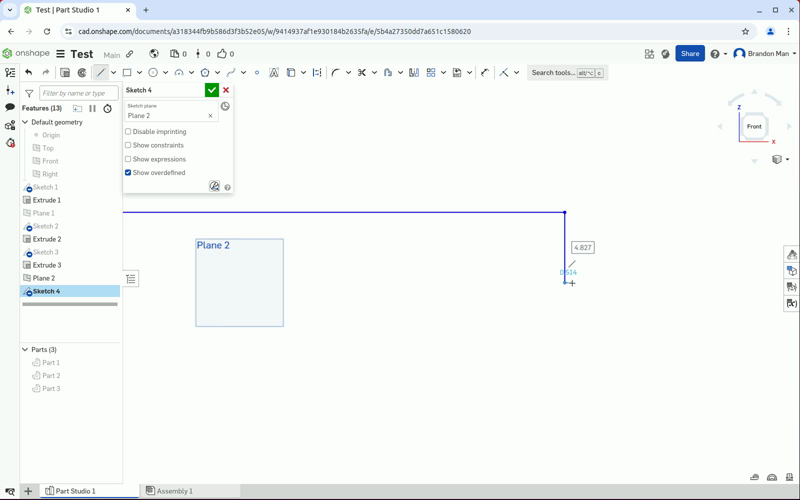
scroll(6)
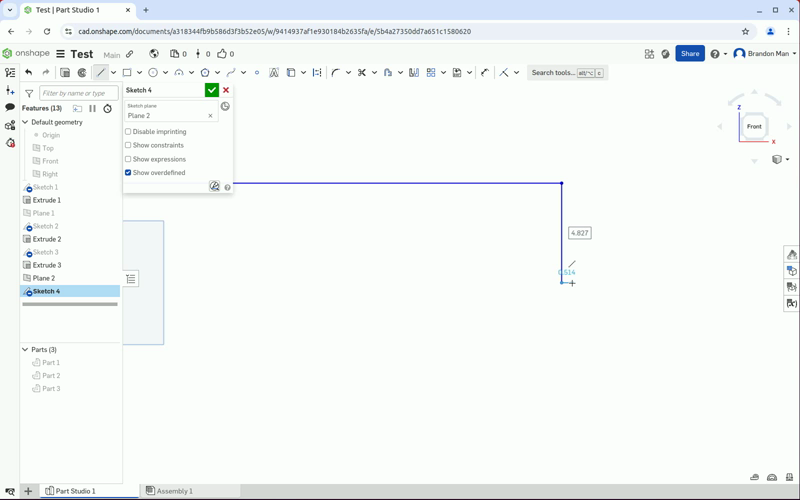
scroll(6)
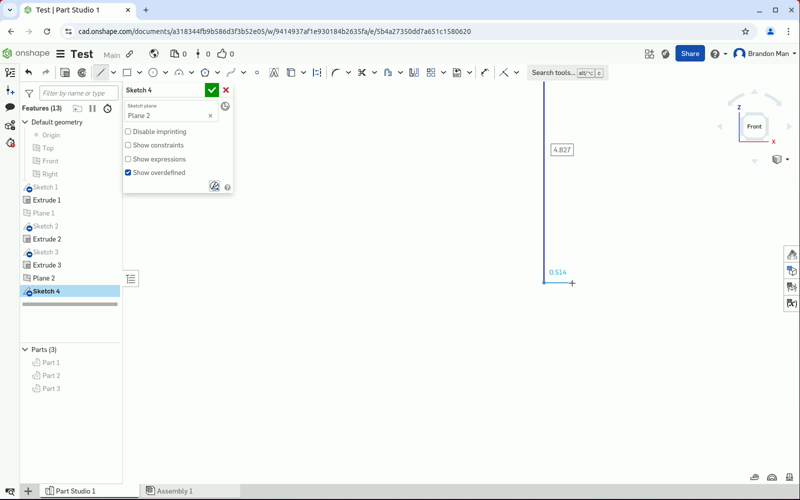
click(572, 282)
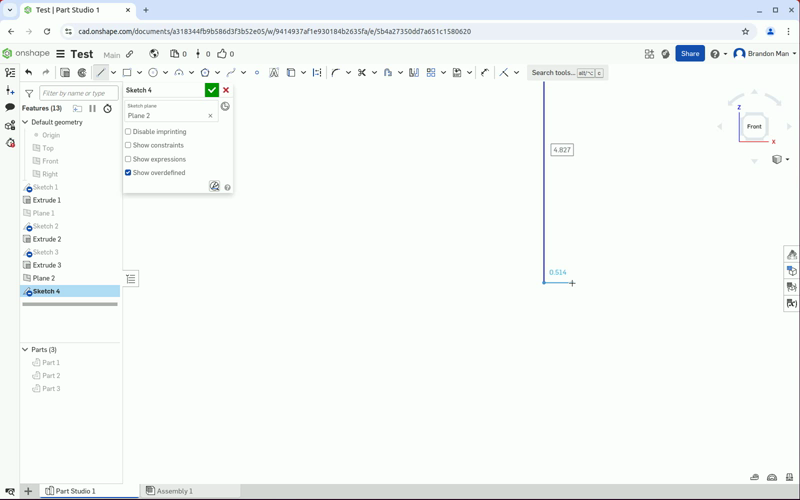
scroll(-6)
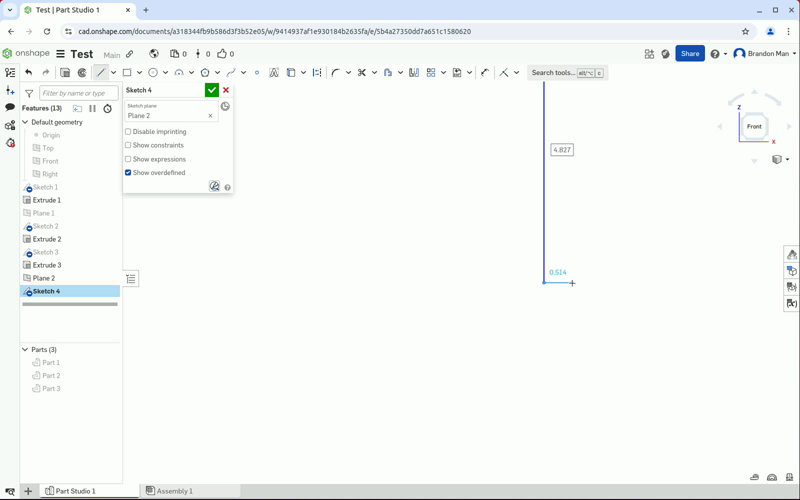
scroll(-6)
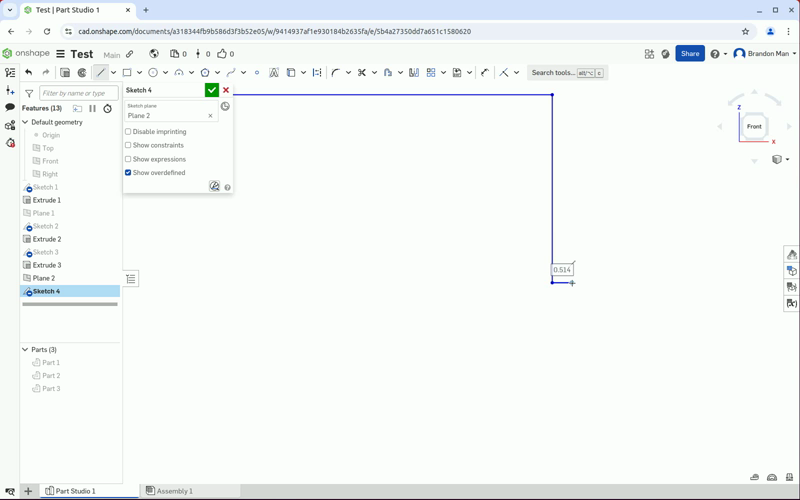
scroll(-6)
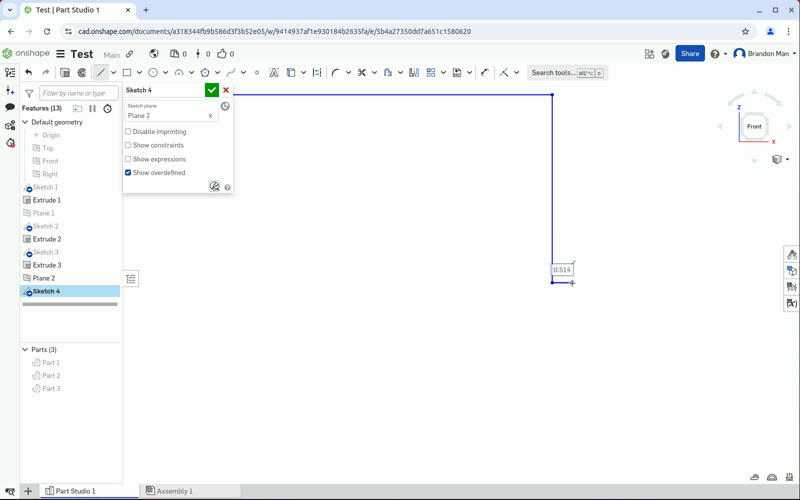
scroll(-6)
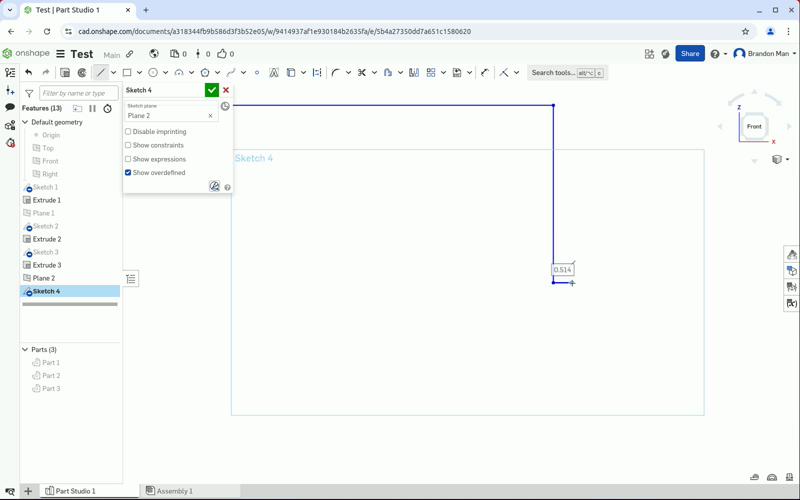
scroll(-6)
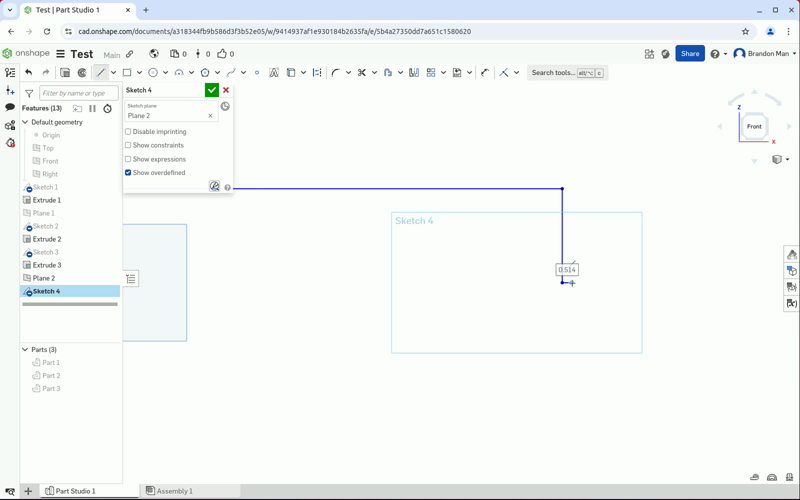
scroll(-6)
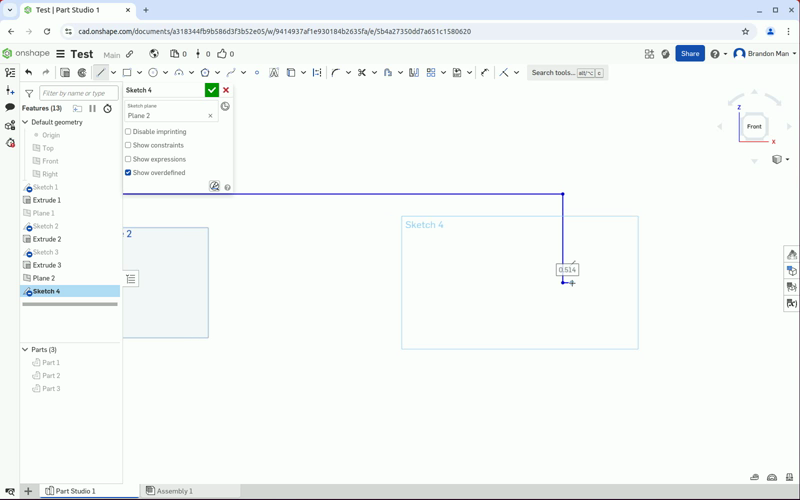
scroll(-6)
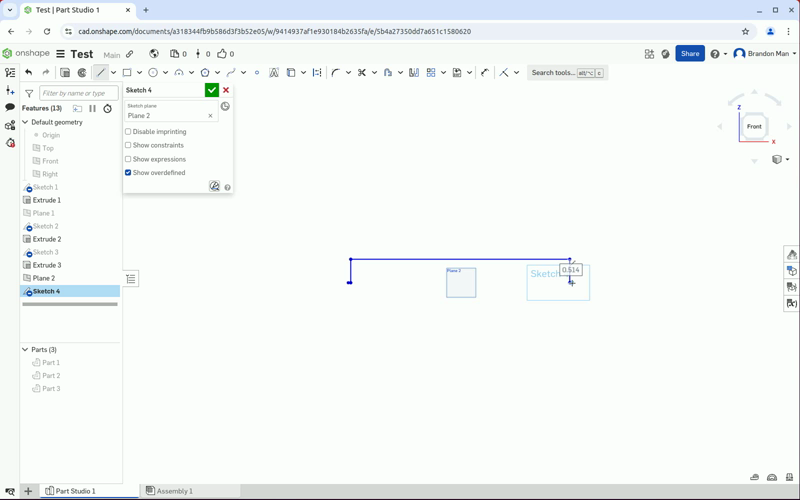
key_up(shift)
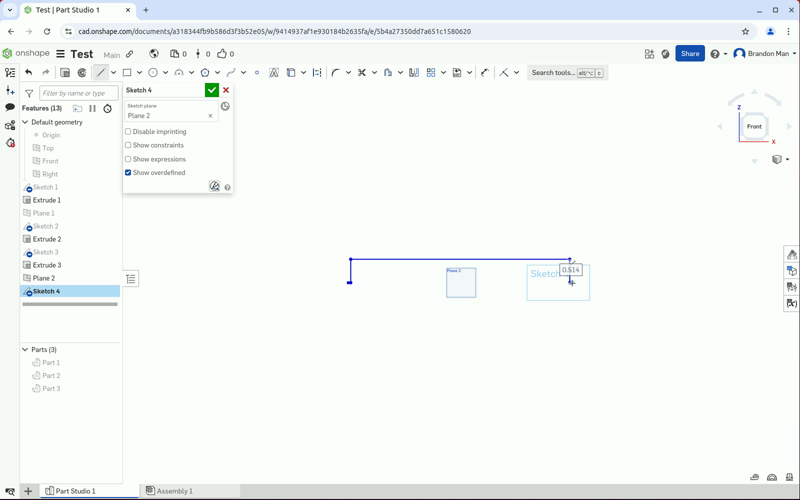
key_down(shift)
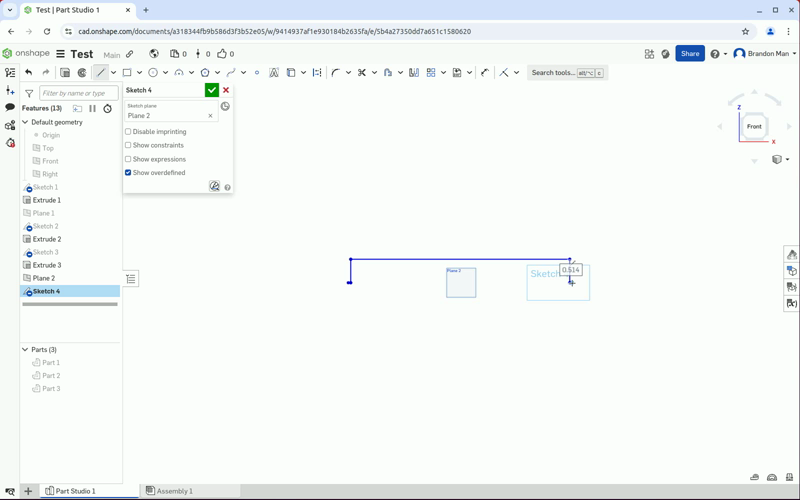
mouse_move(589, 282)
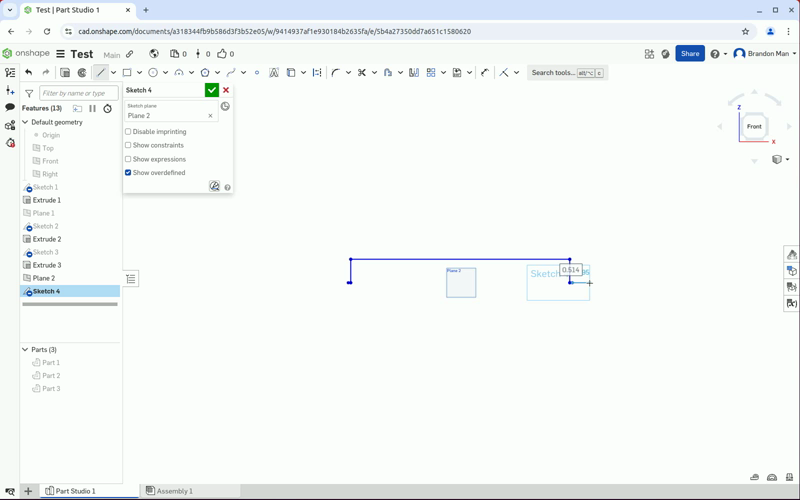
mouse_move(572, 257)
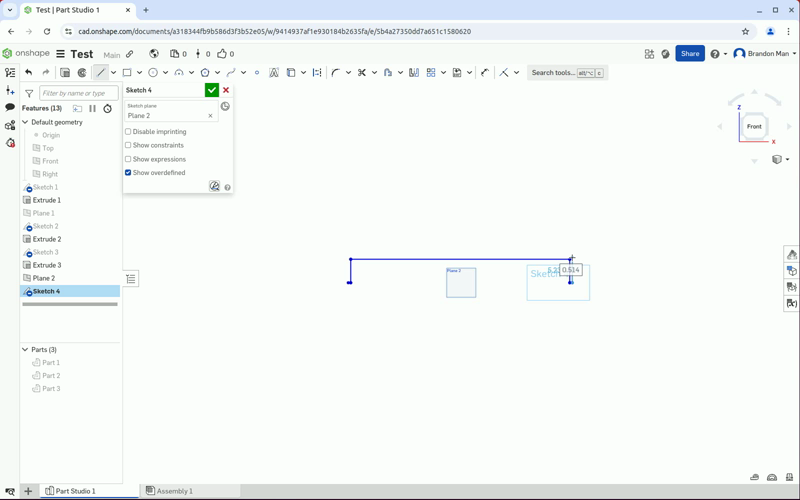
scroll(6)
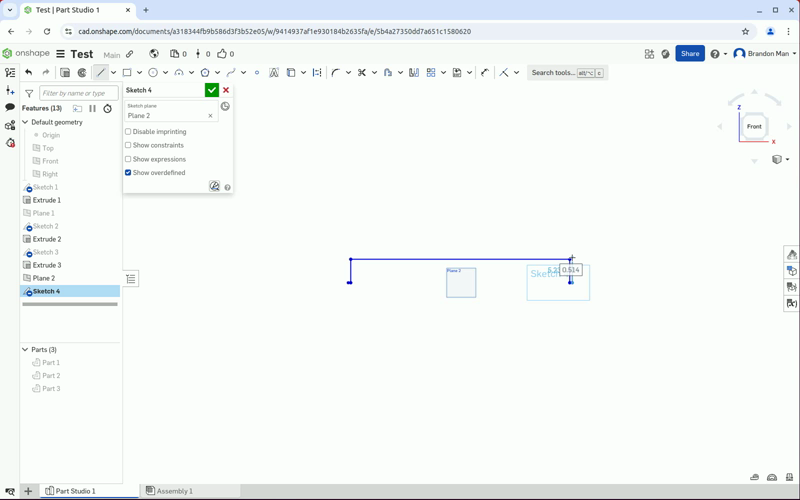
scroll(6)
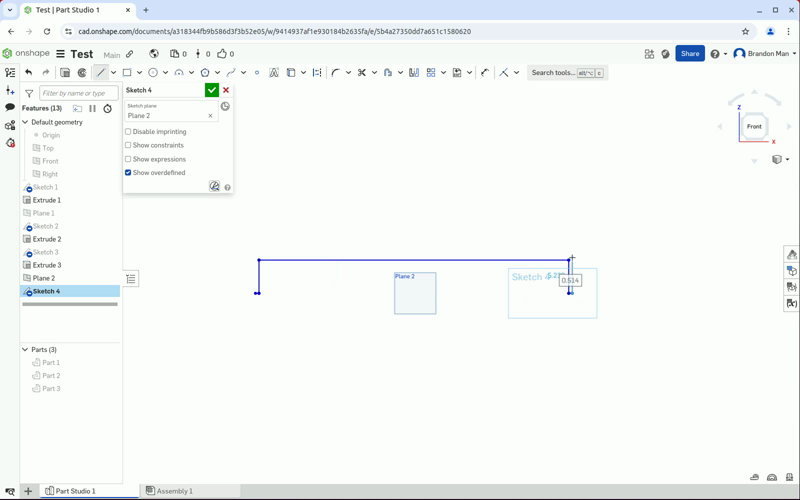
scroll(6)
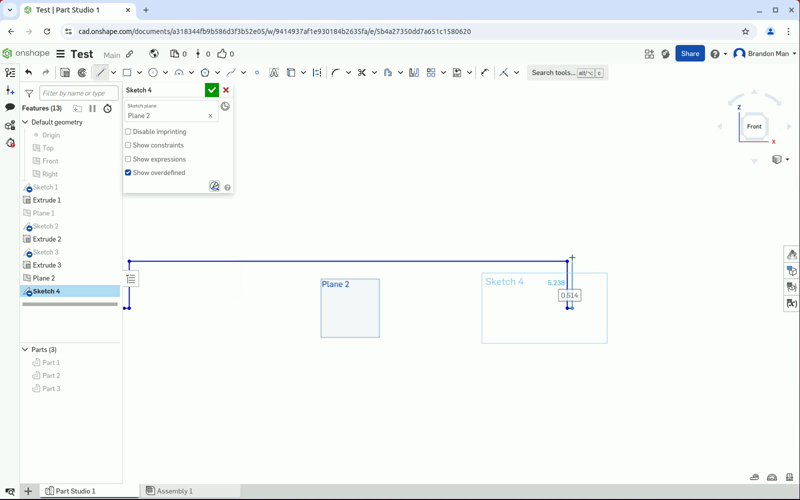
scroll(6)
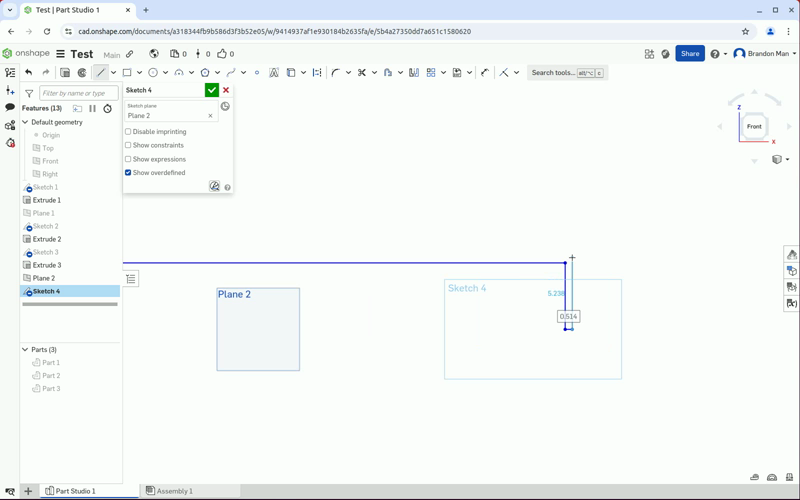
scroll(6)
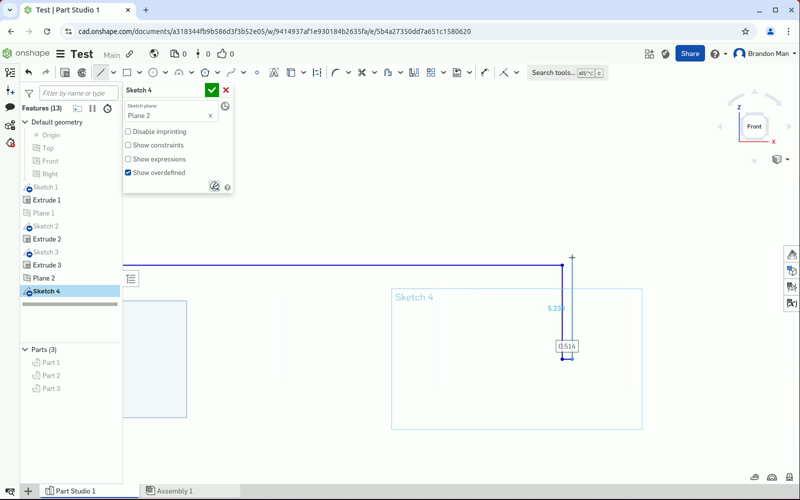
scroll(6)
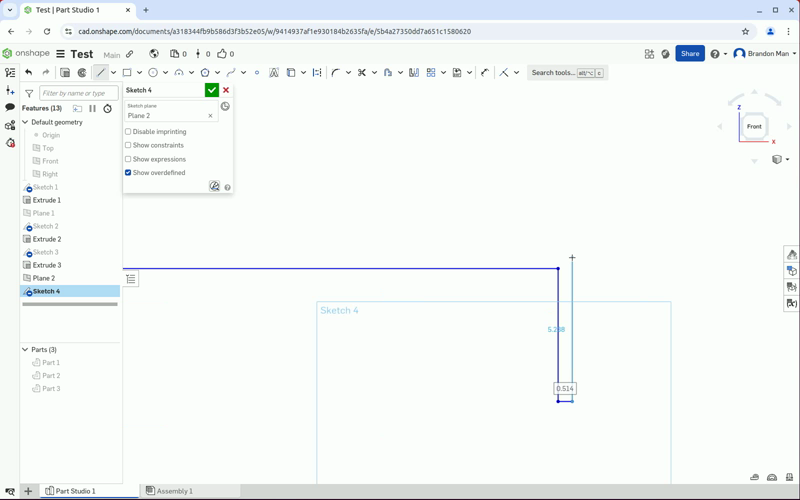
scroll(6)
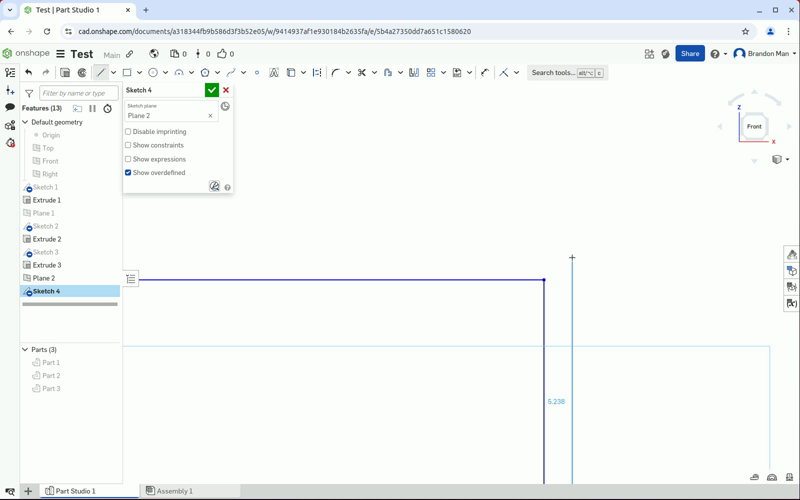
click(572, 257)
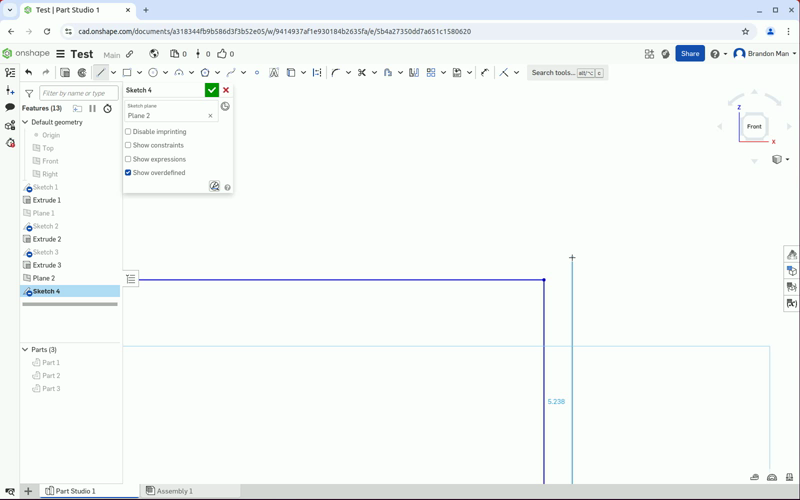
scroll(-6)
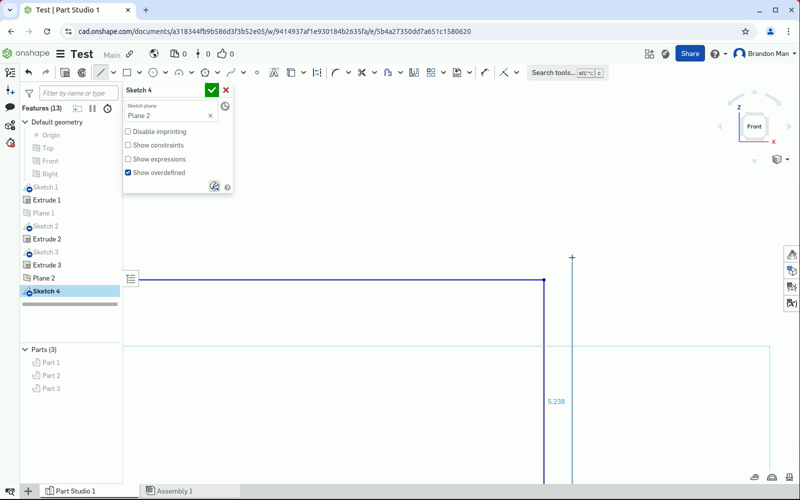
scroll(-6)
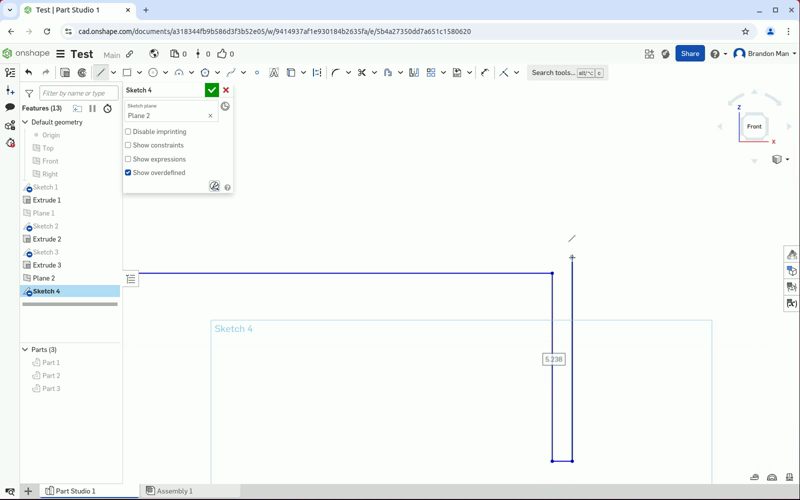
scroll(-6)
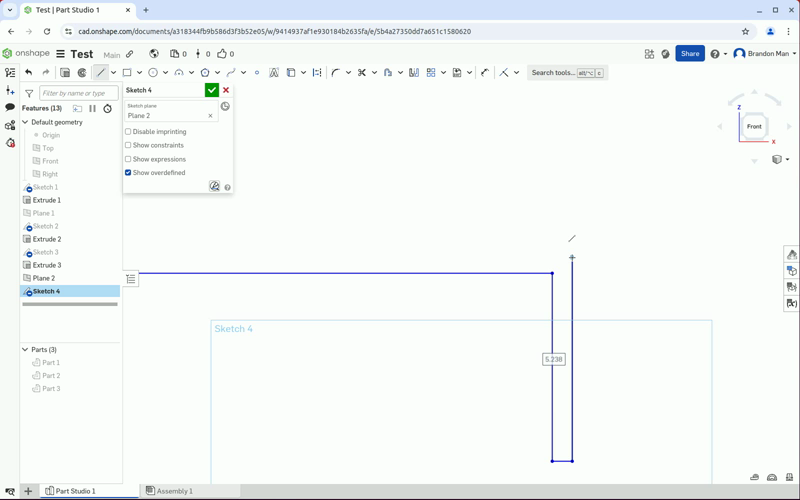
scroll(-6)
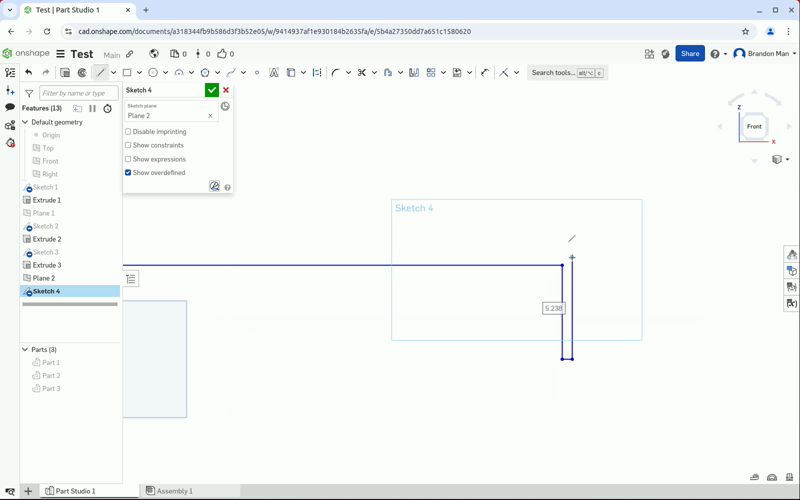
scroll(-6)
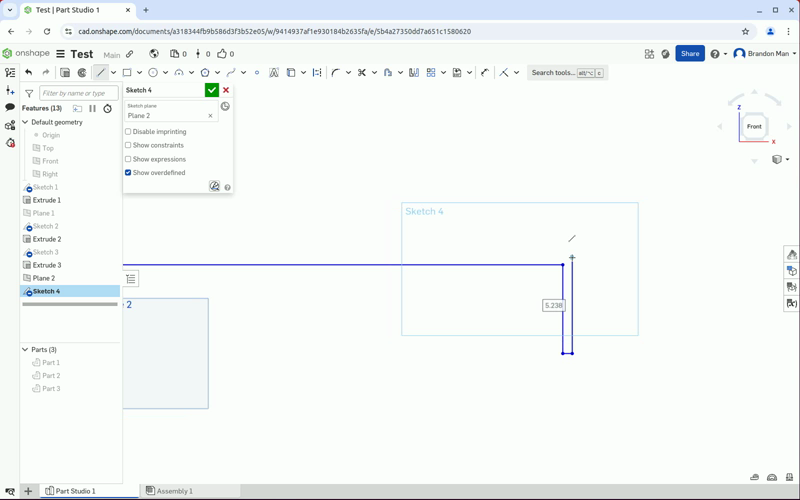
scroll(-6)
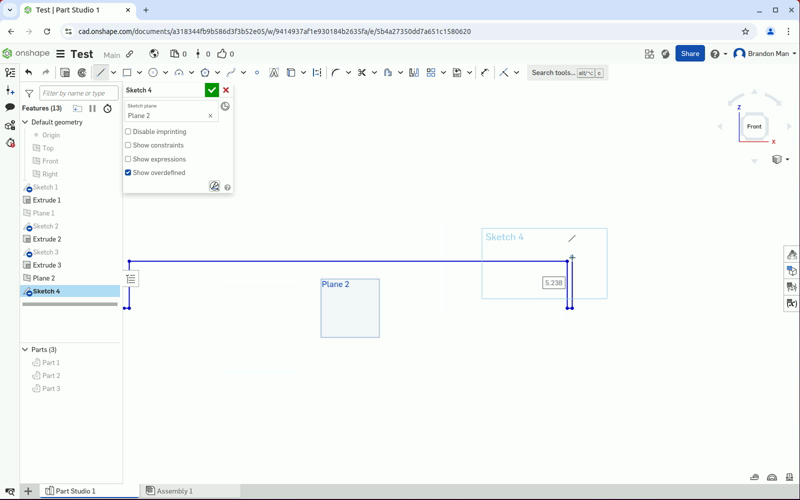
scroll(-6)
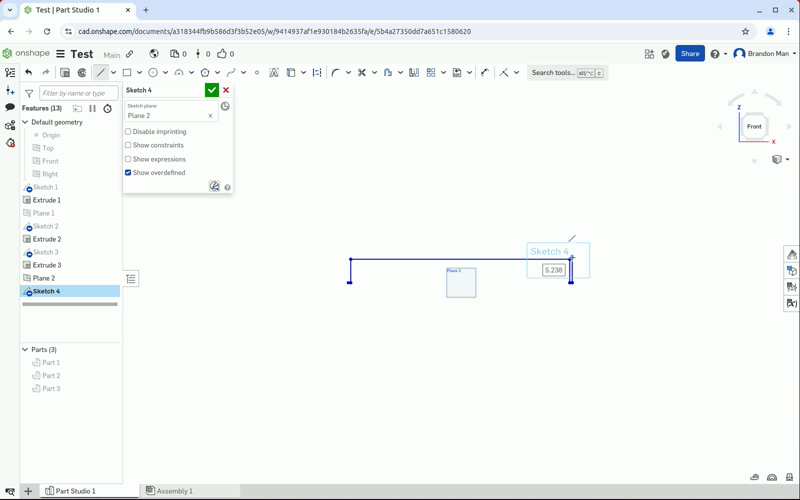
key_up(shift)
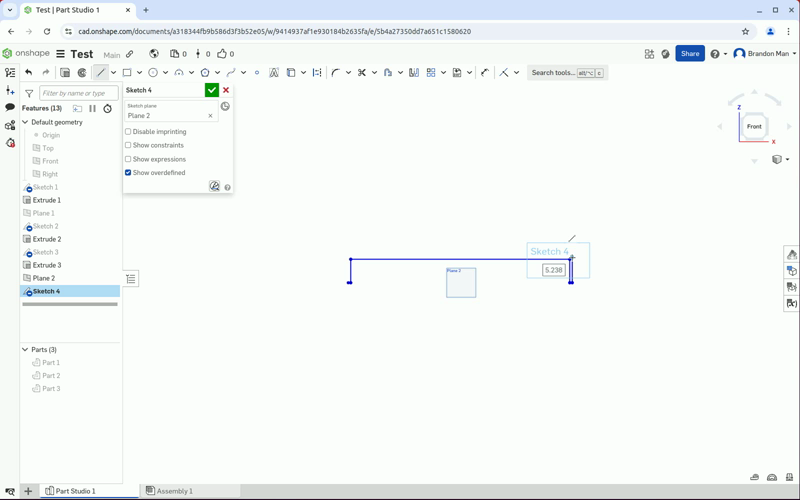
key_down(shift)
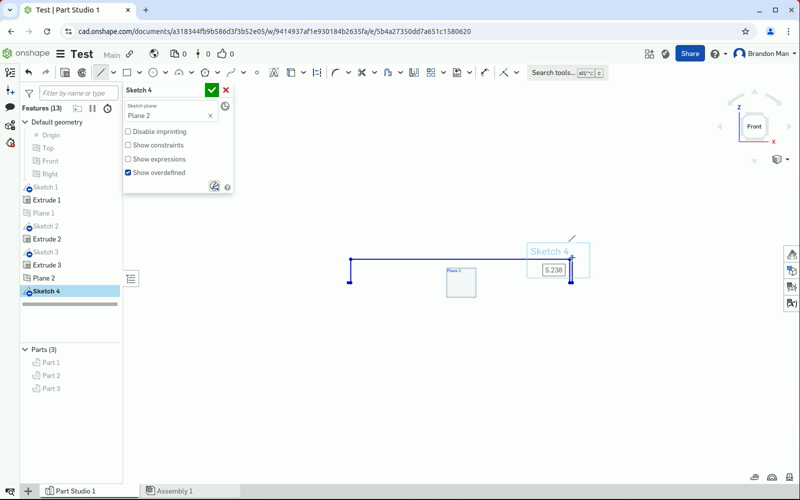
mouse_move(348, 257)
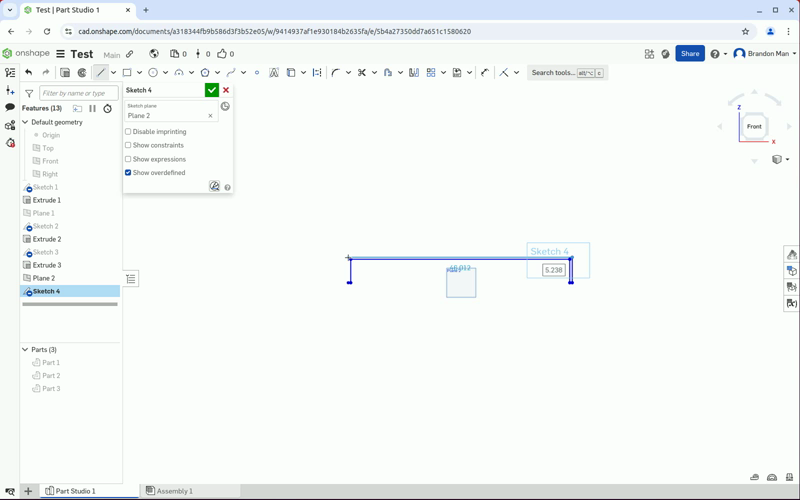
scroll(6)
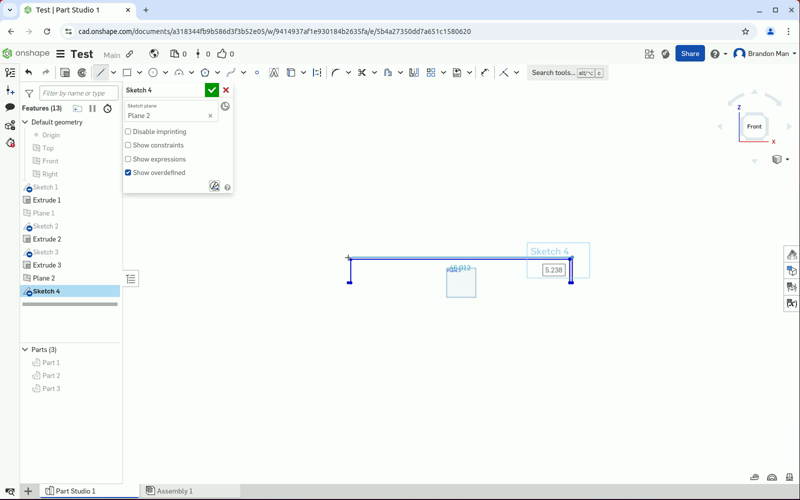
scroll(6)
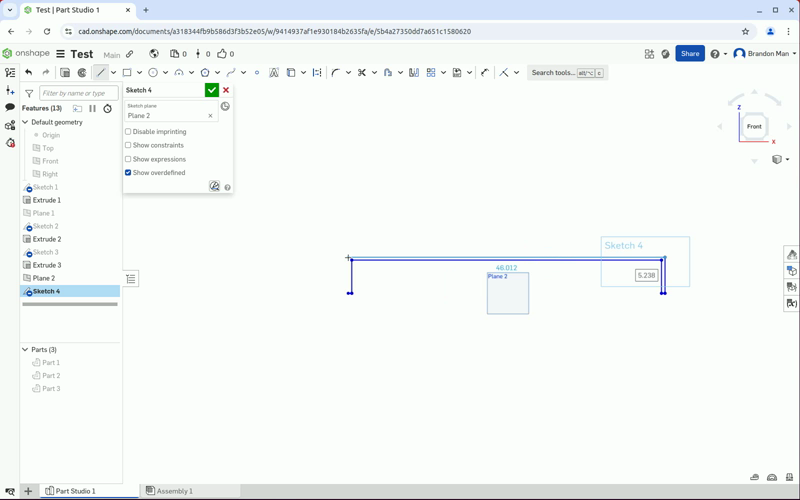
scroll(6)
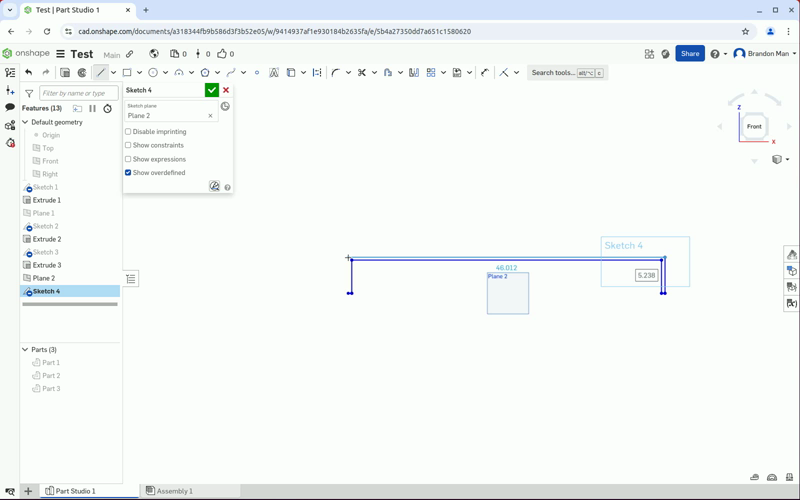
scroll(6)
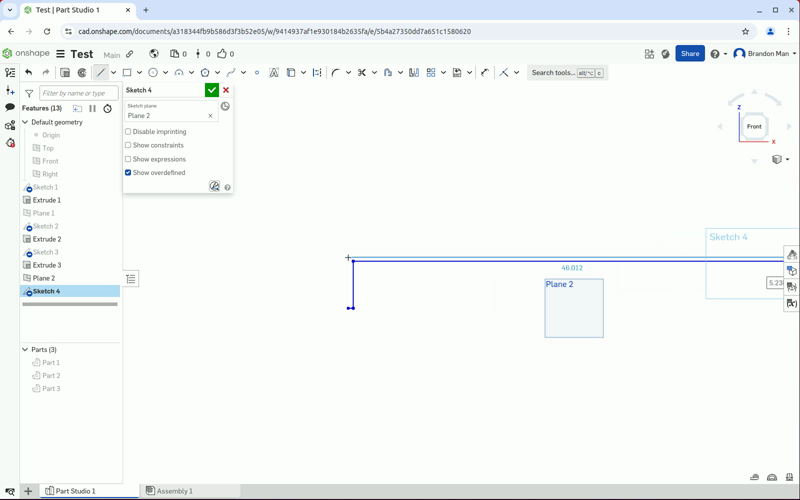
scroll(6)
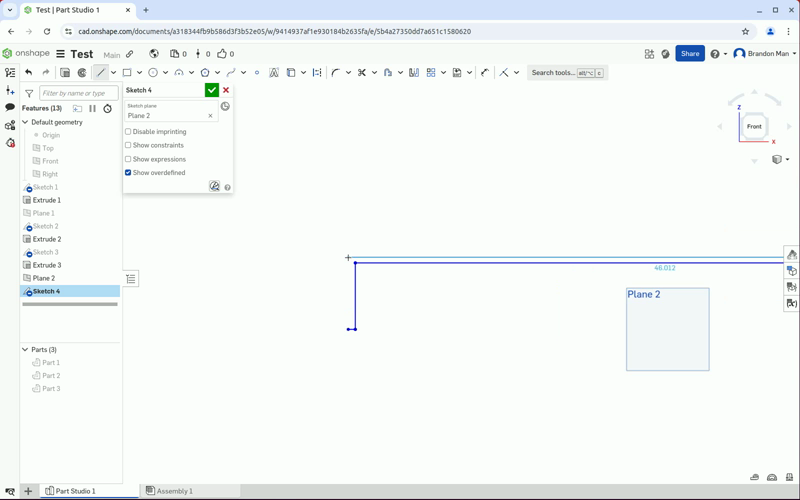
scroll(6)
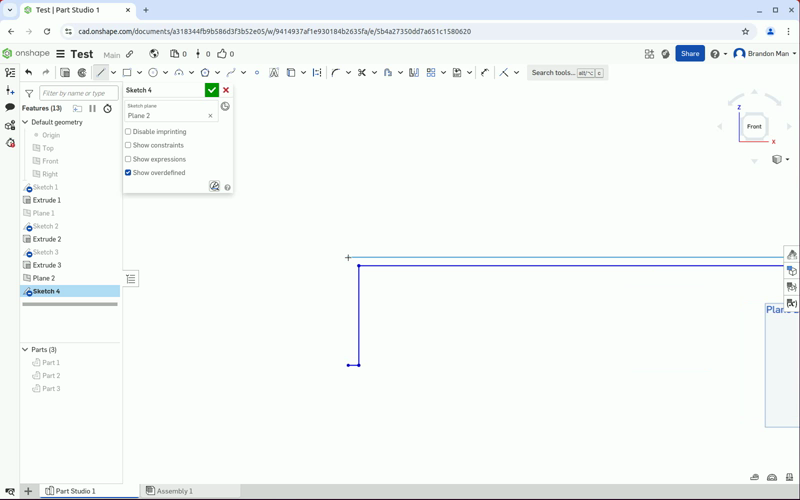
scroll(6)
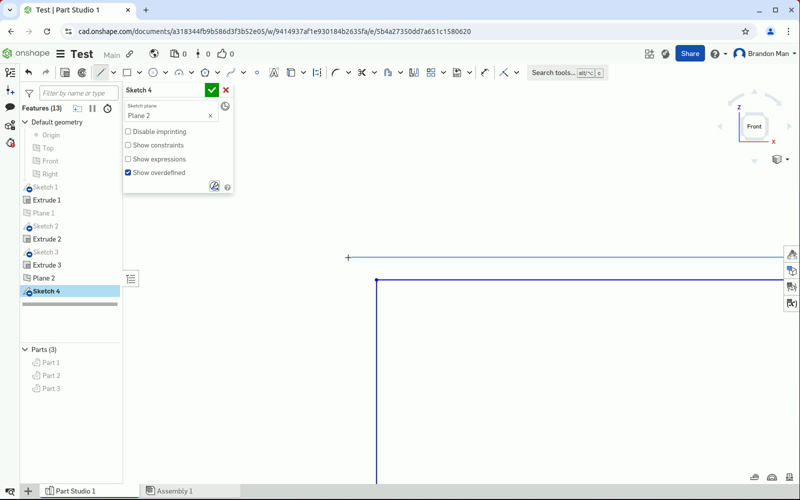
click(348, 257)
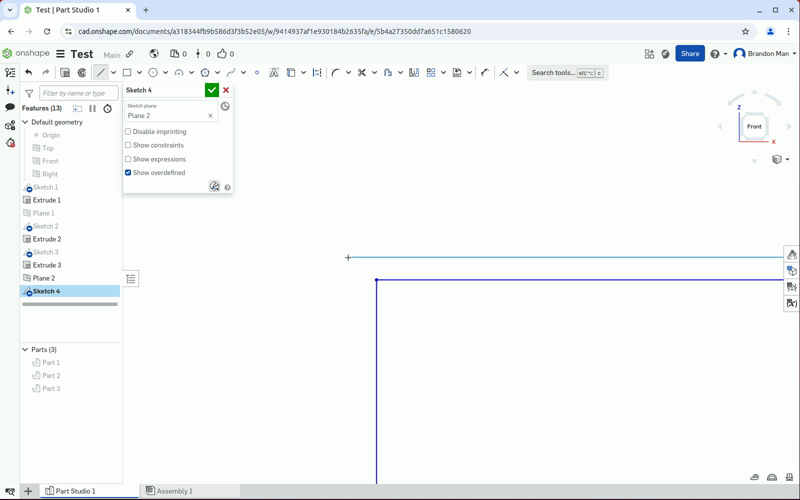
scroll(-6)
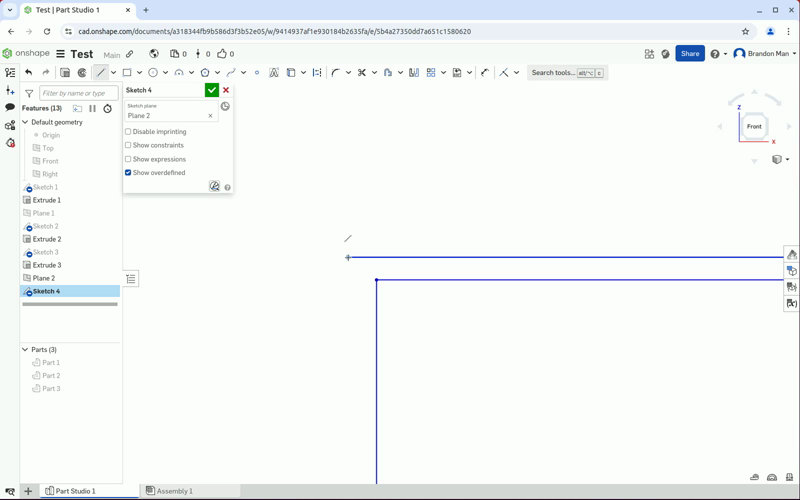
scroll(-6)
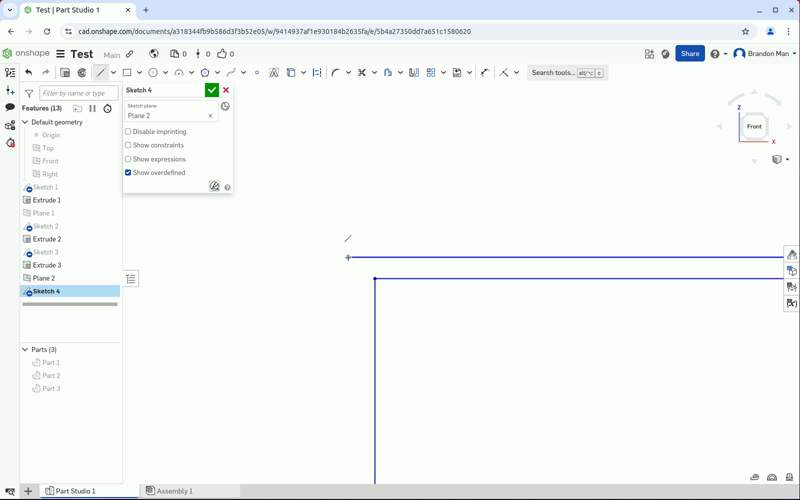
scroll(-6)
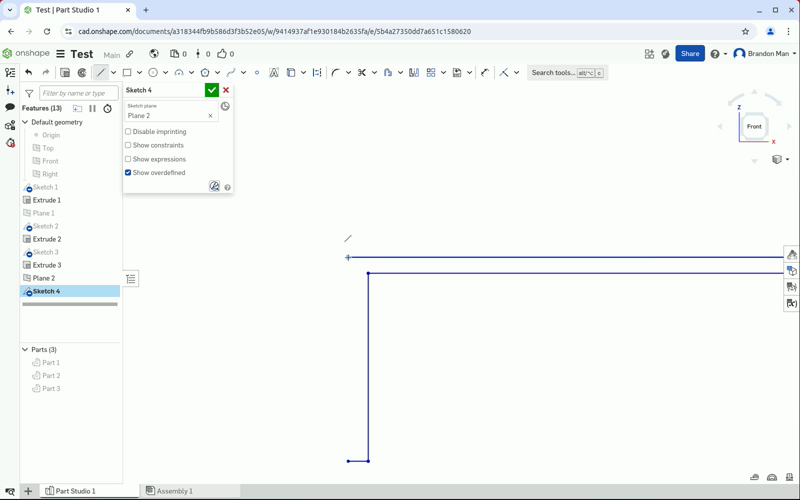
scroll(-6)
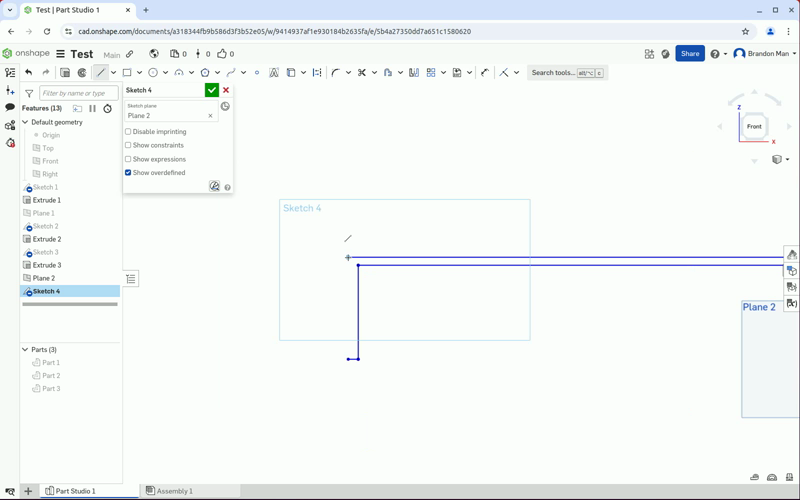
scroll(-6)
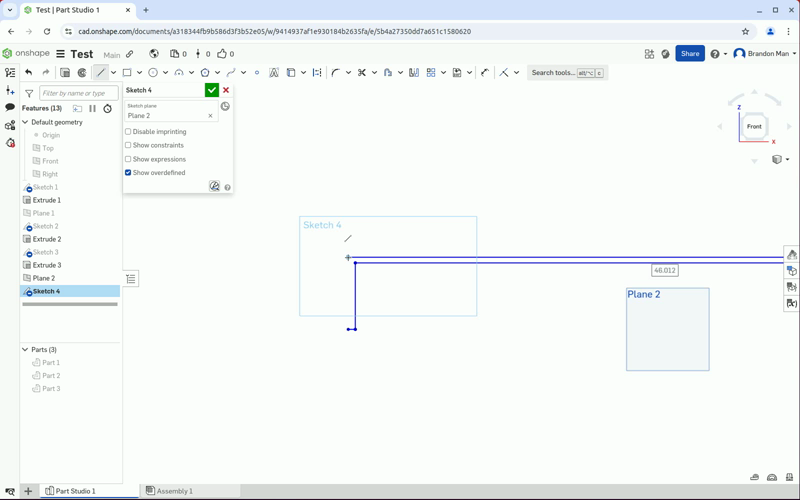
scroll(-6)
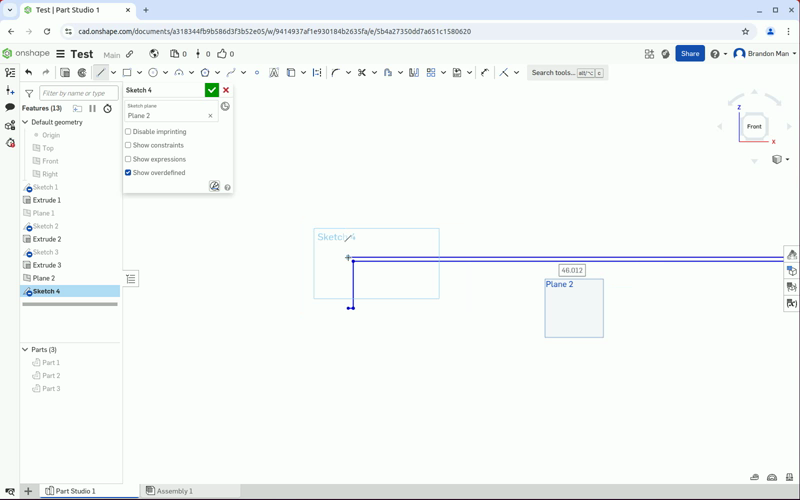
scroll(-6)
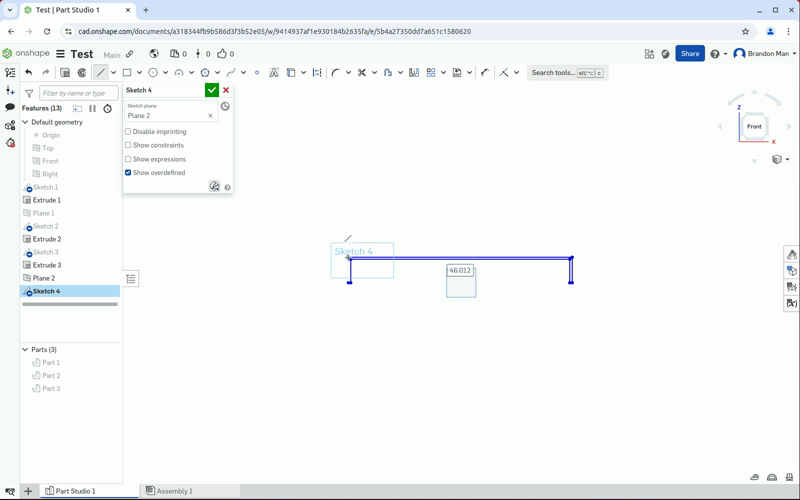
key_up(shift)
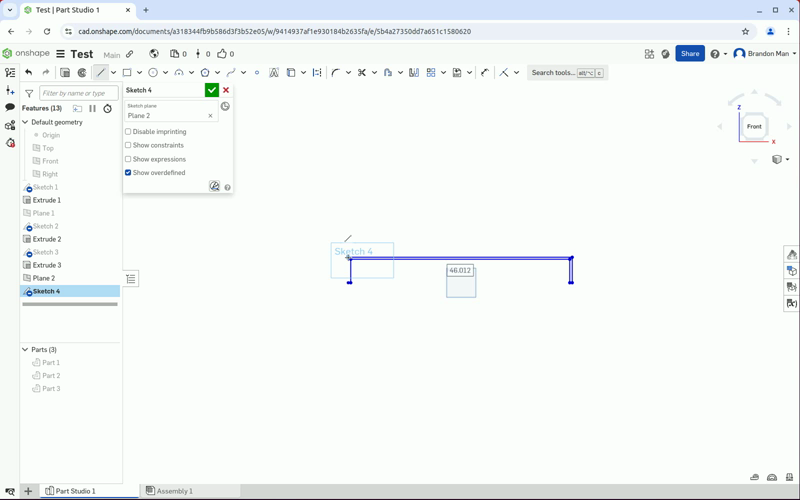
mouse_move(378, 257)
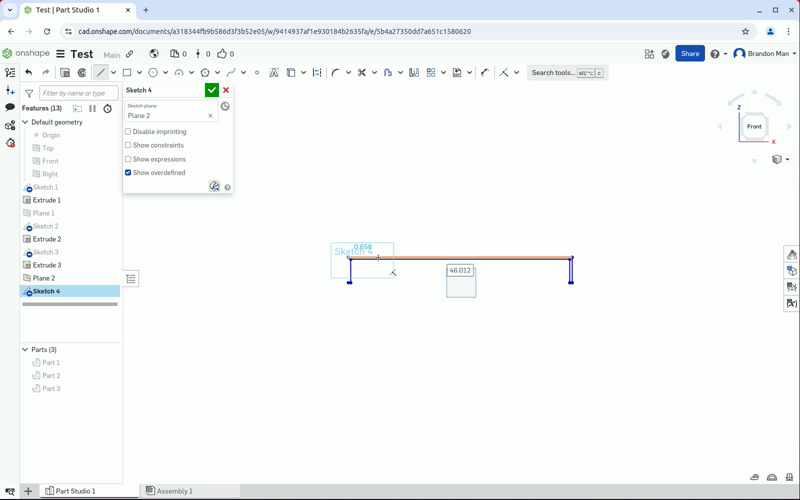
key_down(shift)
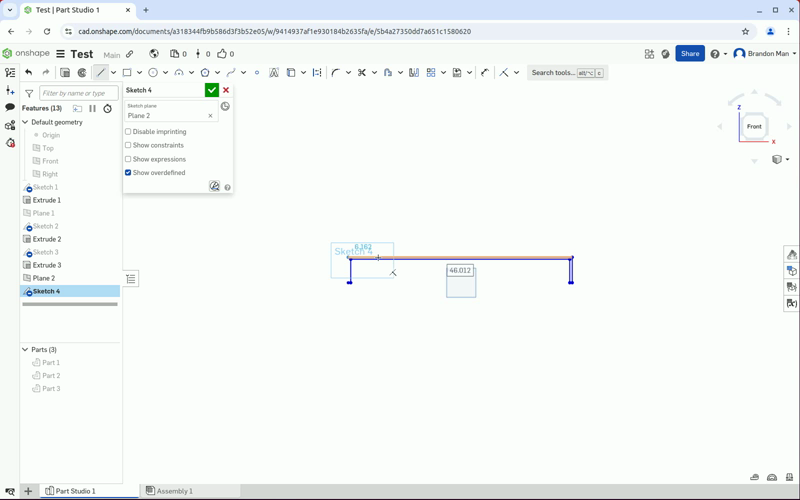
mouse_move(348, 282)
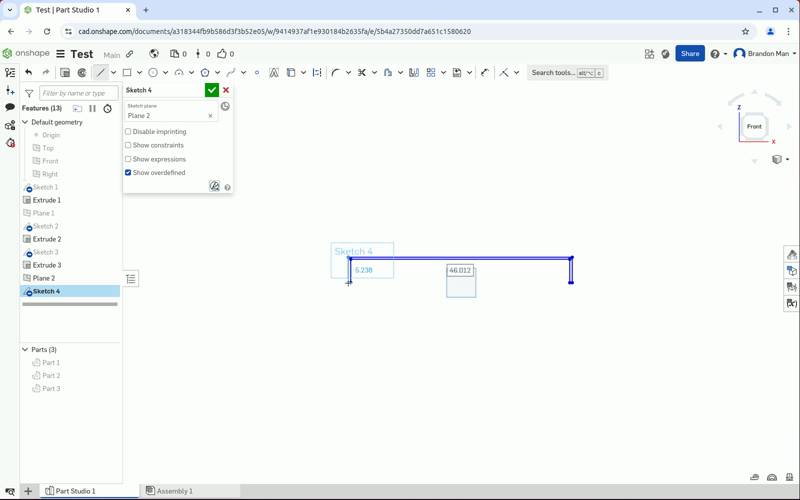
scroll(6)
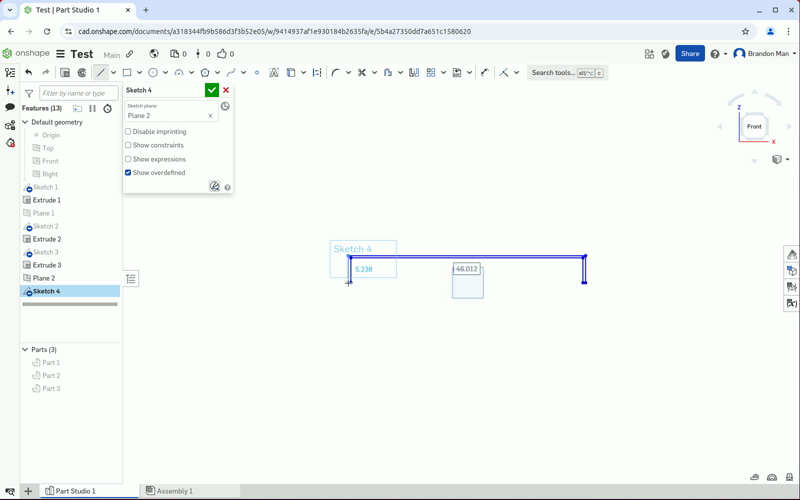
scroll(6)
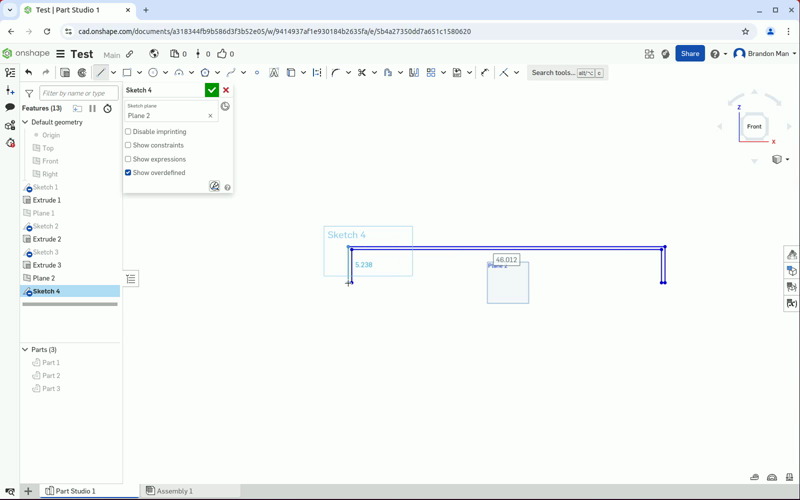
scroll(6)
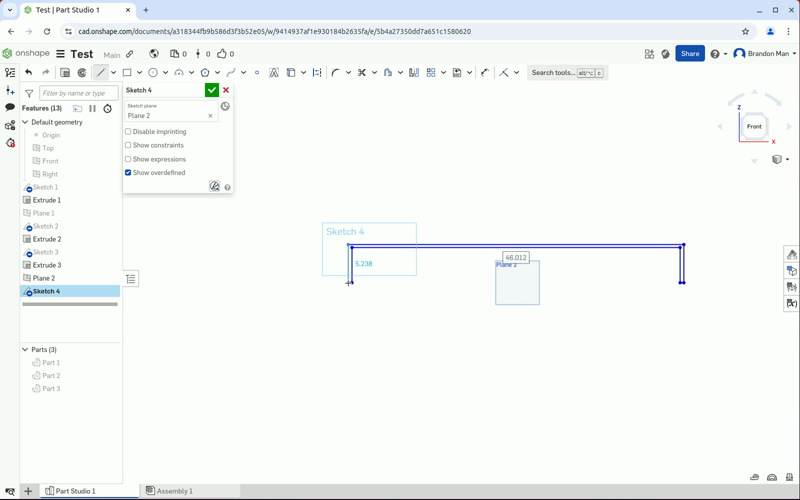
scroll(6)
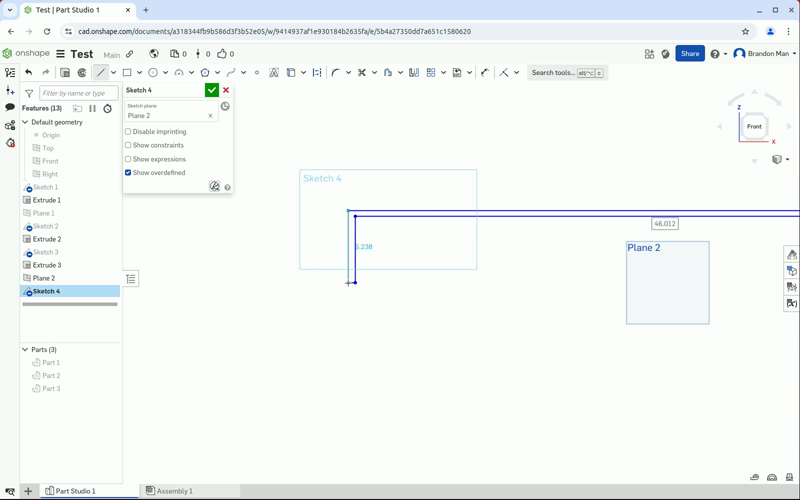
scroll(6)
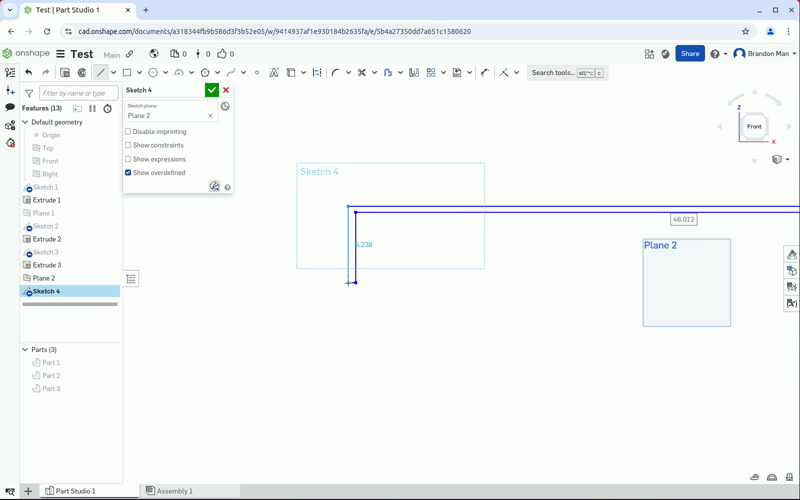
scroll(6)
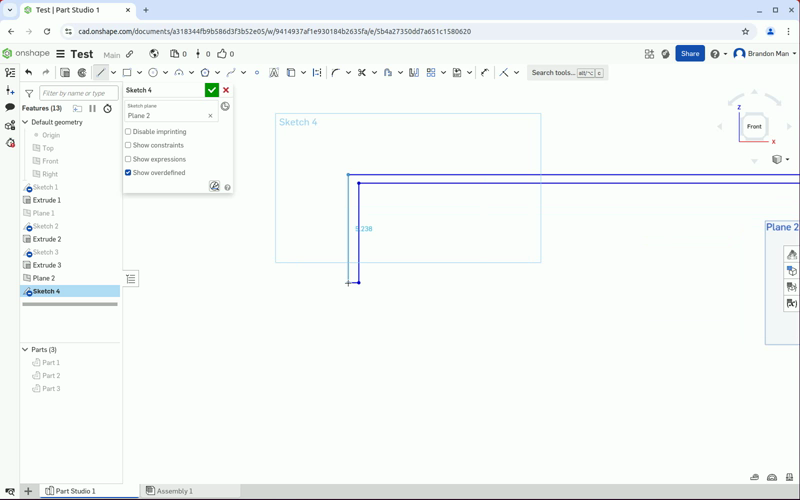
scroll(6)
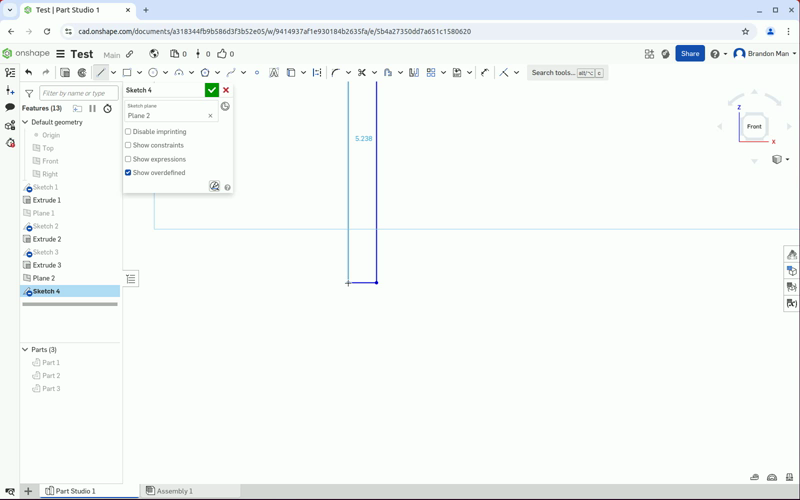
key_up(shift)
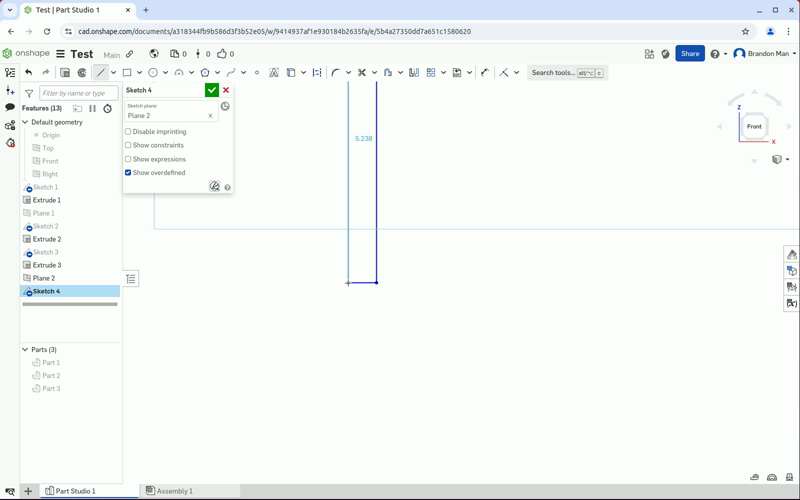
click(348, 282)
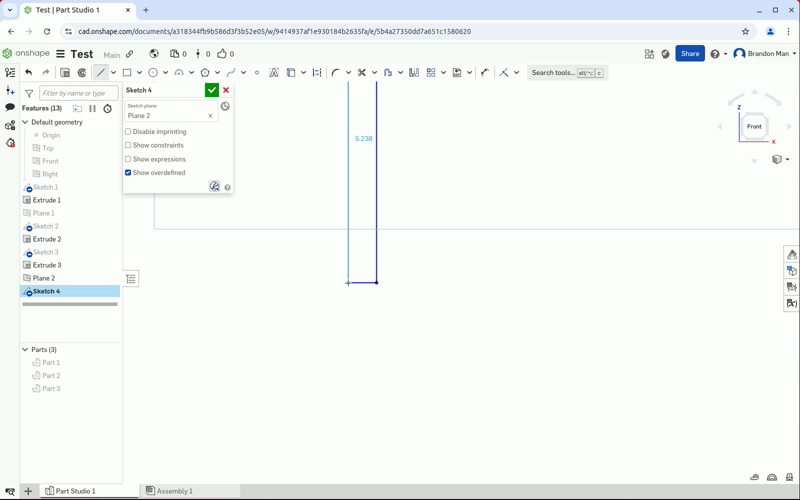
scroll(-6)
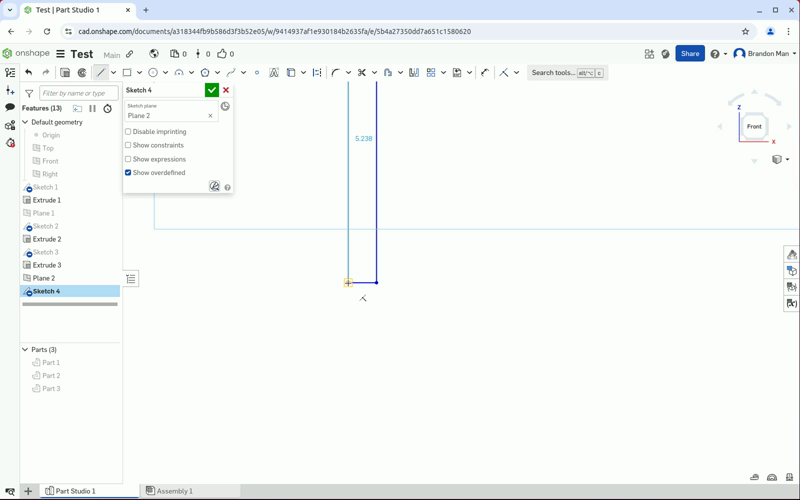
scroll(-6)
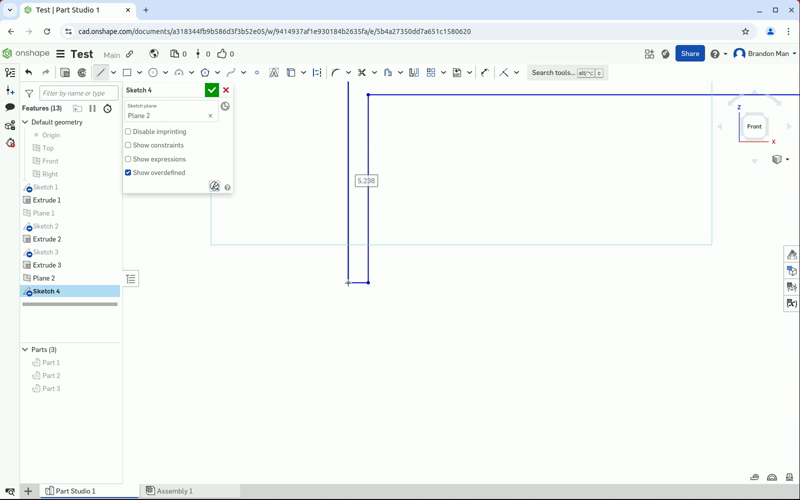
scroll(-6)
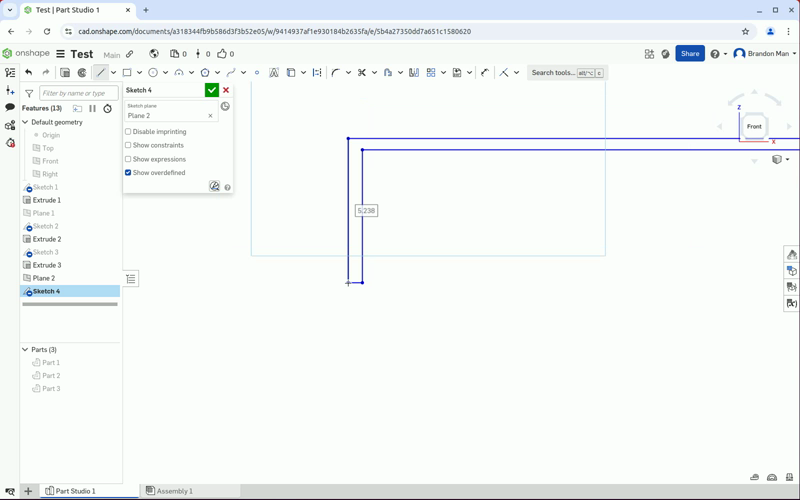
scroll(-6)
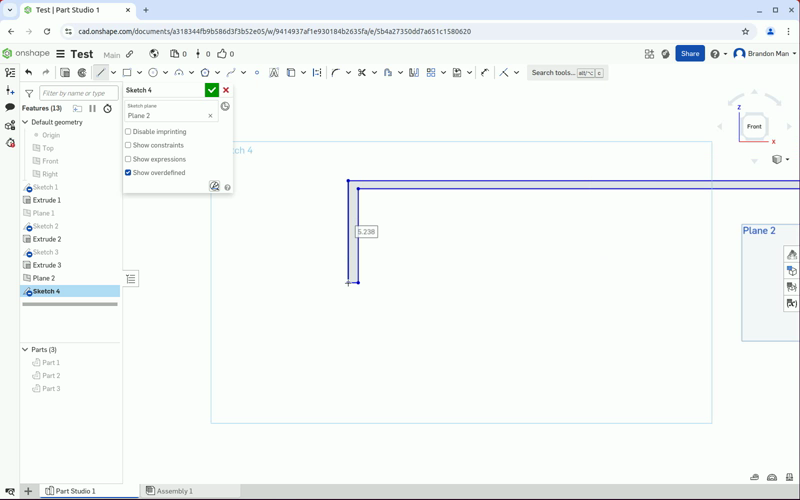
scroll(-6)
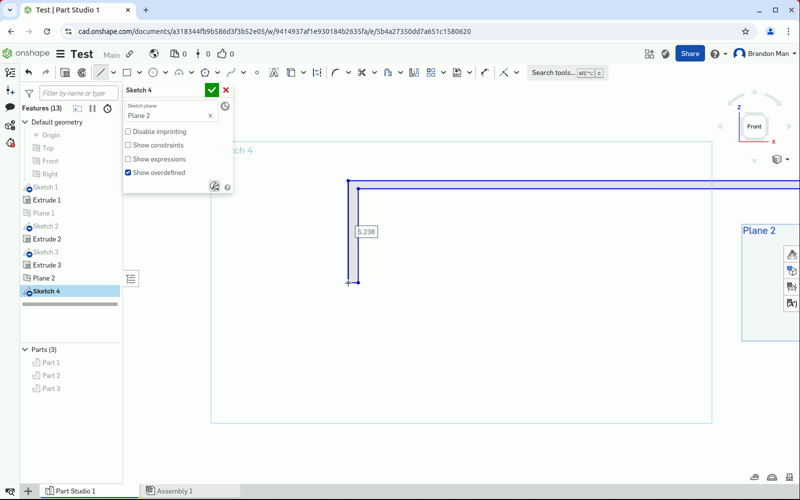
scroll(-6)
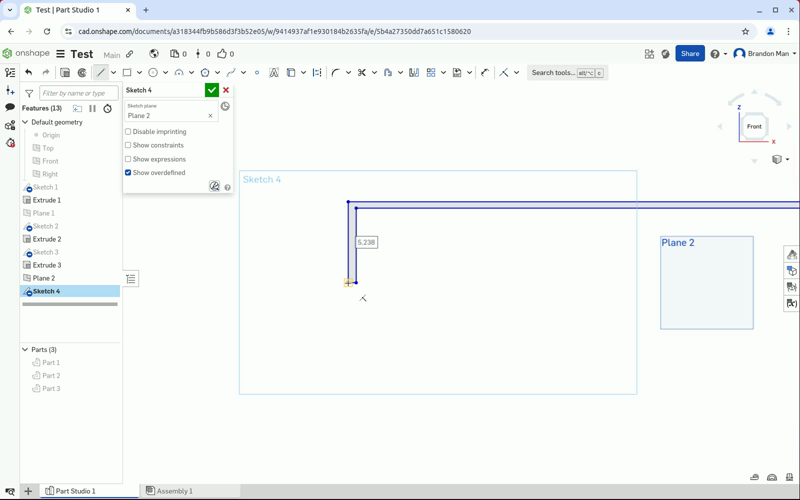
scroll(-6)
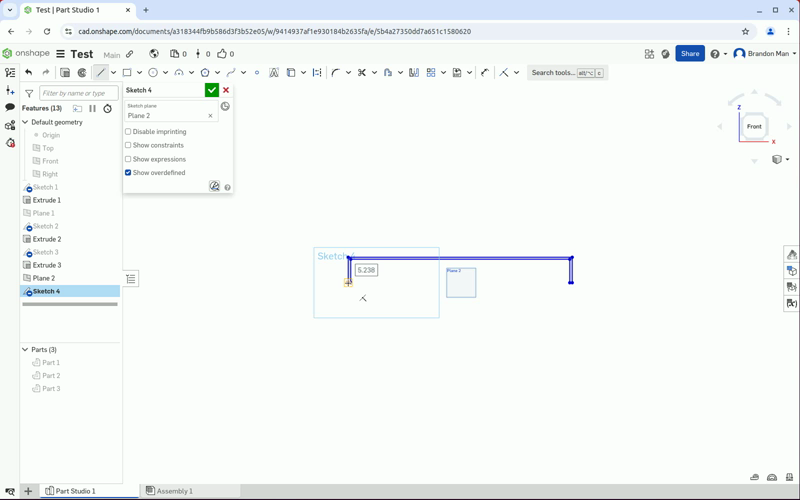
key(esc)
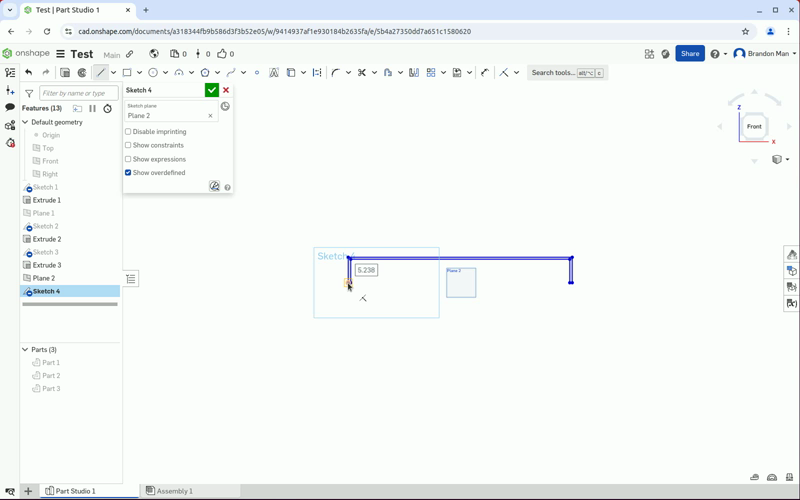
mouse_move(428, 258)
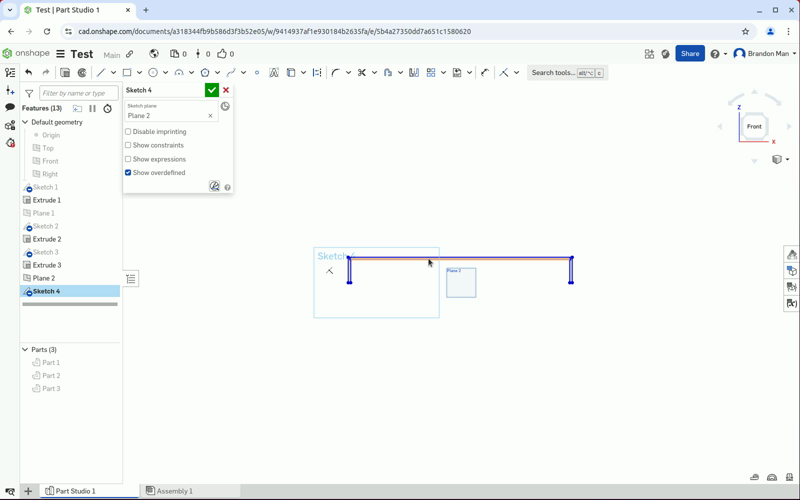
scroll(6)
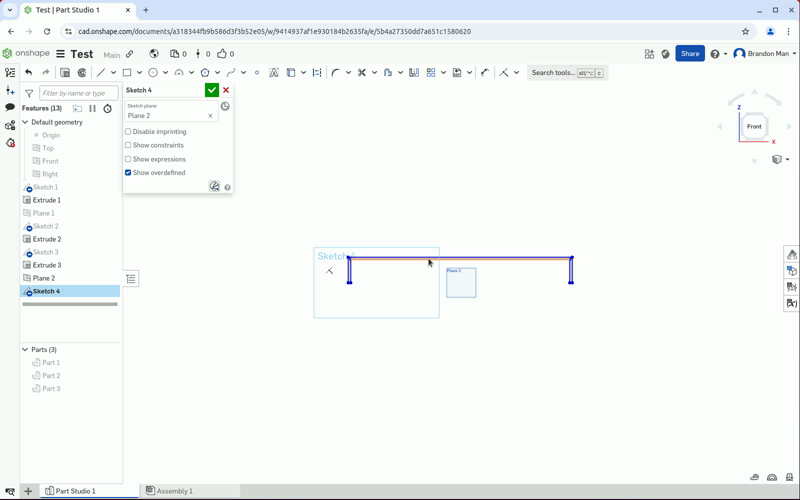
scroll(6)
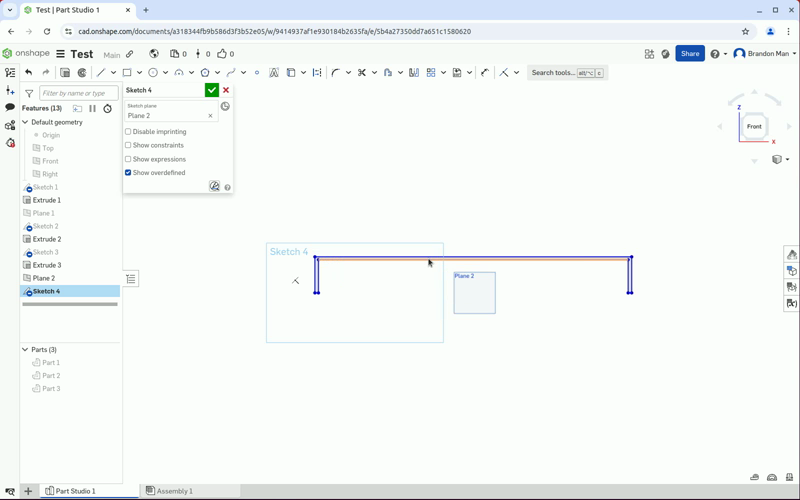
scroll(6)
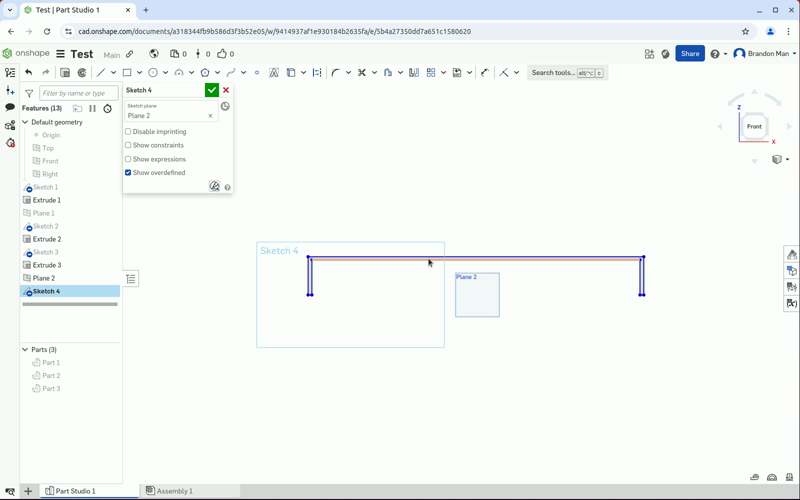
scroll(6)
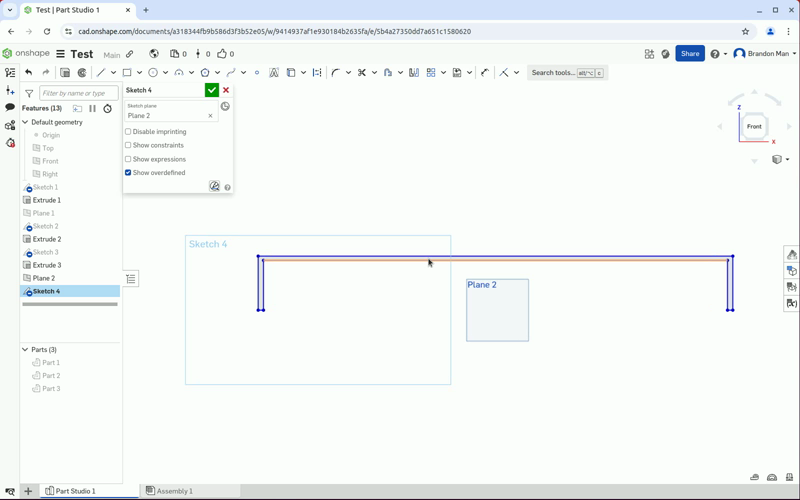
scroll(6)
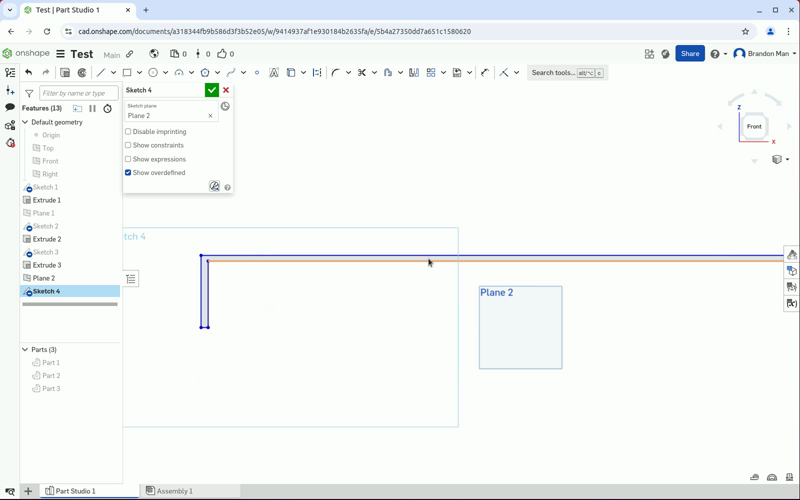
scroll(6)
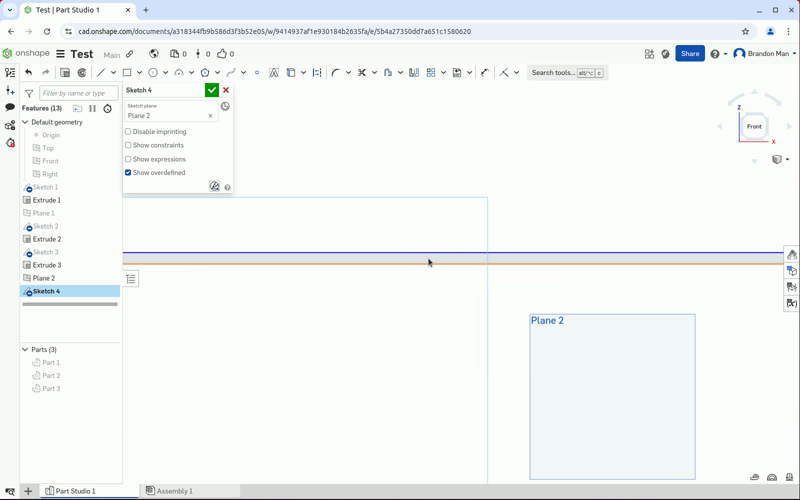
scroll(6)
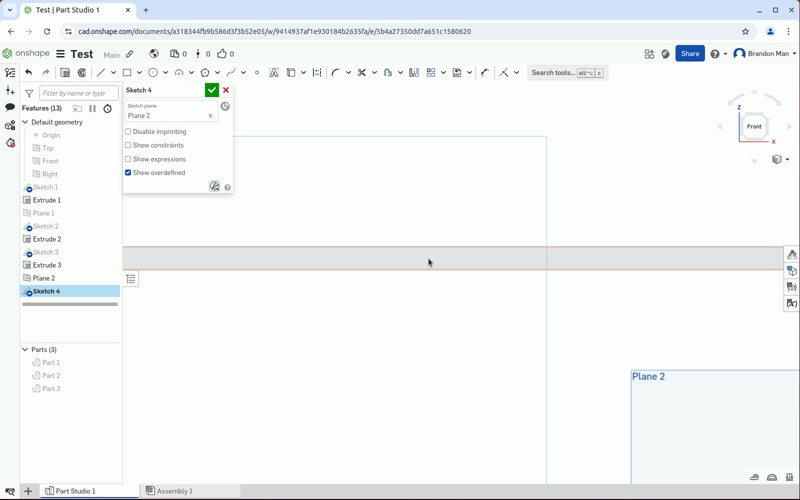
click(428, 258)
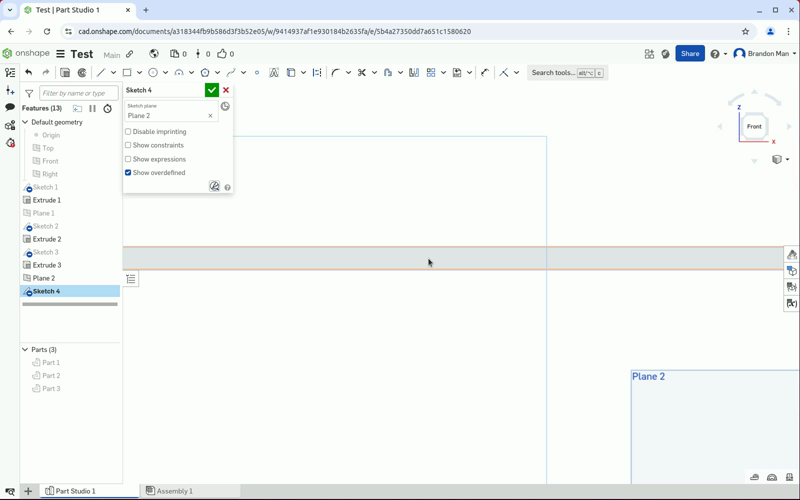
scroll(-6)
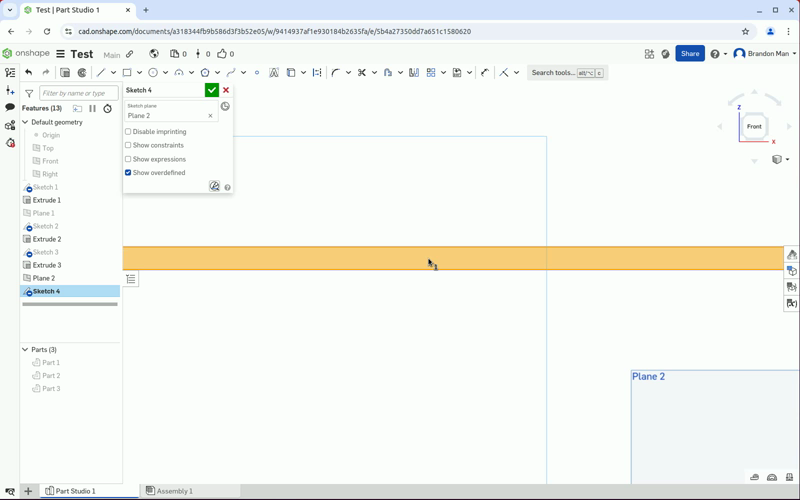
scroll(-6)
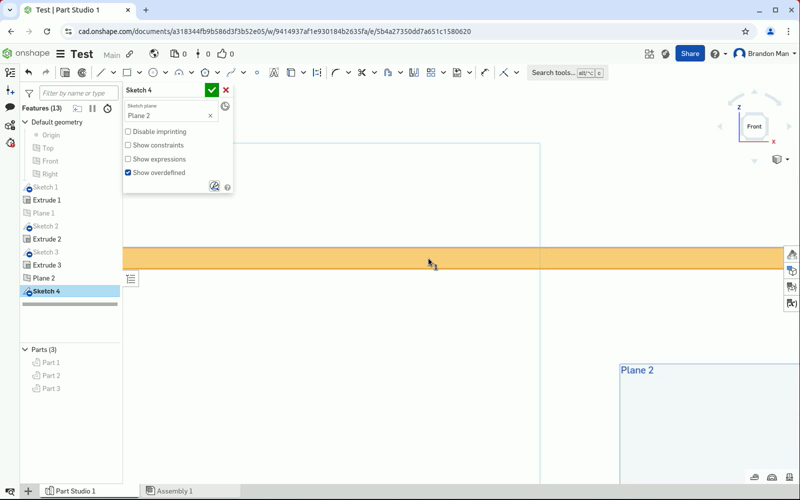
scroll(-6)
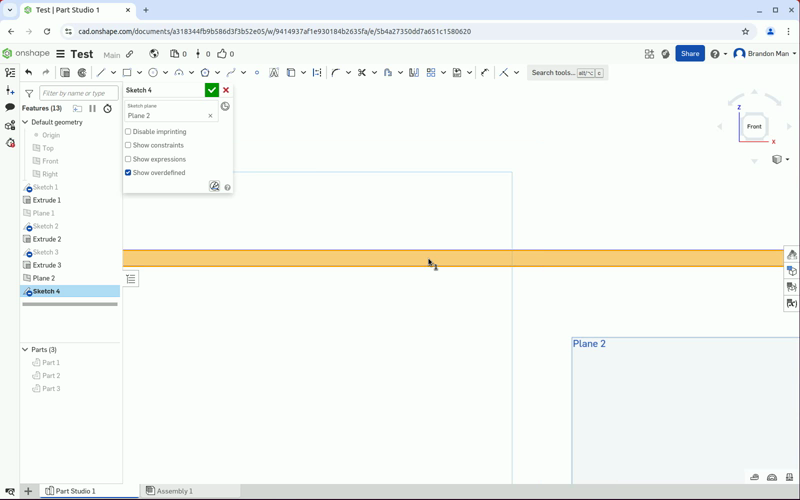
scroll(-6)
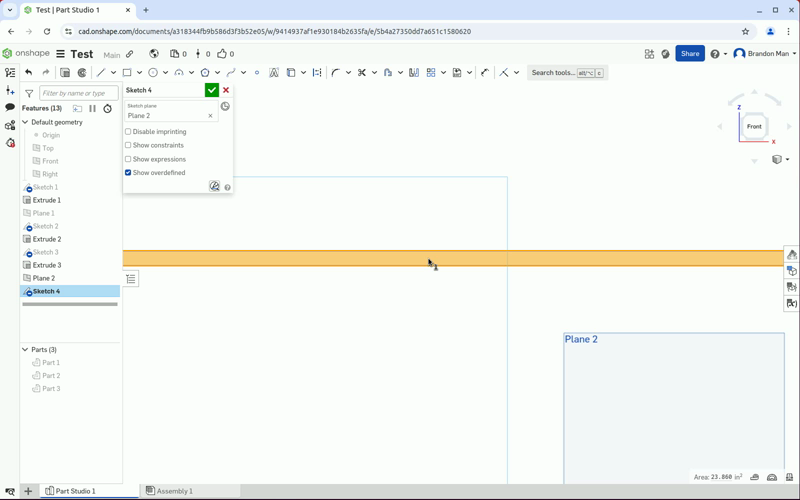
scroll(-6)
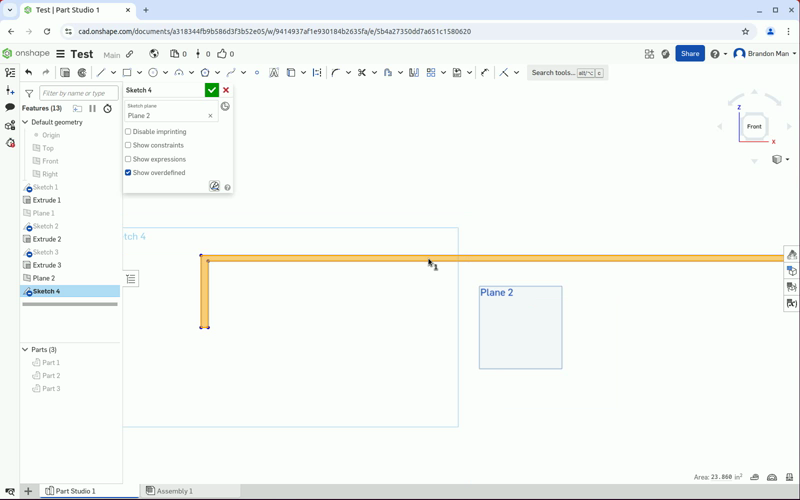
scroll(-6)
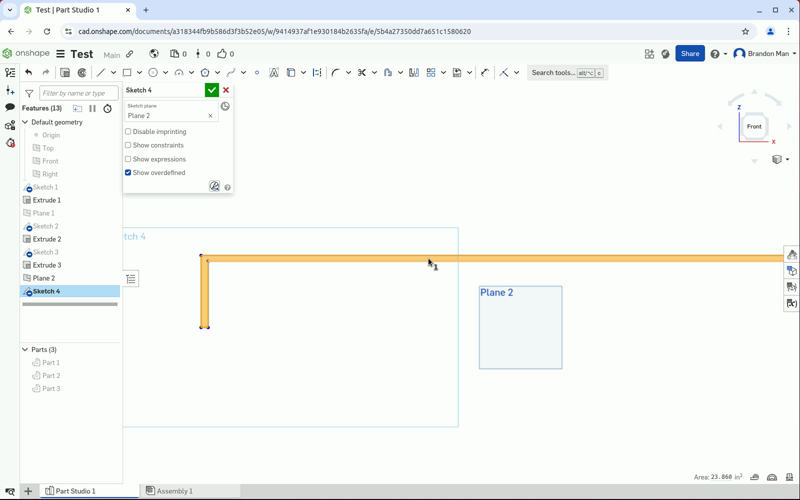
scroll(-6)
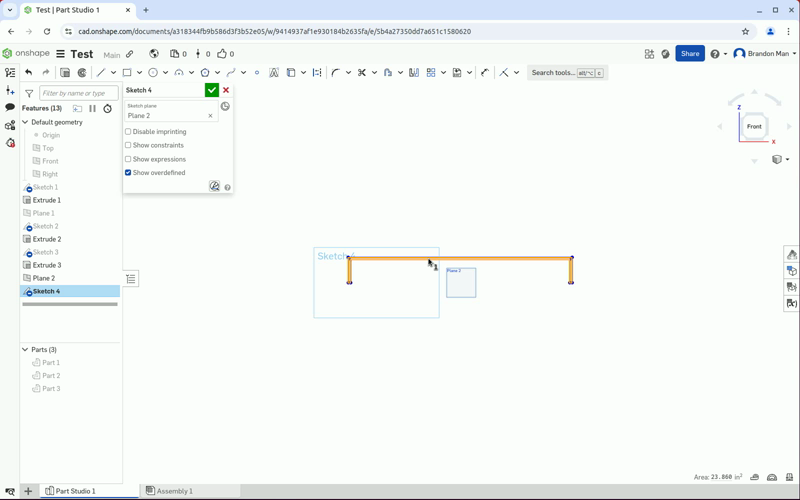
mouse_move(73, 352)
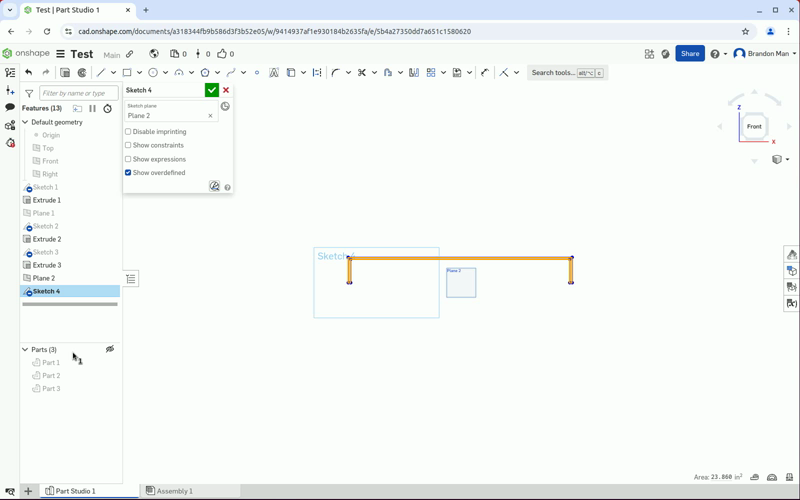
key(shift+y)
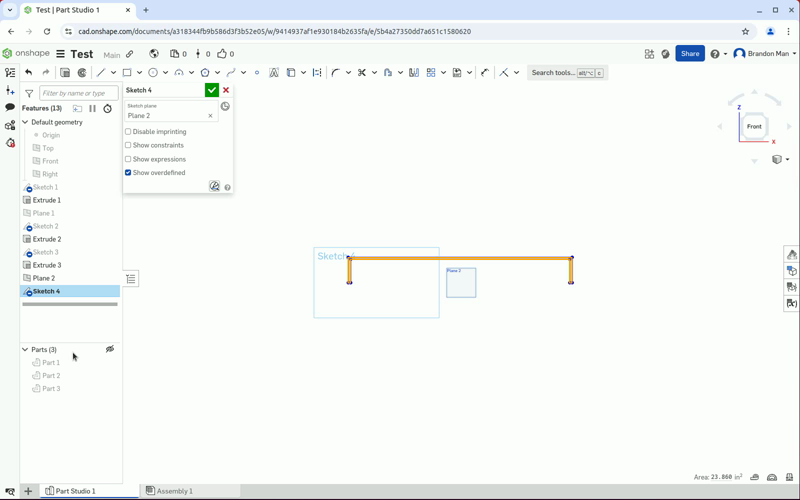
key(shift+e)
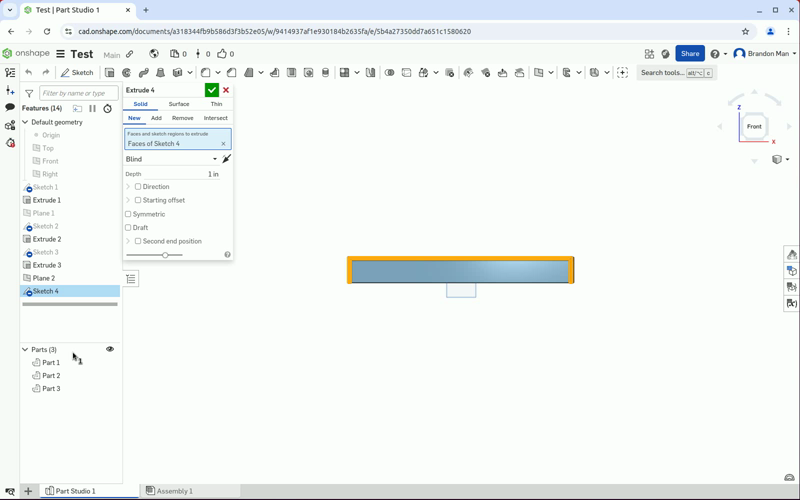
mouse_move(143, 106)
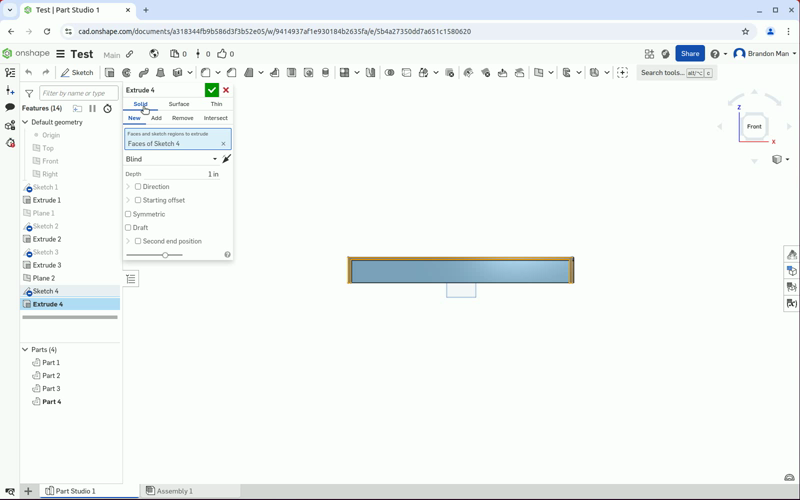
click(143, 106)
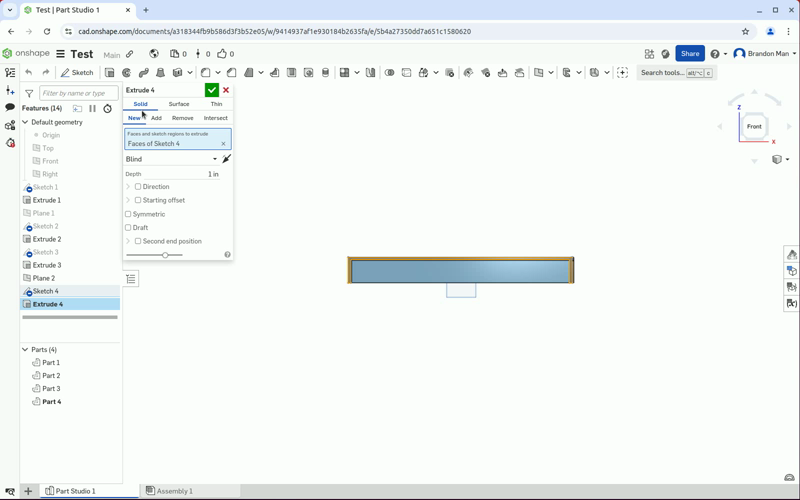
mouse_move(137, 120)
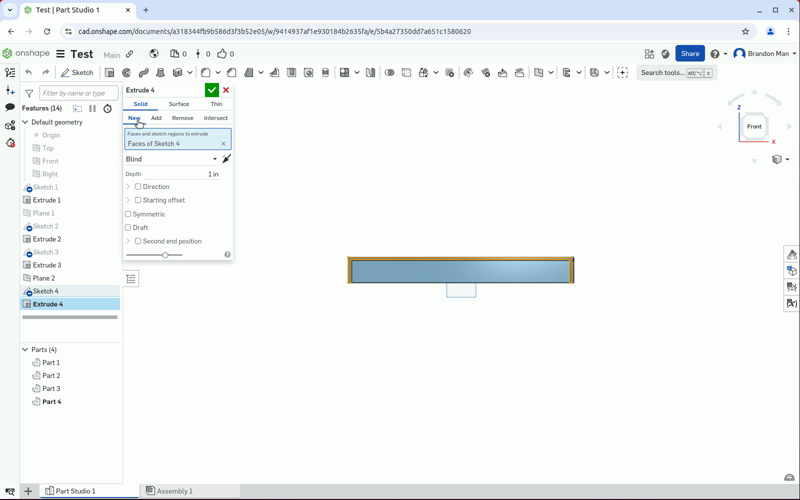
click(137, 120)
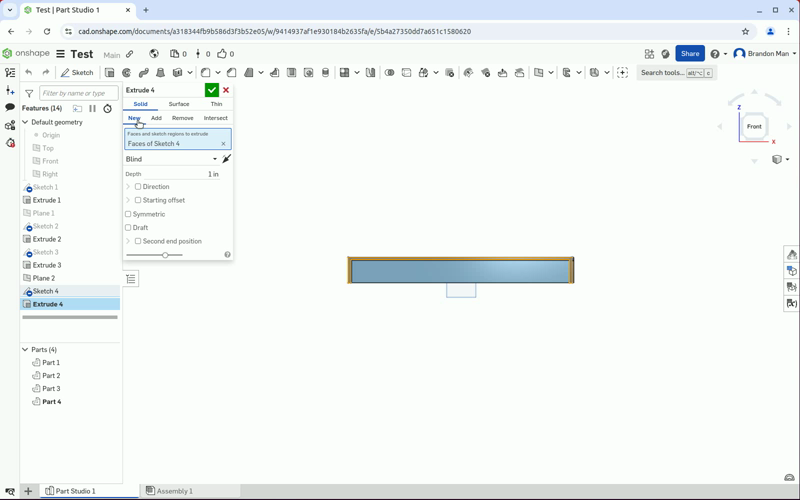
key(tab, 4)
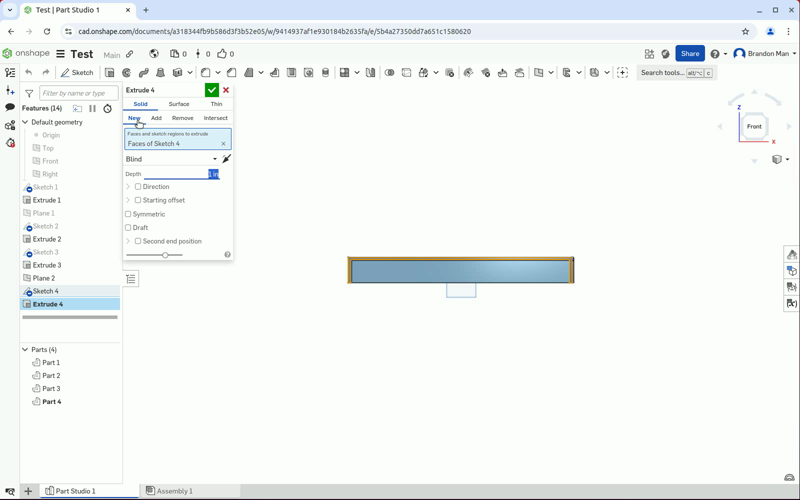
text(0.722)
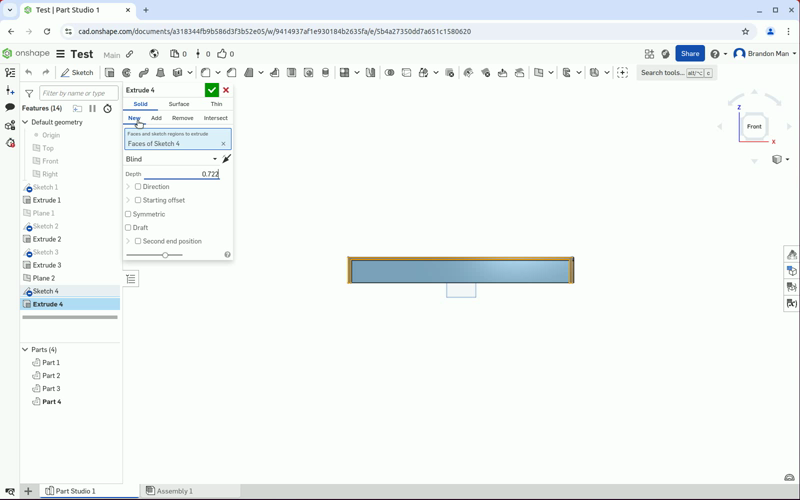
key(enter)
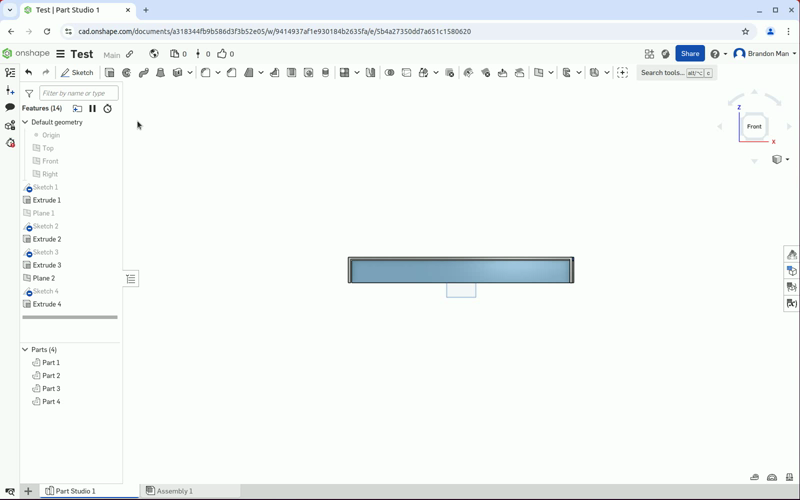
key(shift+h)
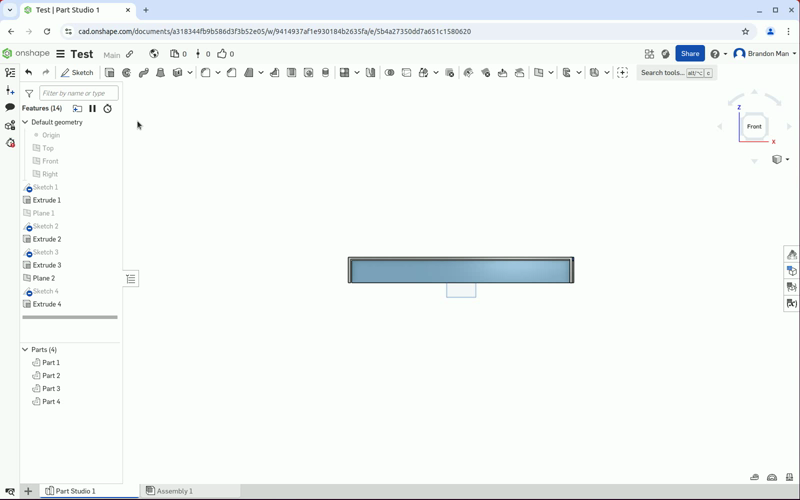
key(shift+h)
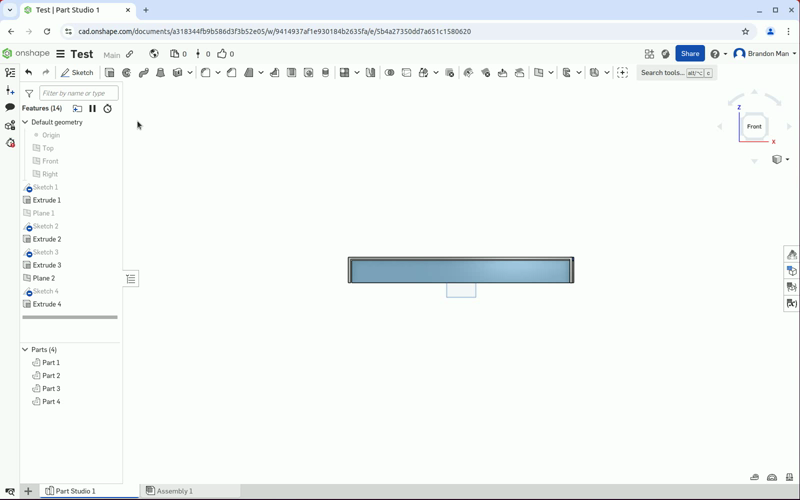
mouse_move(73, 189)
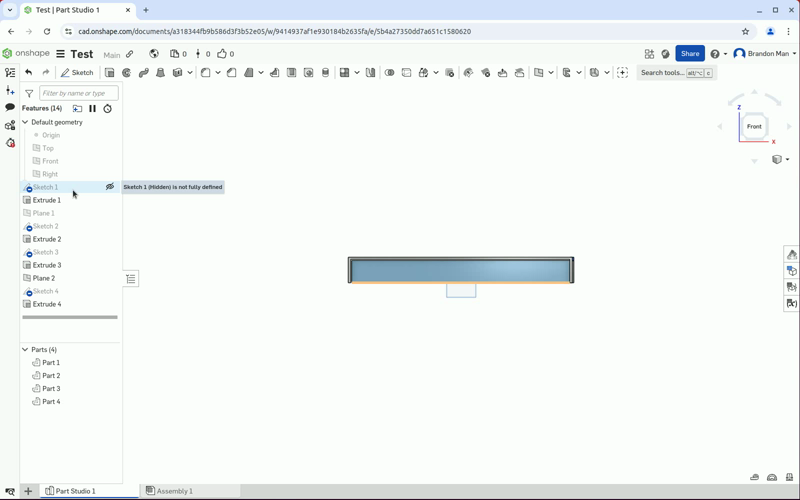
click(73, 189)
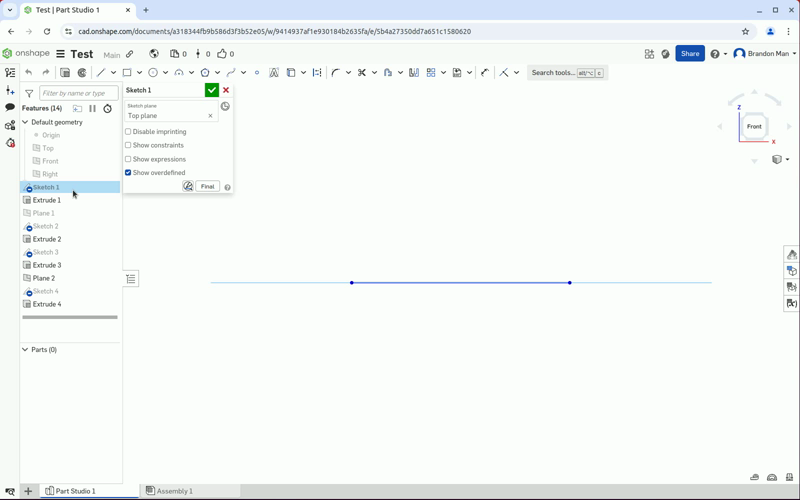
mouse_move(229, 92)
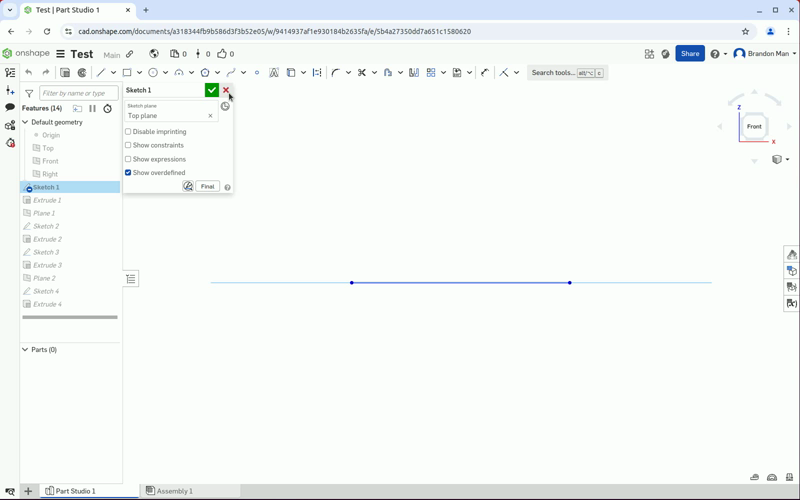
click(229, 92)
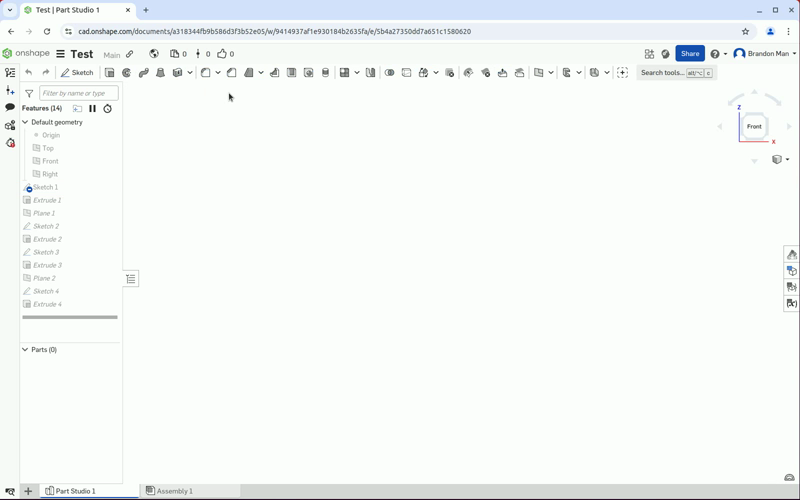
key(shift+s)
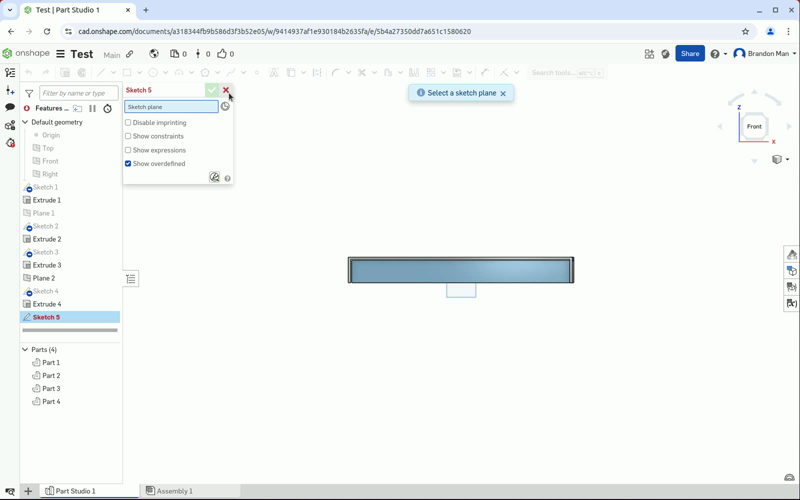
mouse_move(73, 280)
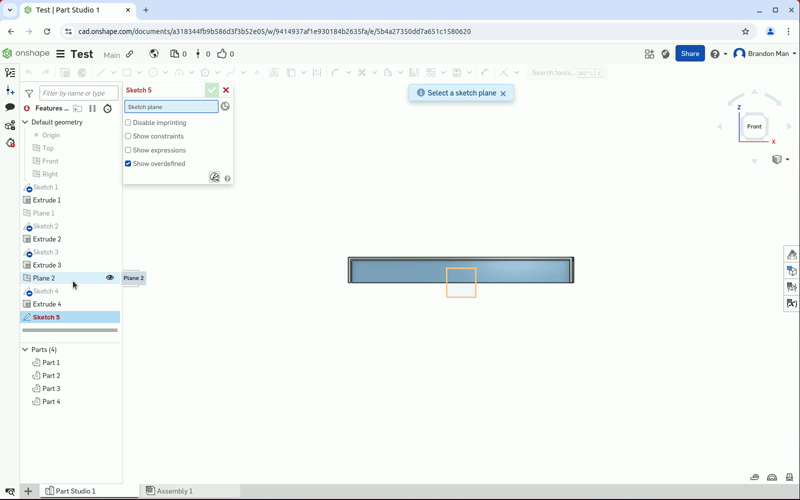
click(73, 280)
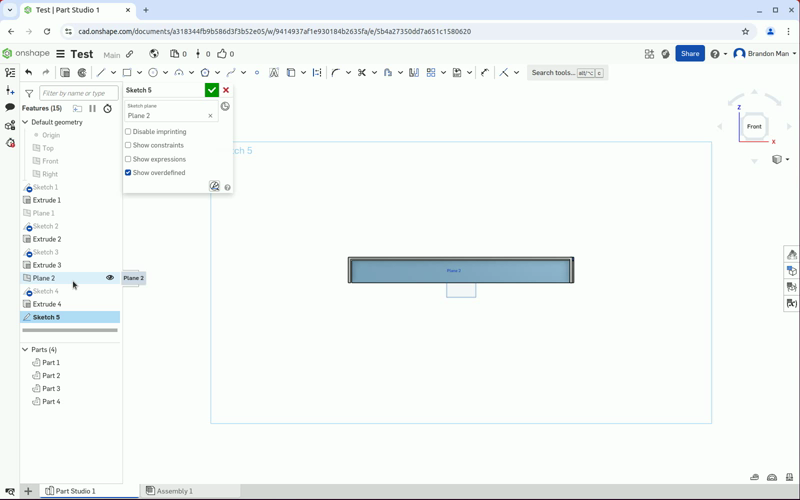
mouse_move(73, 352)
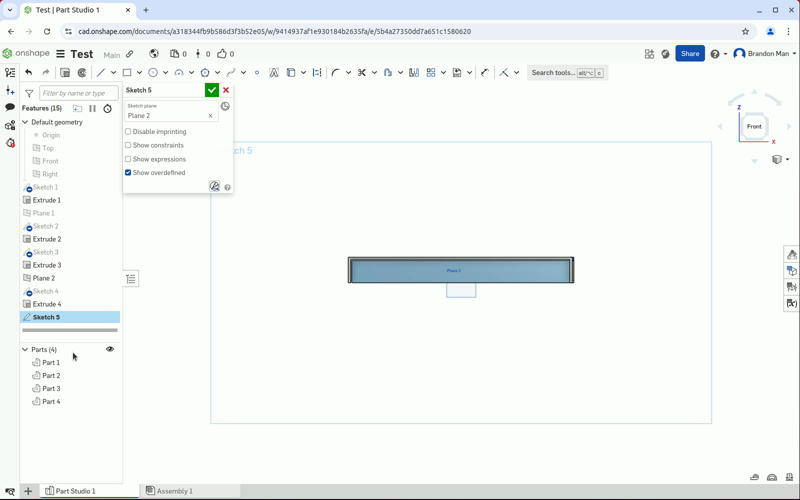
key(y)
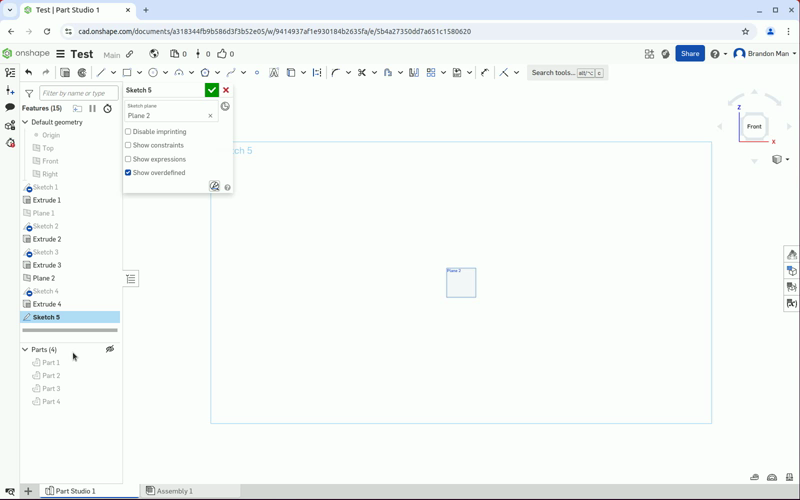
key(l)
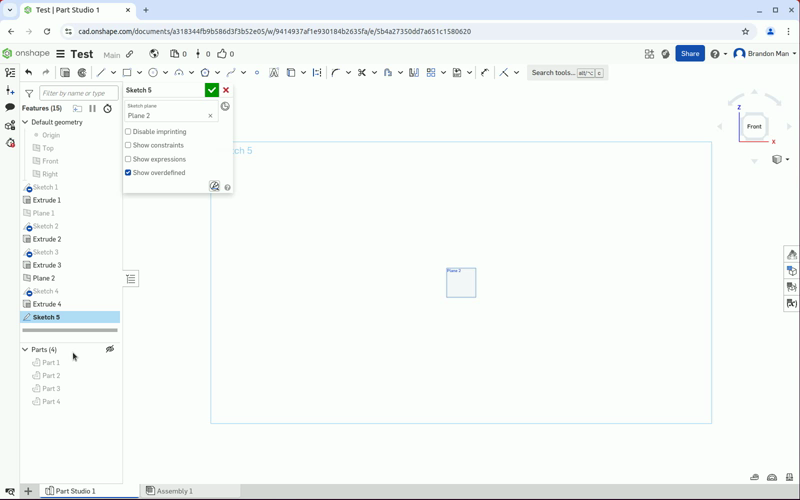
key_down(shift)
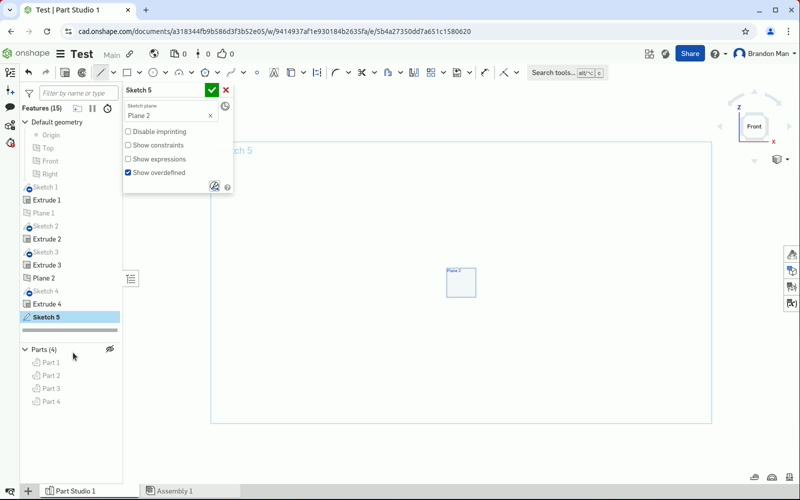
mouse_move(351, 282)
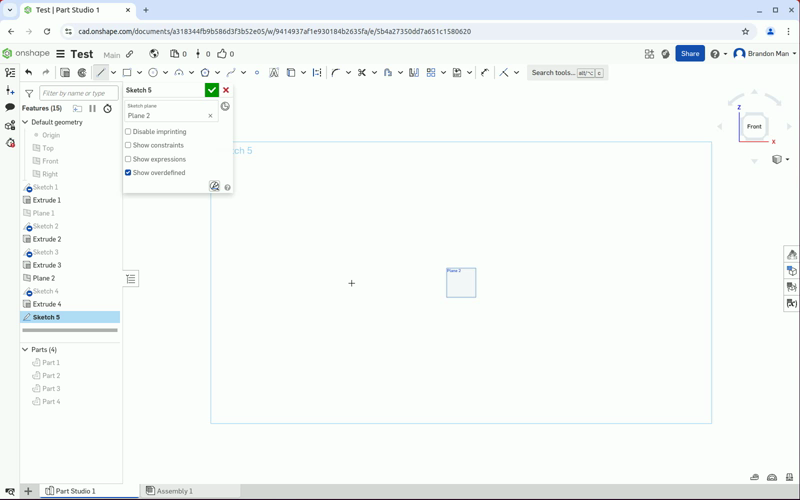
click(351, 282)
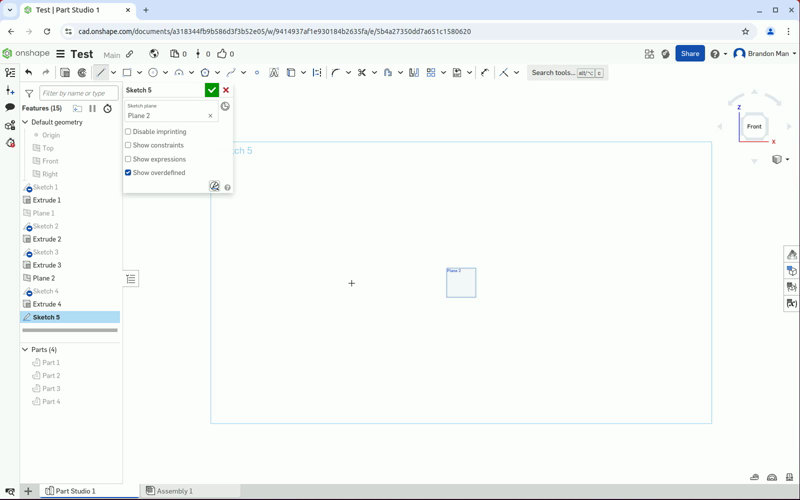
key_up(shift)
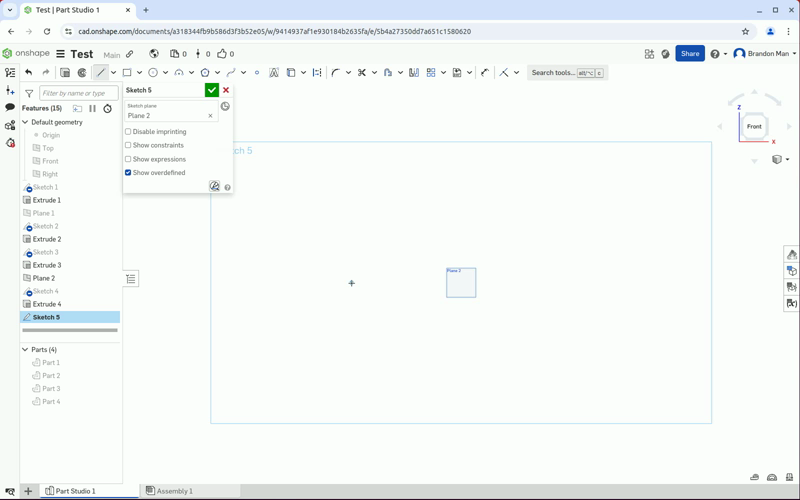
key_down(shift)
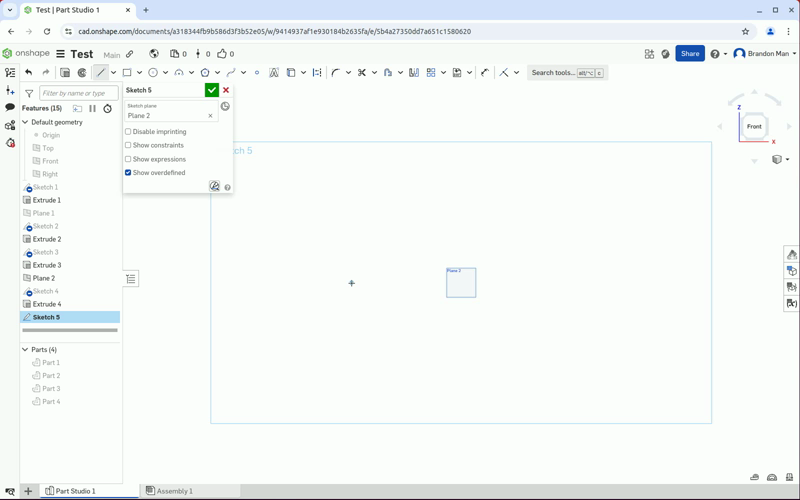
mouse_move(569, 282)
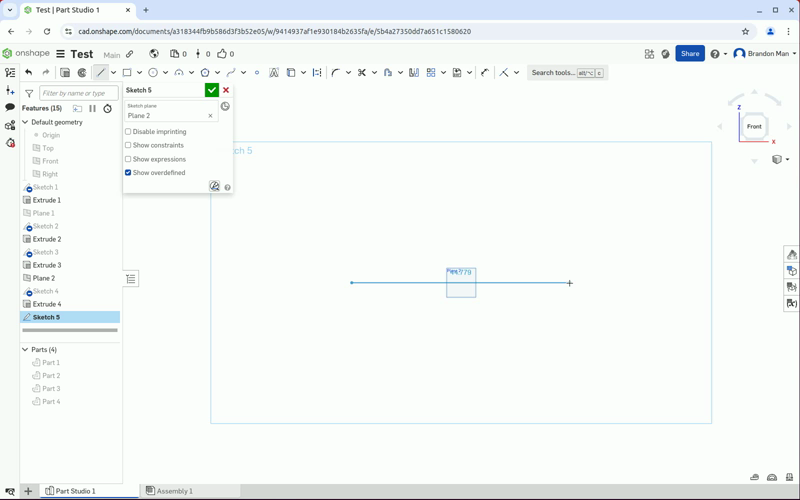
click(569, 282)
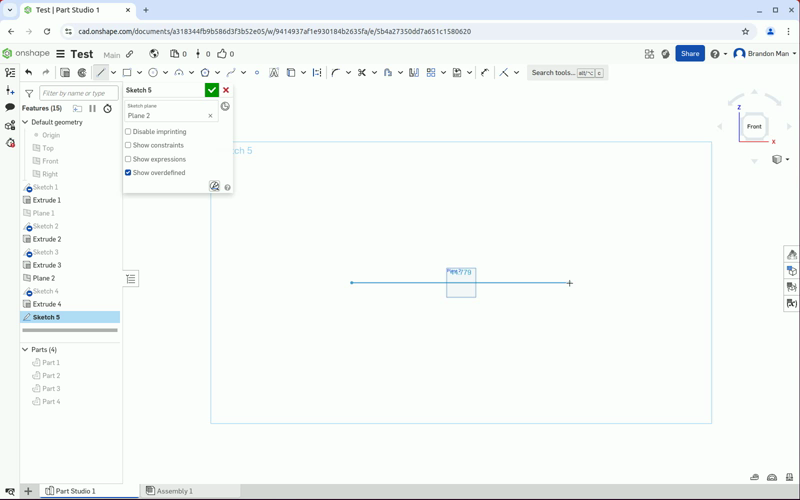
key_up(shift)
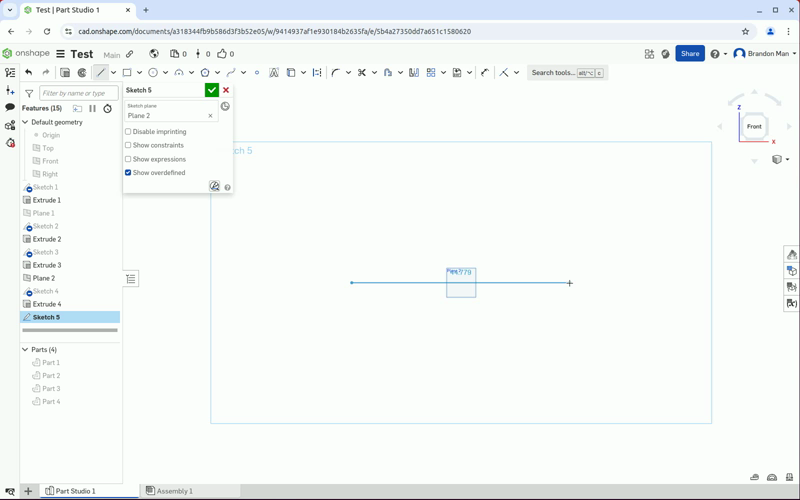
key_down(shift)
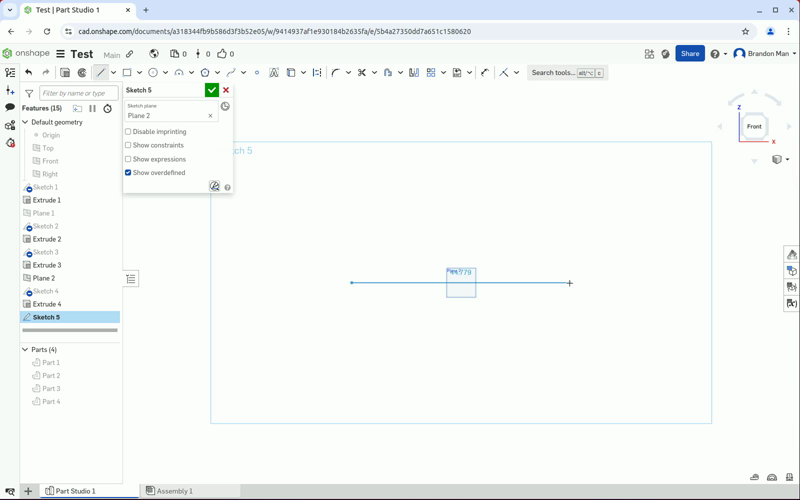
mouse_move(589, 282)
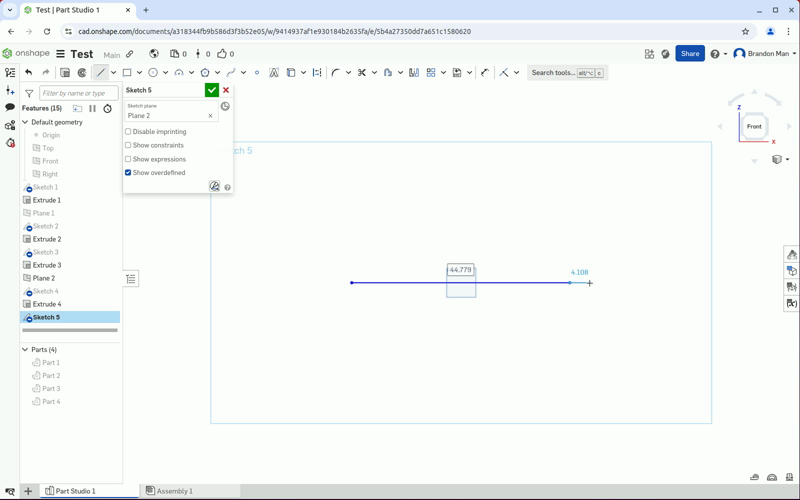
mouse_move(569, 260)
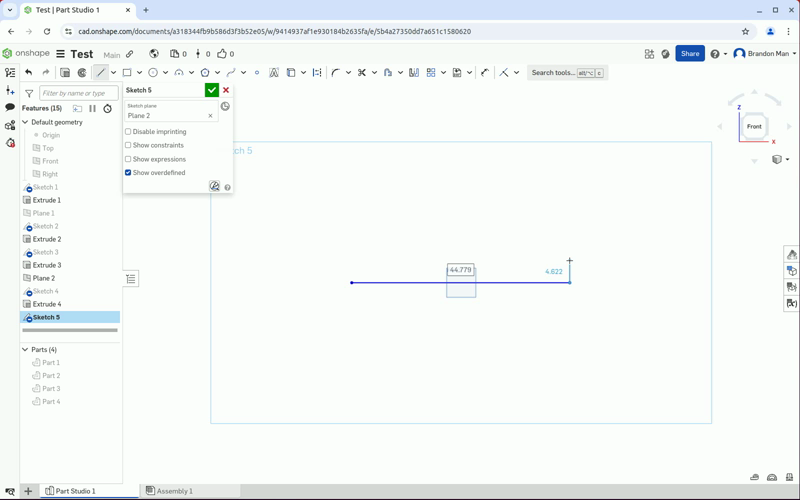
click(569, 260)
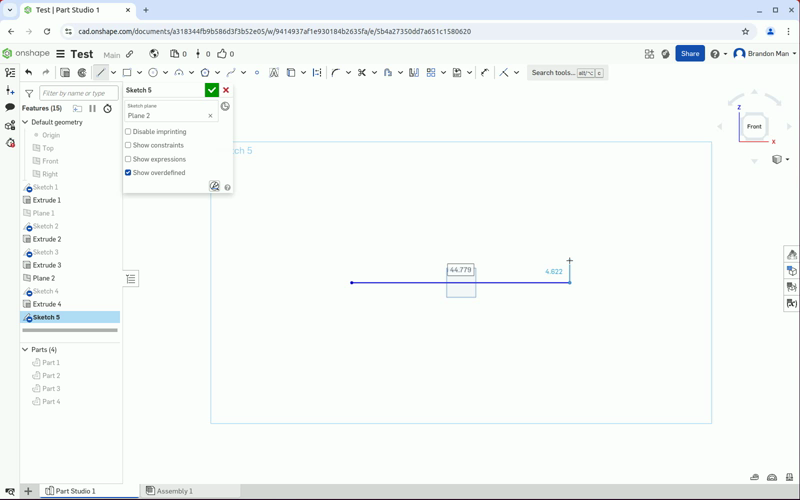
key_up(shift)
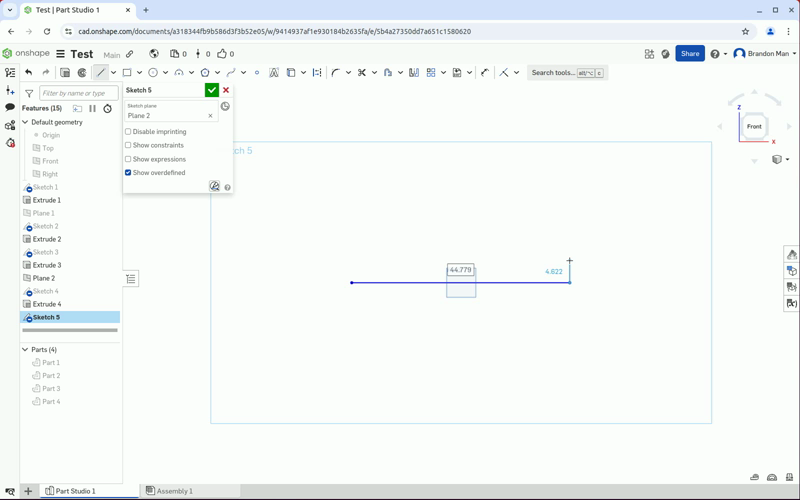
key_down(shift)
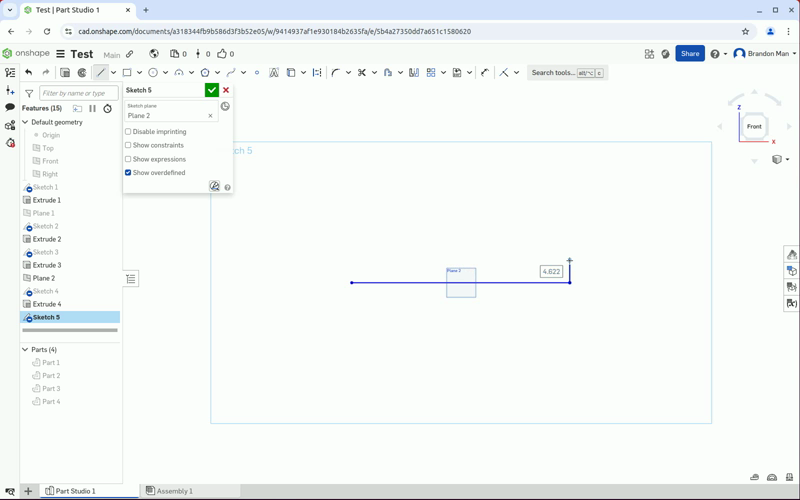
mouse_move(351, 260)
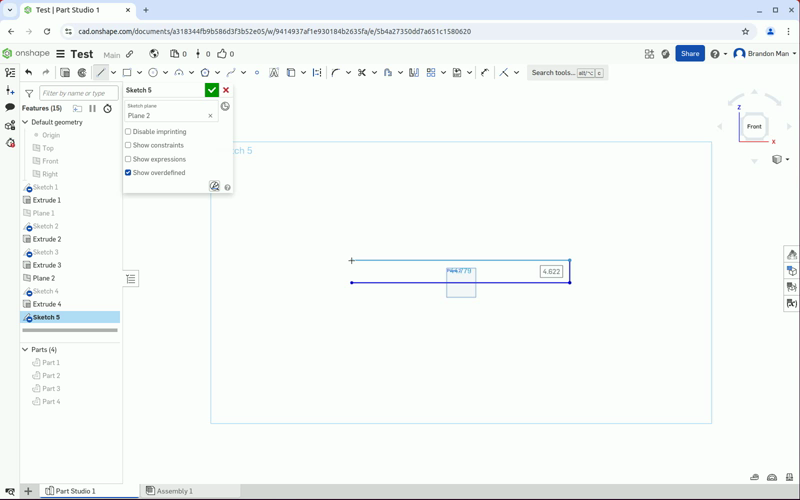
click(351, 260)
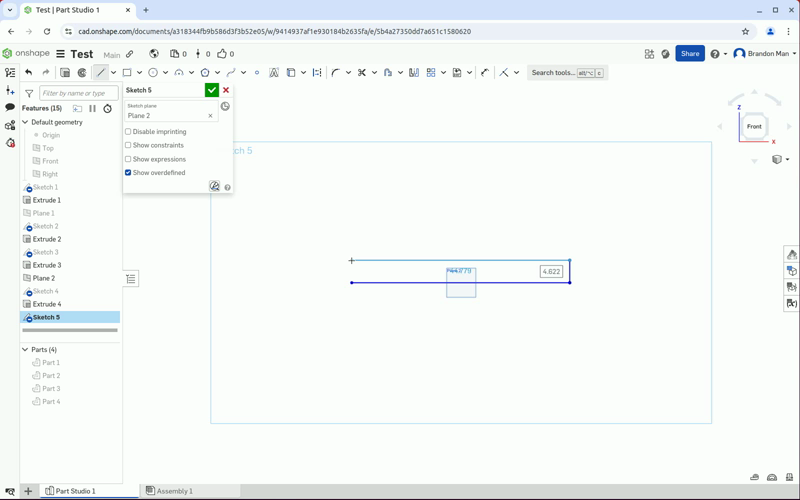
key_up(shift)
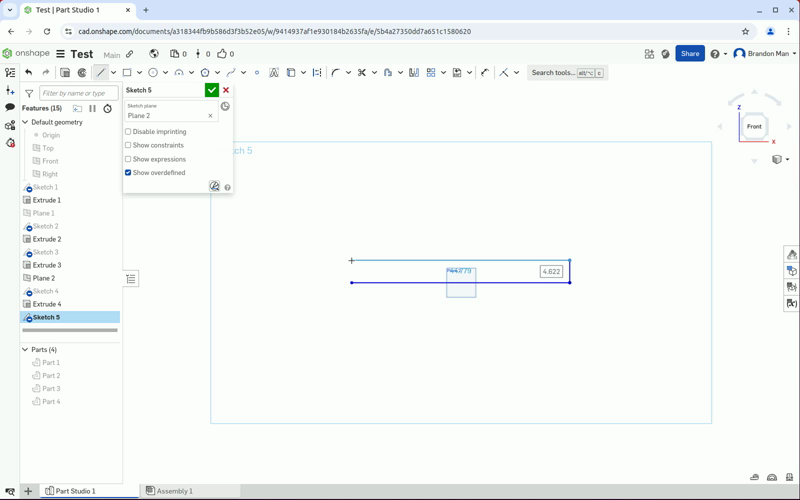
mouse_move(381, 260)
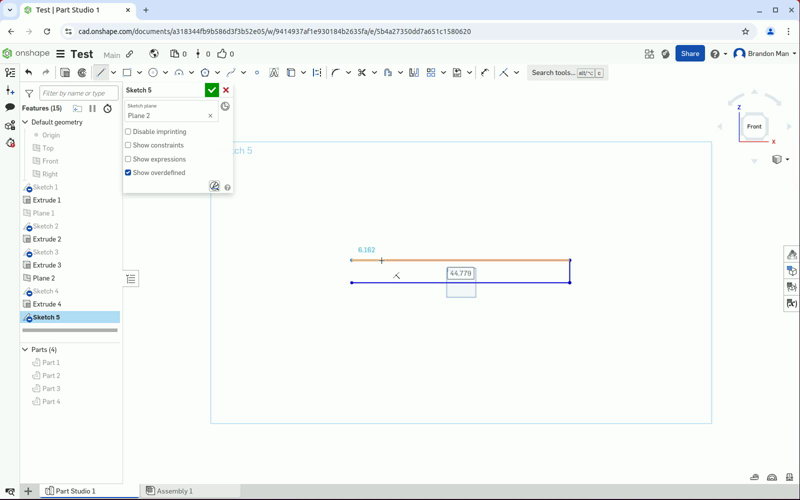
key_down(shift)
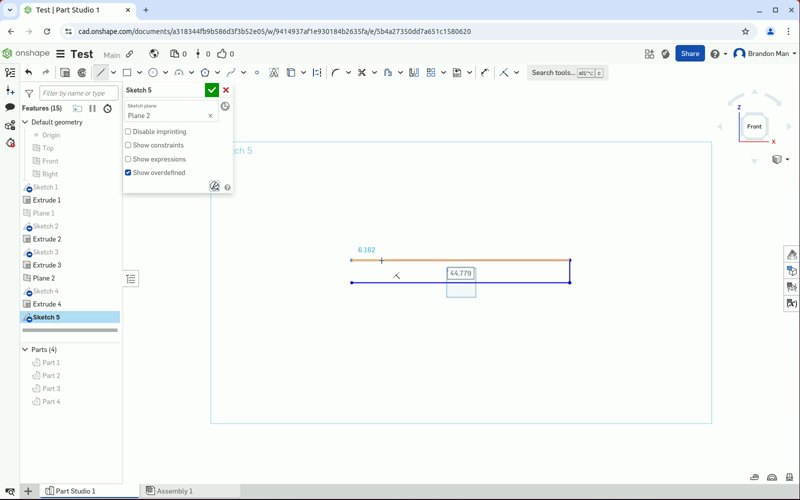
mouse_move(351, 282)
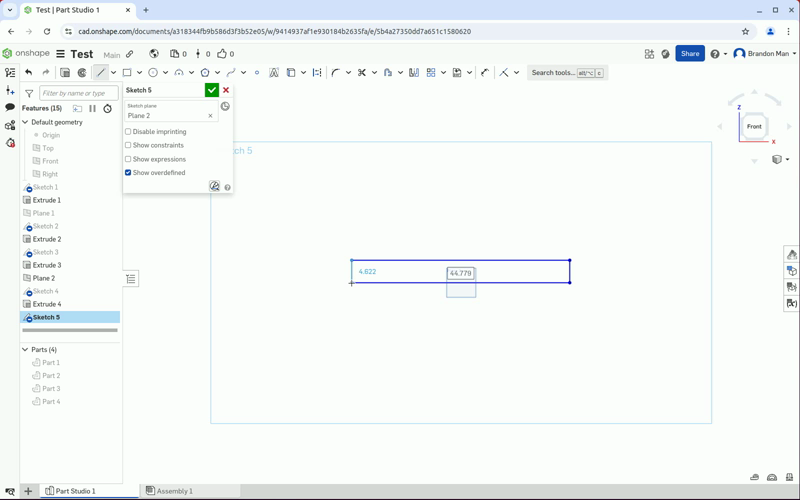
key_up(shift)
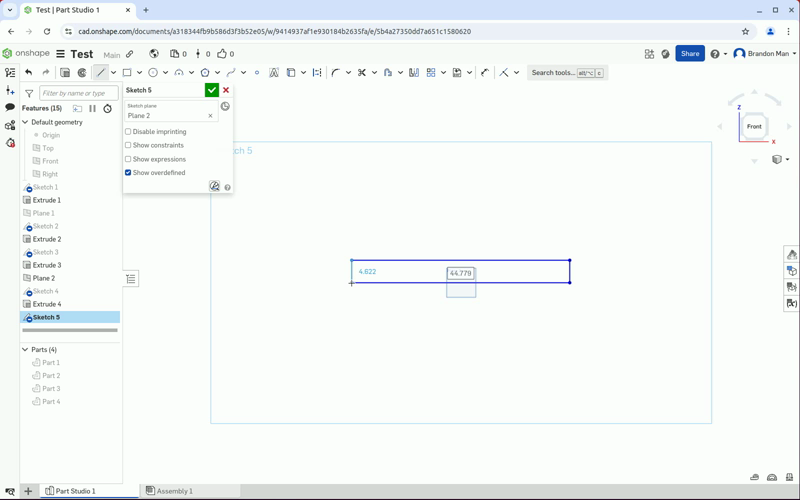
click(351, 282)
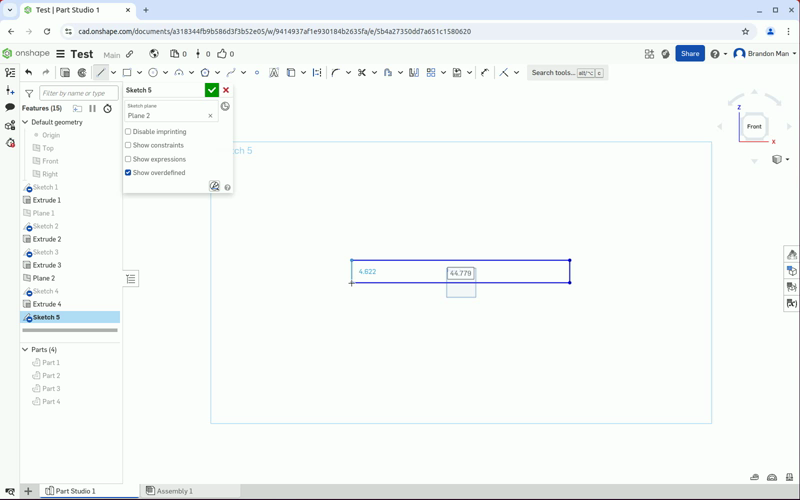
key(esc)
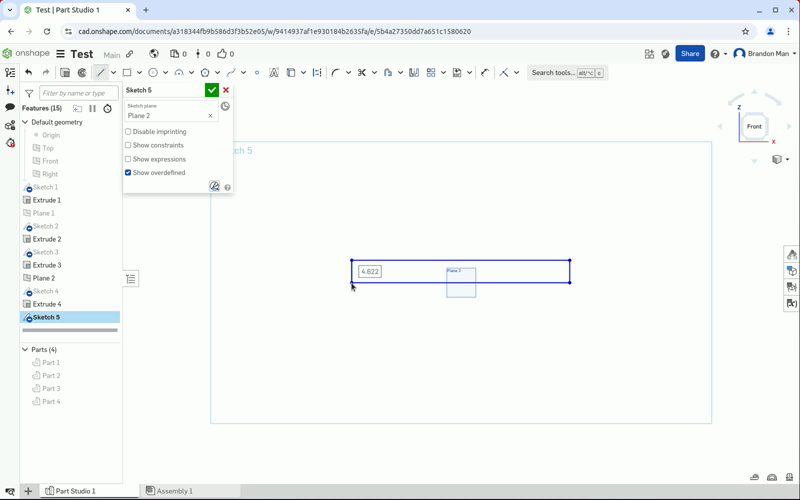
mouse_move(499, 269)
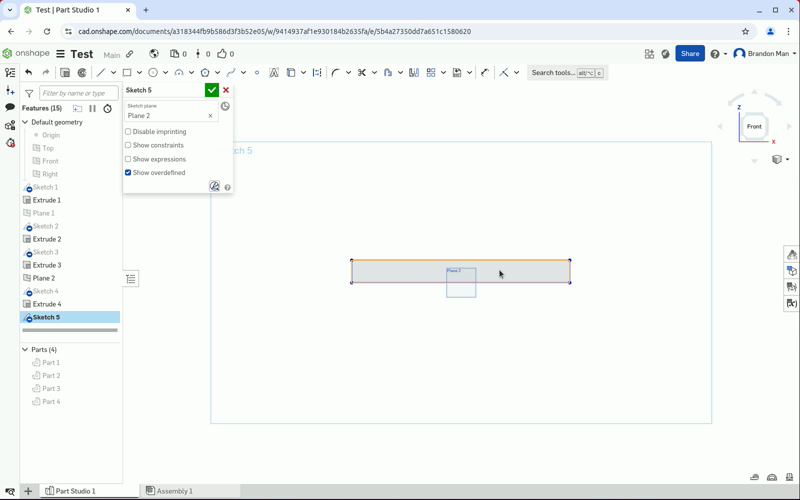
click(499, 269)
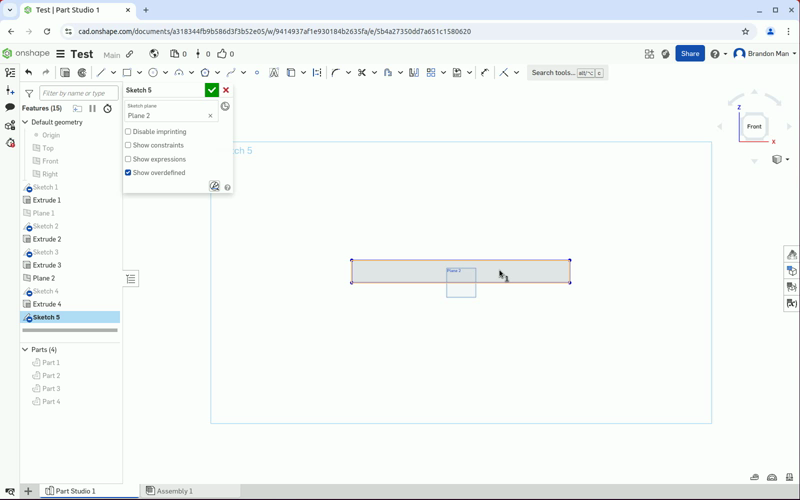
mouse_move(73, 352)
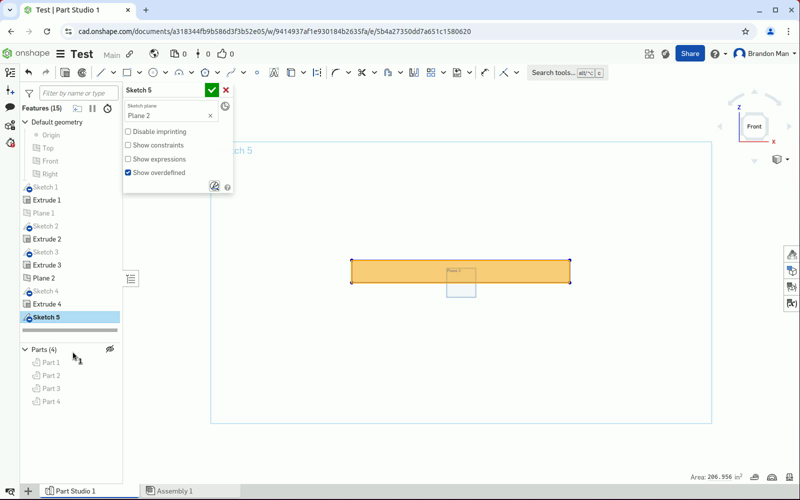
key(shift+y)
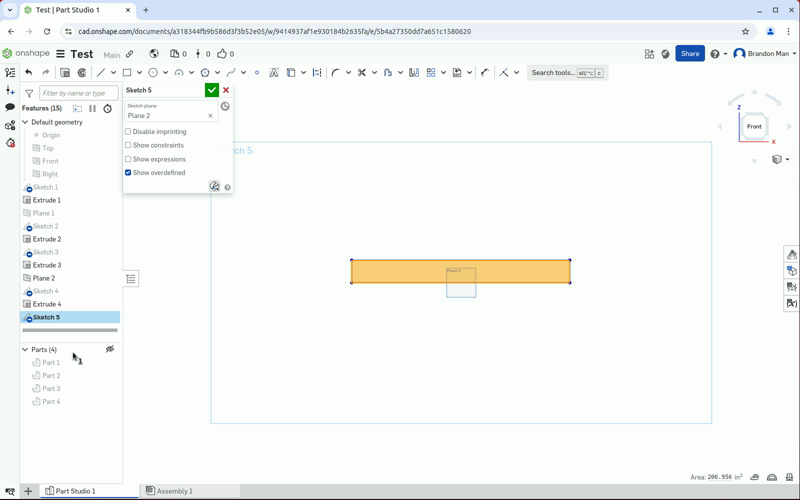
key(shift+e)
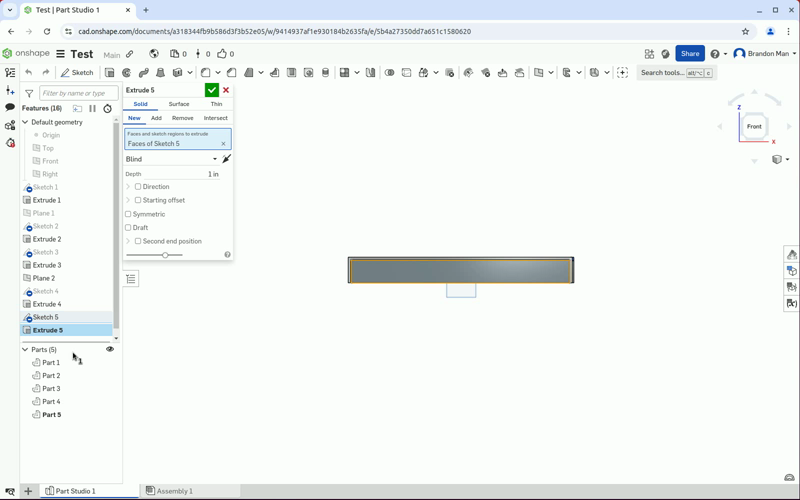
mouse_move(143, 106)
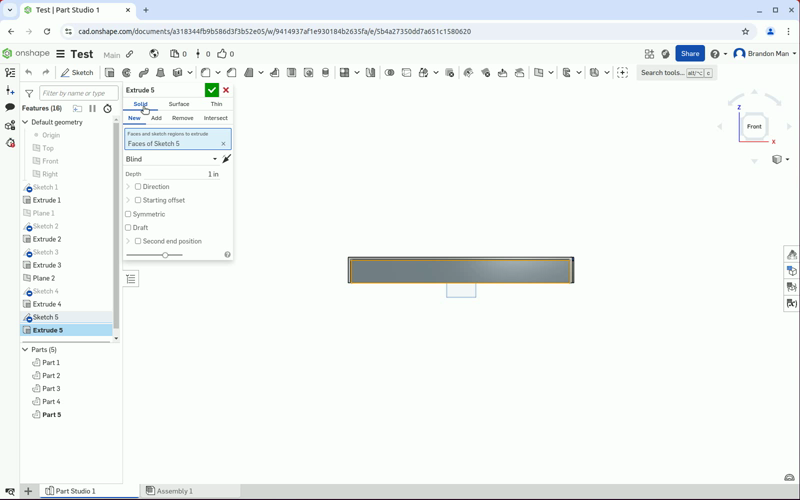
click(143, 106)
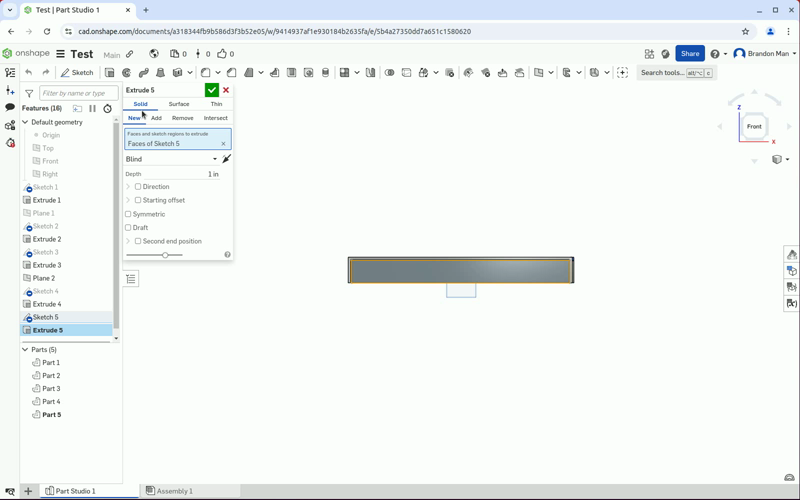
mouse_move(137, 120)
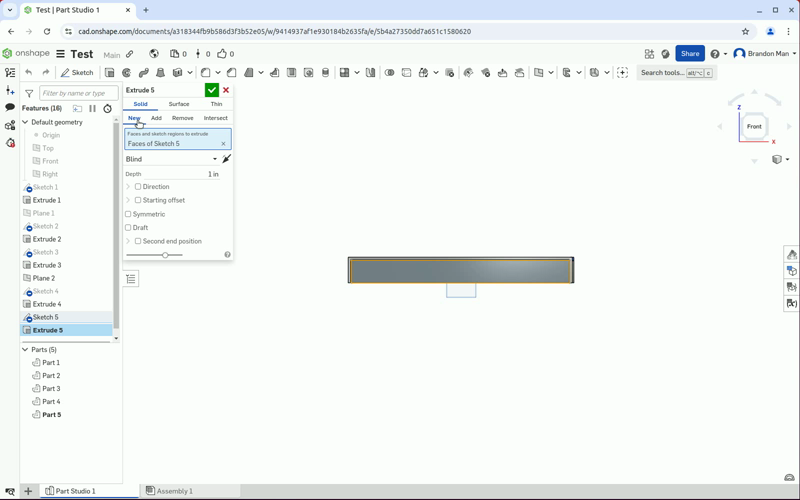
click(137, 120)
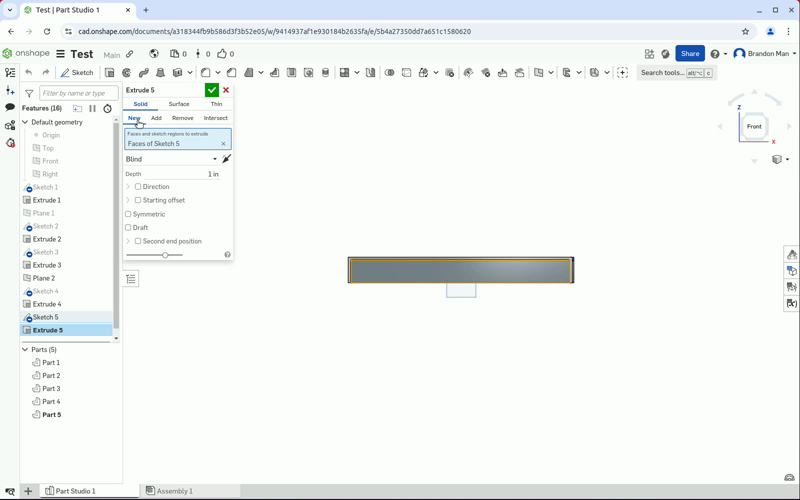
key(tab, 4)
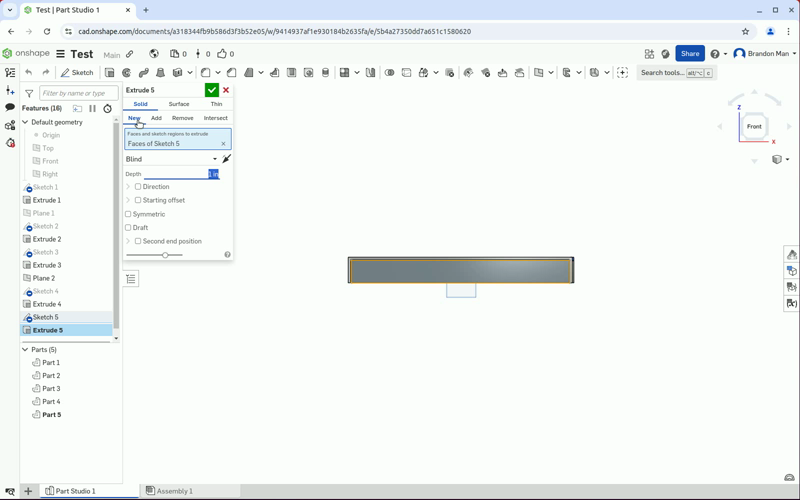
text(0.722)
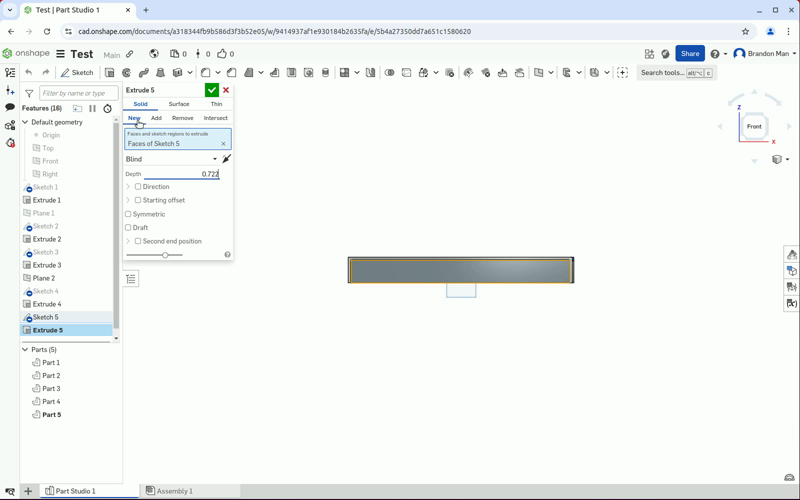
key(enter)
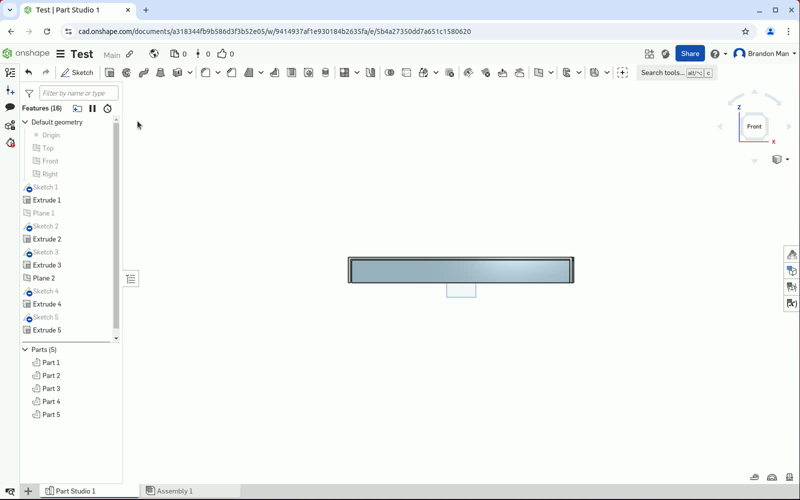
key(shift+h)
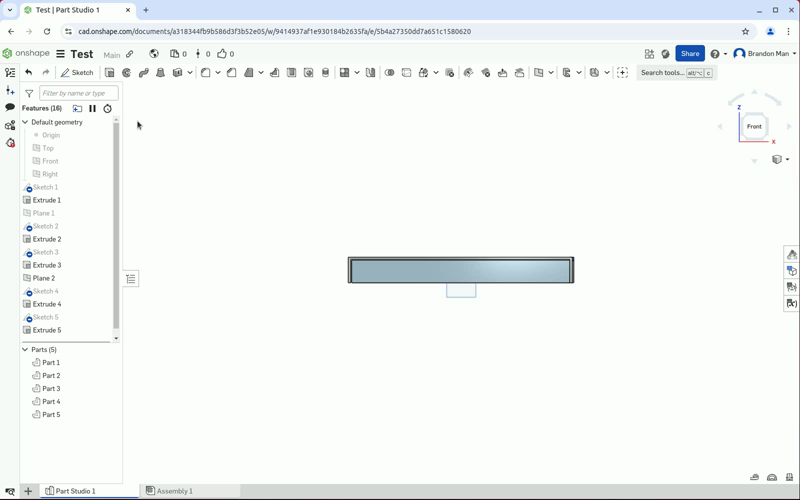
key(shift+h)
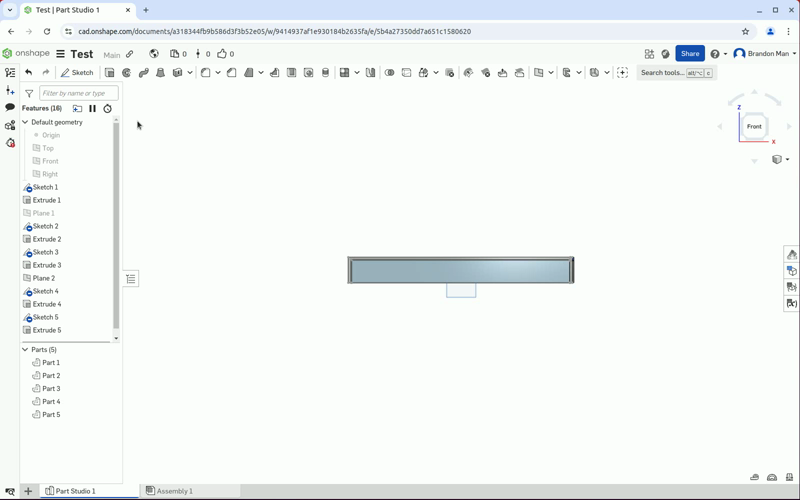
key(shift+7)
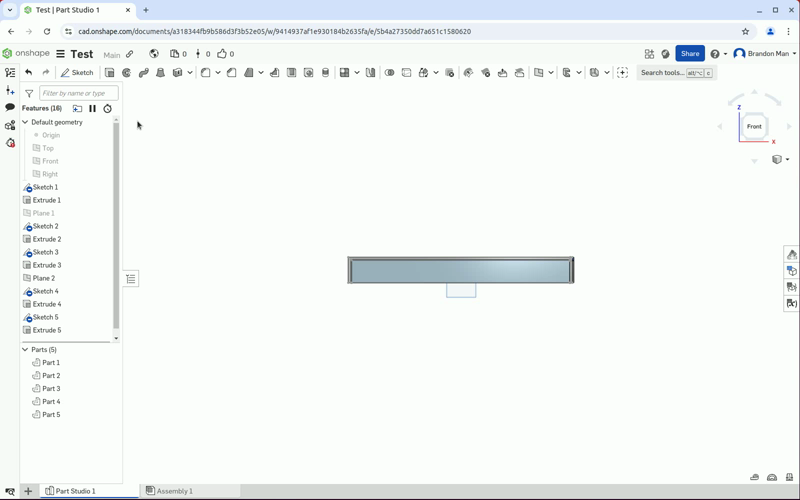
key(left, 2)
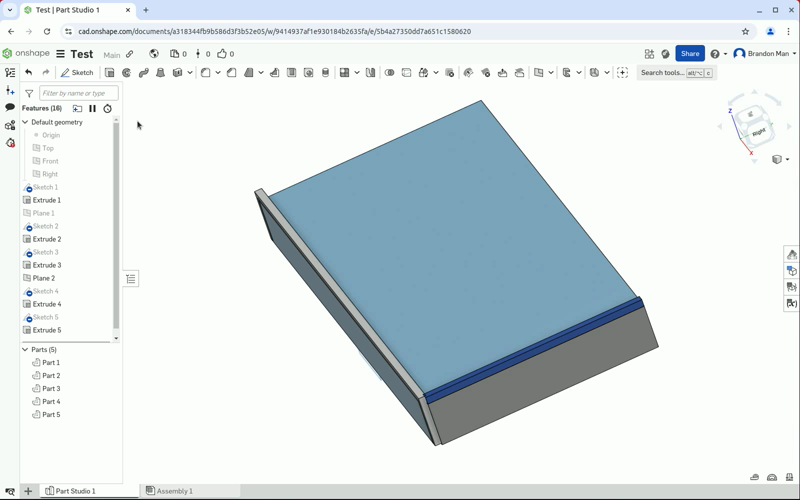
key(down, 2)
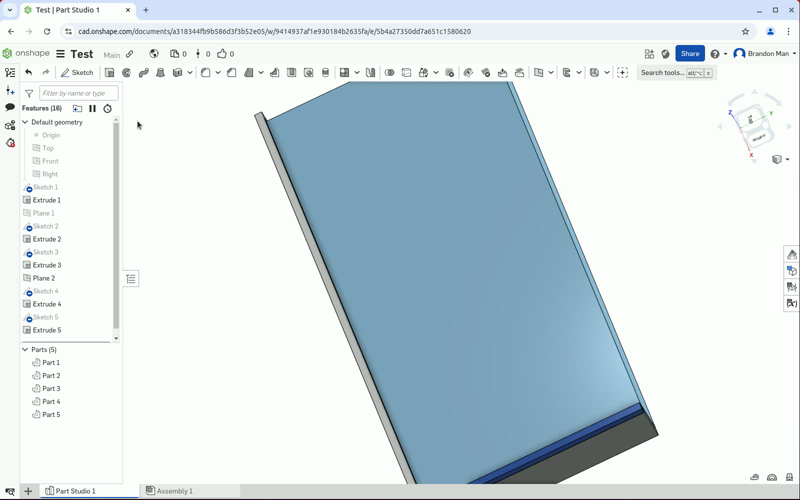
key(up, 2)
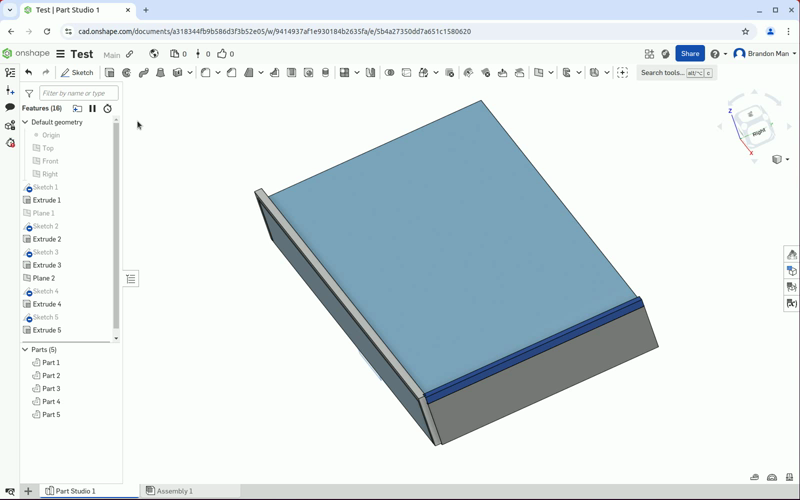
key(right, 2)
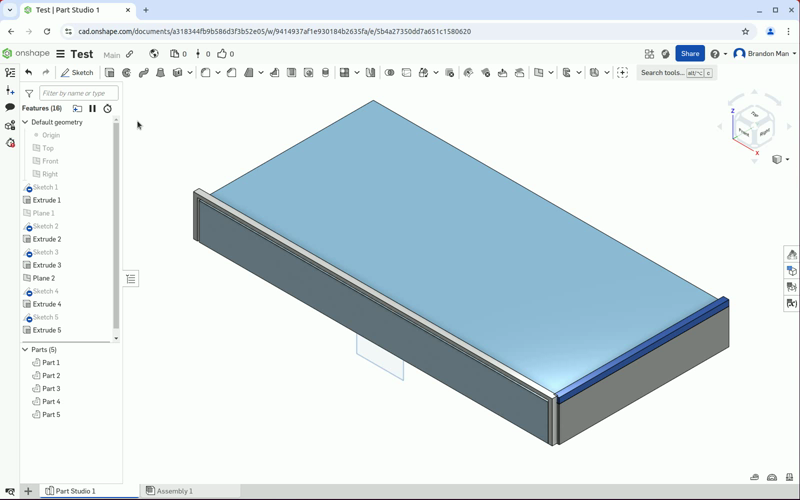
mouse_move(69, 189)
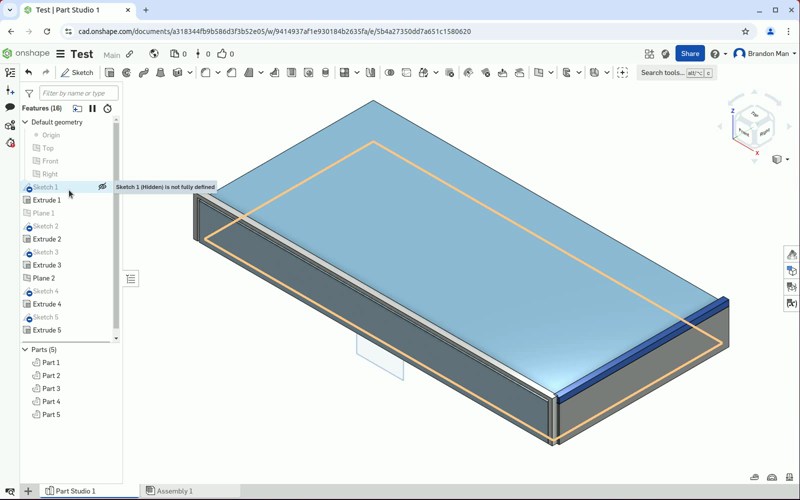
click(69, 189)